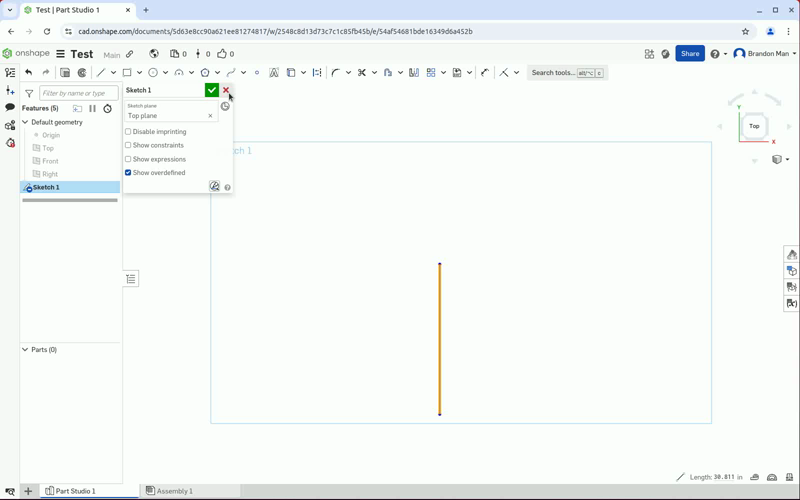
key(shift+h)
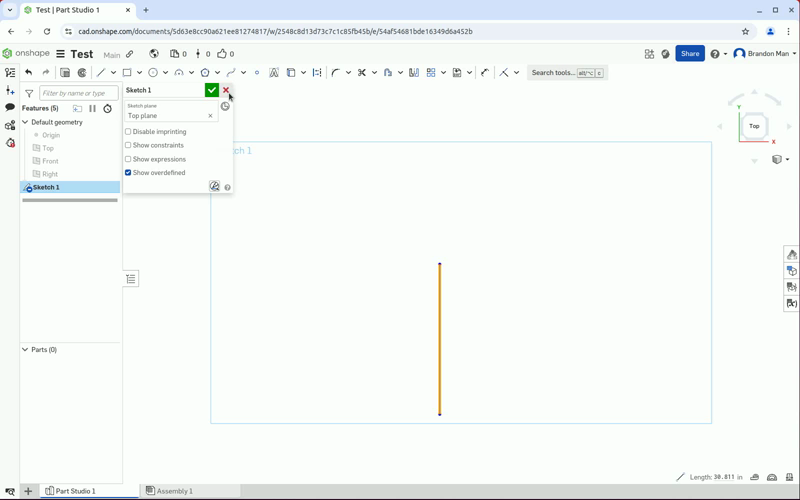
key(shift+s)
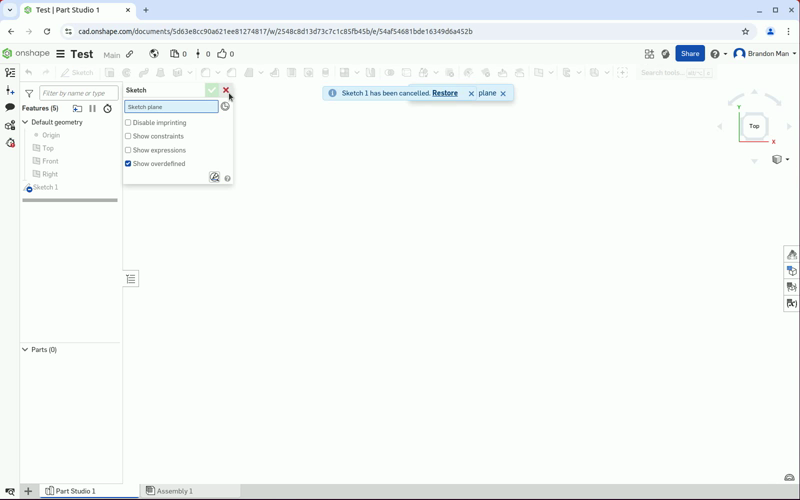
mouse_move(73, 150)
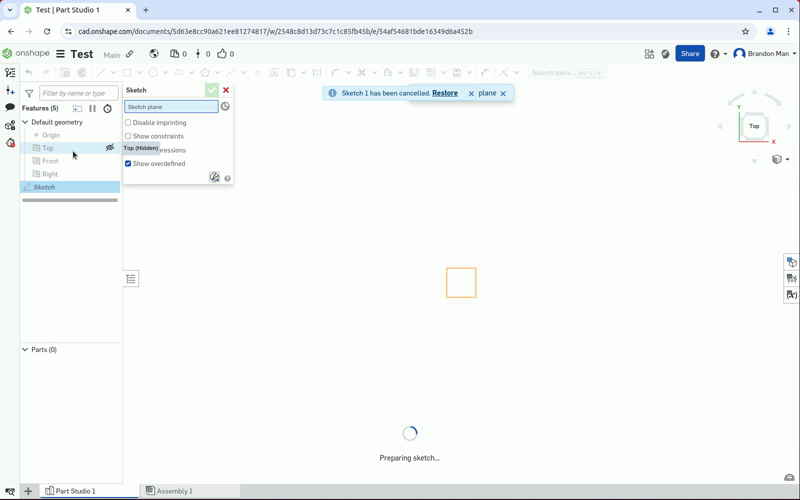
click(73, 150)
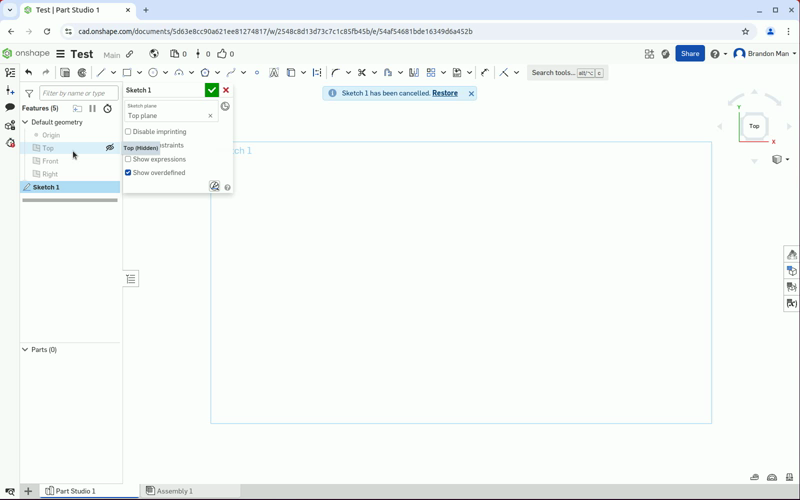
mouse_move(73, 352)
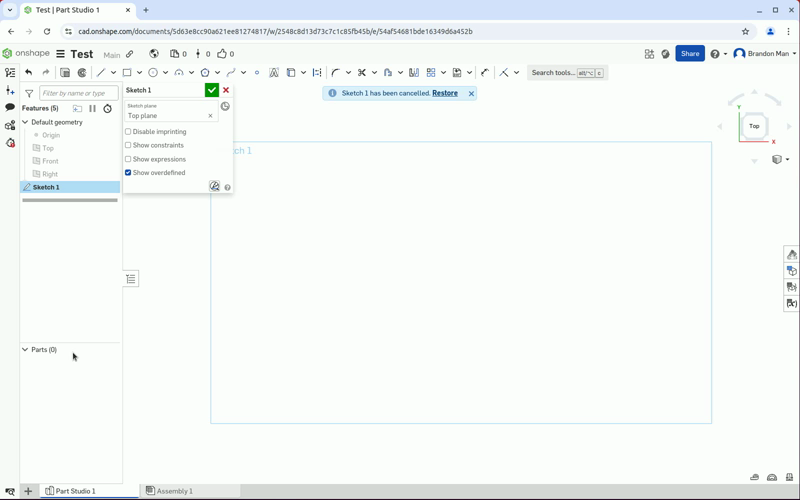
key(y)
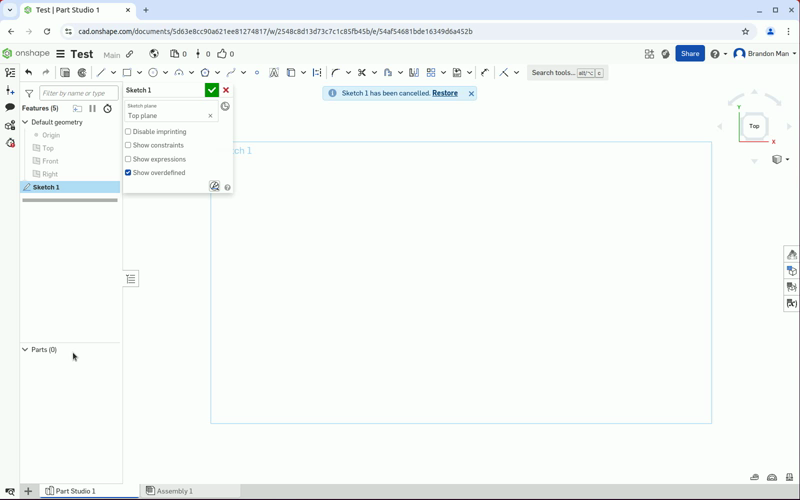
key(c)
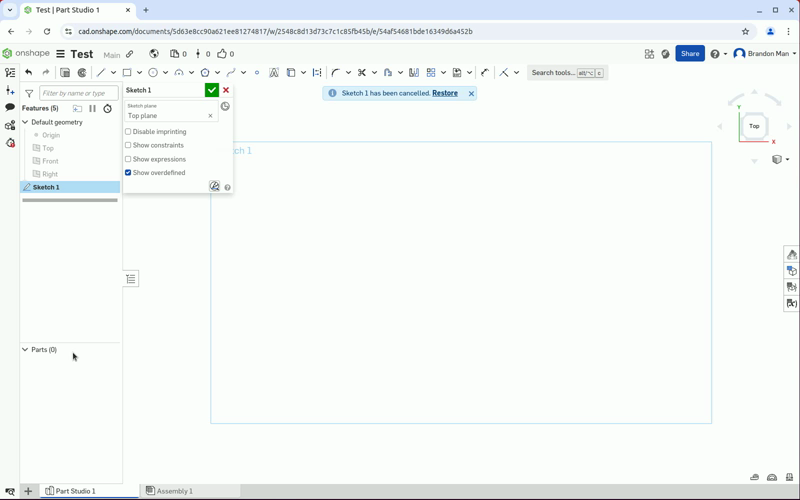
key_down(shift)
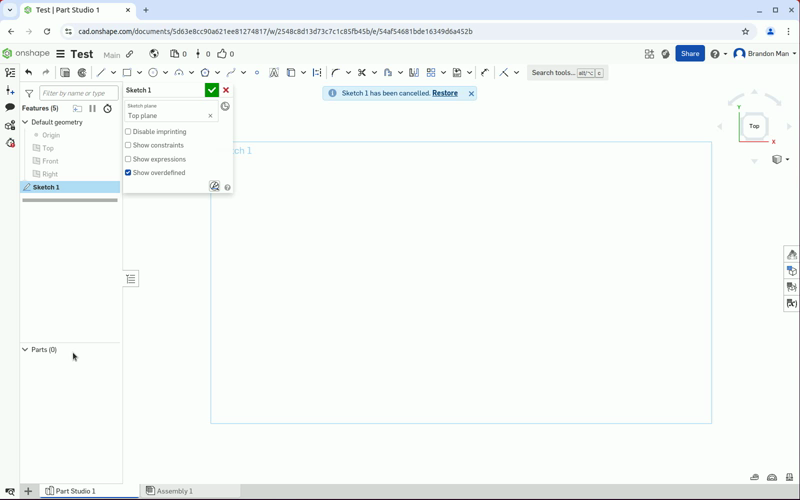
mouse_move(460, 282)
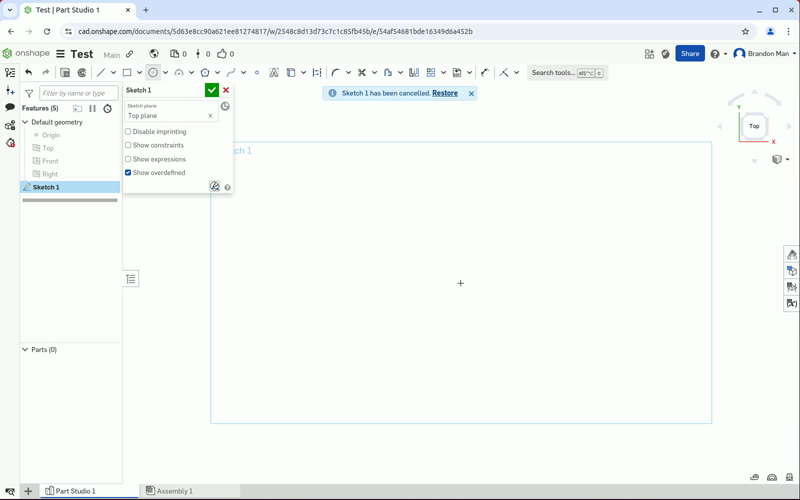
click(460, 282)
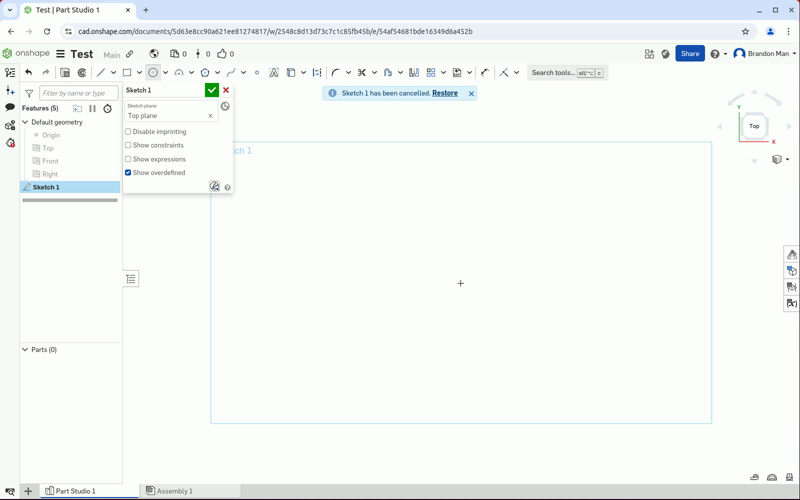
key_up(shift)
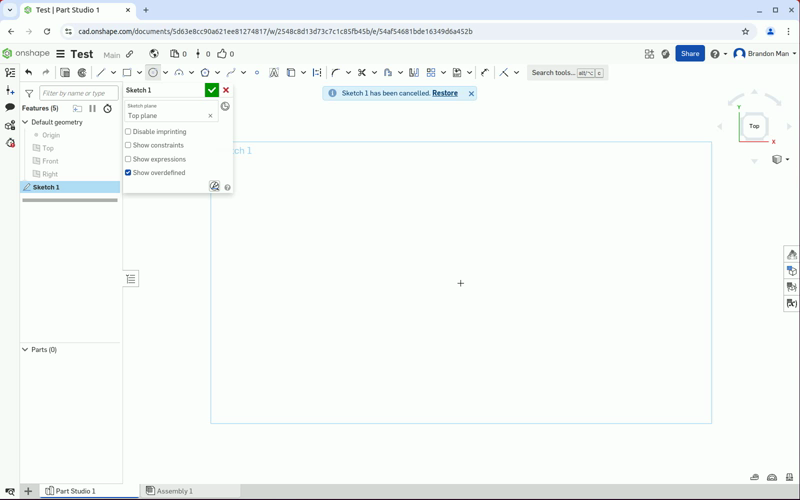
mouse_move(521, 282)
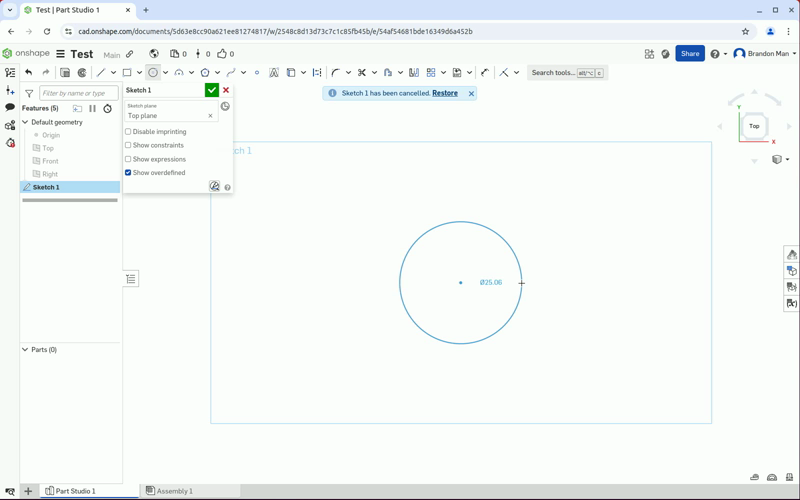
click(521, 282)
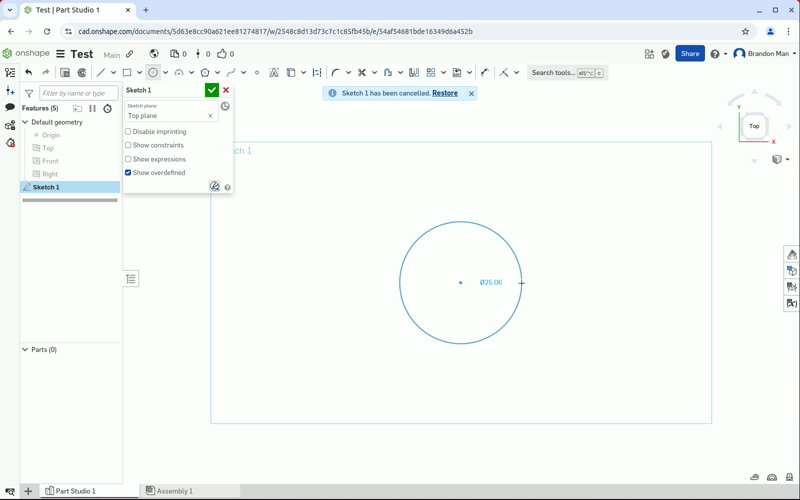
key(esc)
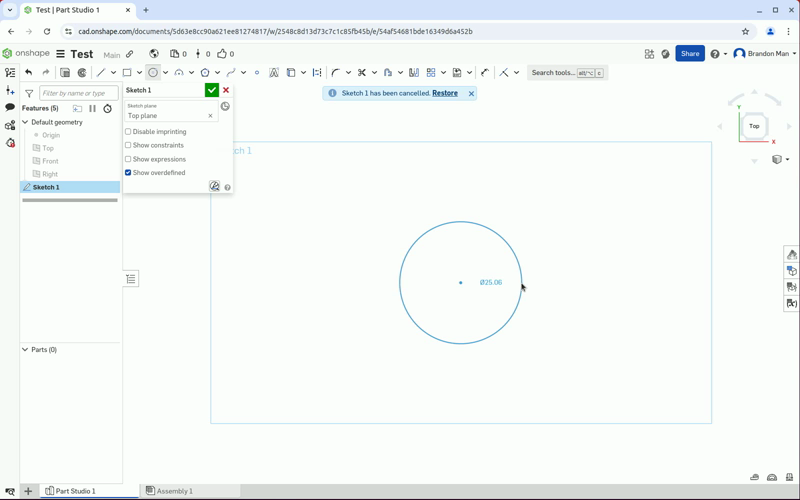
key(c)
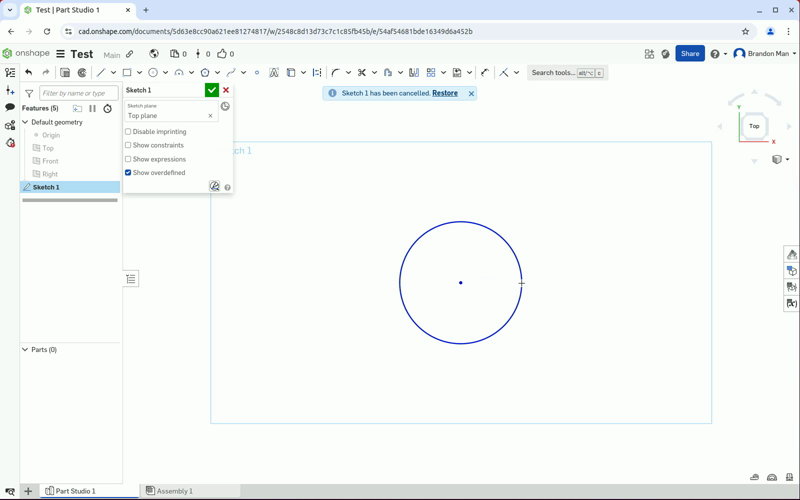
key_down(shift)
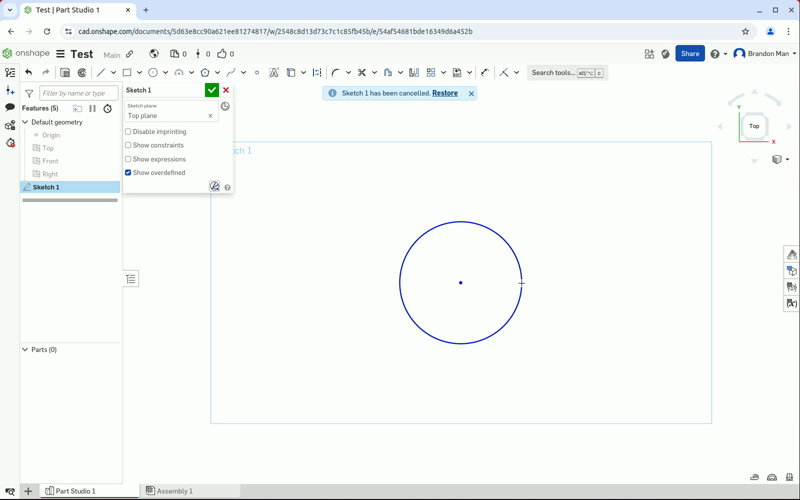
mouse_move(460, 282)
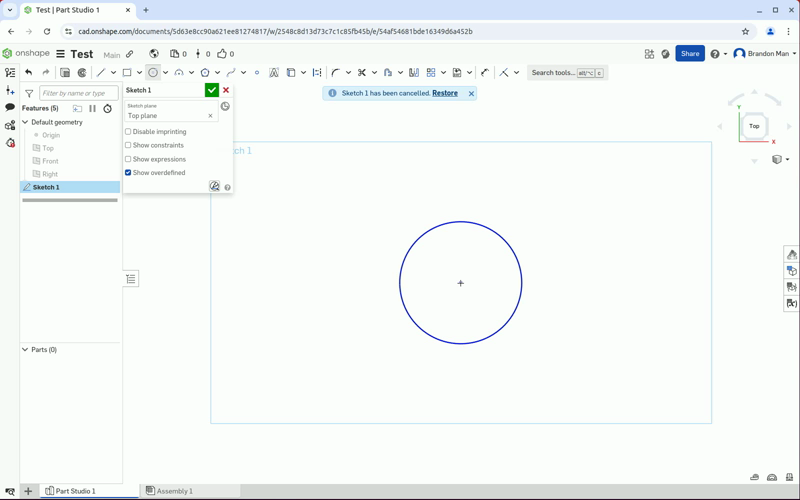
click(460, 282)
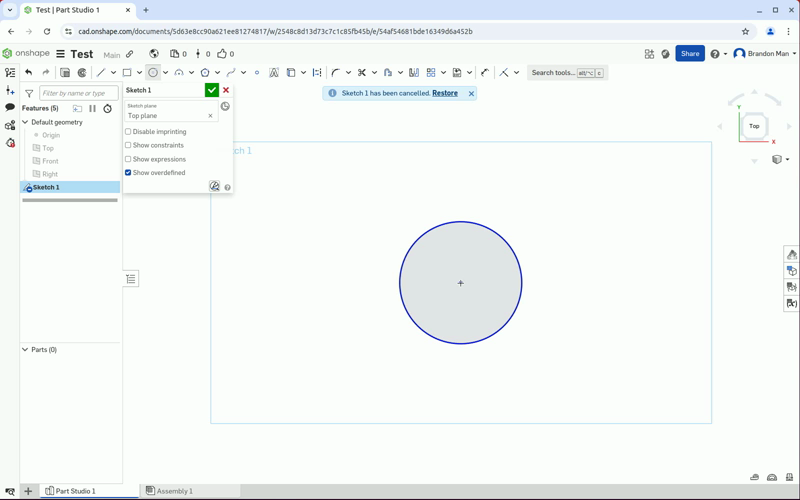
key_up(shift)
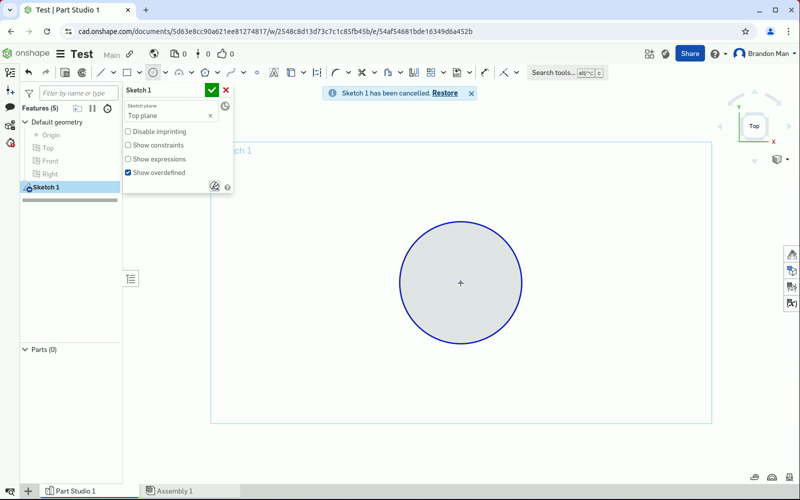
mouse_move(513, 282)
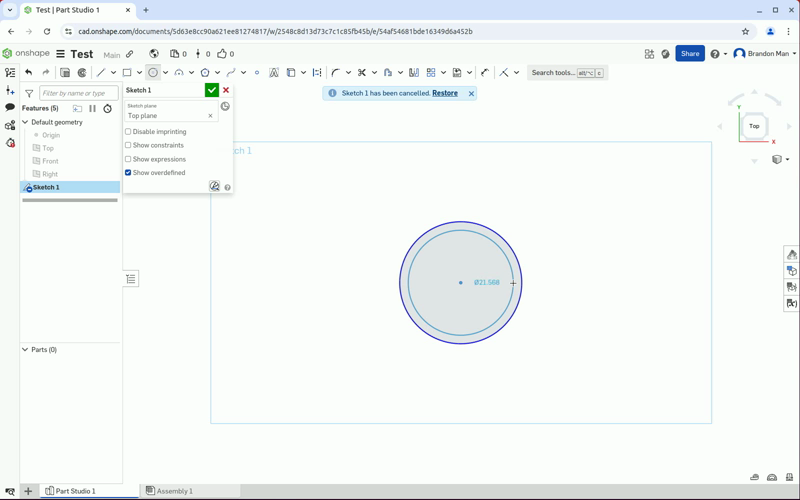
click(513, 282)
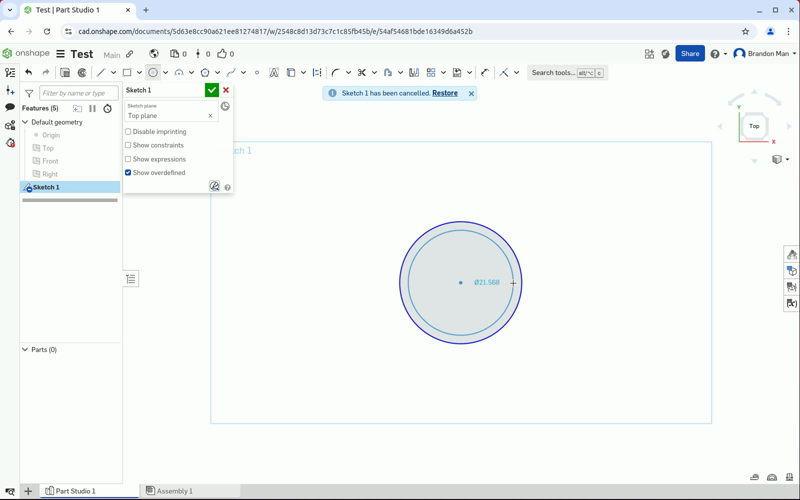
key(esc)
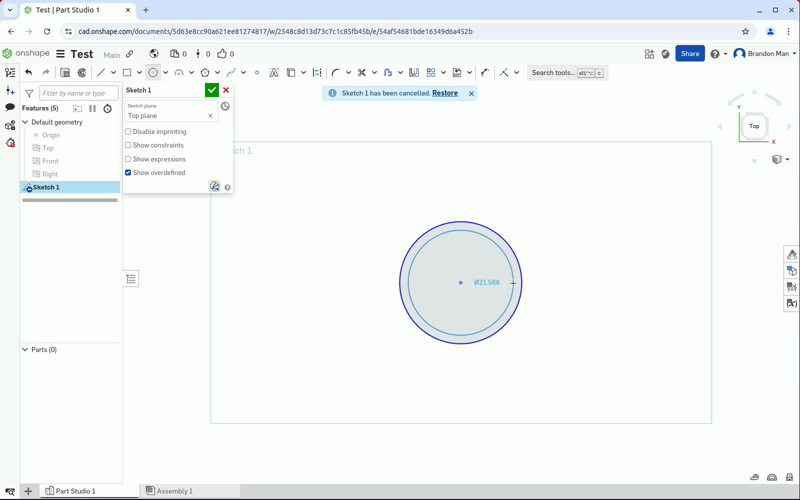
mouse_move(480, 228)
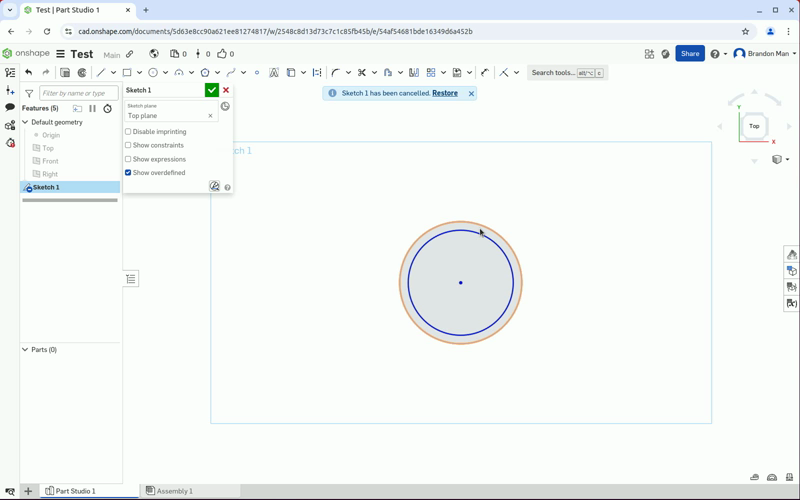
click(480, 228)
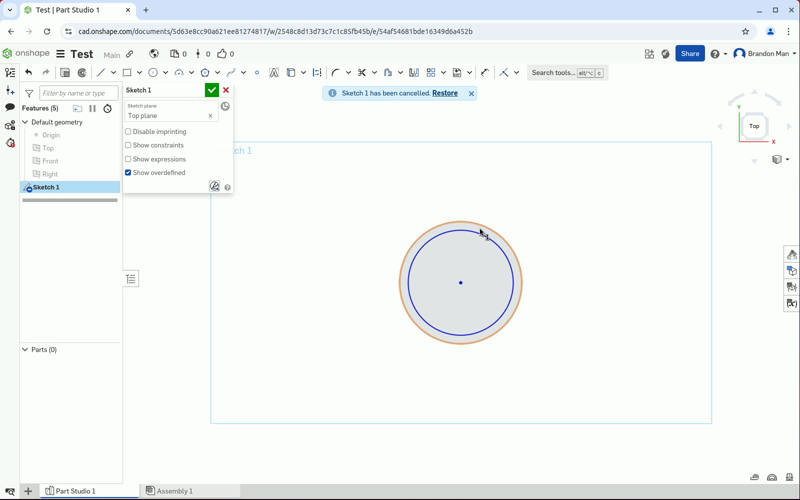
mouse_move(73, 352)
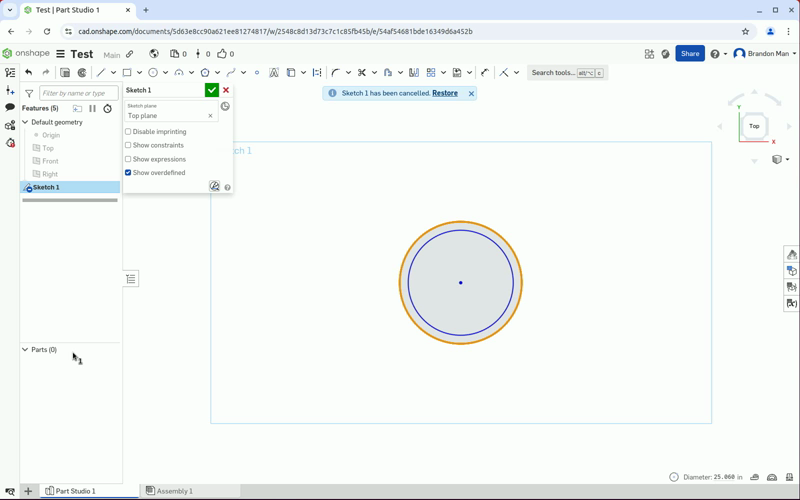
key(shift+y)
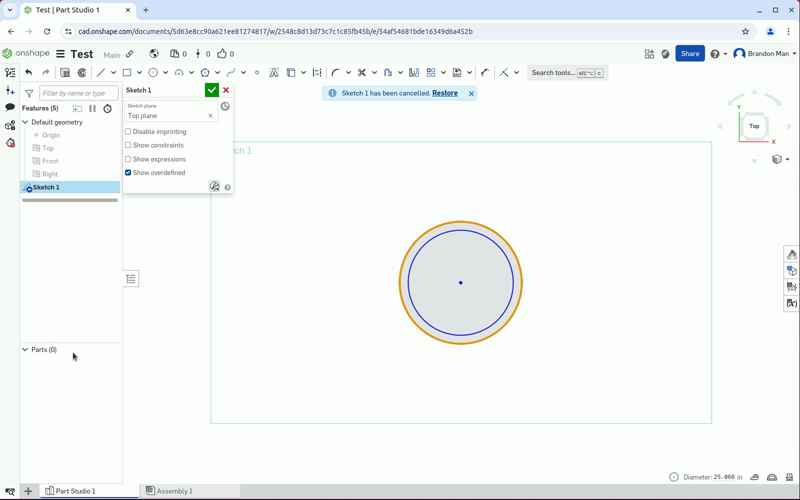
key(shift+e)
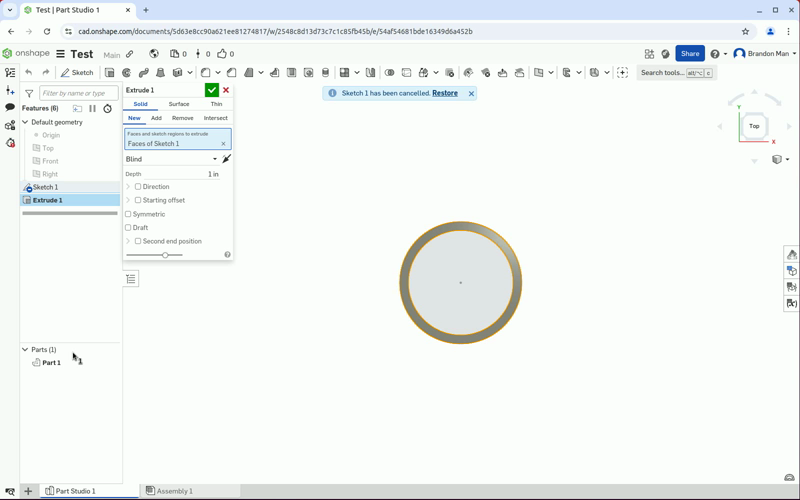
mouse_move(143, 106)
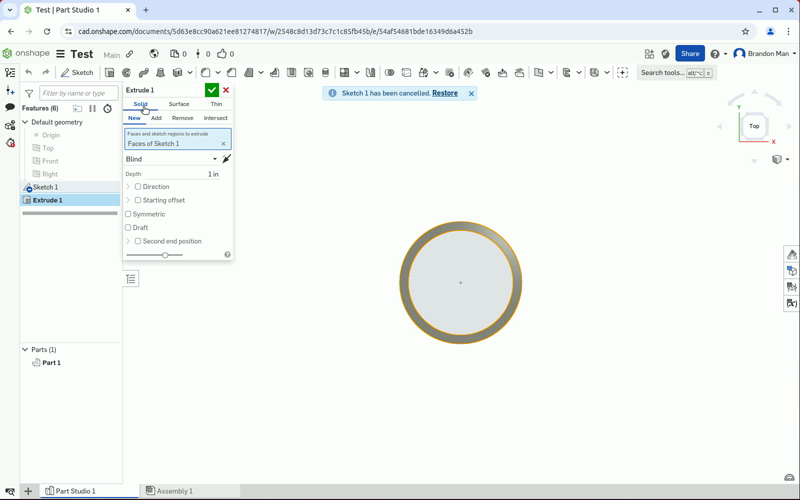
click(143, 106)
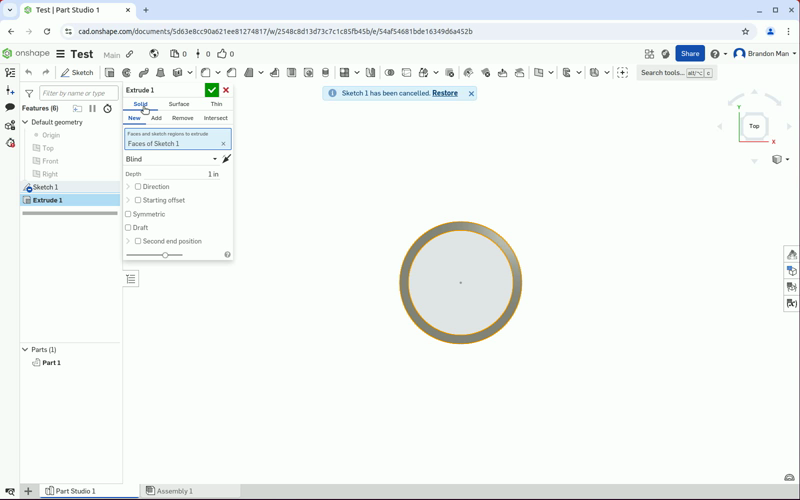
mouse_move(137, 120)
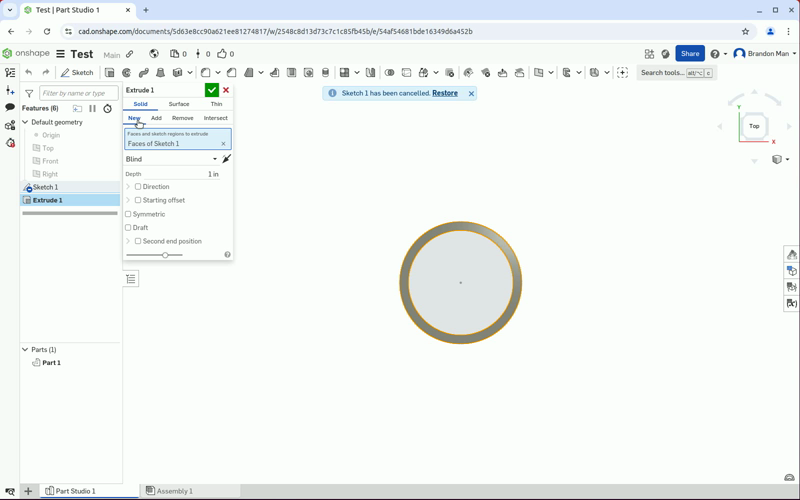
click(137, 120)
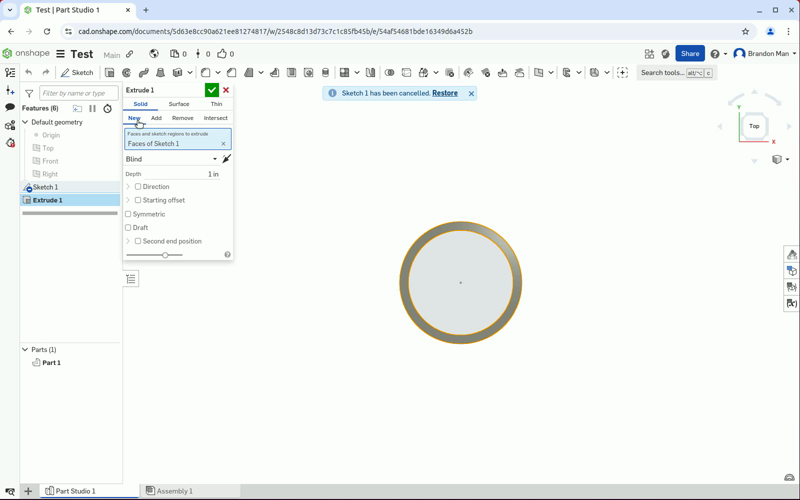
key(tab, 4)
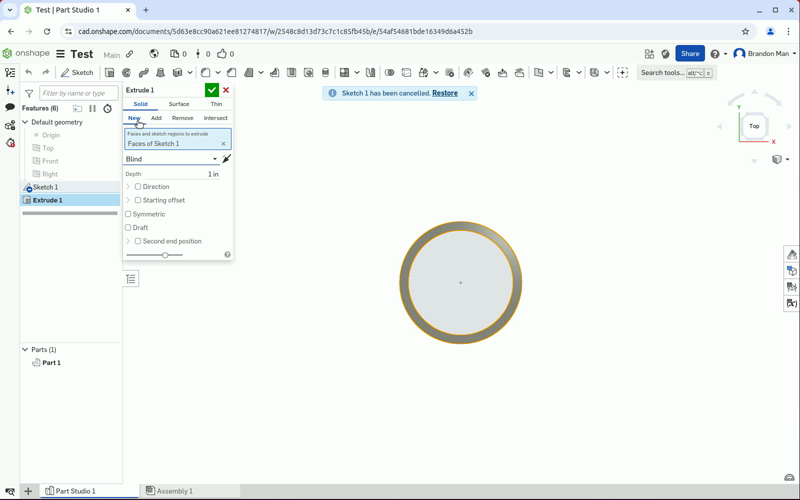
text(14.202)
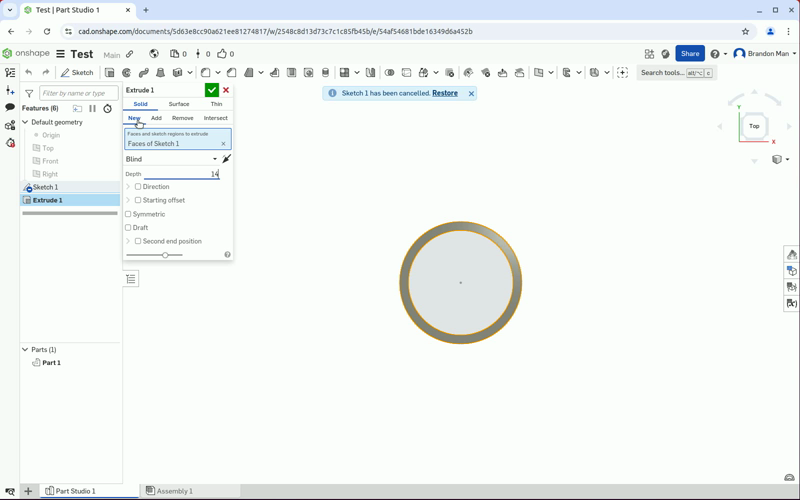
key(enter)
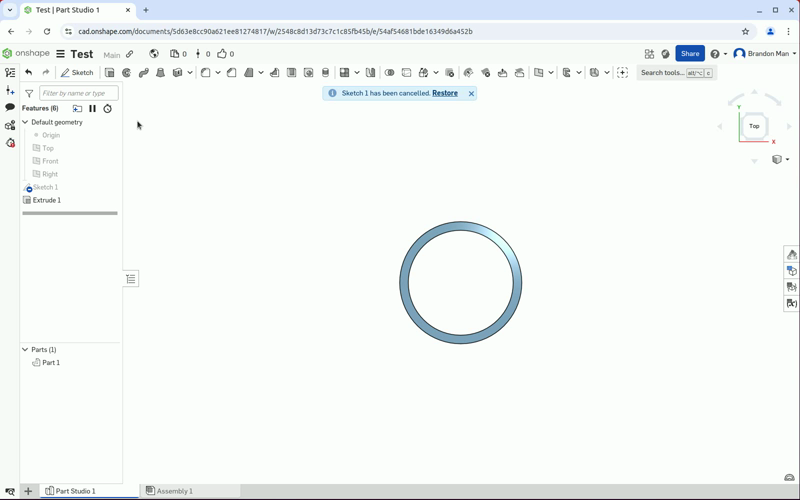
key(shift+h)
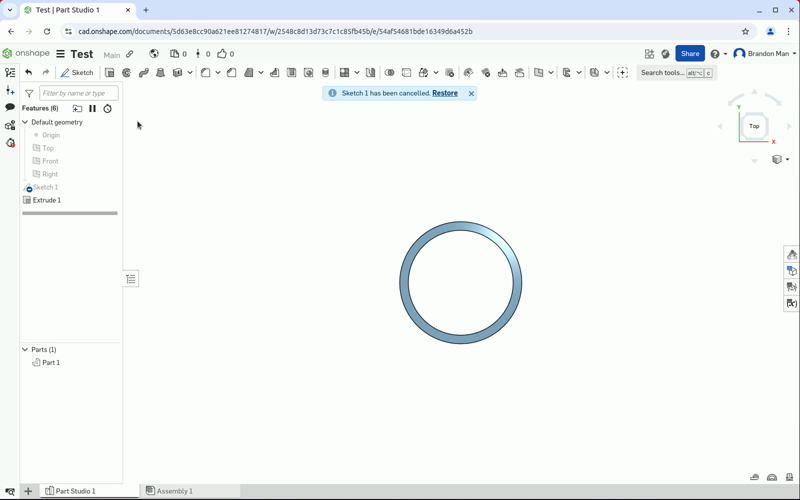
key(shift+h)
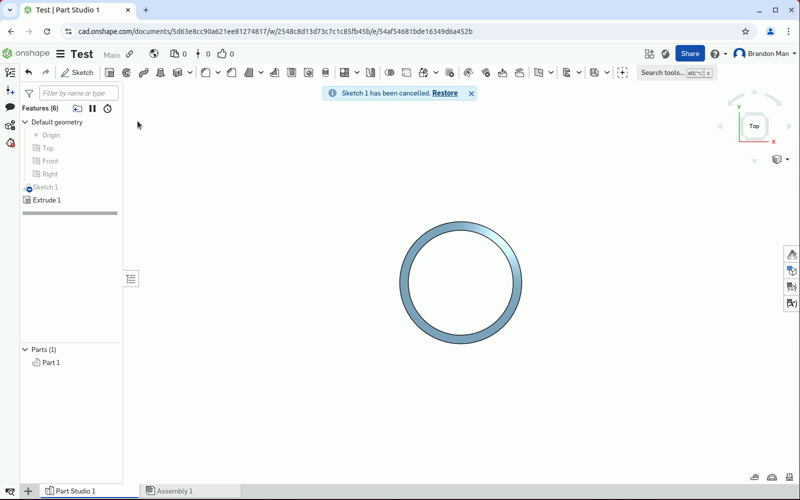
mouse_move(73, 189)
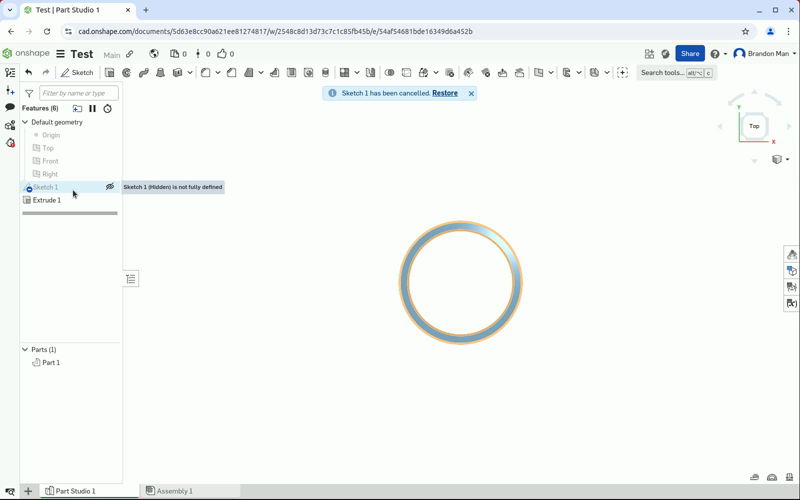
click(73, 189)
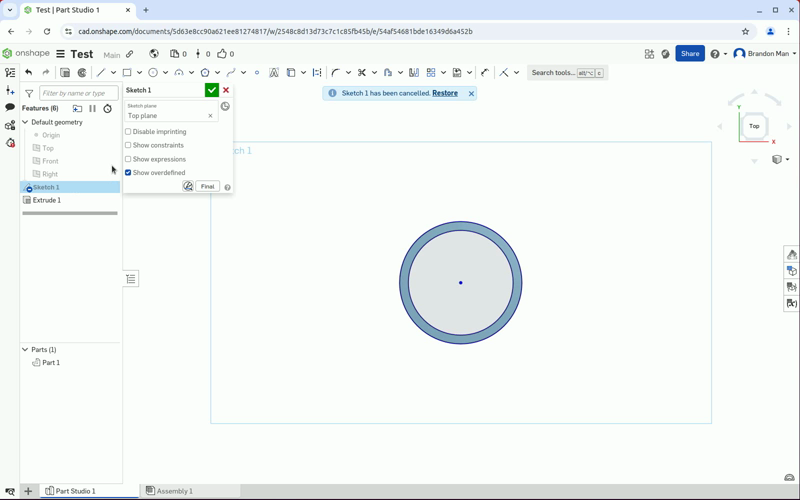
mouse_move(229, 92)
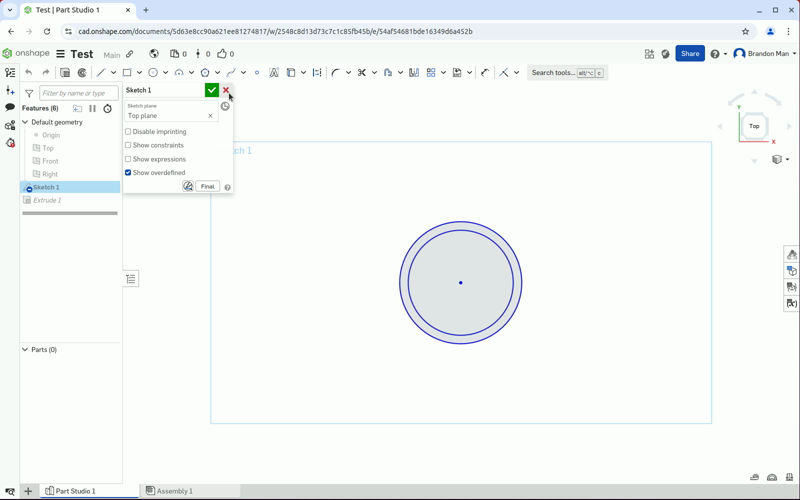
click(229, 92)
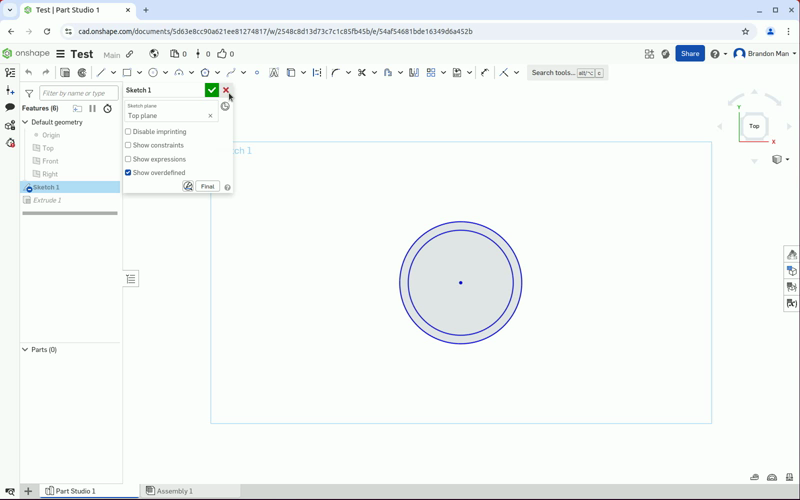
key(shift+s)
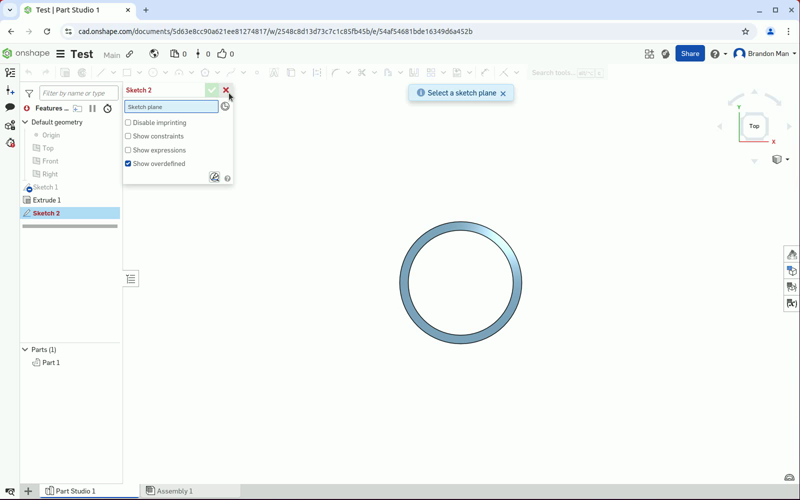
mouse_move(73, 150)
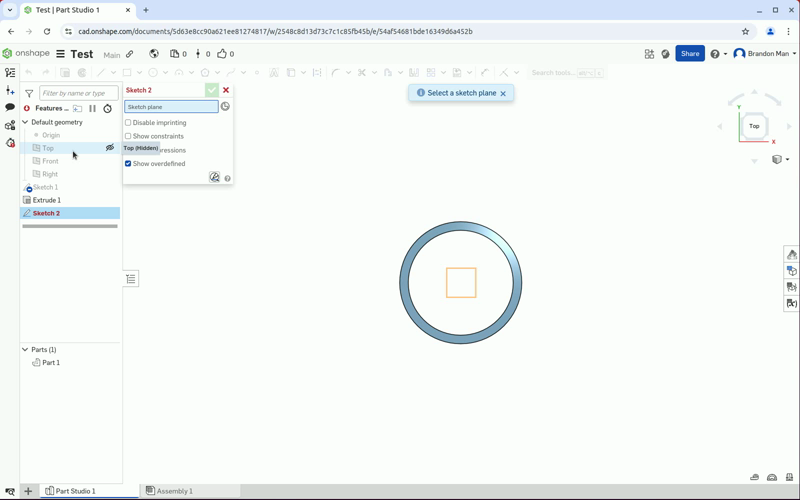
click(73, 150)
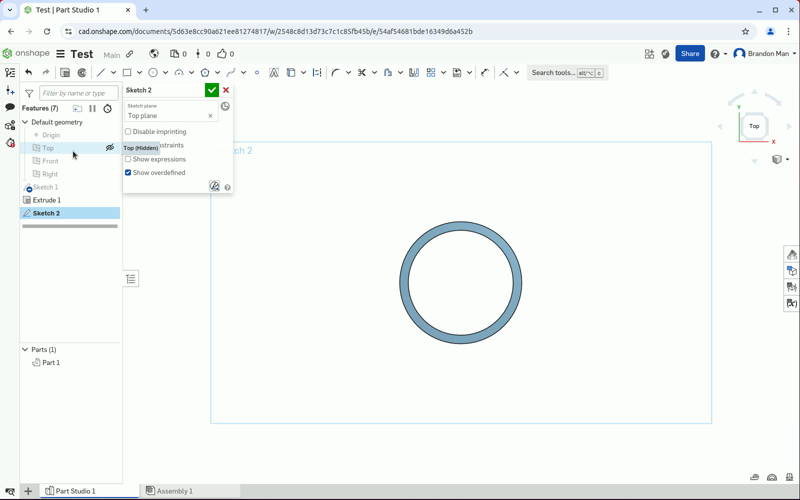
mouse_move(73, 352)
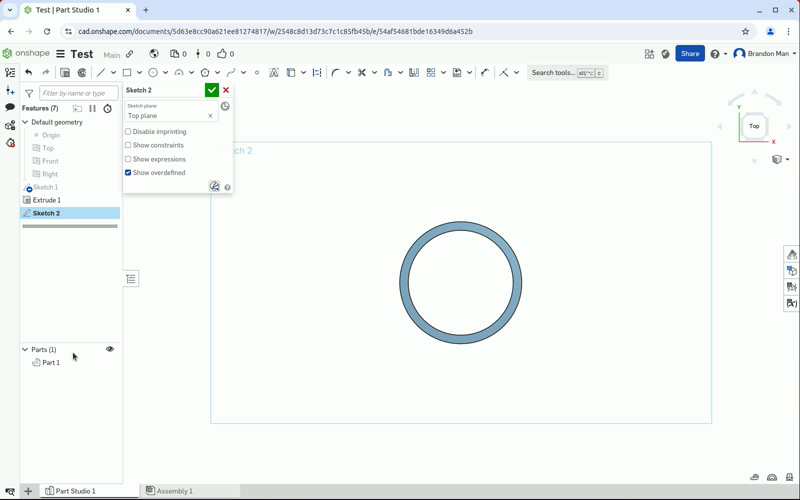
key(y)
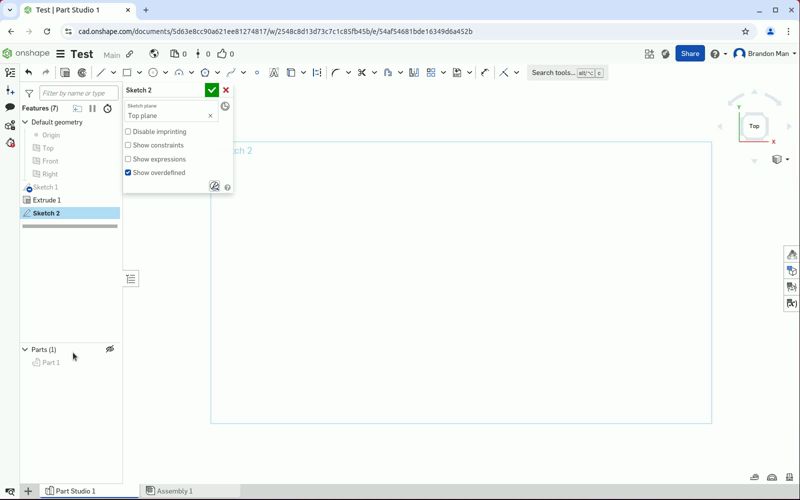
key(l)
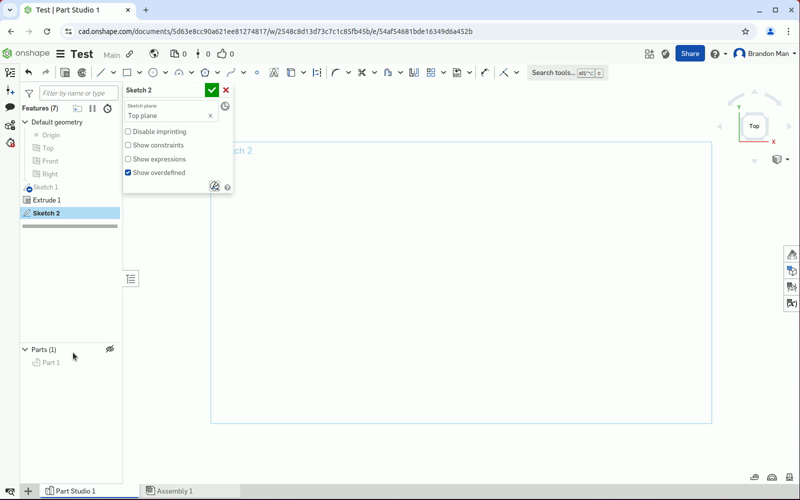
key_down(shift)
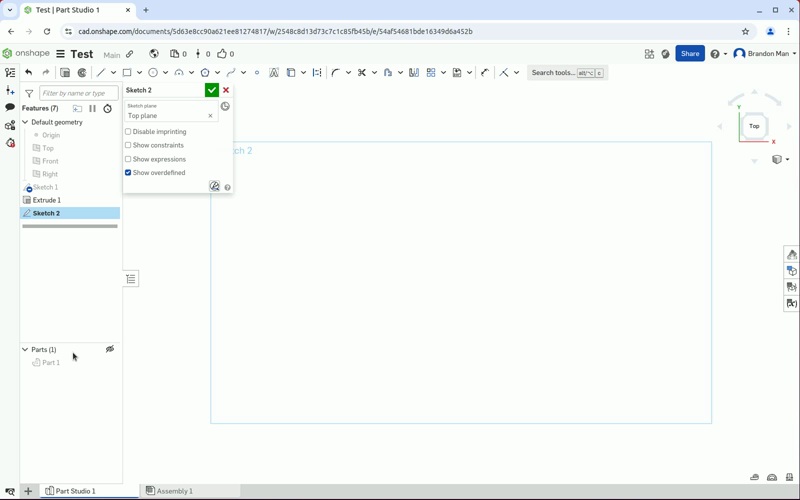
mouse_move(409, 286)
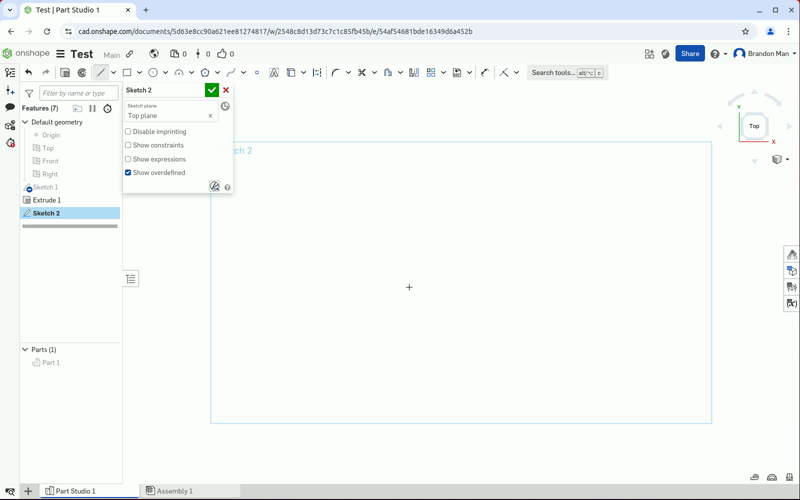
click(409, 286)
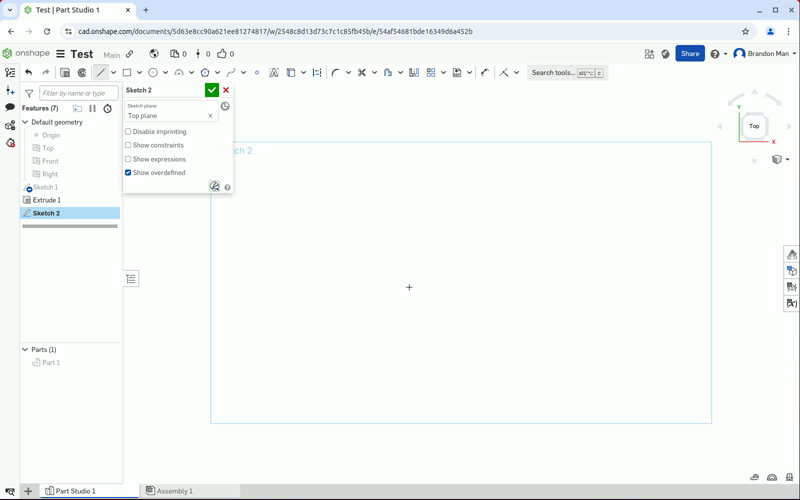
key_up(shift)
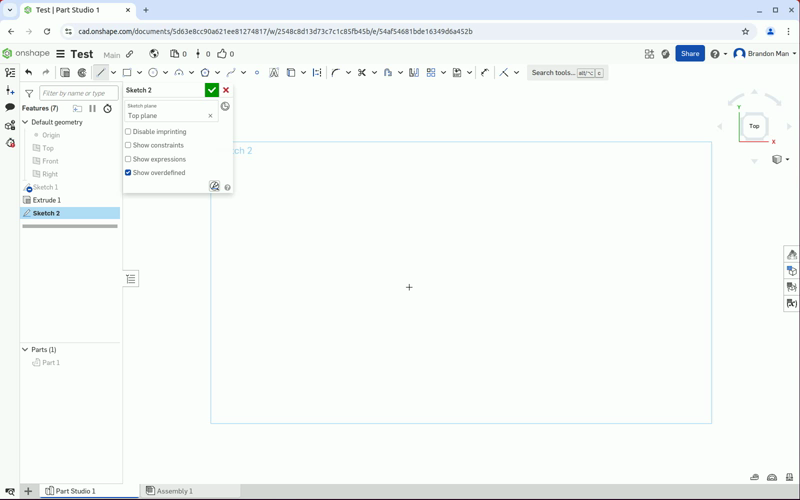
key_down(shift)
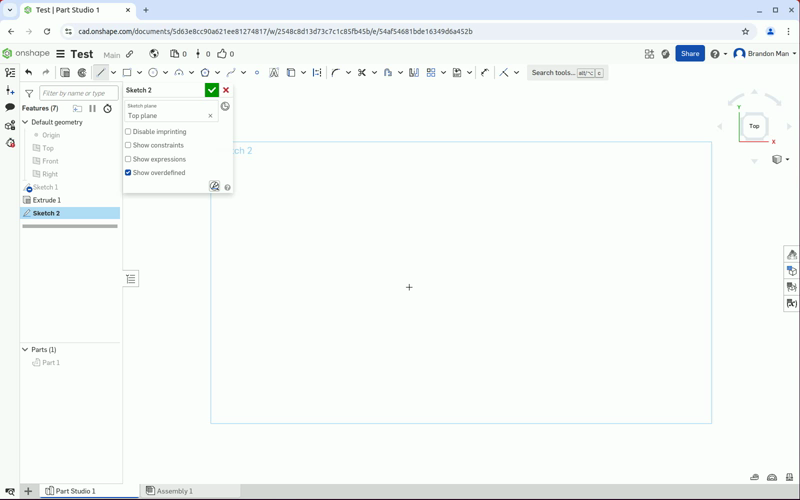
mouse_move(439, 286)
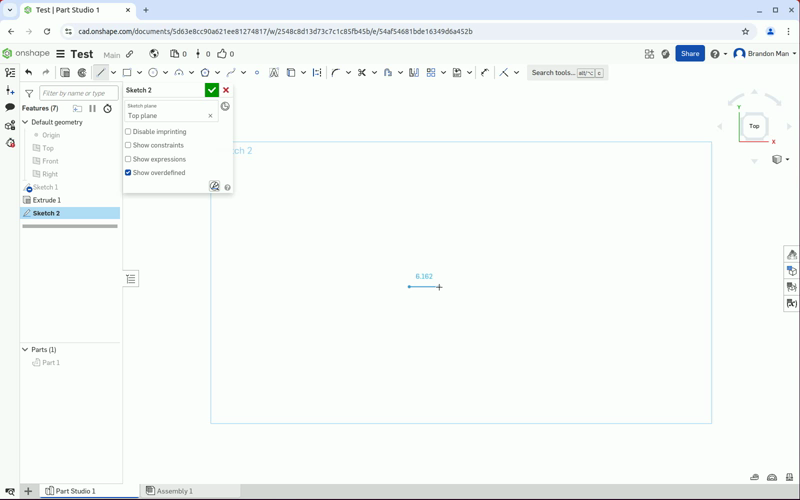
mouse_move(412, 286)
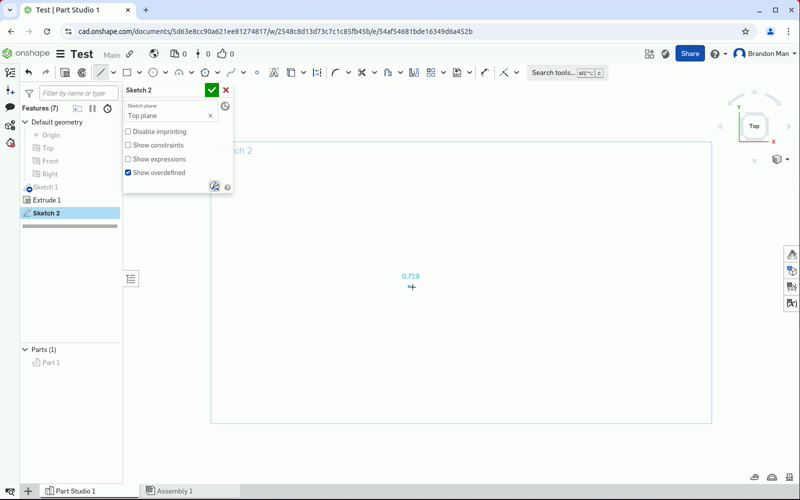
scroll(6)
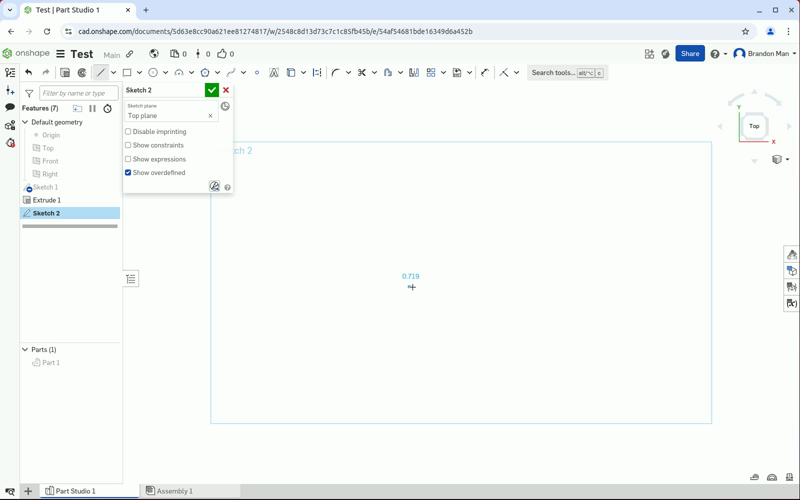
scroll(6)
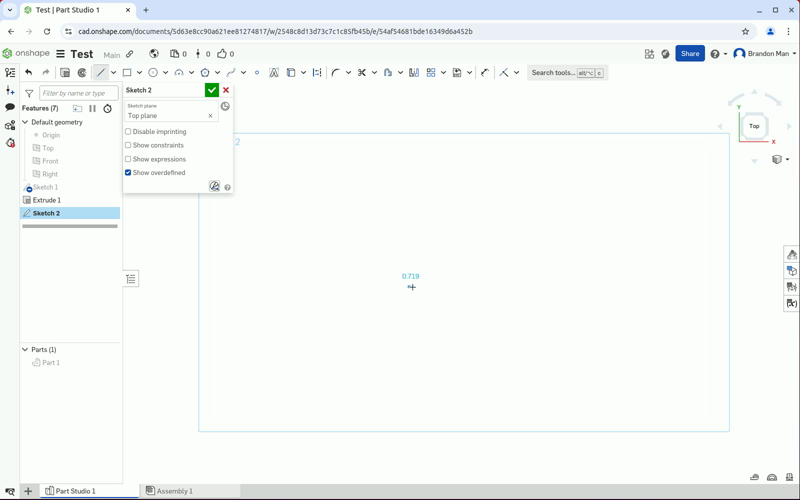
scroll(6)
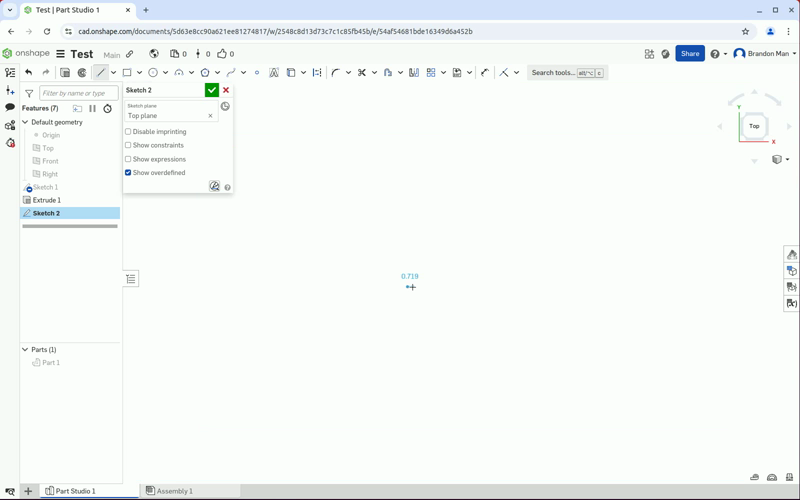
scroll(6)
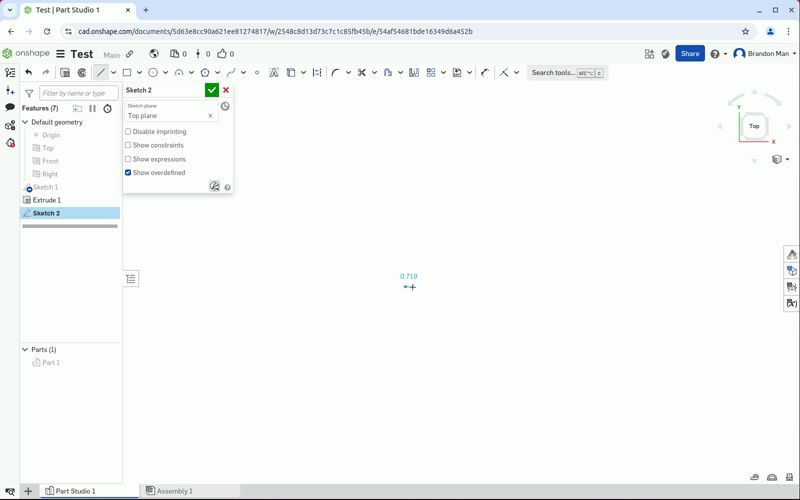
scroll(6)
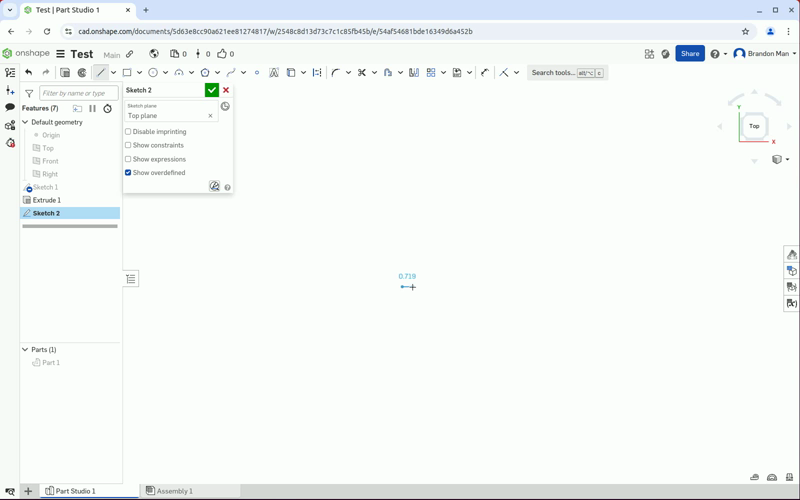
scroll(6)
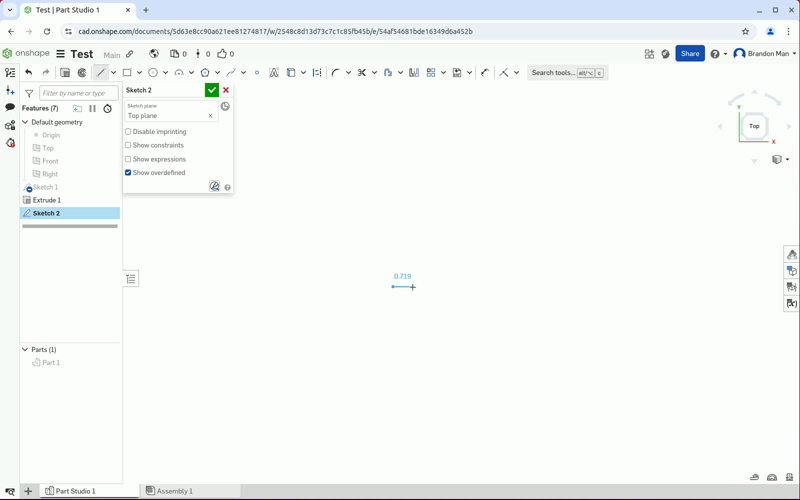
scroll(6)
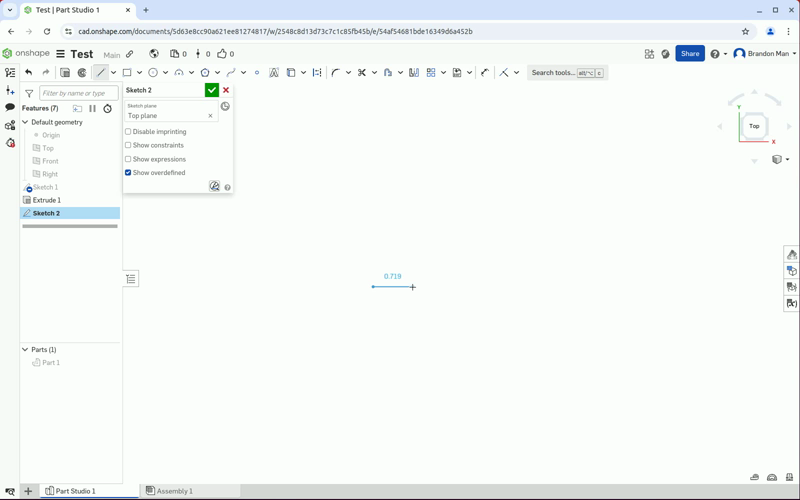
click(412, 286)
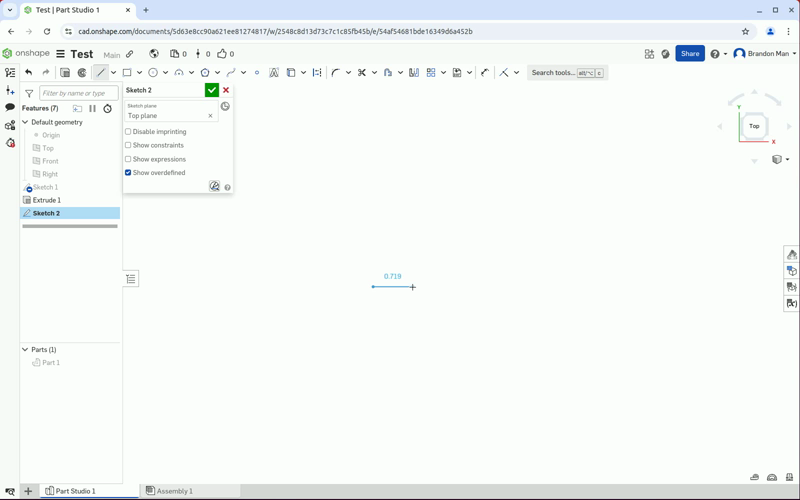
scroll(-6)
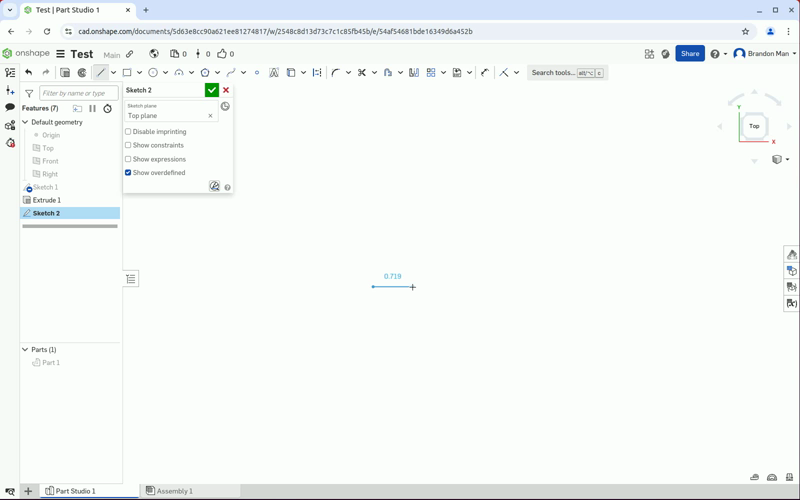
scroll(-6)
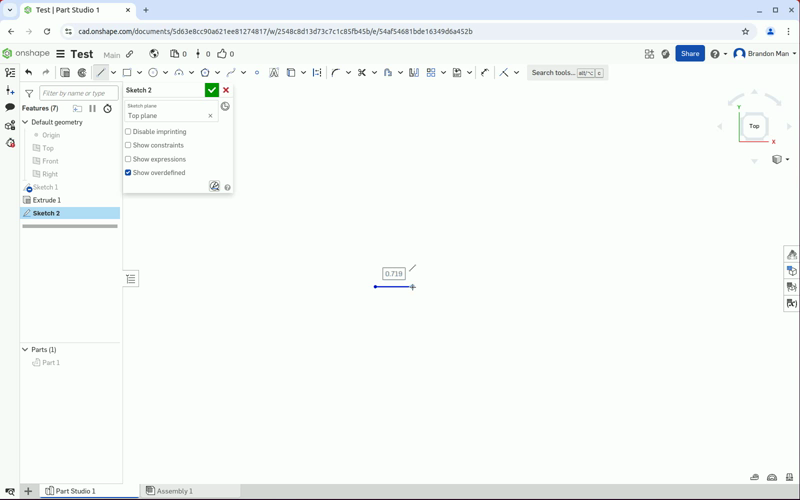
scroll(-6)
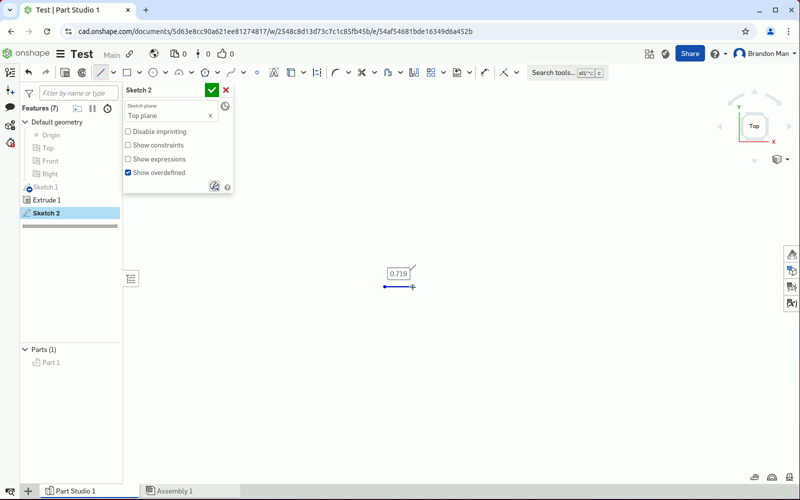
scroll(-6)
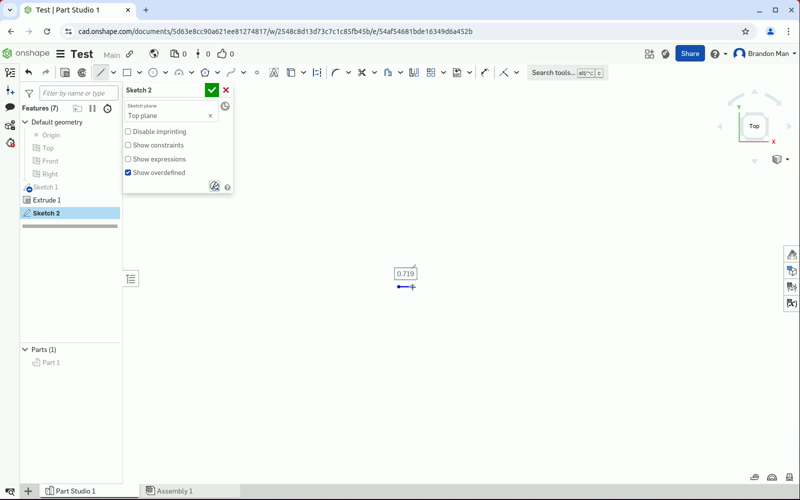
scroll(-6)
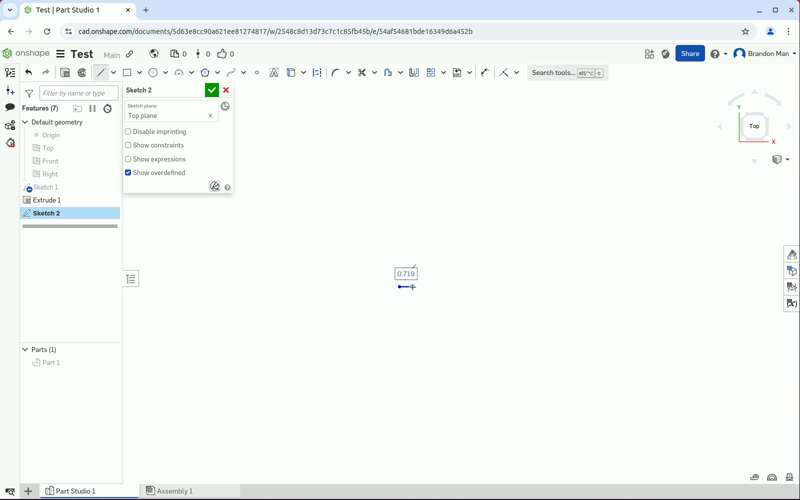
scroll(-6)
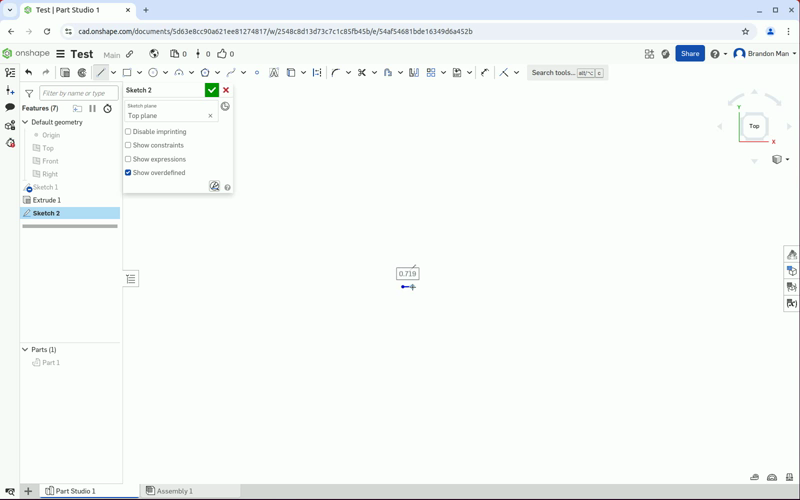
scroll(-6)
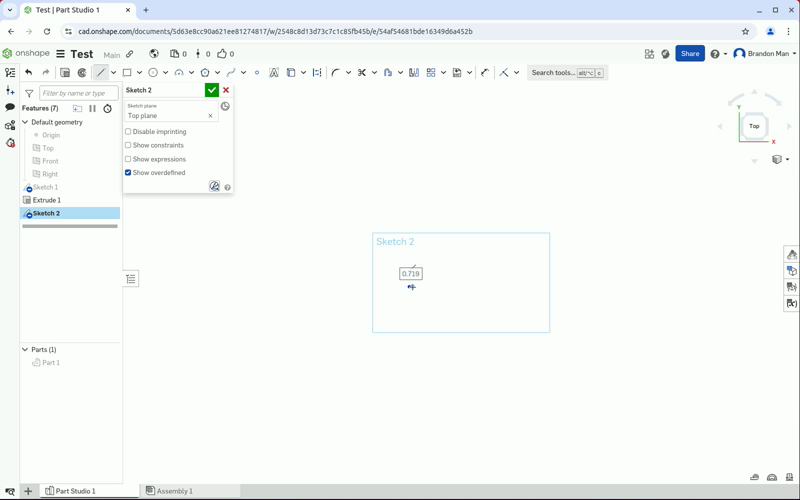
key_up(shift)
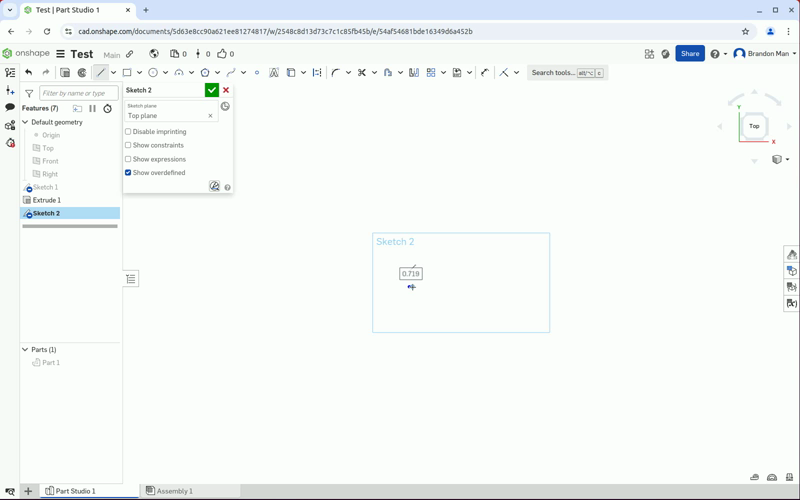
key(esc)
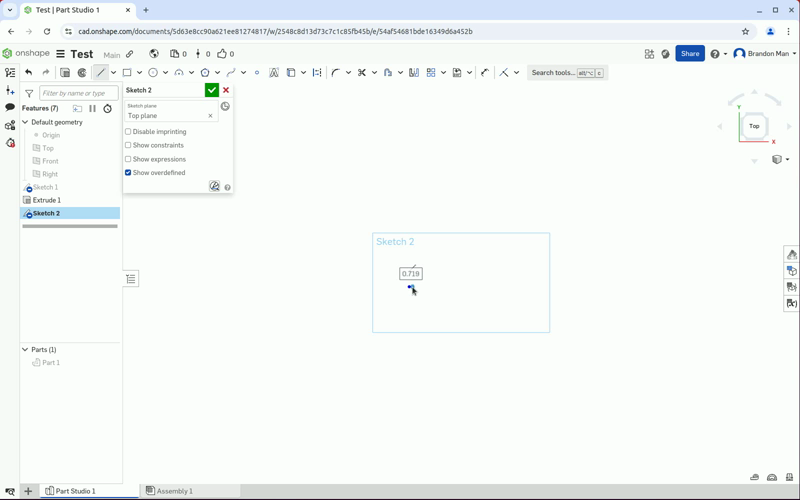
key(a)
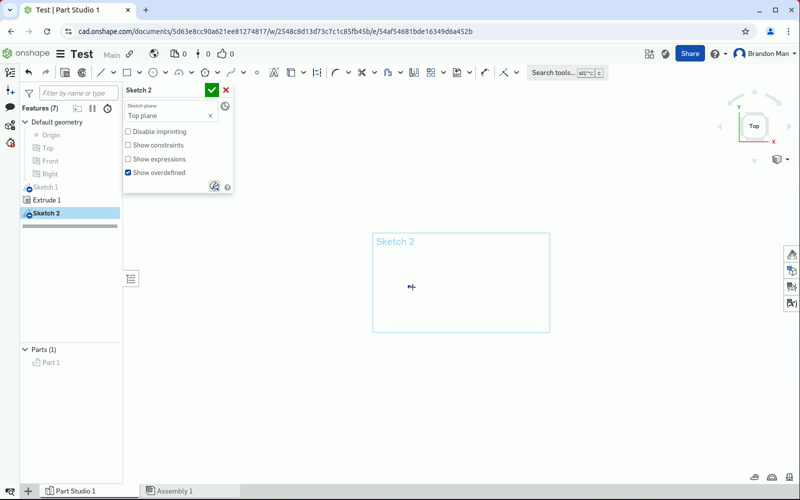
mouse_move(412, 286)
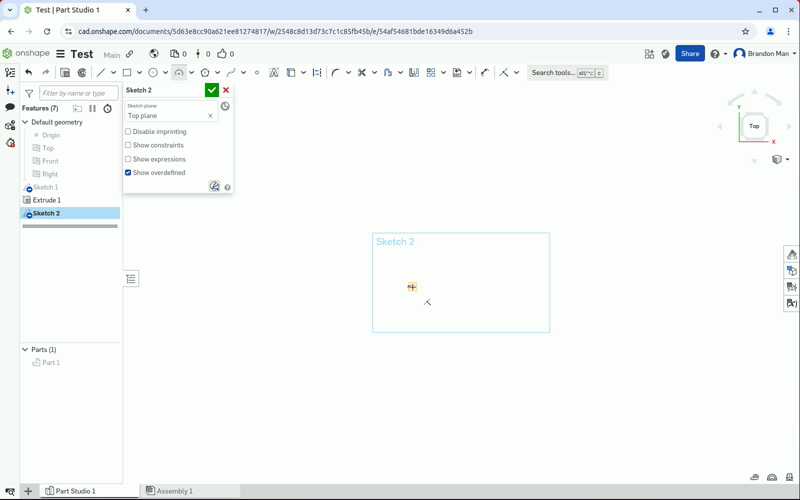
scroll(6)
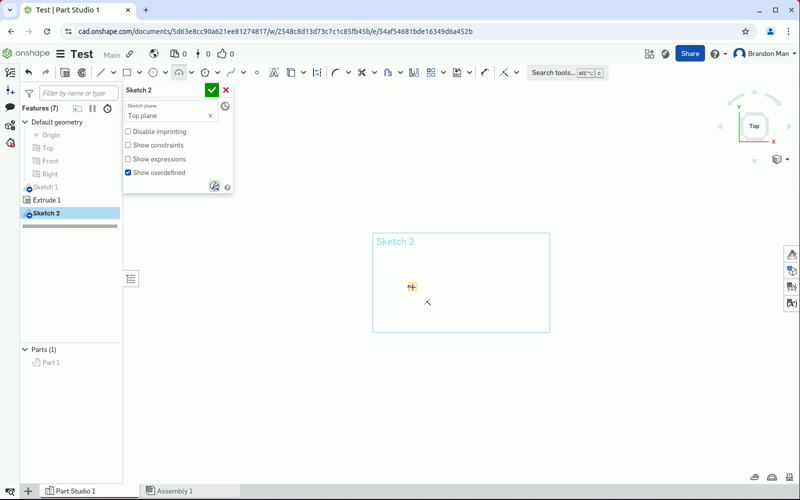
scroll(6)
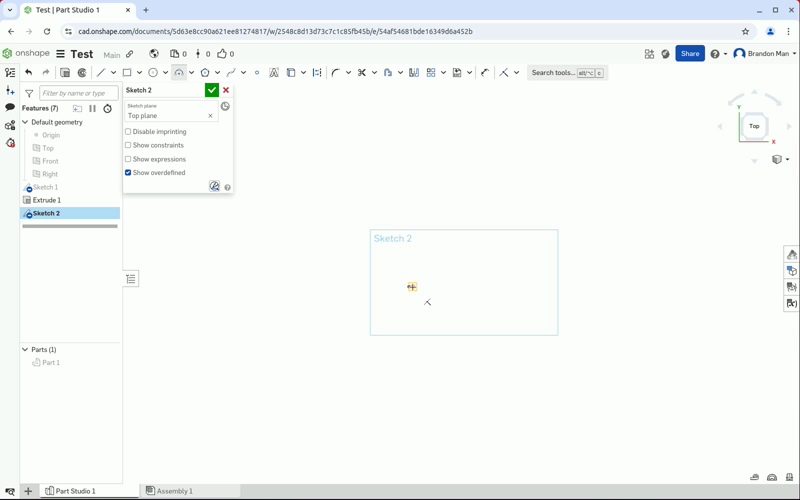
scroll(6)
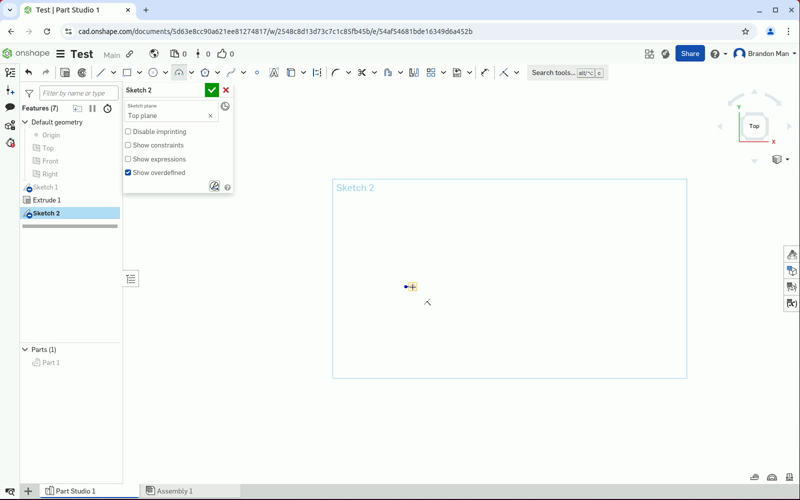
scroll(6)
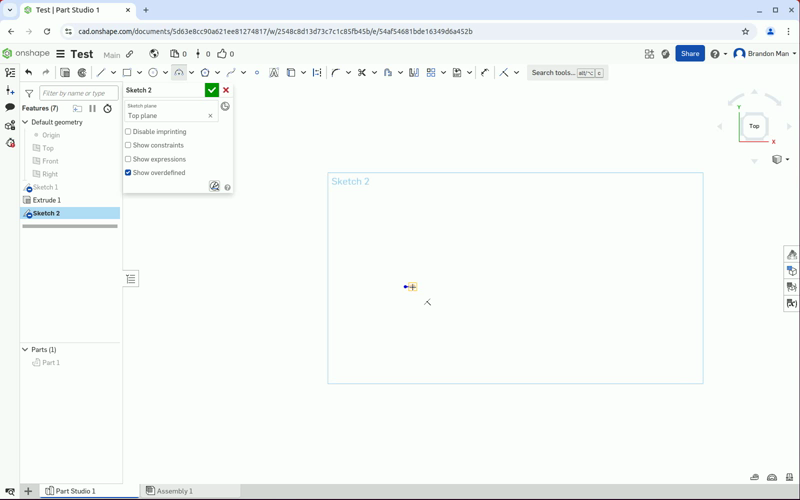
scroll(6)
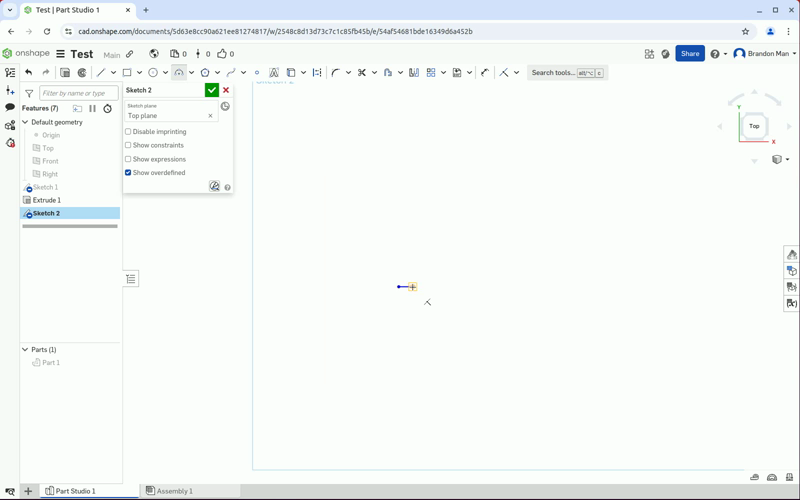
scroll(6)
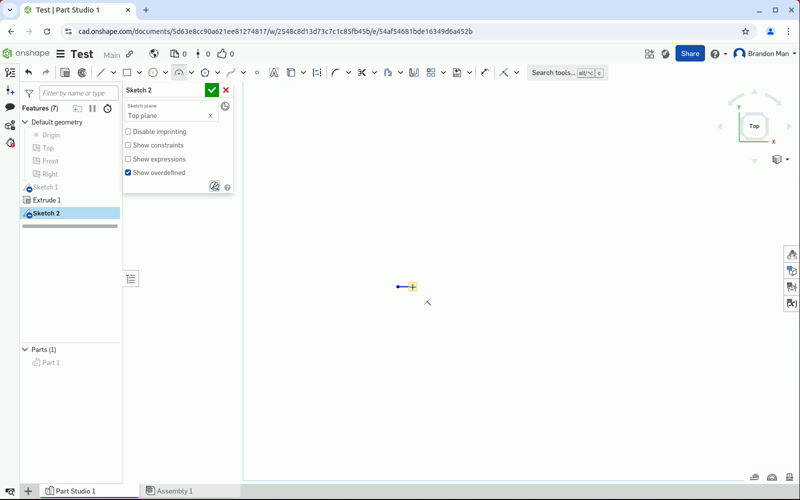
scroll(6)
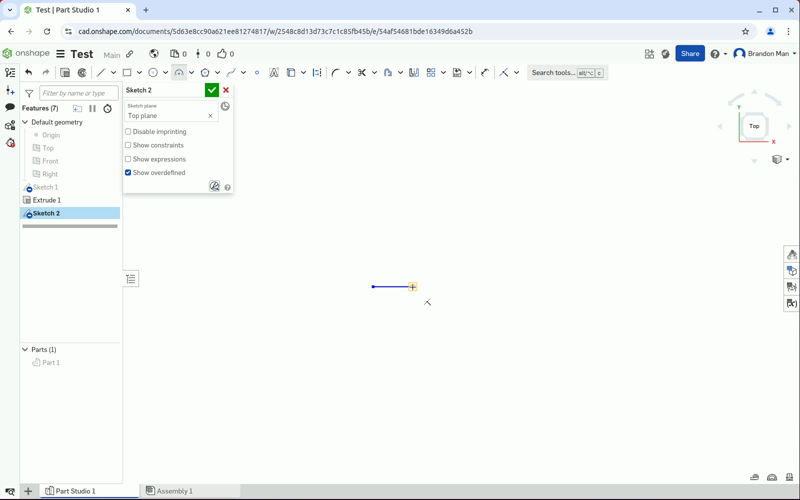
click(412, 286)
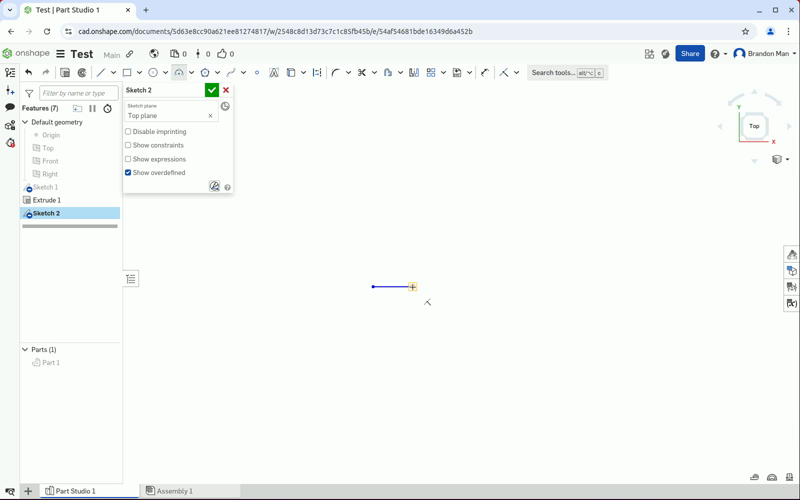
scroll(-6)
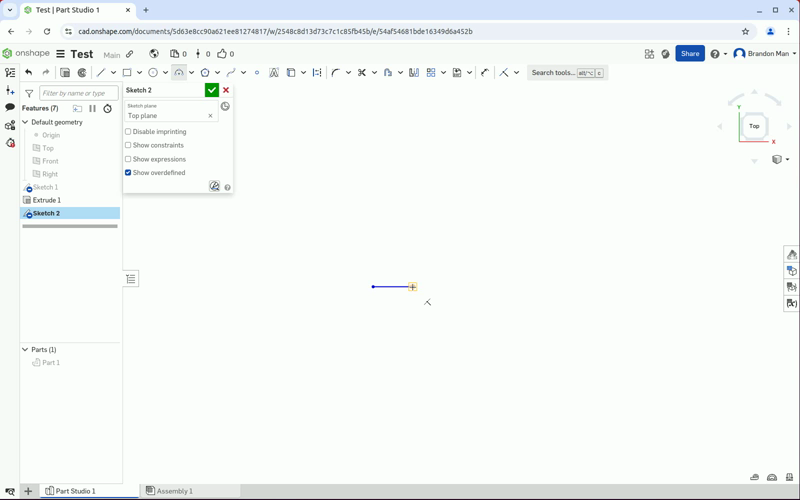
scroll(-6)
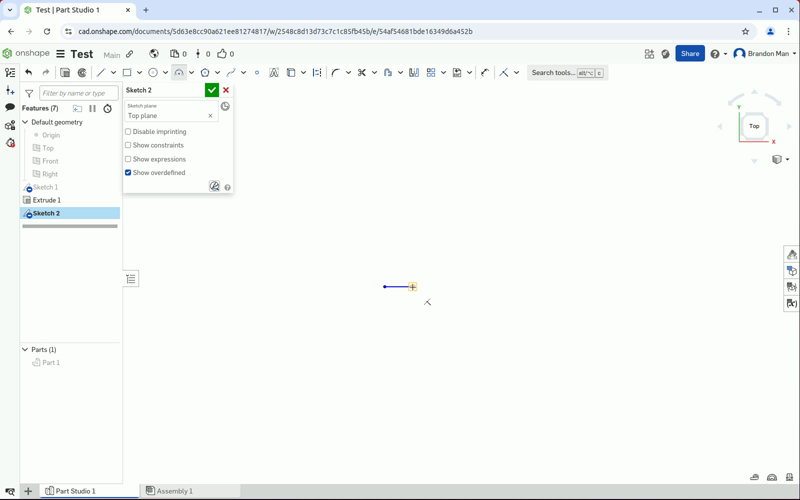
scroll(-6)
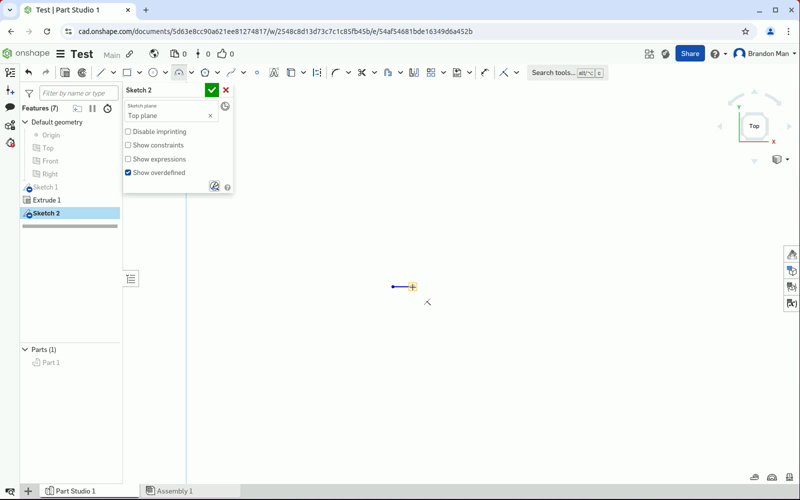
scroll(-6)
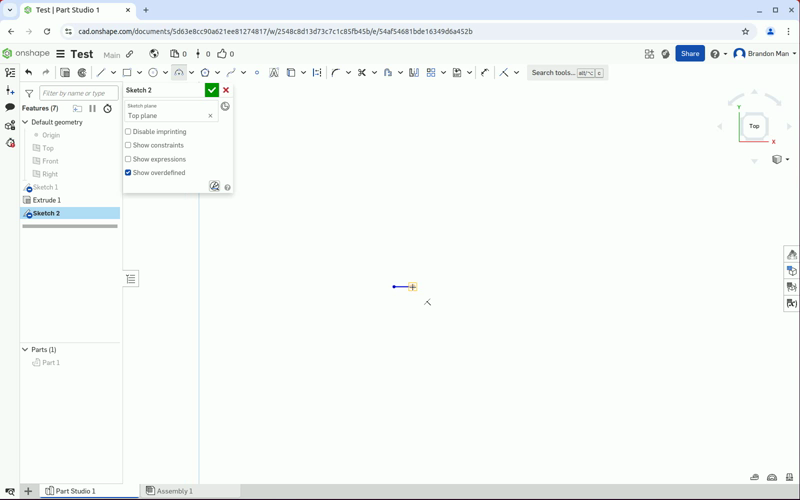
scroll(-6)
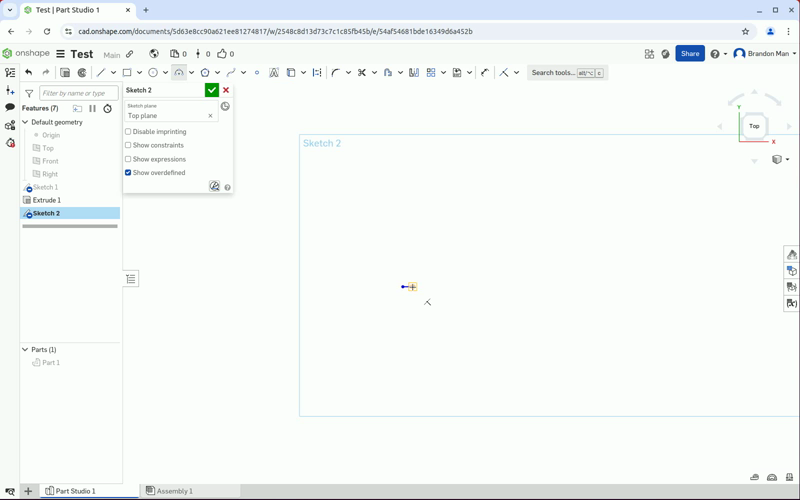
scroll(-6)
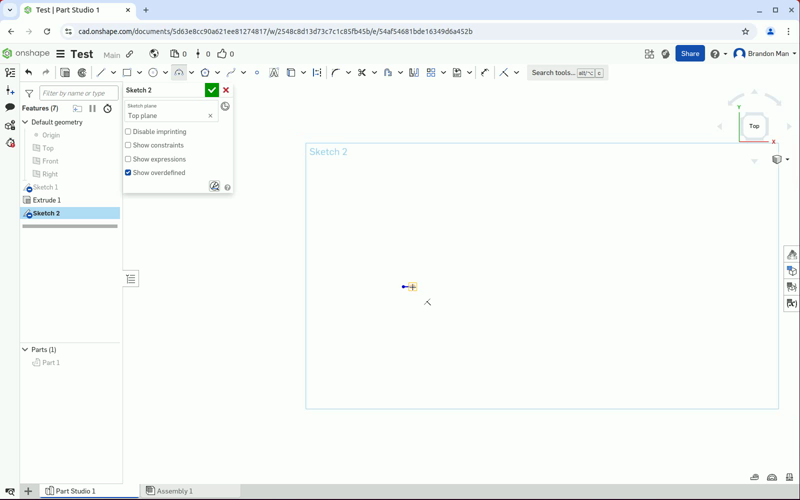
scroll(-6)
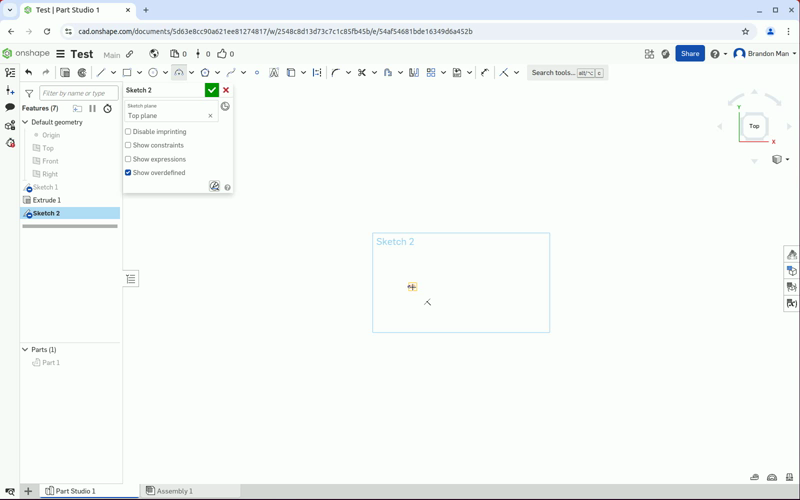
key_down(shift)
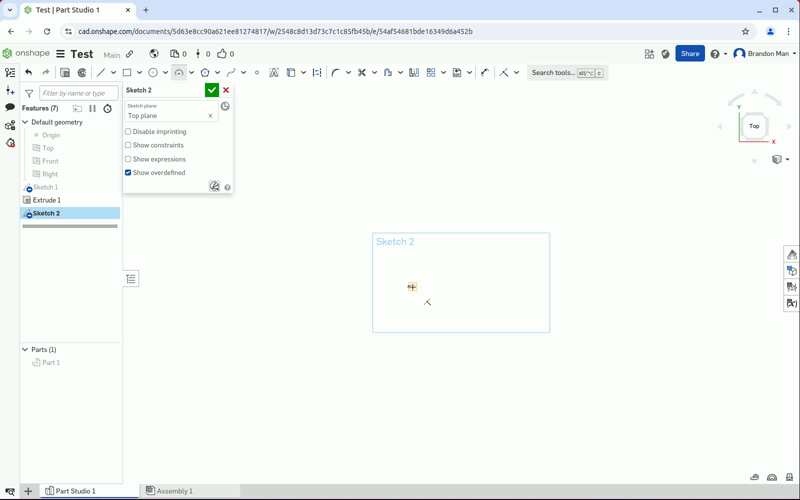
mouse_move(412, 278)
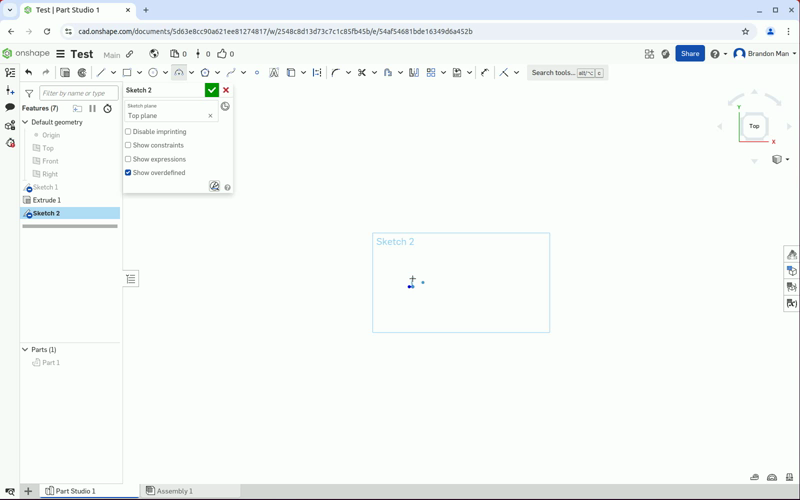
click(412, 278)
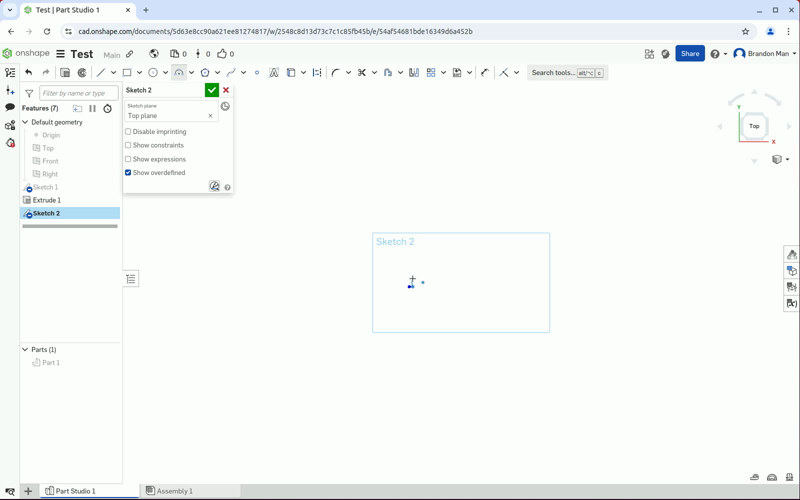
mouse_move(411, 282)
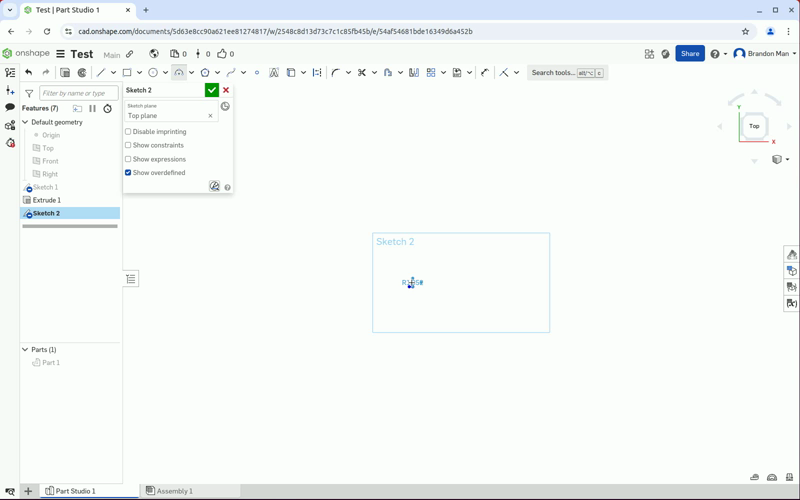
scroll(6)
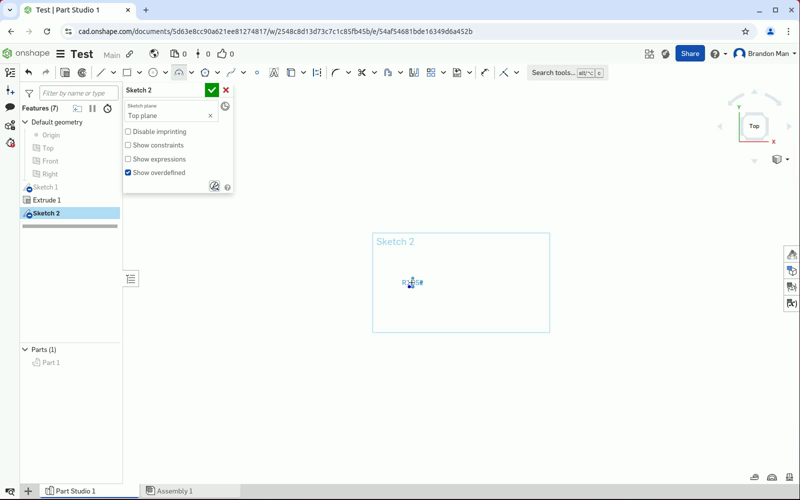
scroll(6)
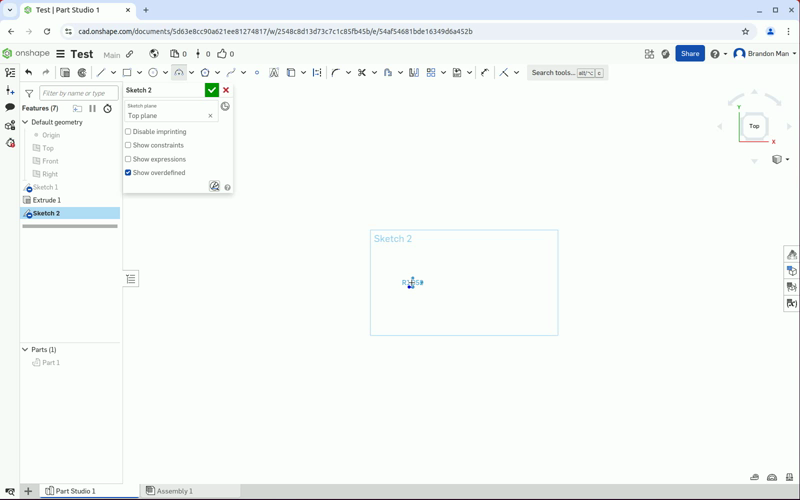
scroll(6)
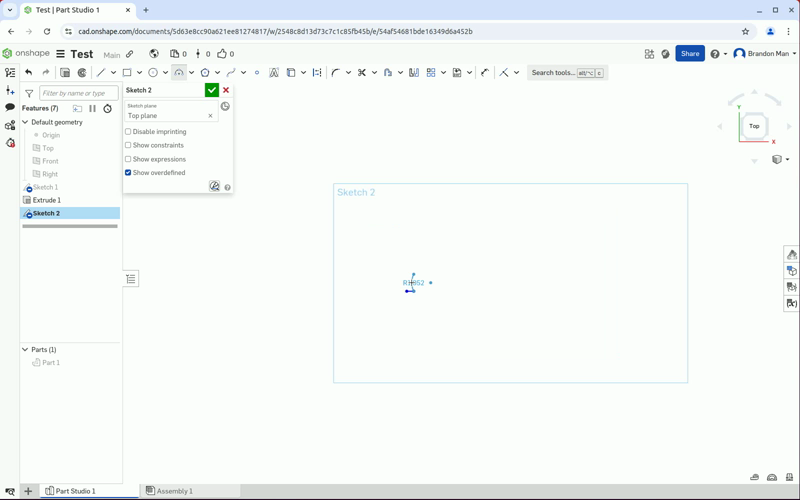
scroll(6)
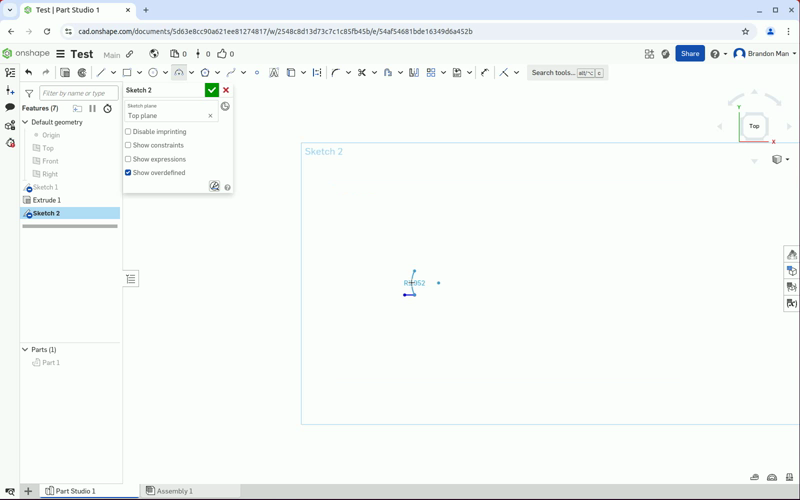
scroll(6)
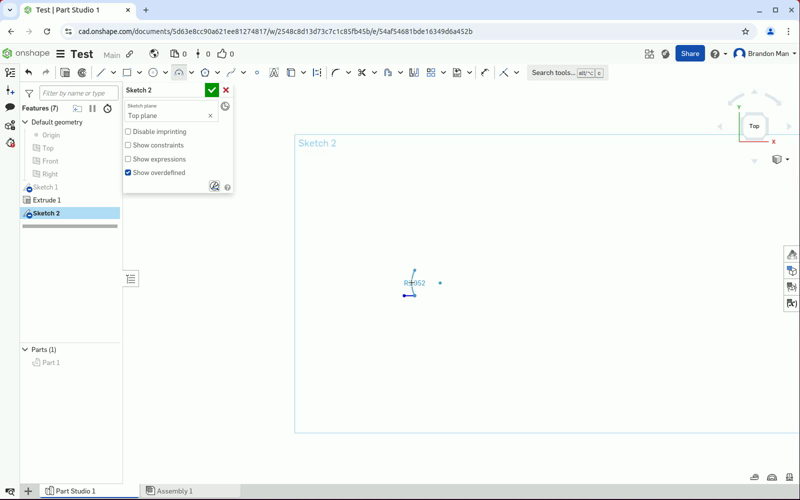
scroll(6)
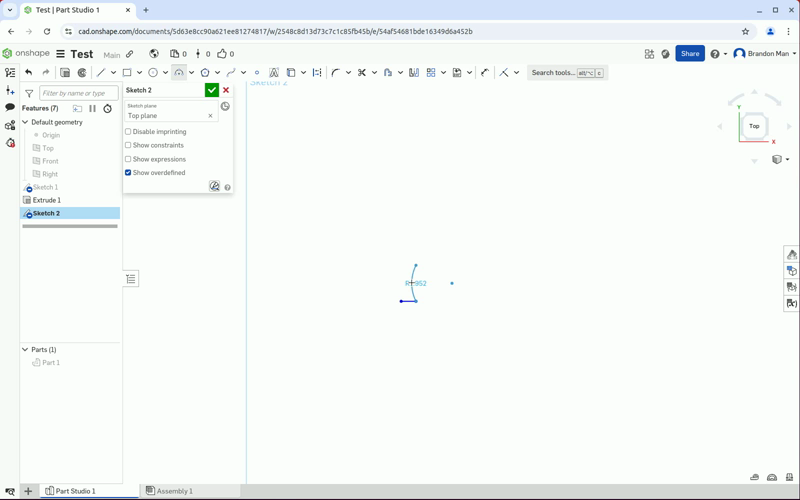
scroll(6)
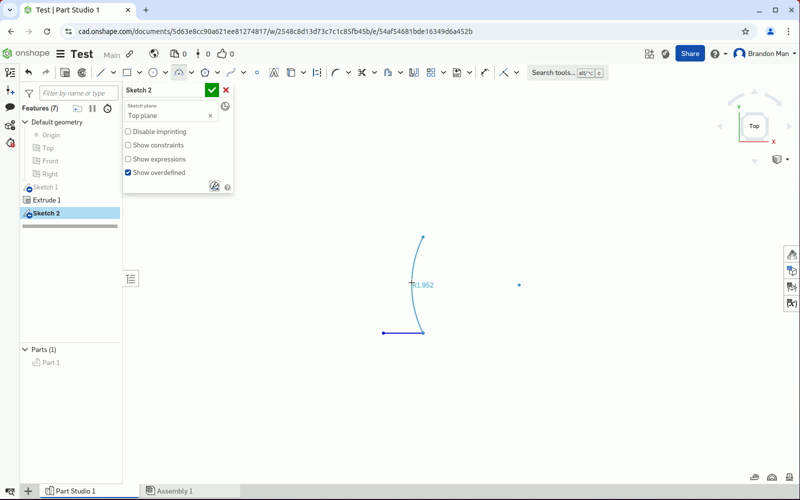
click(411, 282)
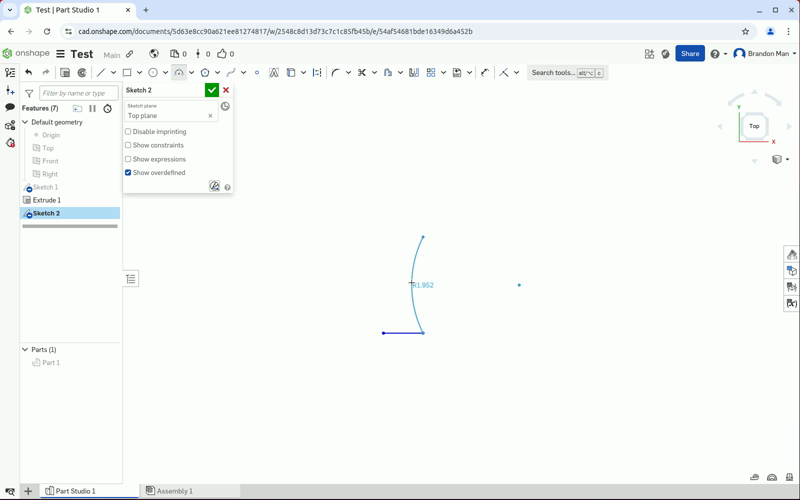
scroll(-6)
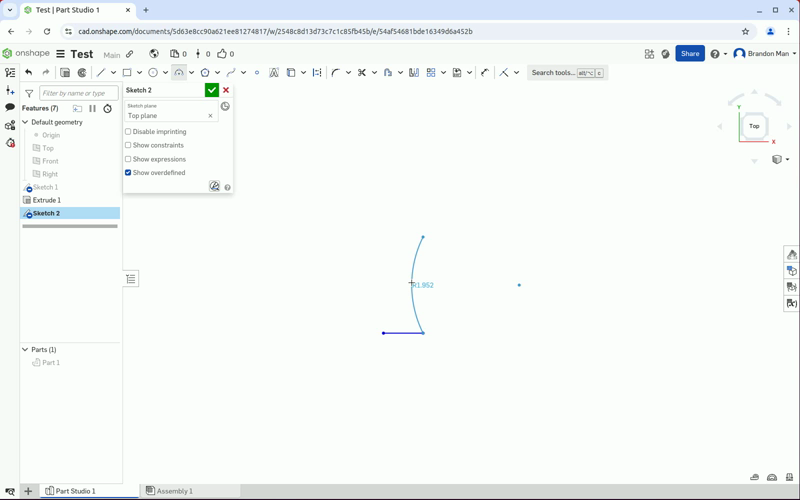
scroll(-6)
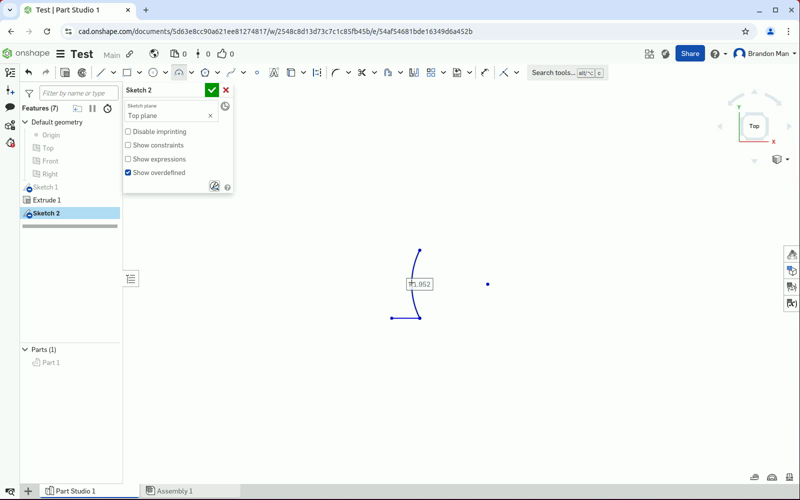
scroll(-6)
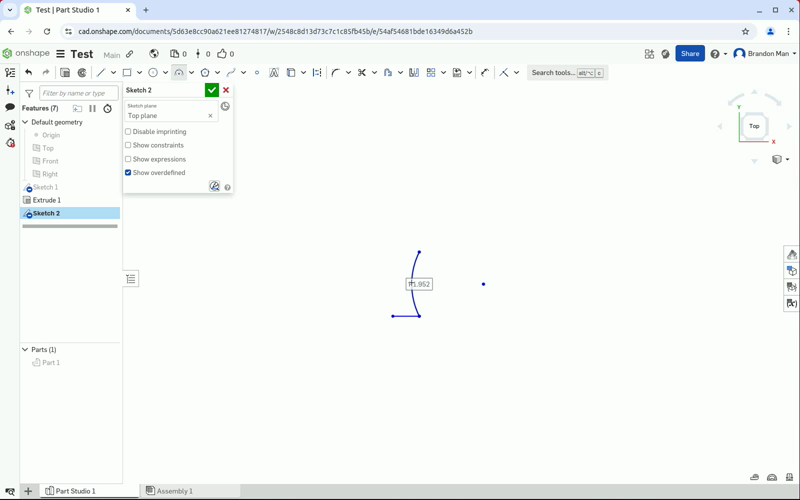
scroll(-6)
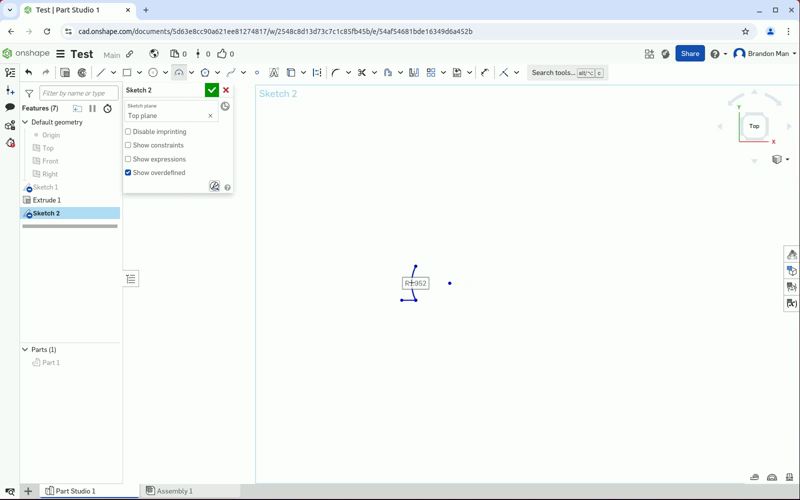
scroll(-6)
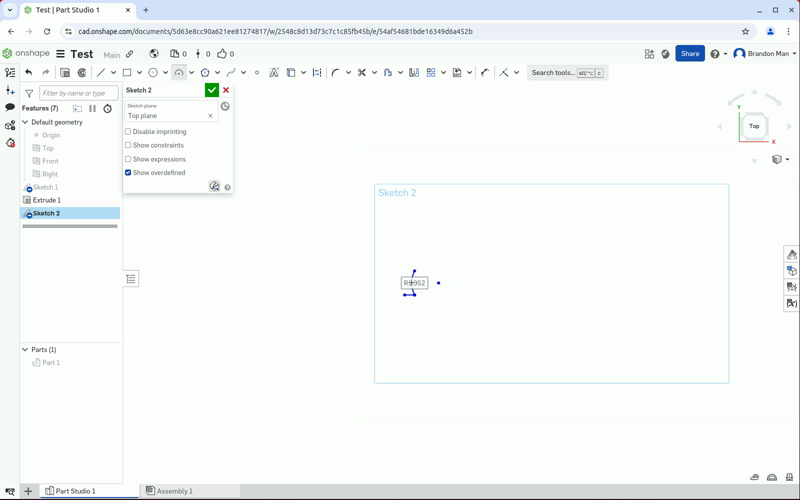
scroll(-6)
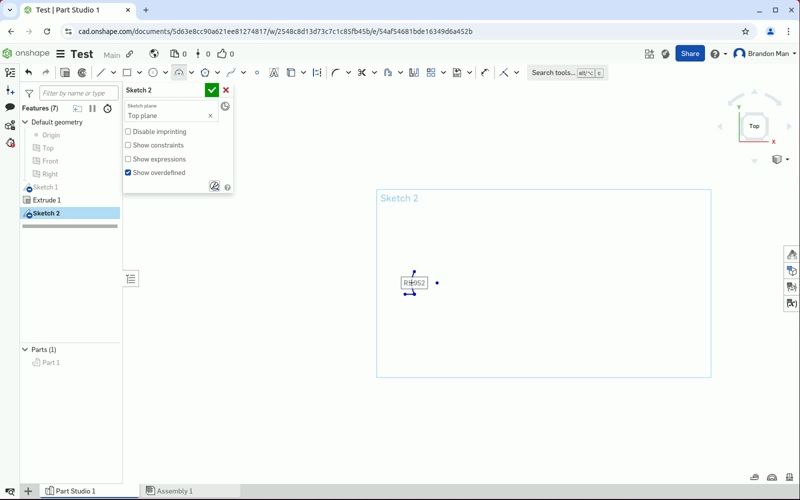
scroll(-6)
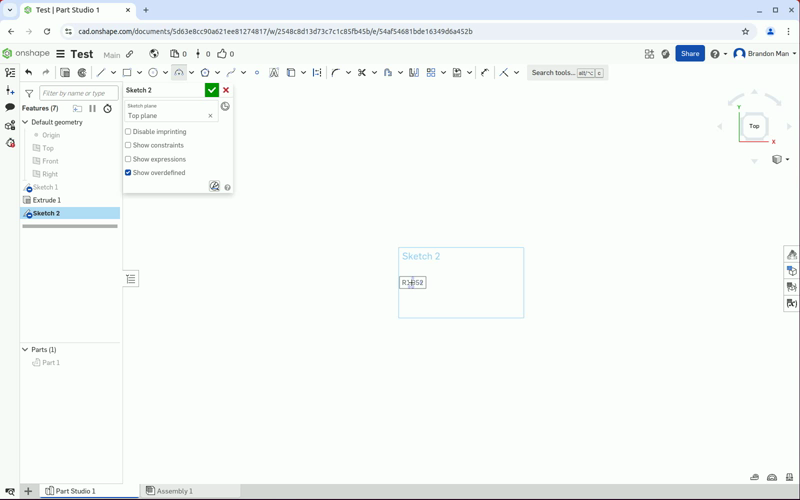
key_up(shift)
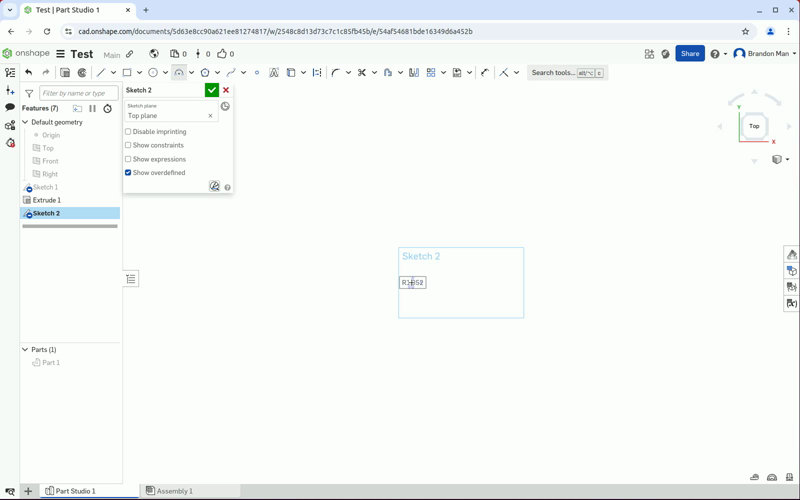
key(esc)
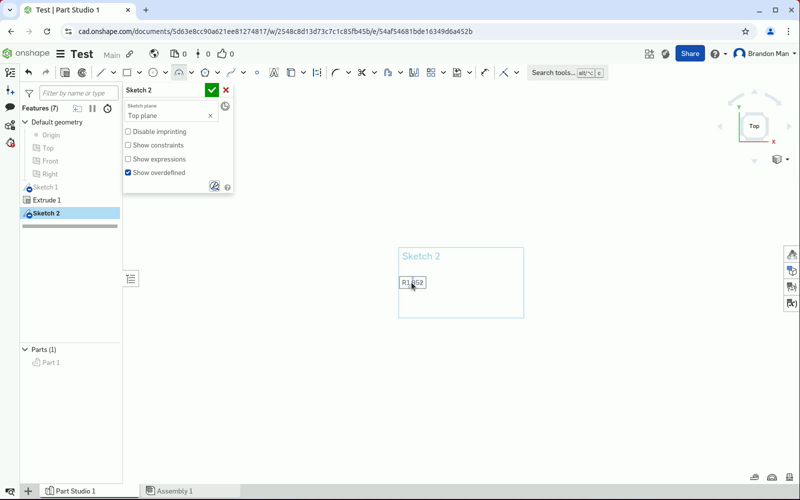
key(l)
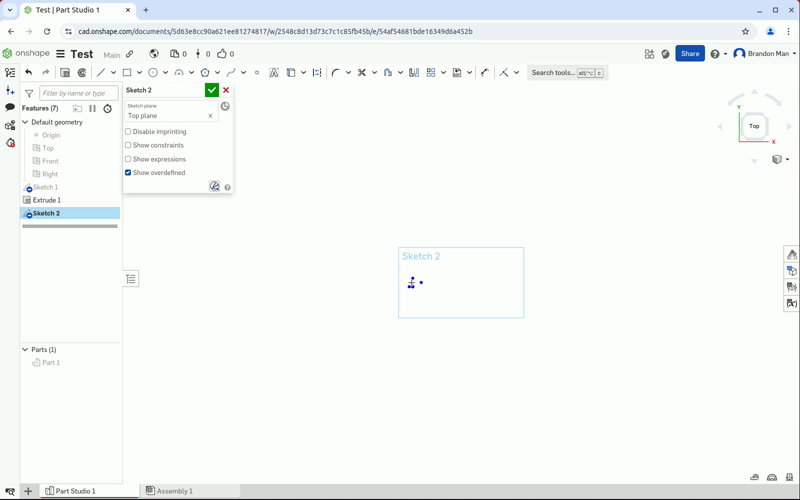
mouse_move(412, 278)
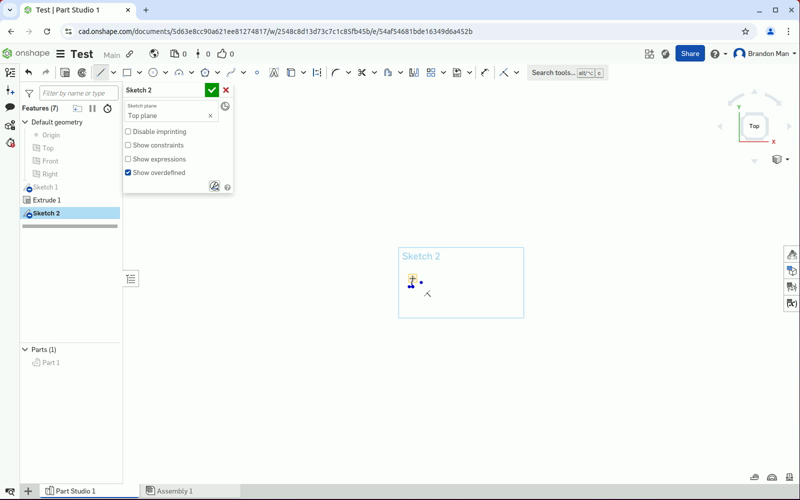
scroll(6)
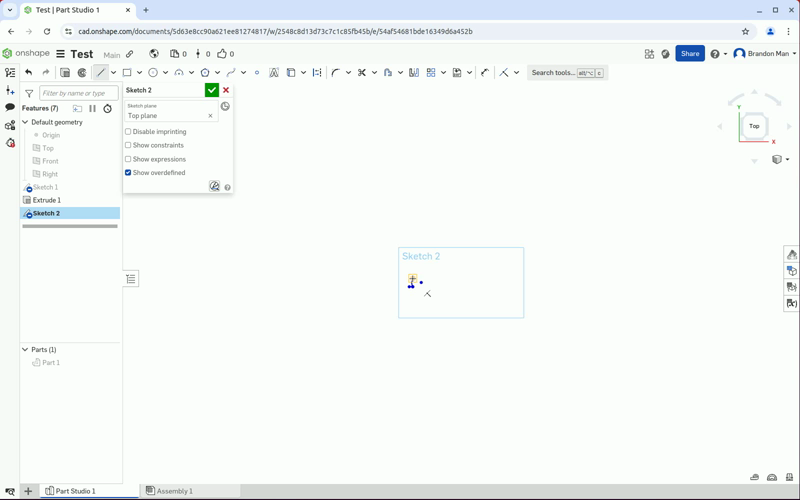
scroll(6)
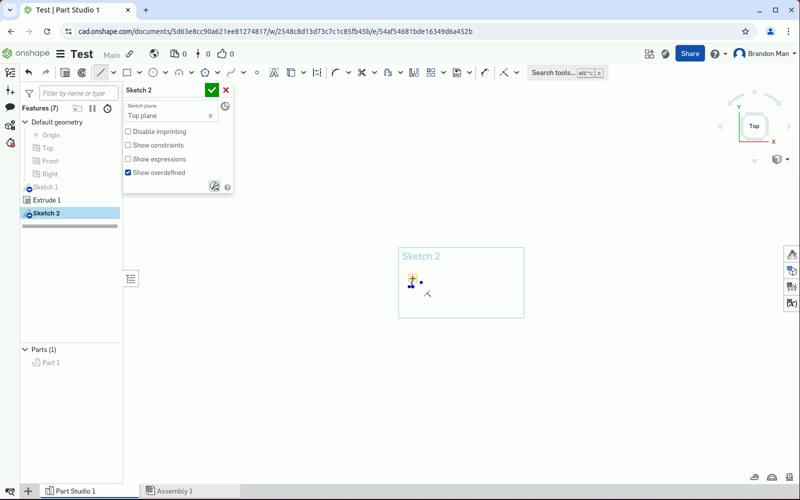
scroll(6)
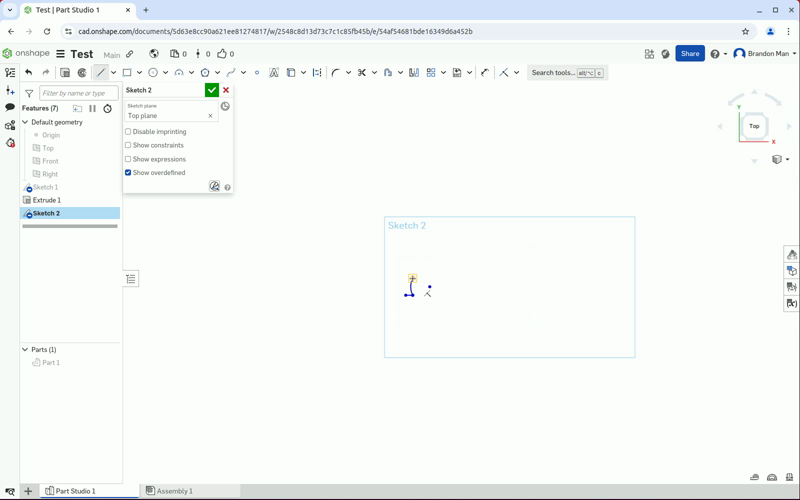
scroll(6)
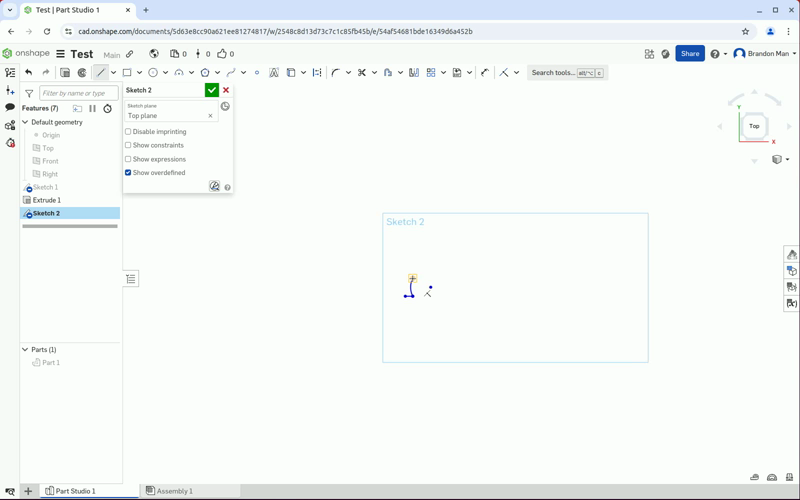
scroll(6)
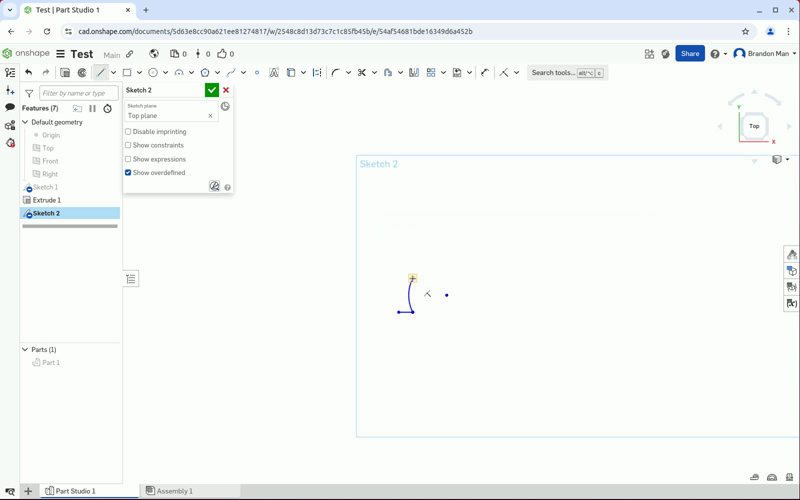
scroll(6)
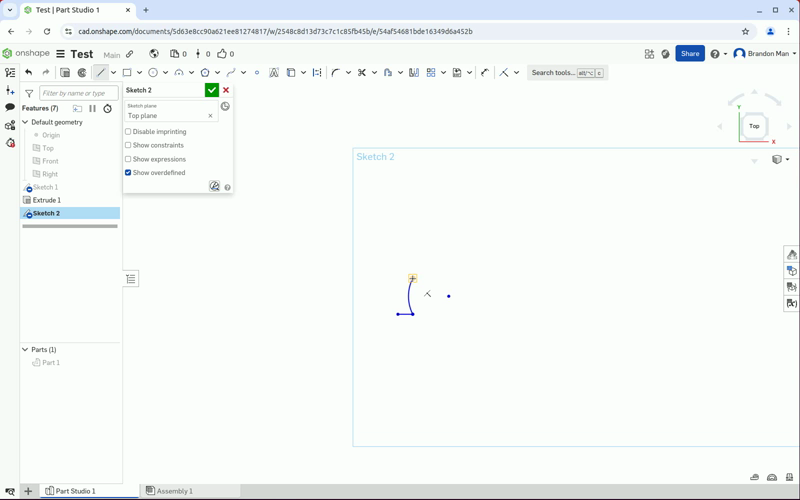
scroll(6)
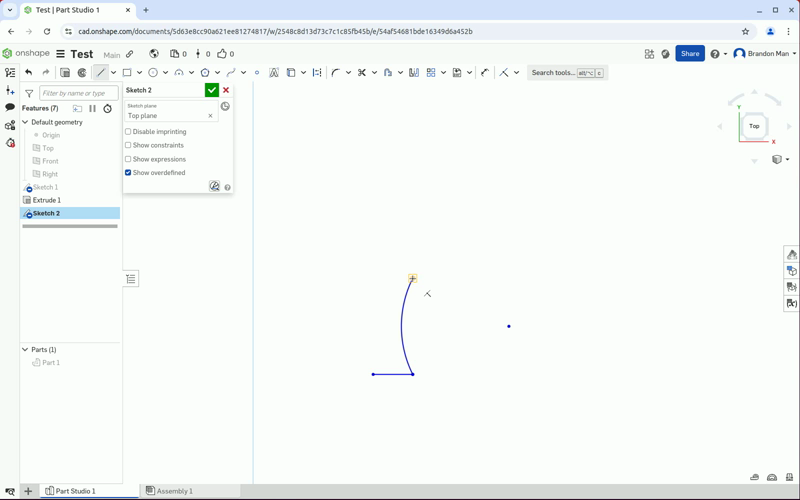
click(412, 278)
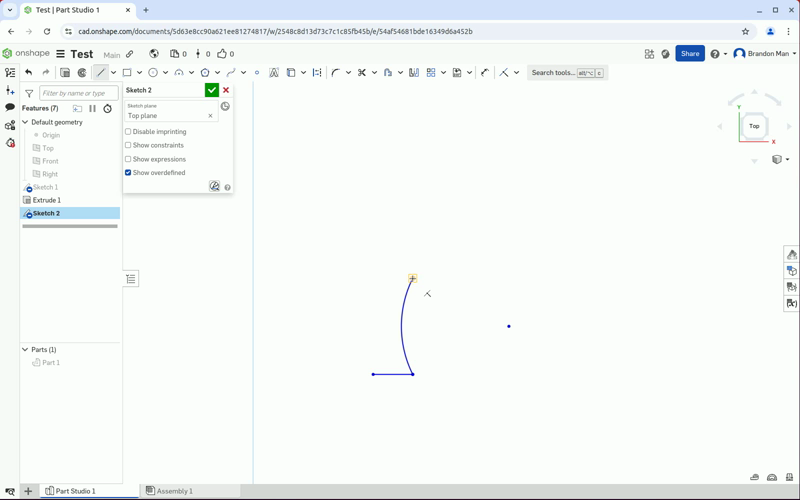
scroll(-6)
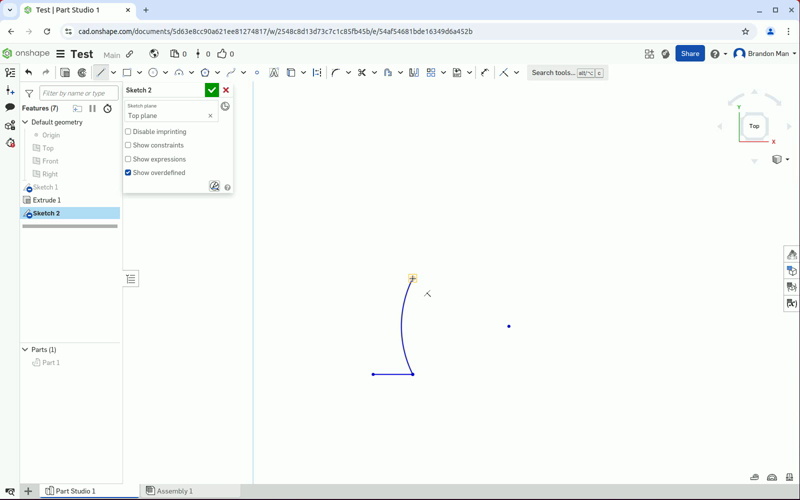
scroll(-6)
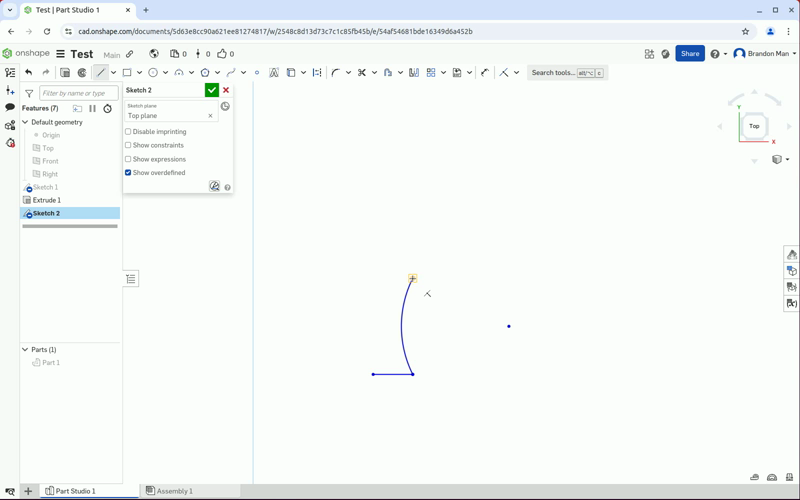
scroll(-6)
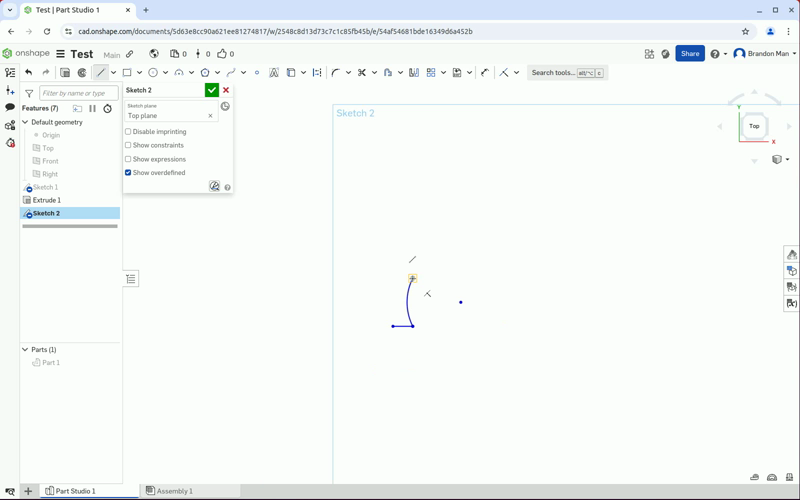
scroll(-6)
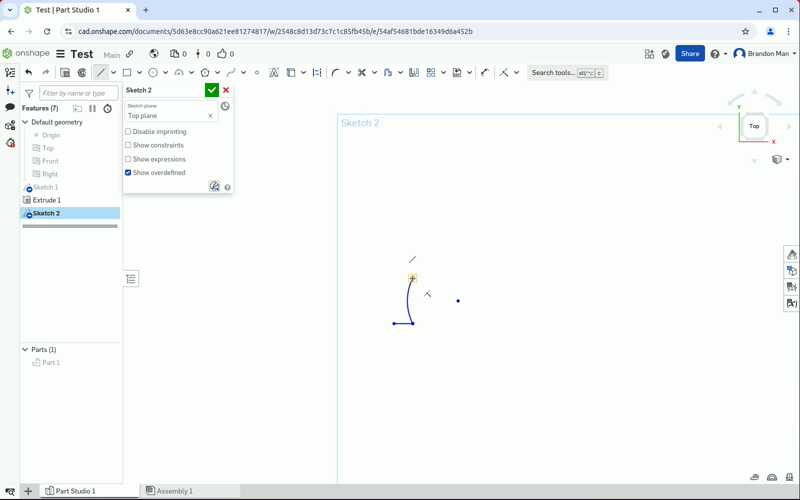
scroll(-6)
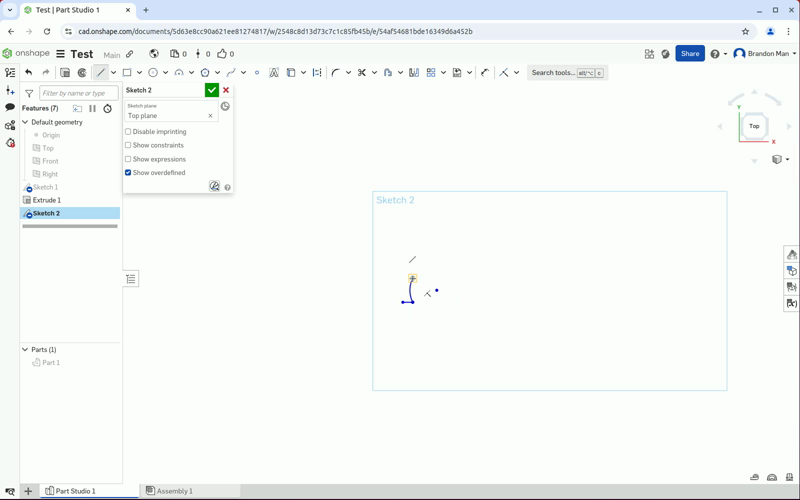
scroll(-6)
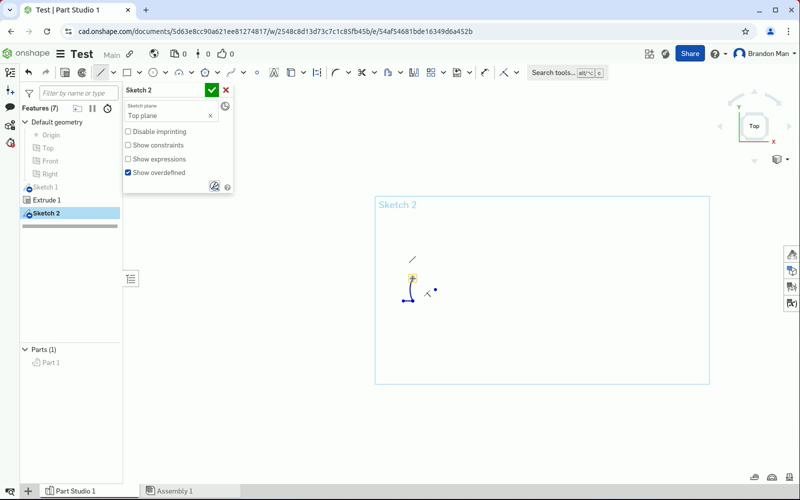
scroll(-6)
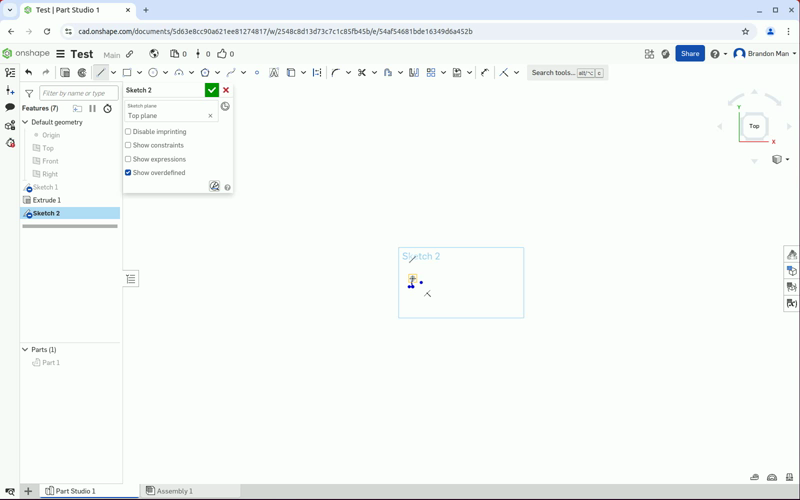
key_down(shift)
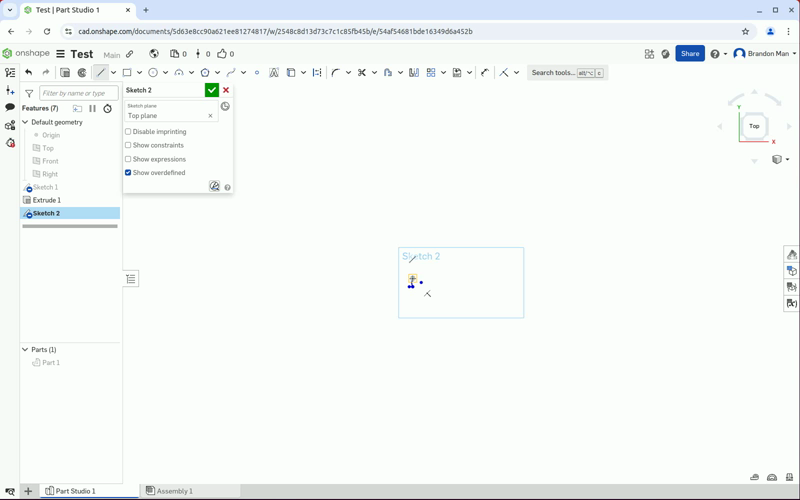
mouse_move(442, 278)
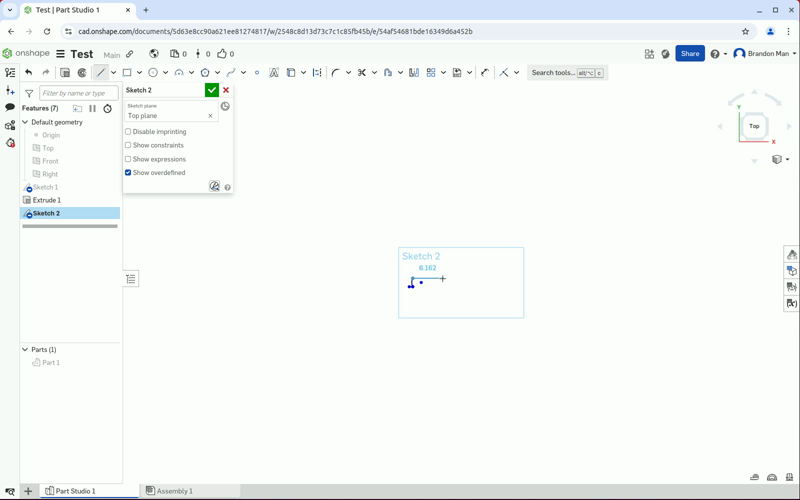
mouse_move(409, 278)
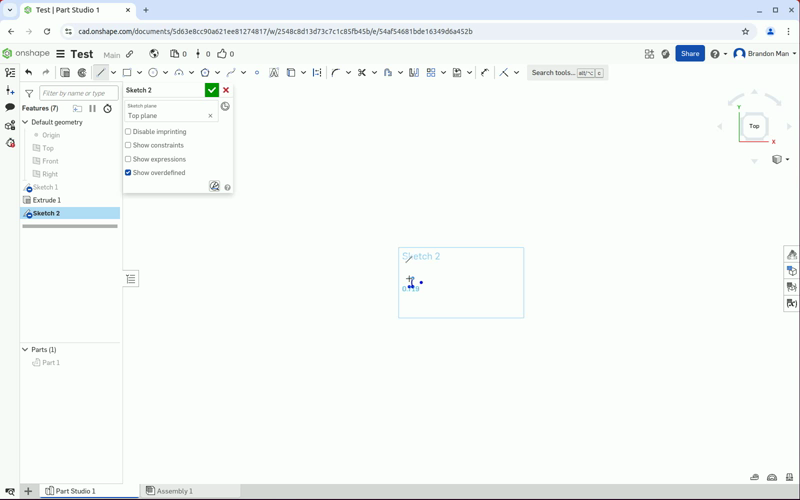
scroll(6)
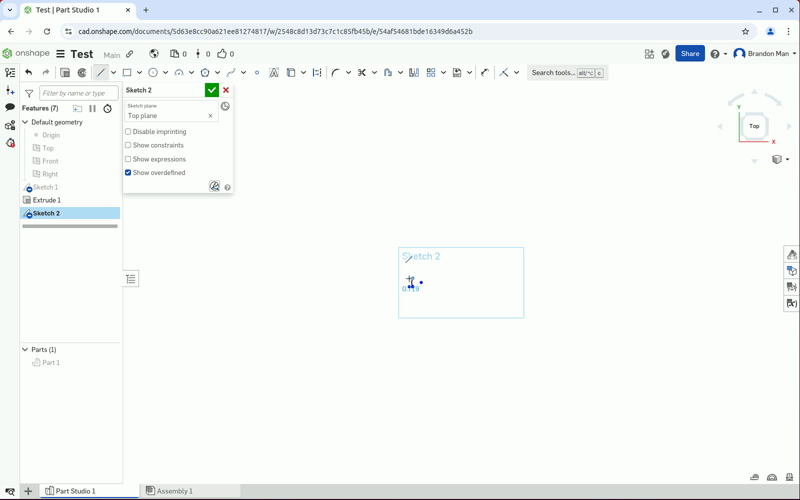
scroll(6)
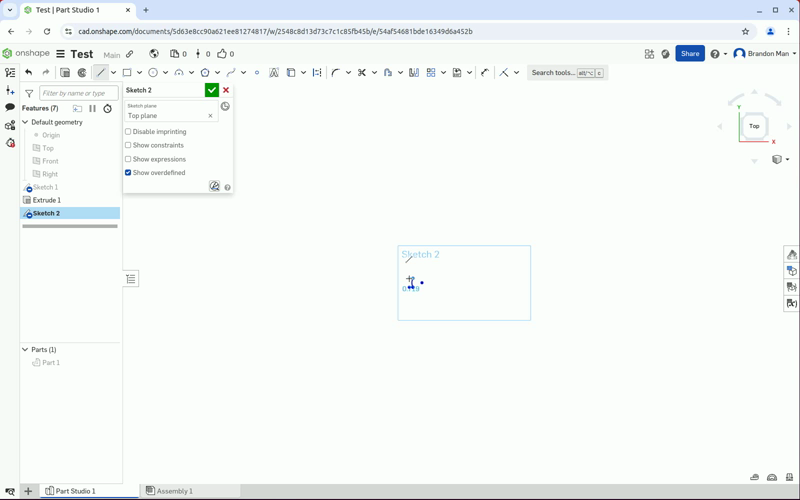
scroll(6)
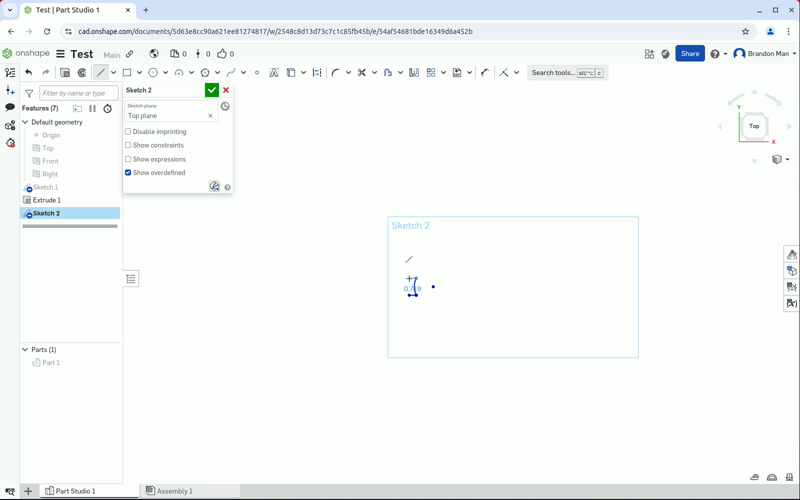
scroll(6)
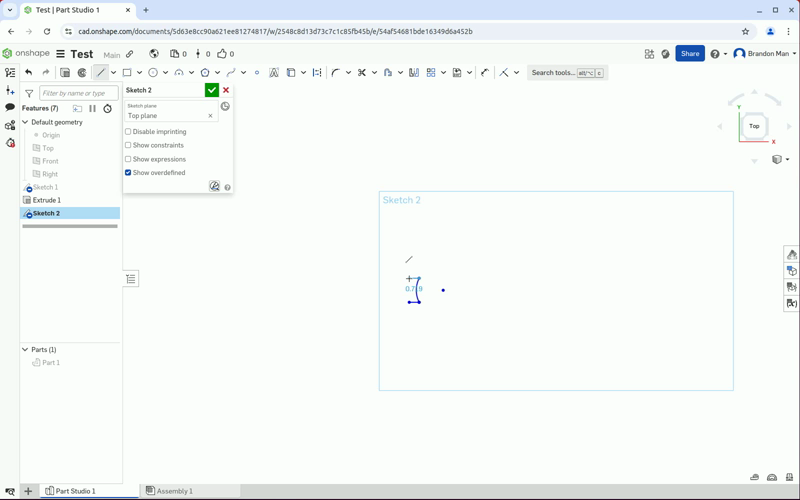
scroll(6)
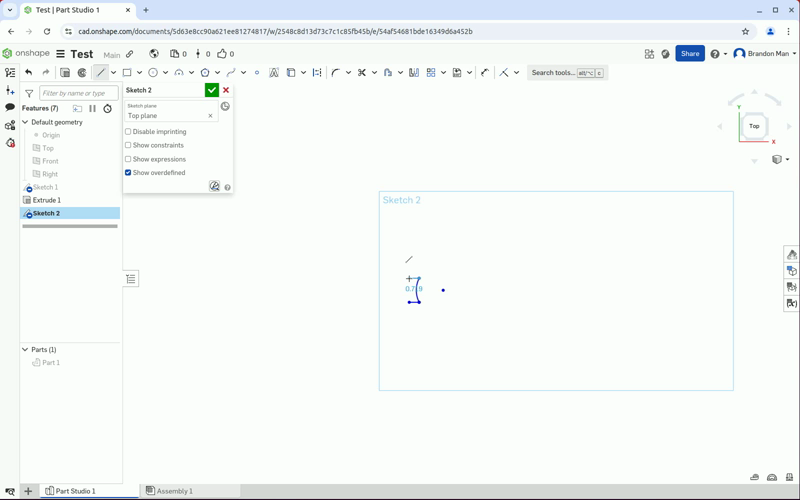
scroll(6)
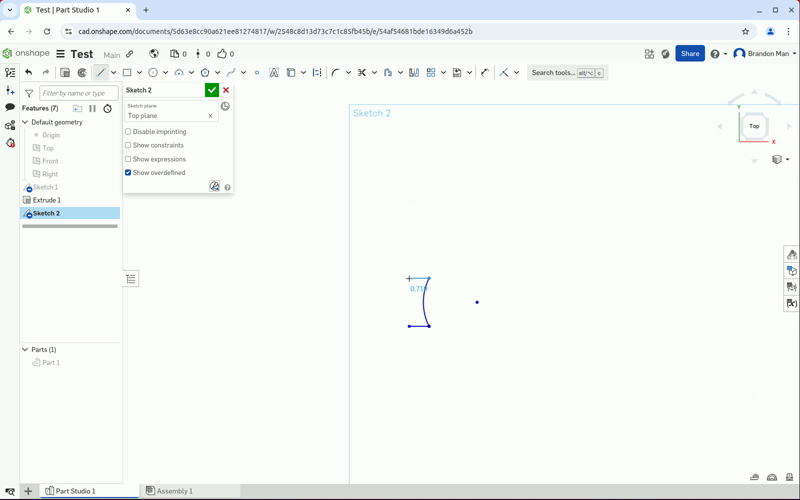
scroll(6)
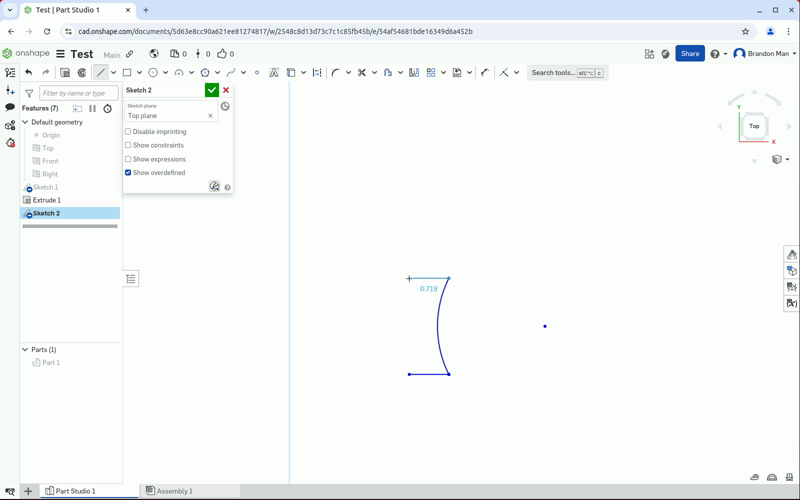
click(409, 278)
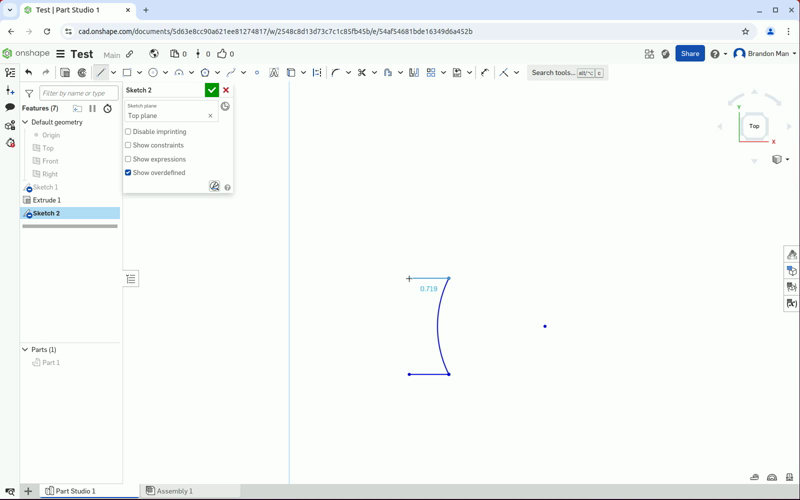
scroll(-6)
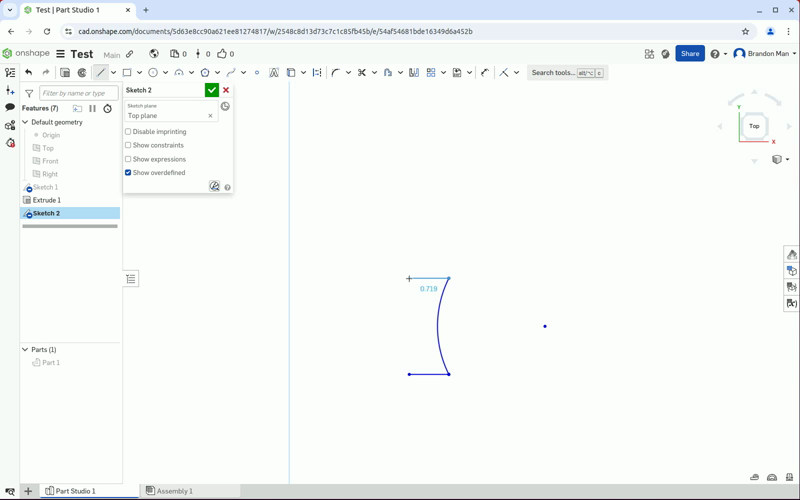
scroll(-6)
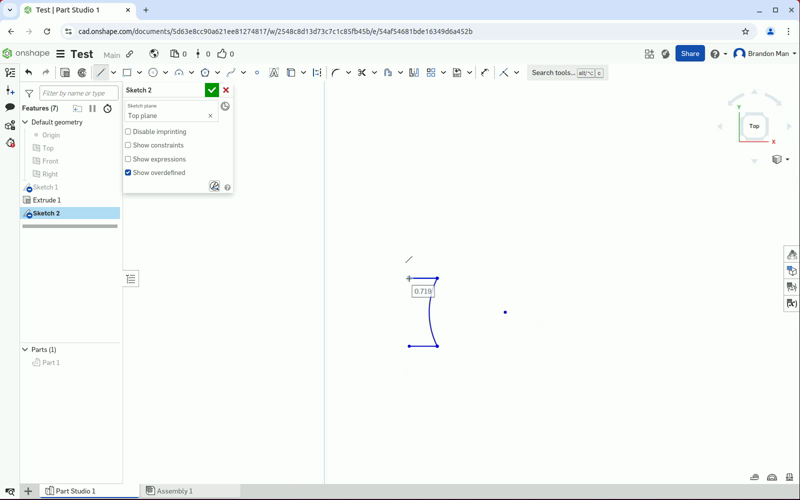
scroll(-6)
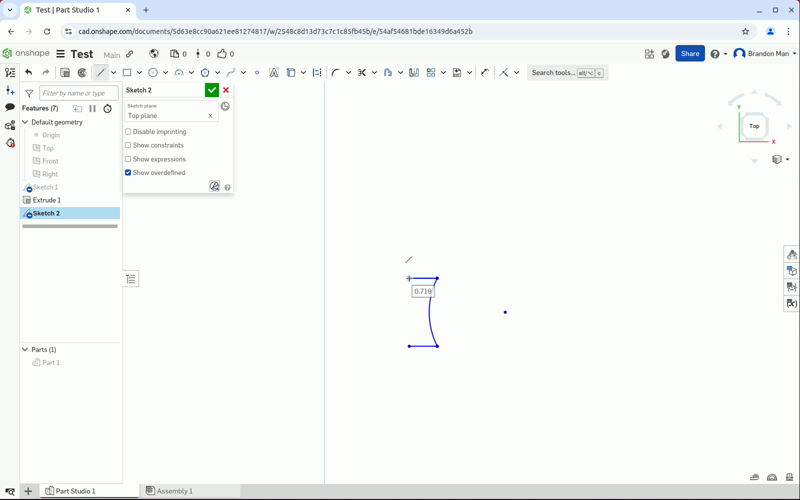
scroll(-6)
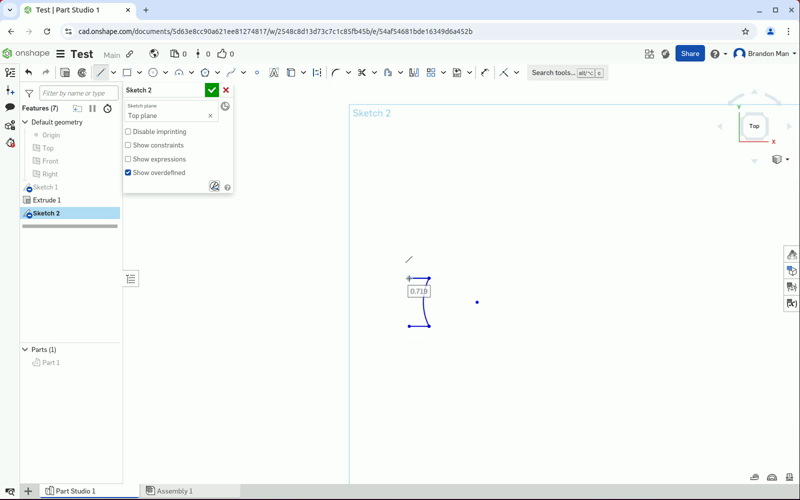
scroll(-6)
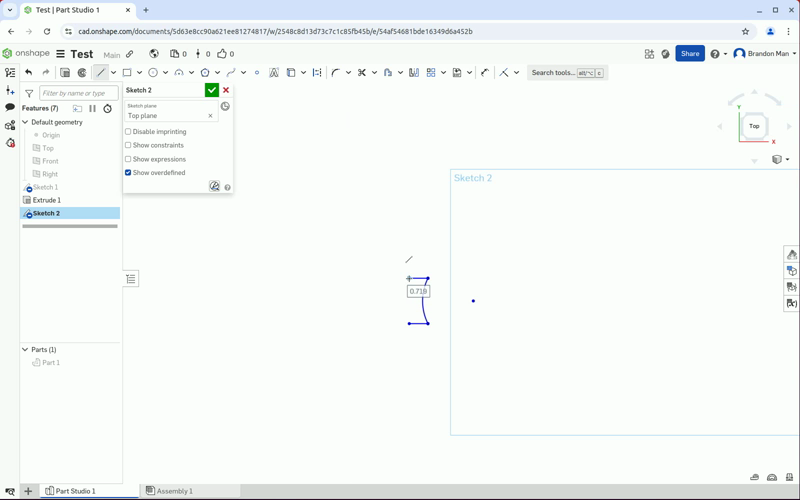
scroll(-6)
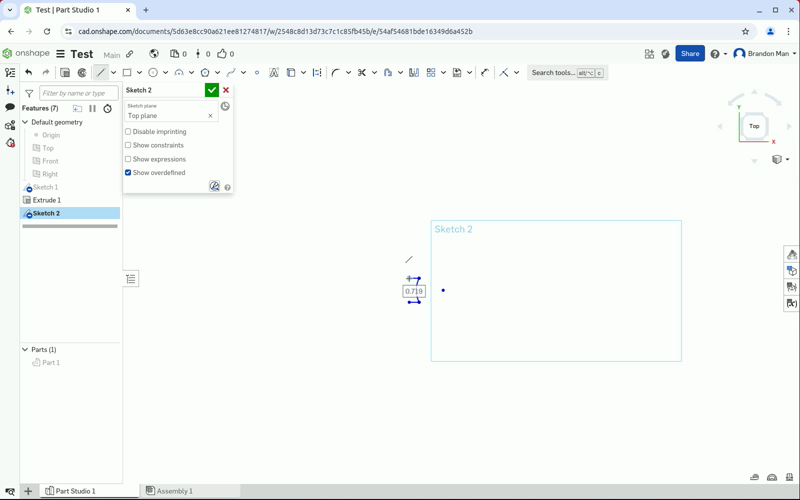
scroll(-6)
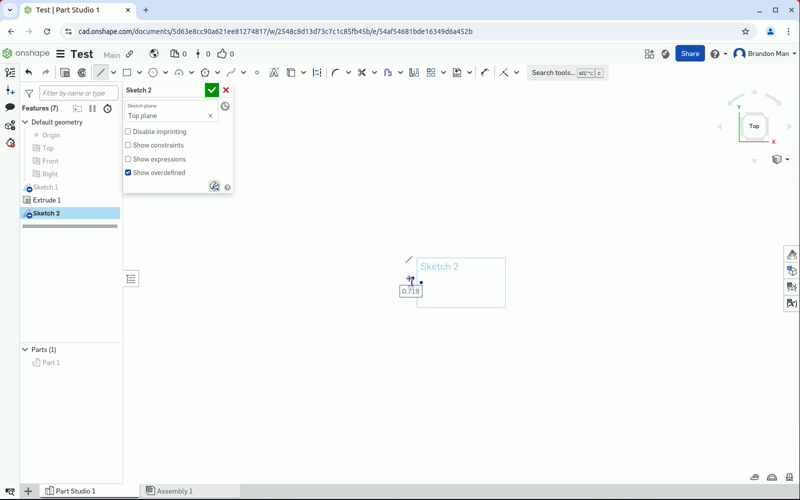
key_up(shift)
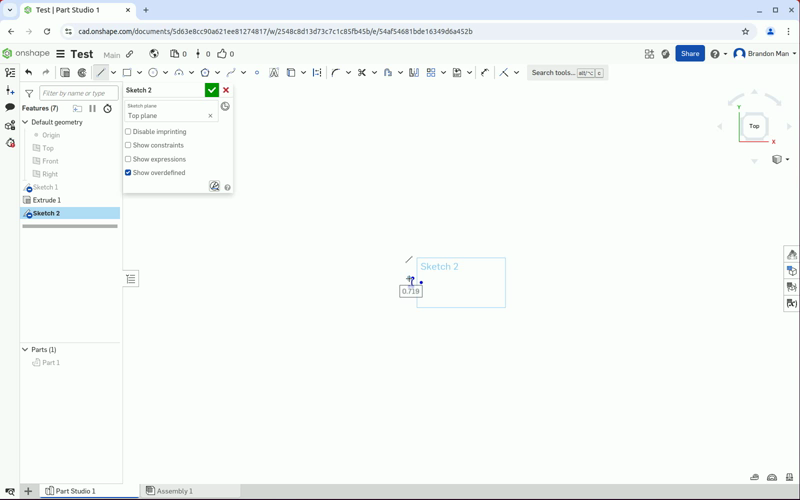
key(esc)
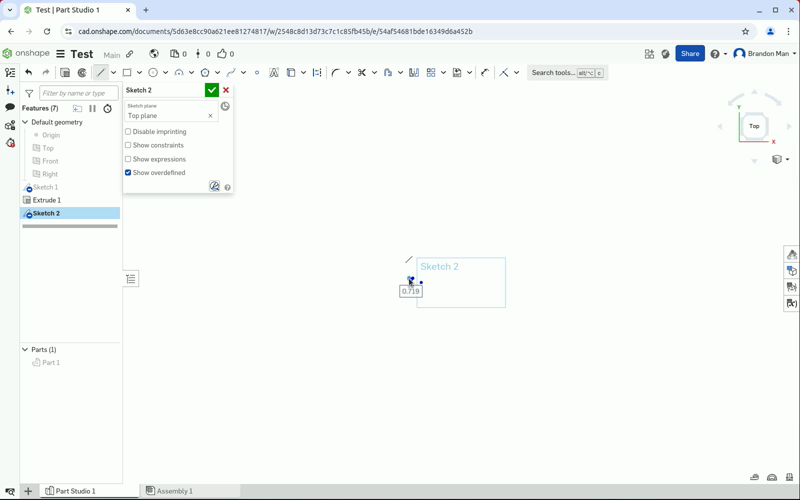
key(a)
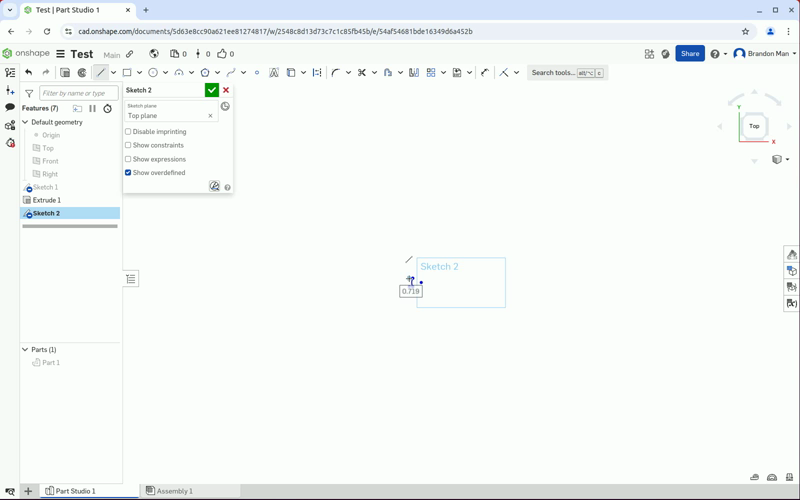
mouse_move(409, 278)
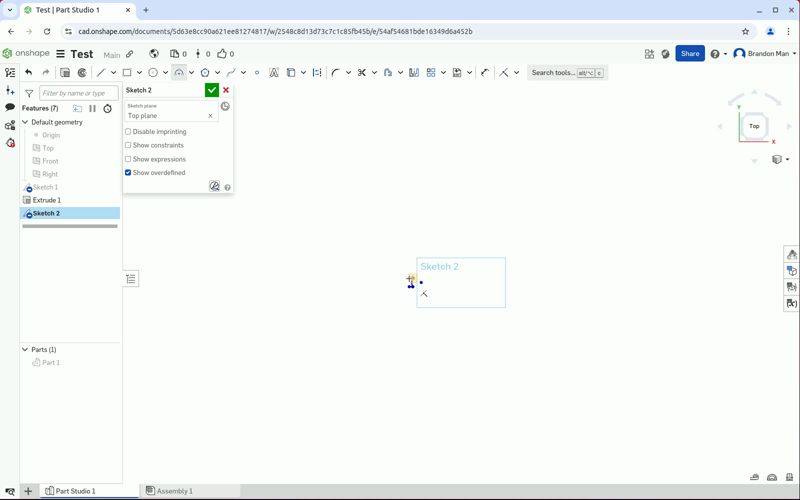
scroll(6)
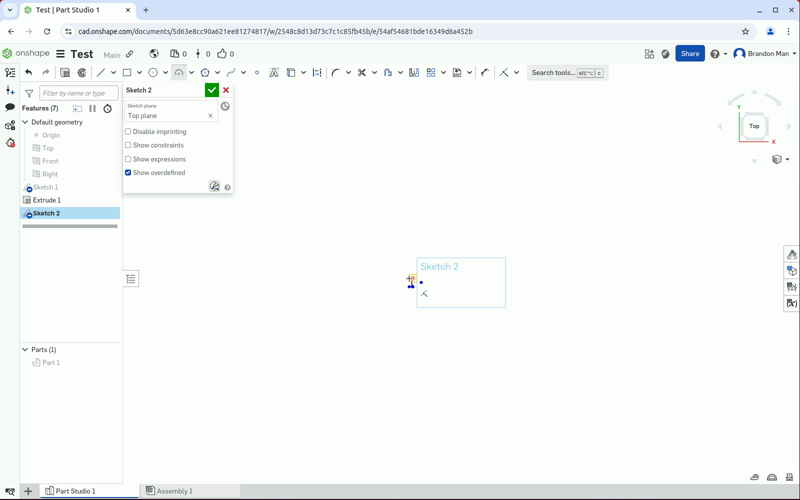
scroll(6)
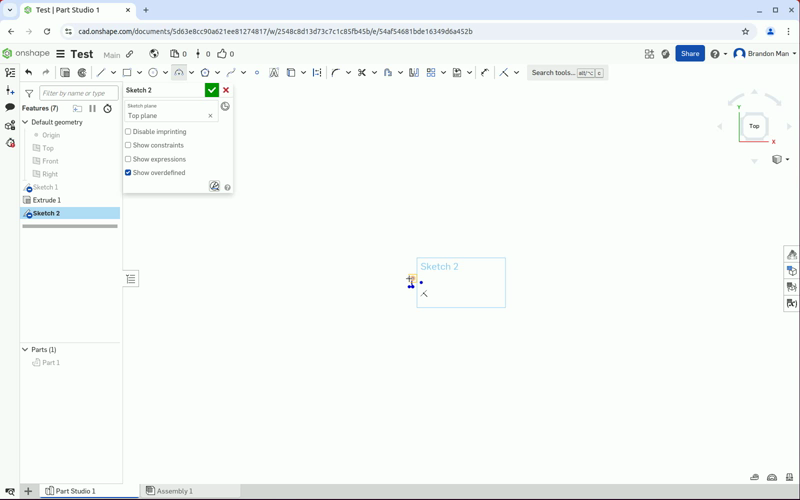
scroll(6)
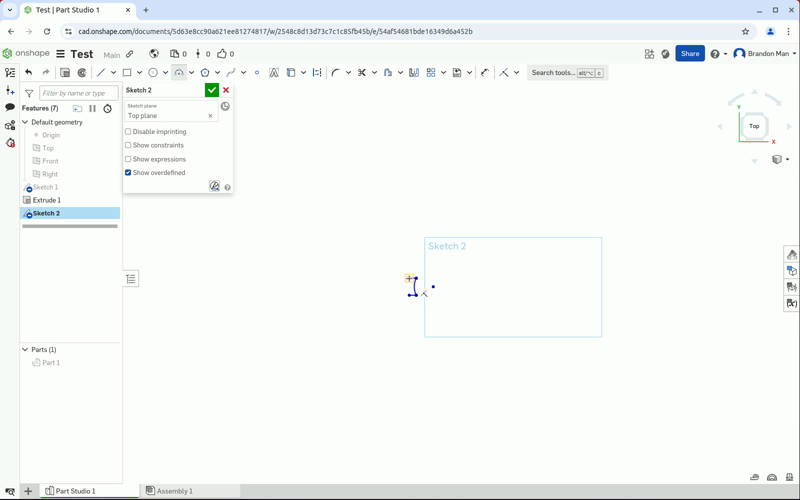
scroll(6)
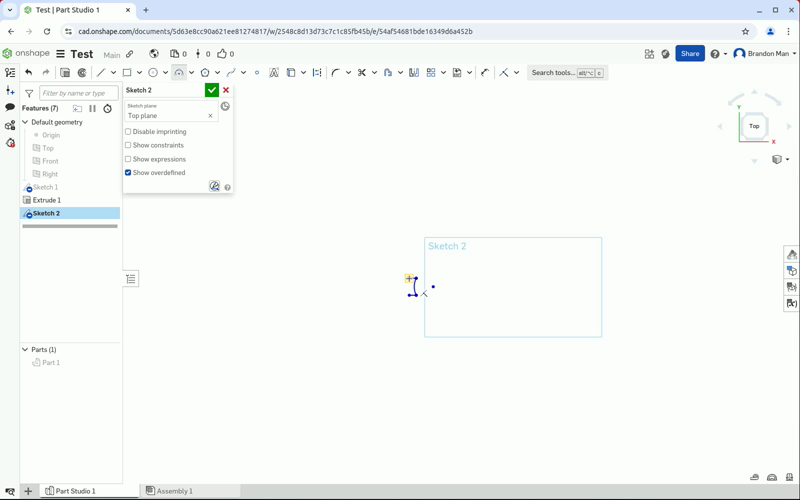
scroll(6)
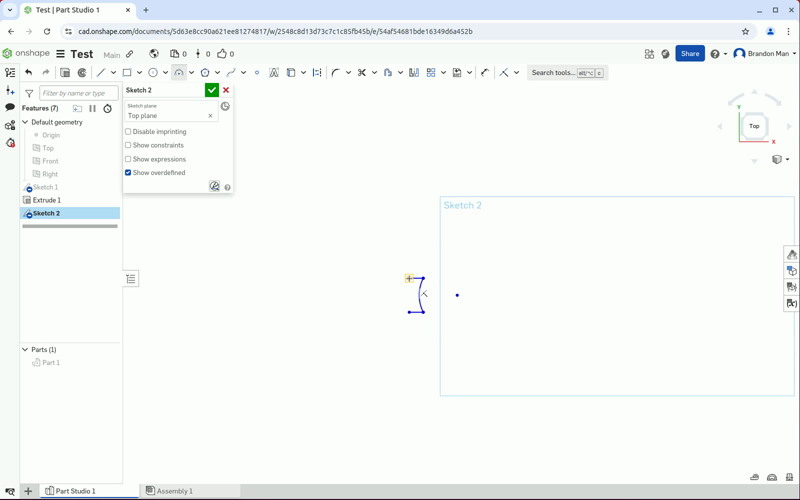
scroll(6)
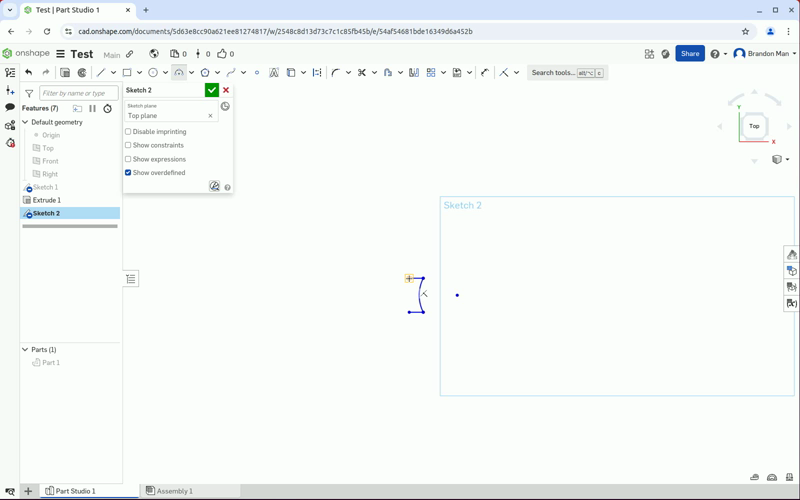
scroll(6)
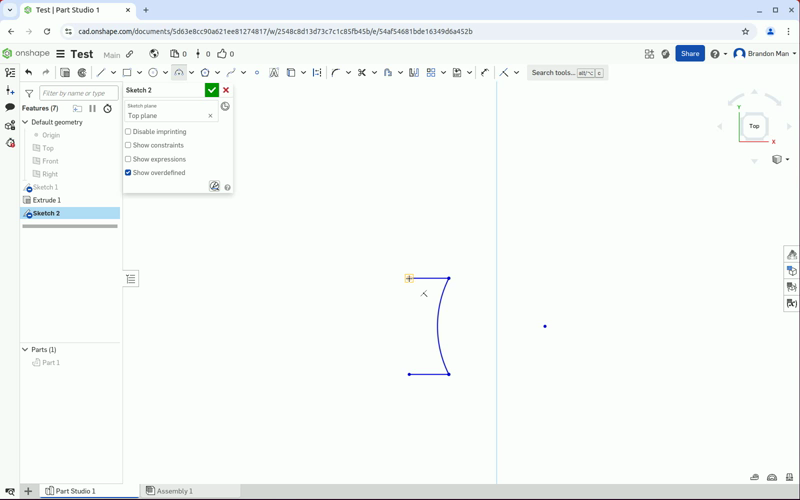
click(409, 278)
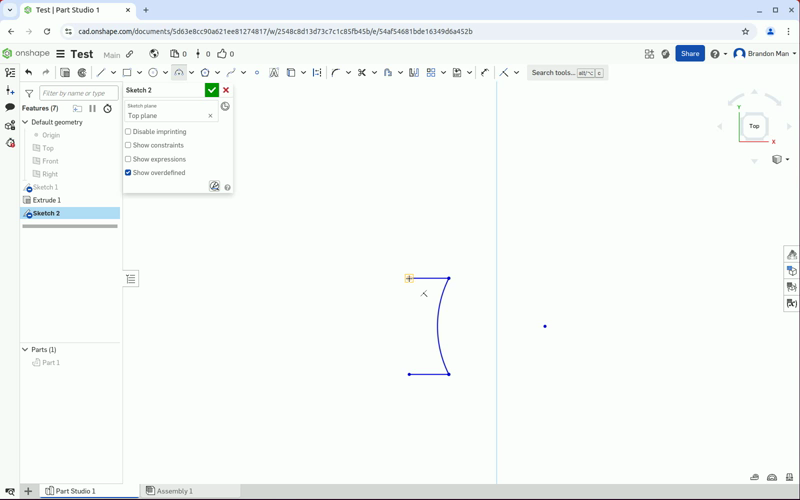
scroll(-6)
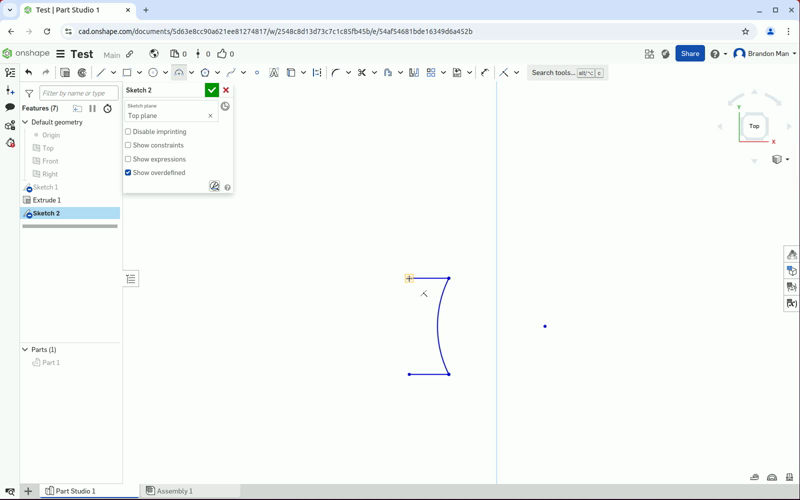
scroll(-6)
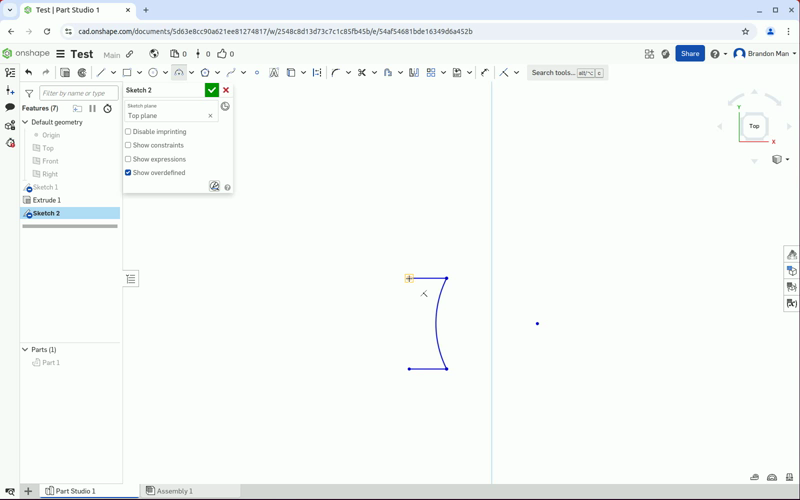
scroll(-6)
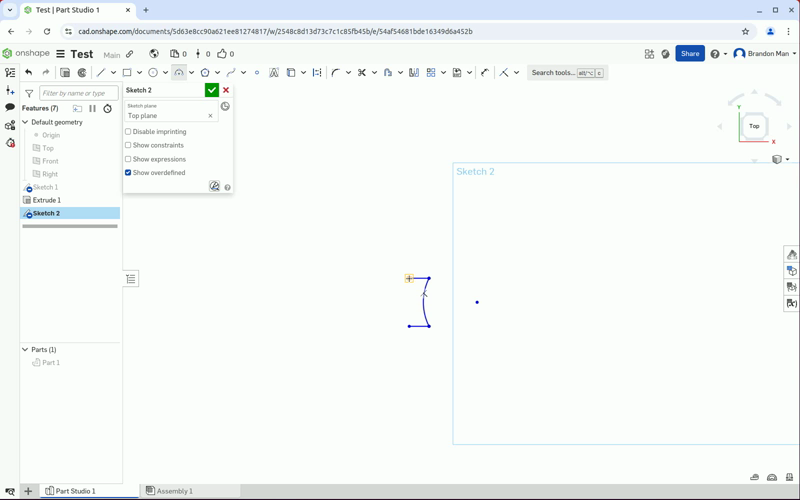
scroll(-6)
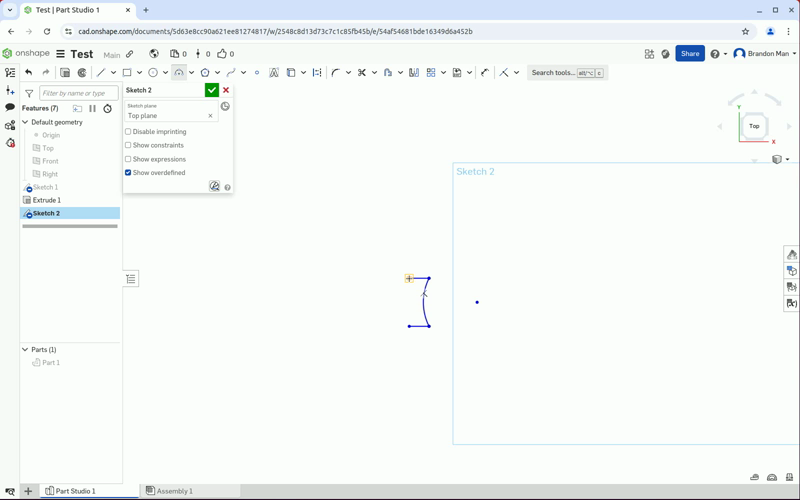
scroll(-6)
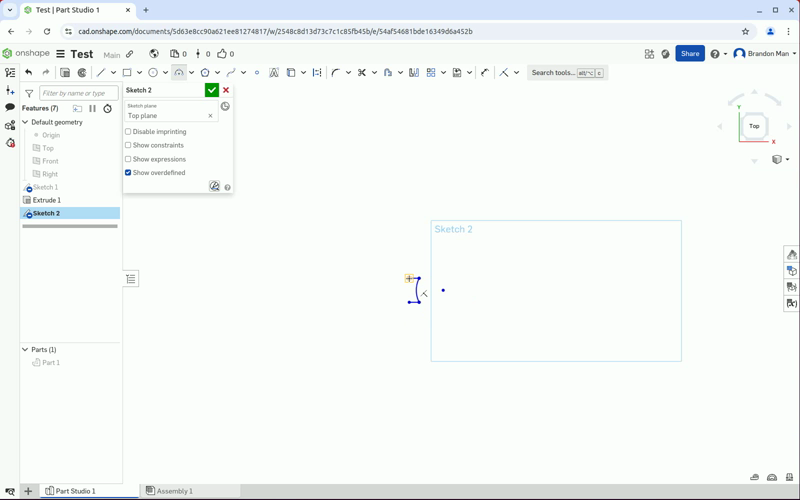
scroll(-6)
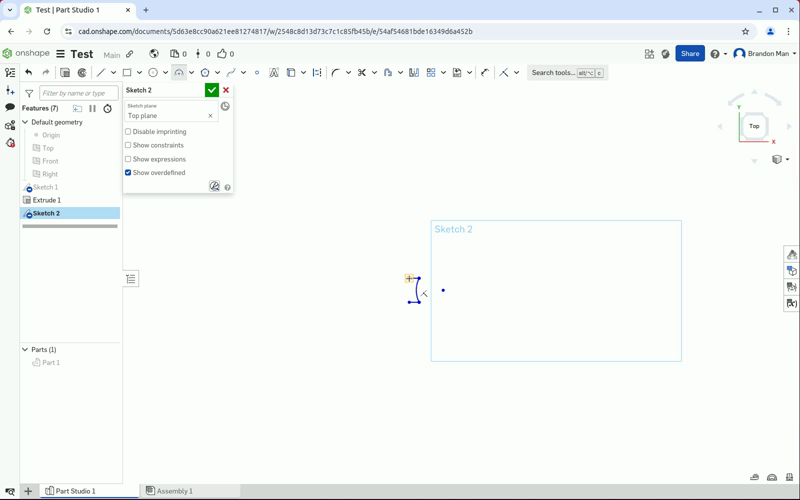
scroll(-6)
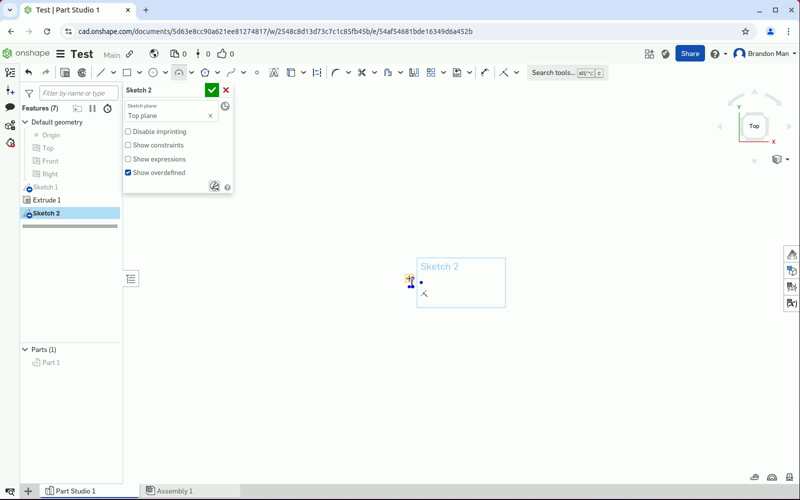
mouse_move(409, 286)
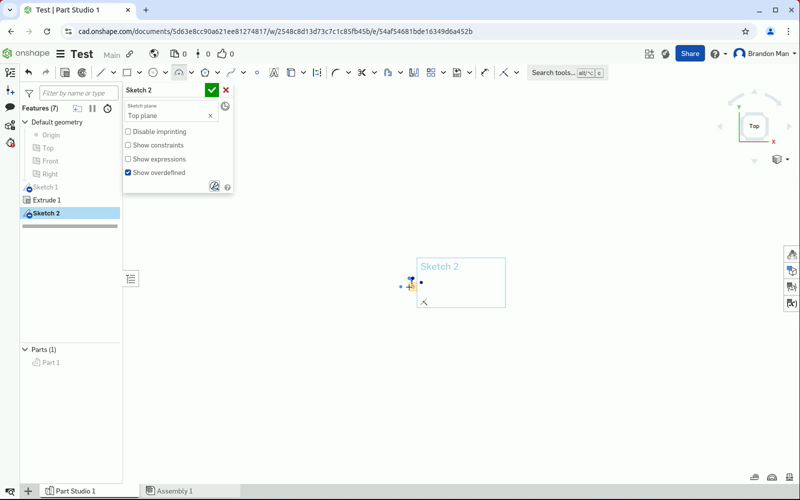
scroll(6)
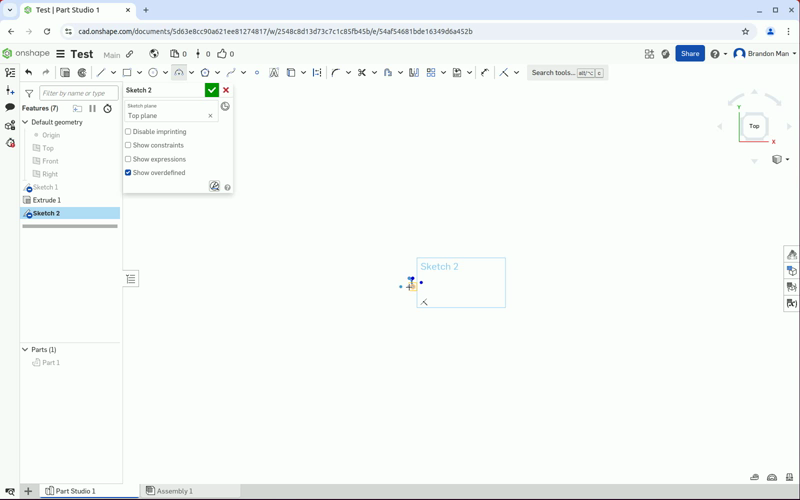
scroll(6)
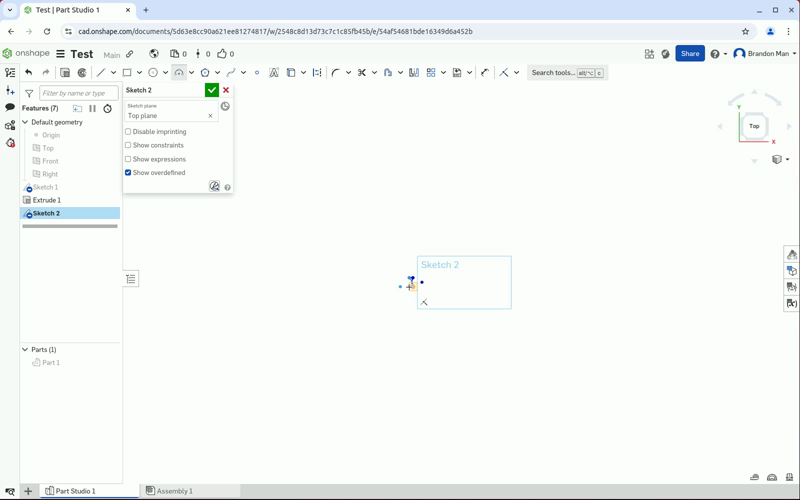
scroll(6)
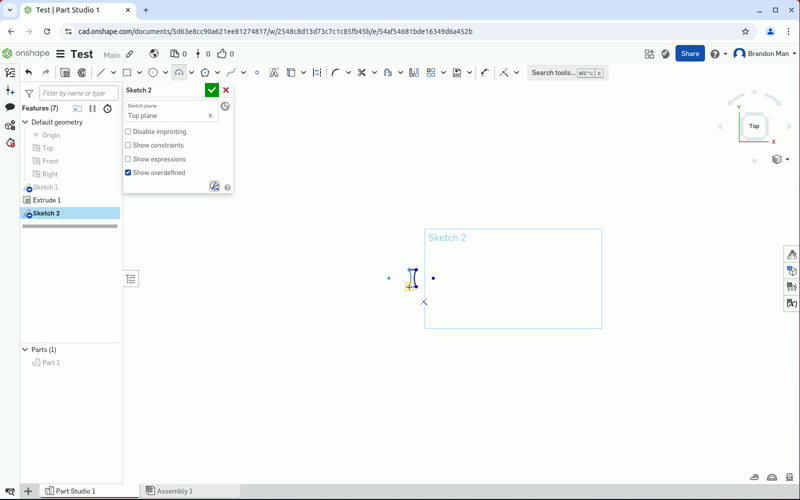
scroll(6)
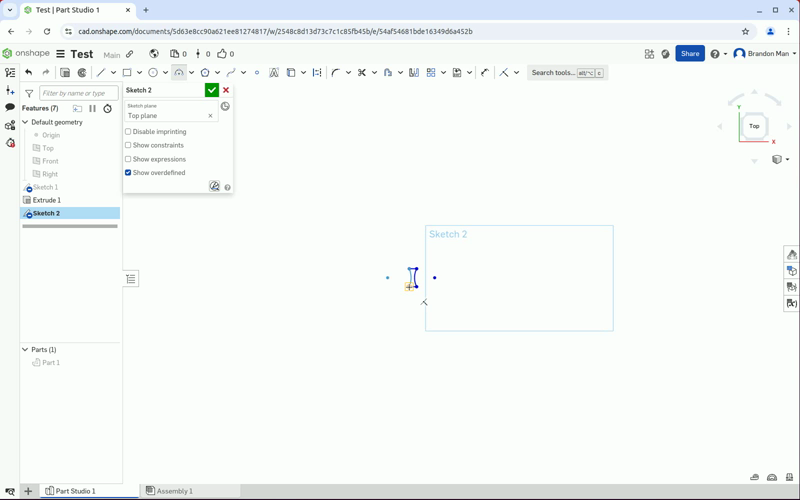
scroll(6)
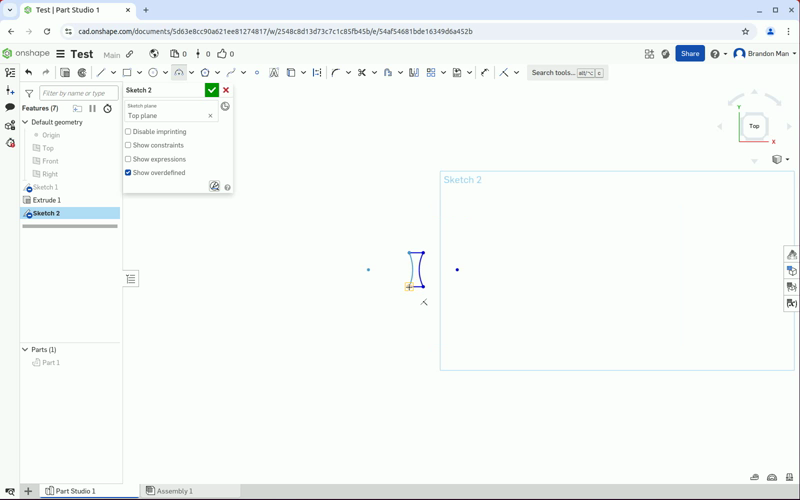
scroll(6)
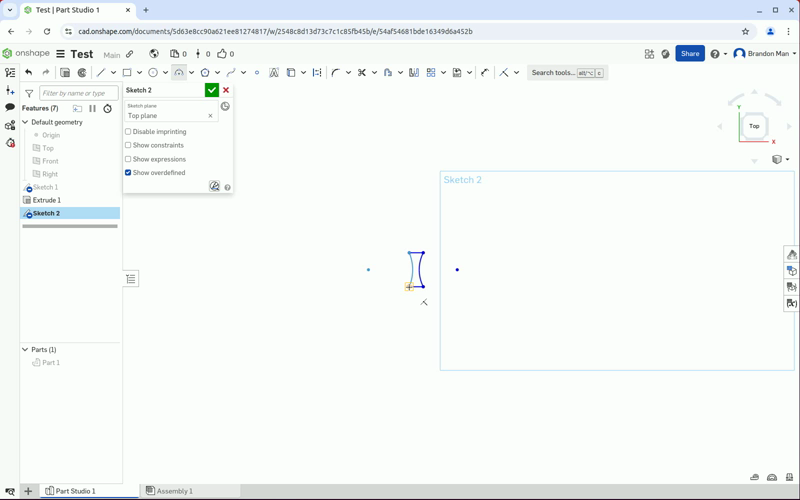
scroll(6)
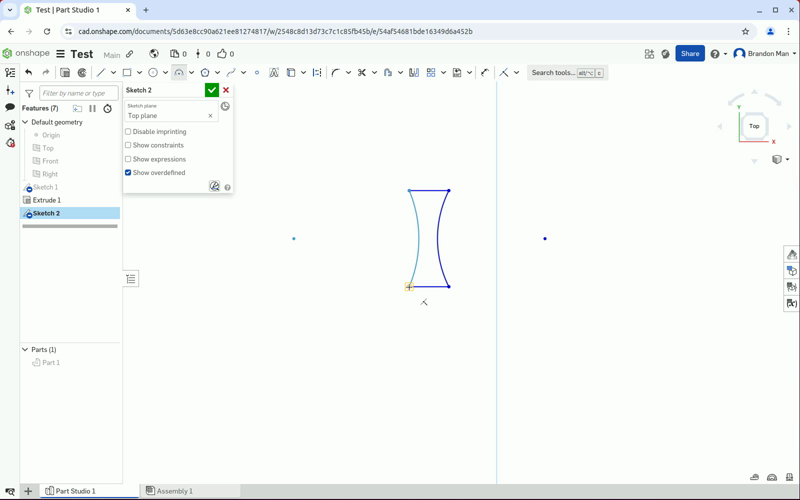
click(409, 286)
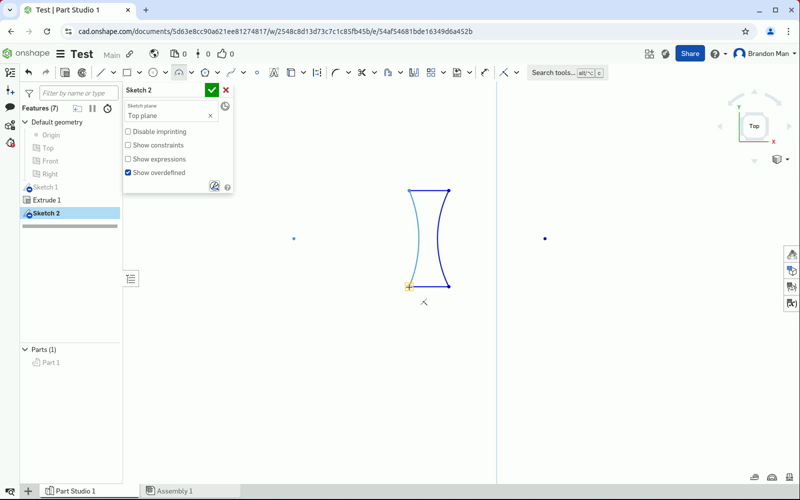
scroll(-6)
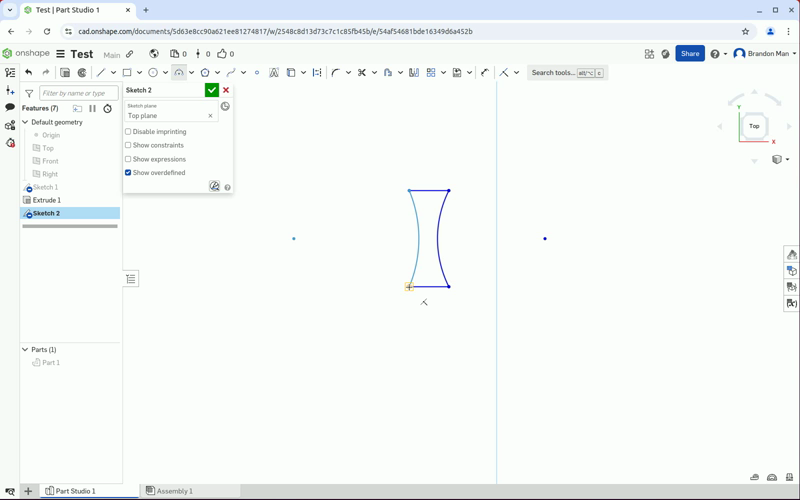
scroll(-6)
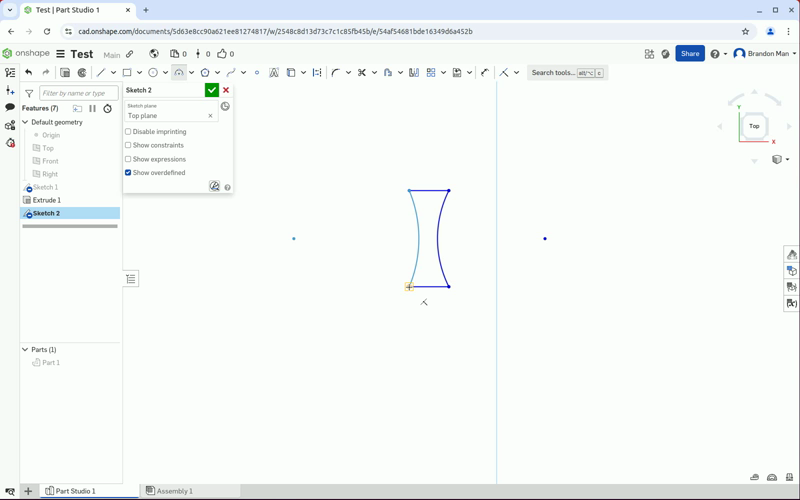
scroll(-6)
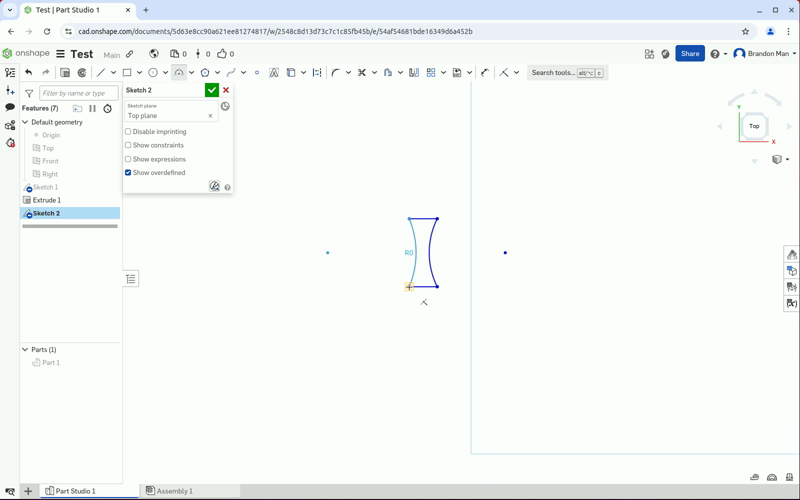
scroll(-6)
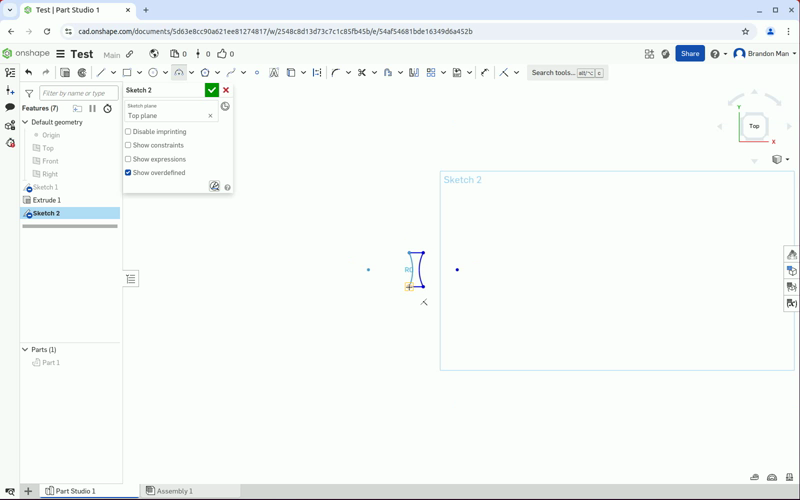
scroll(-6)
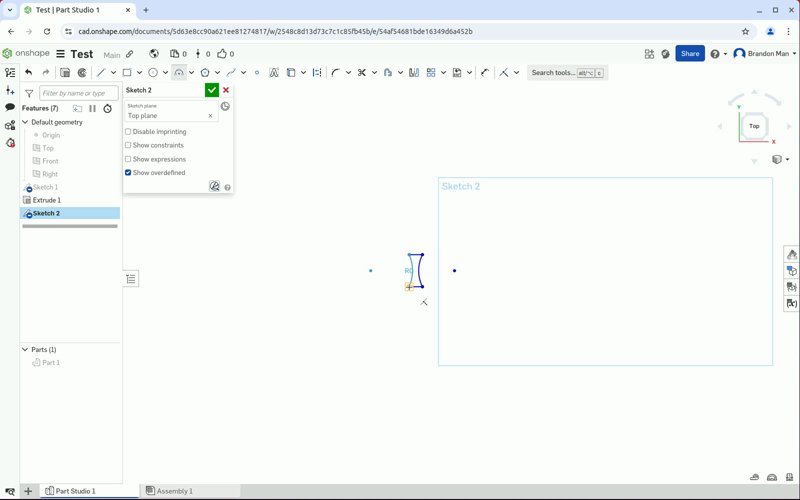
scroll(-6)
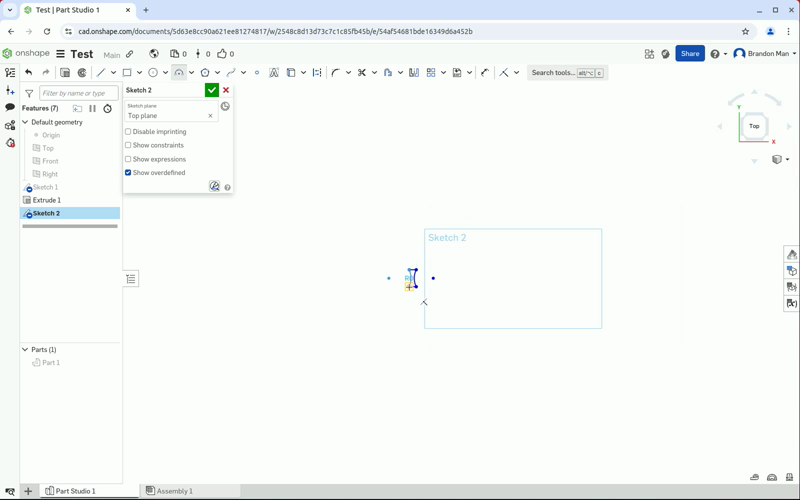
scroll(-6)
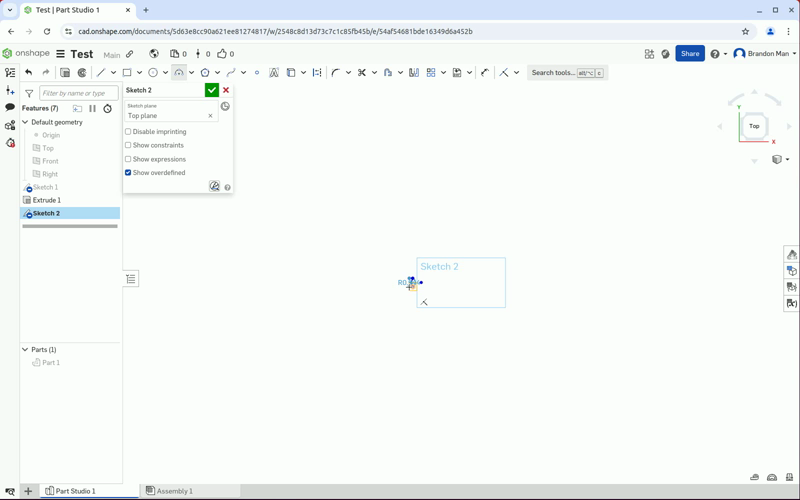
key_down(shift)
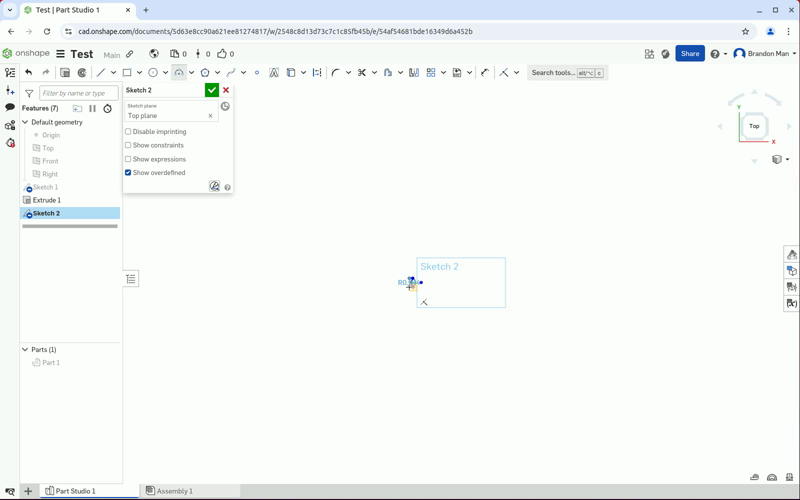
mouse_move(408, 282)
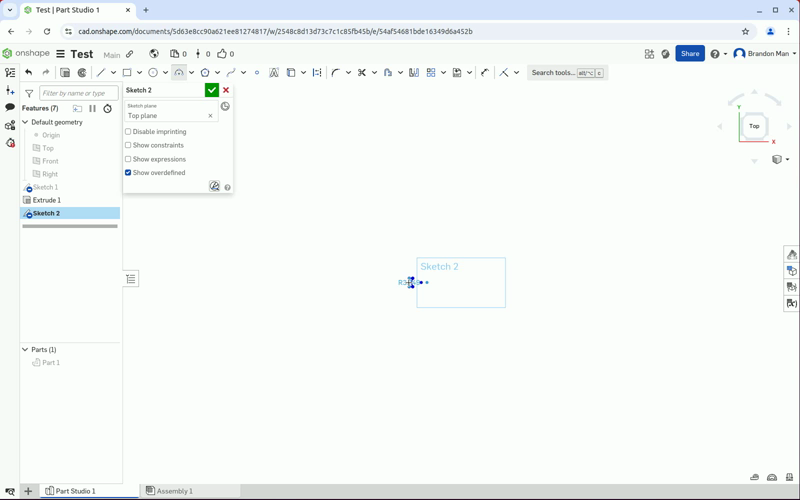
scroll(6)
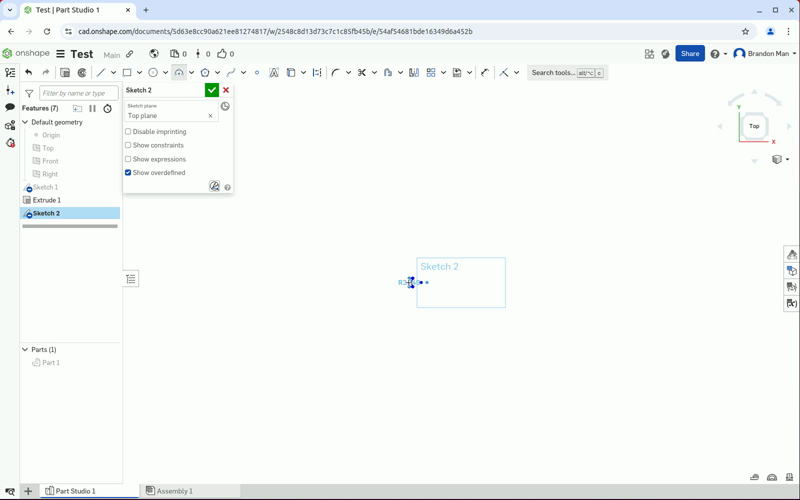
scroll(6)
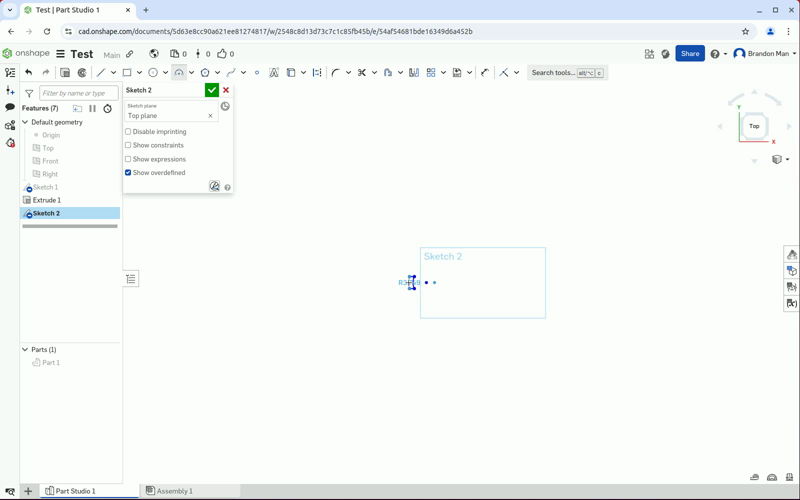
scroll(6)
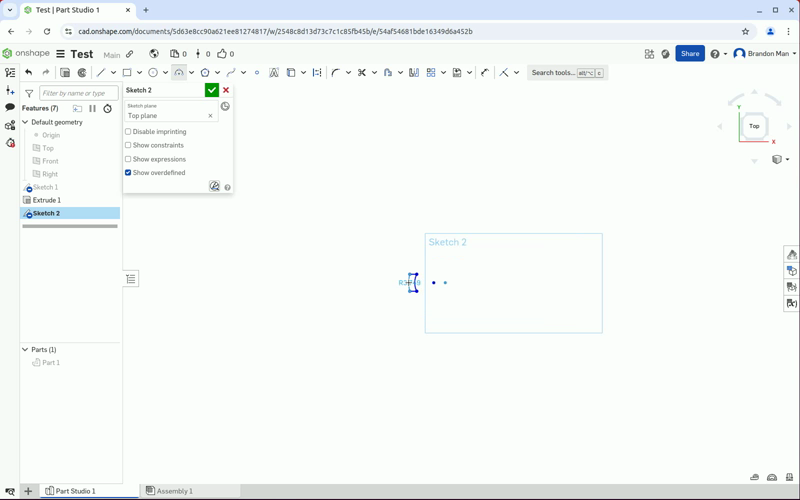
scroll(6)
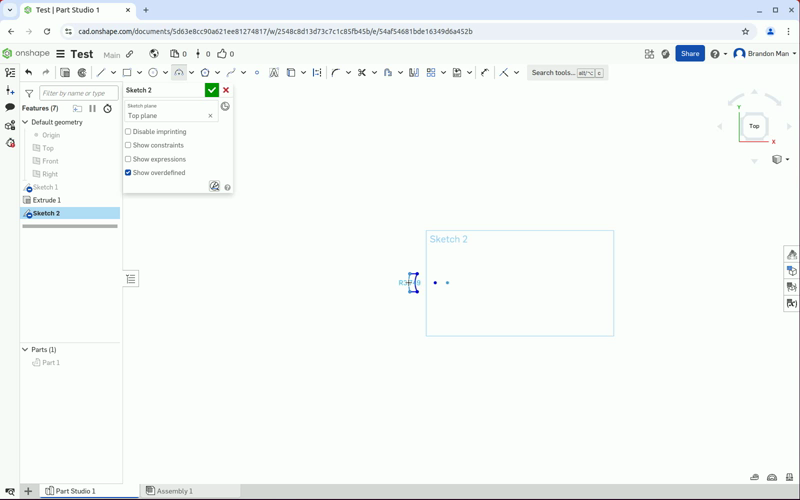
scroll(6)
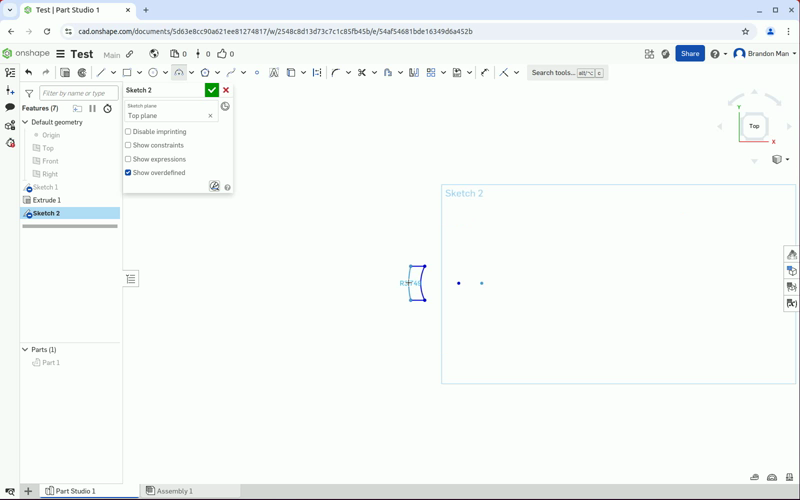
scroll(6)
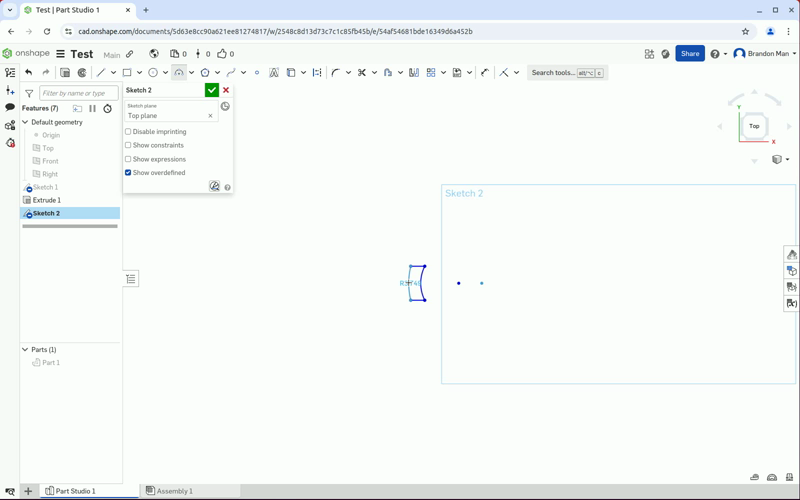
scroll(6)
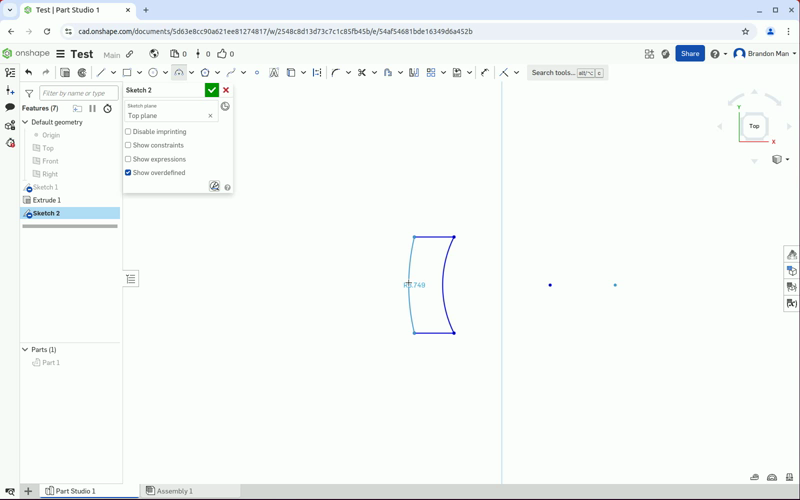
click(408, 282)
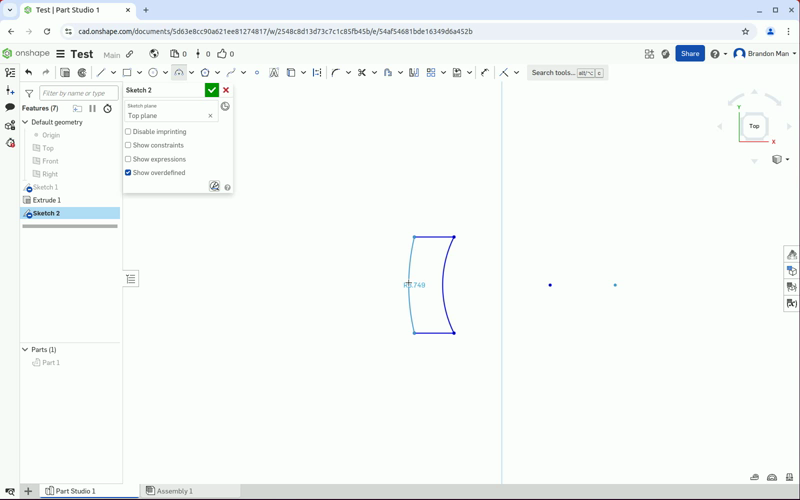
scroll(-6)
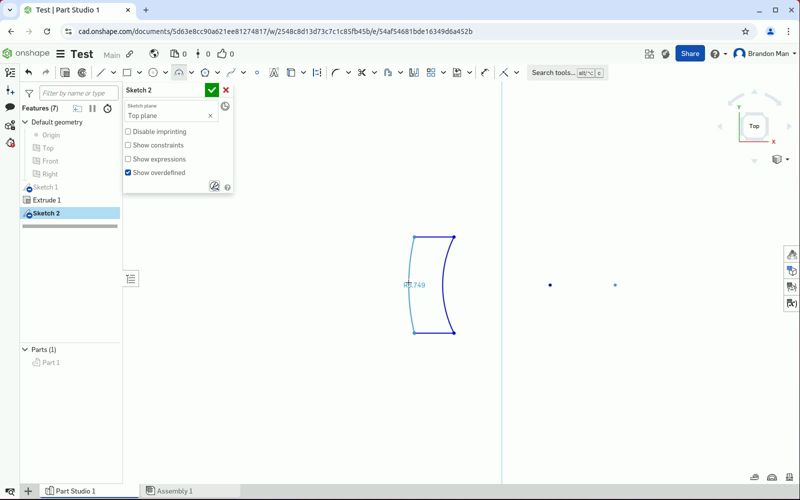
scroll(-6)
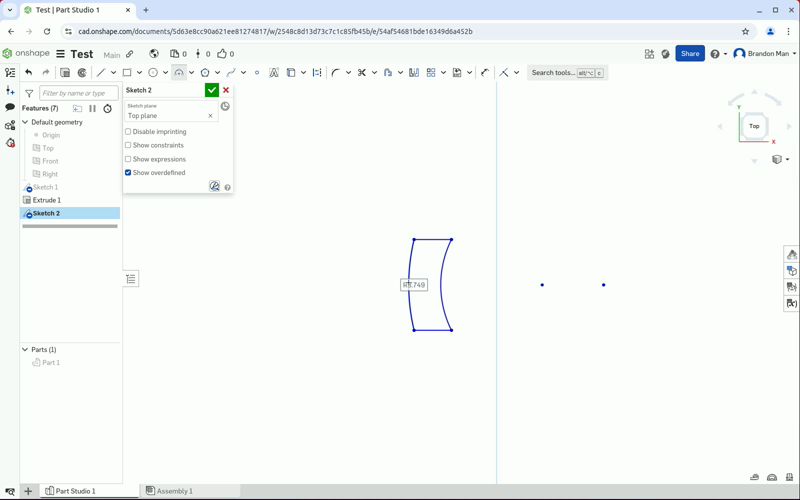
scroll(-6)
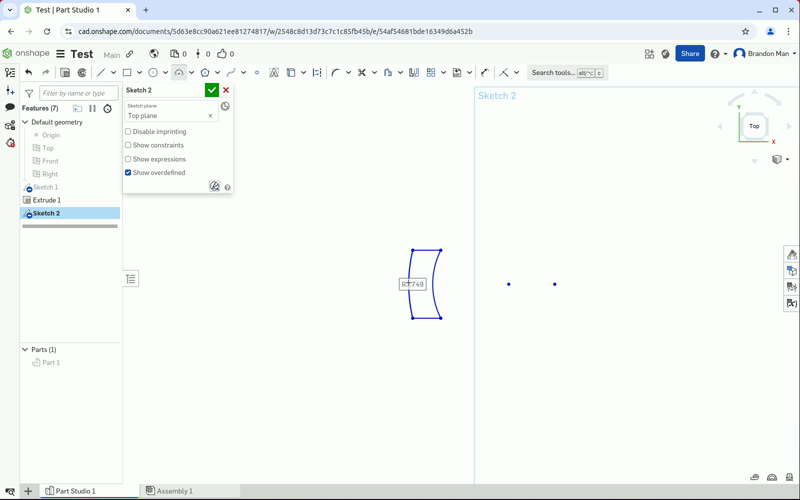
scroll(-6)
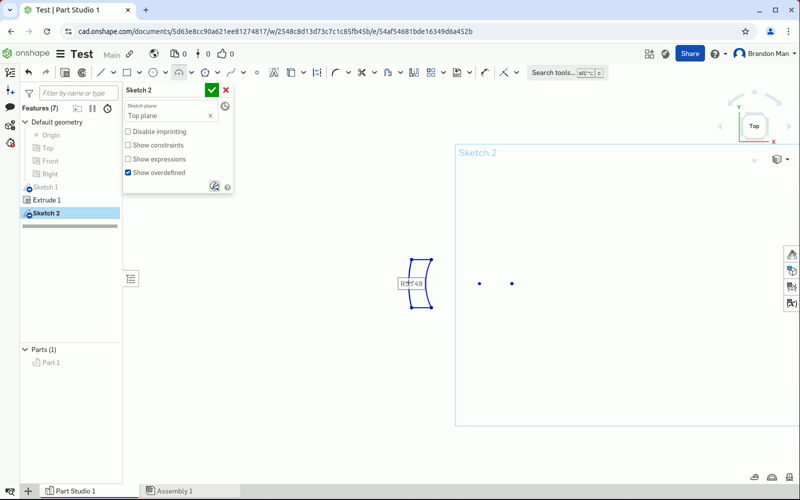
scroll(-6)
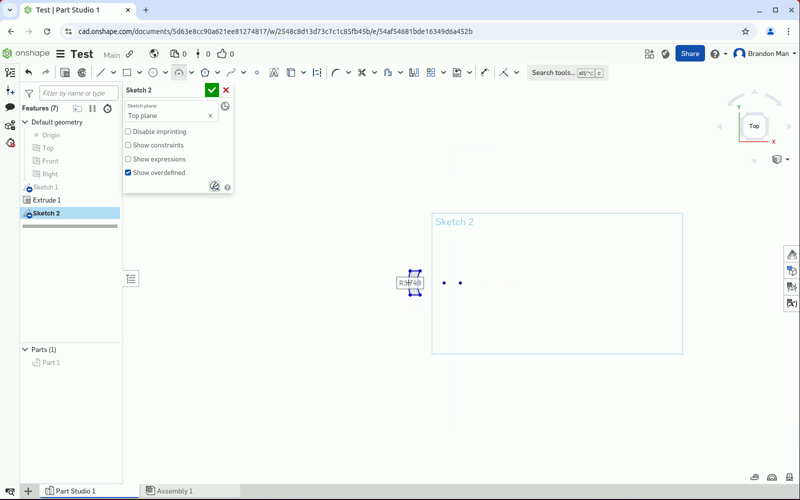
scroll(-6)
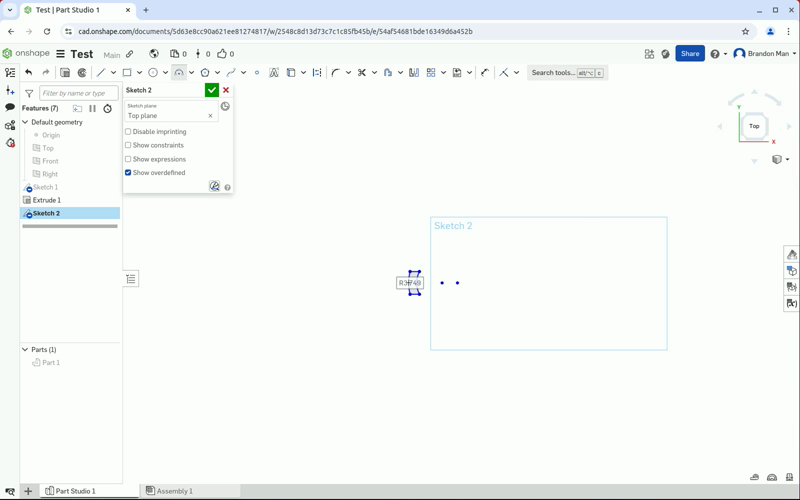
scroll(-6)
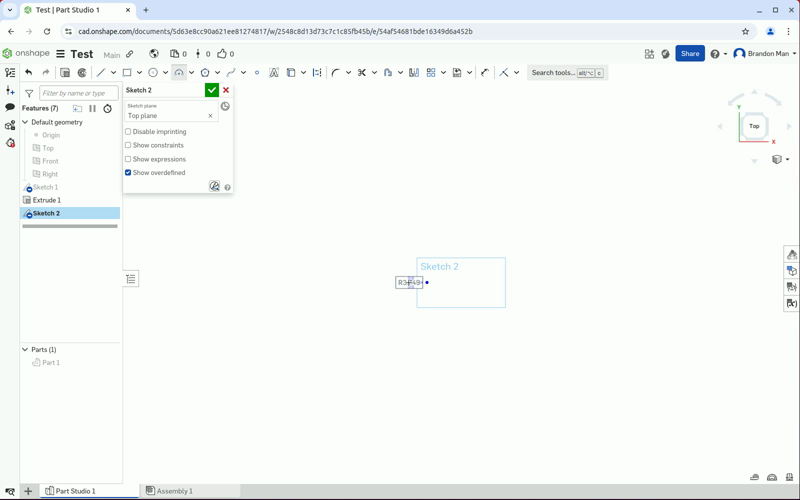
key_up(shift)
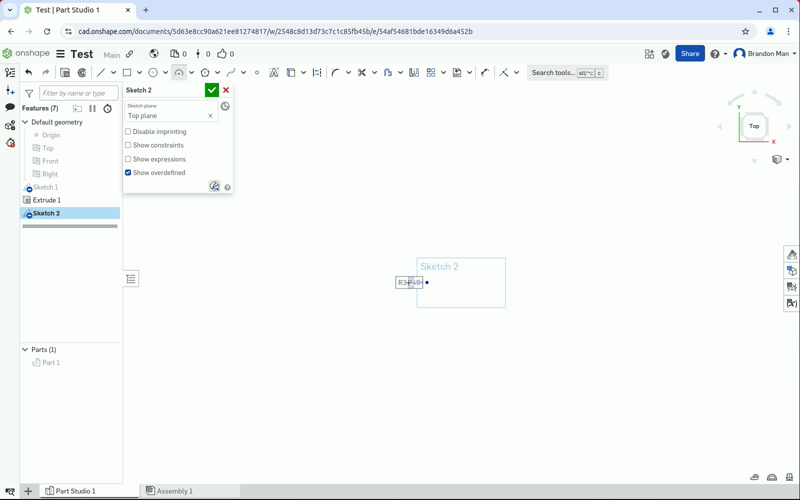
key(esc)
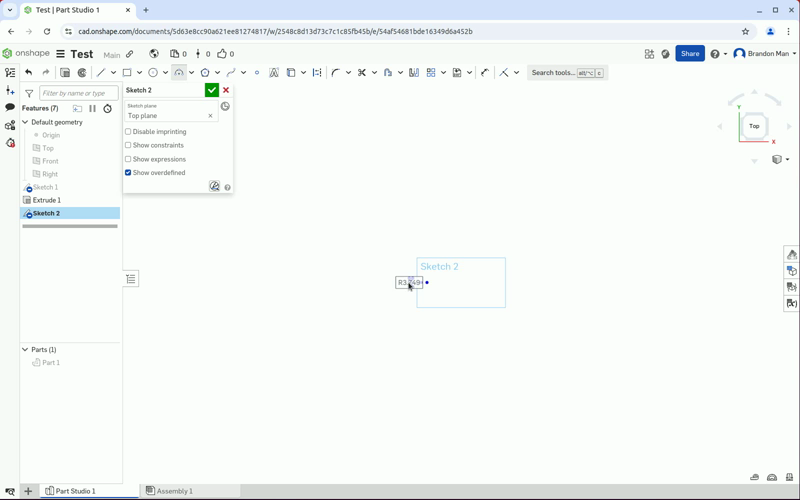
mouse_move(410, 280)
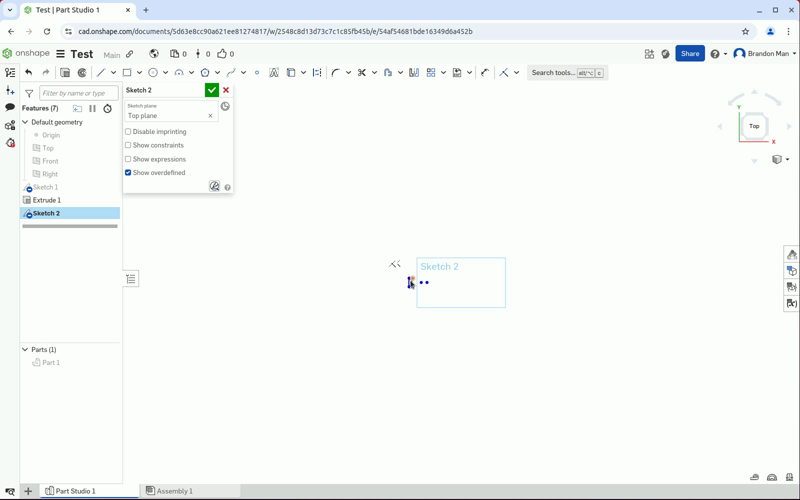
scroll(6)
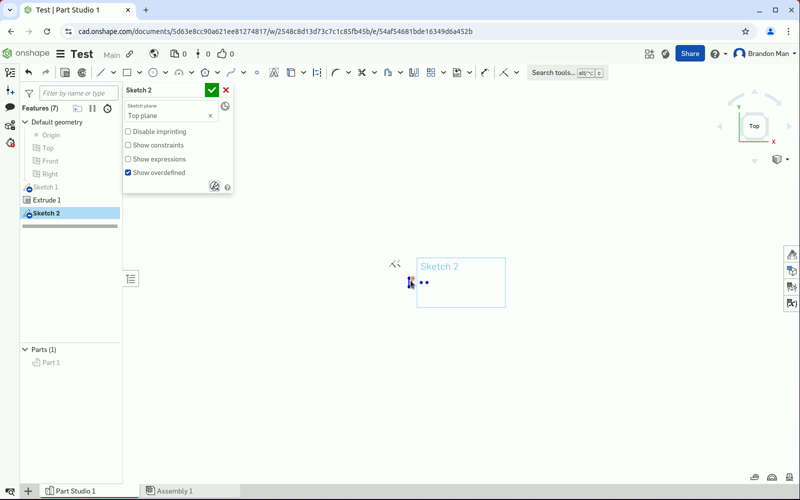
scroll(6)
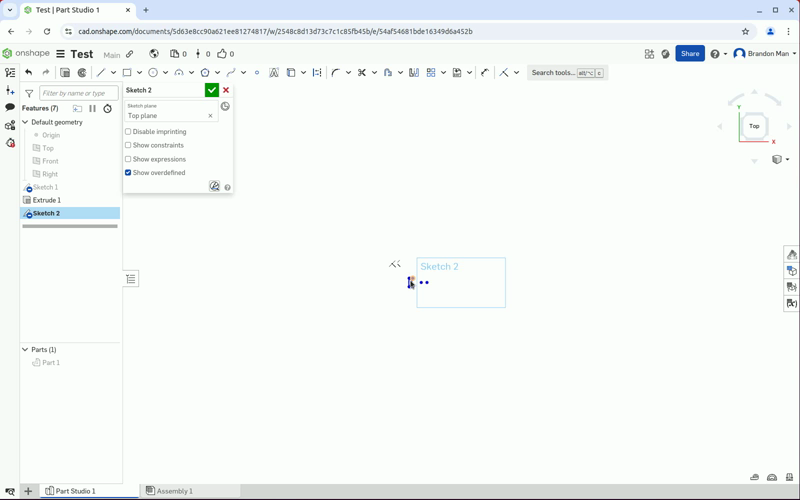
scroll(6)
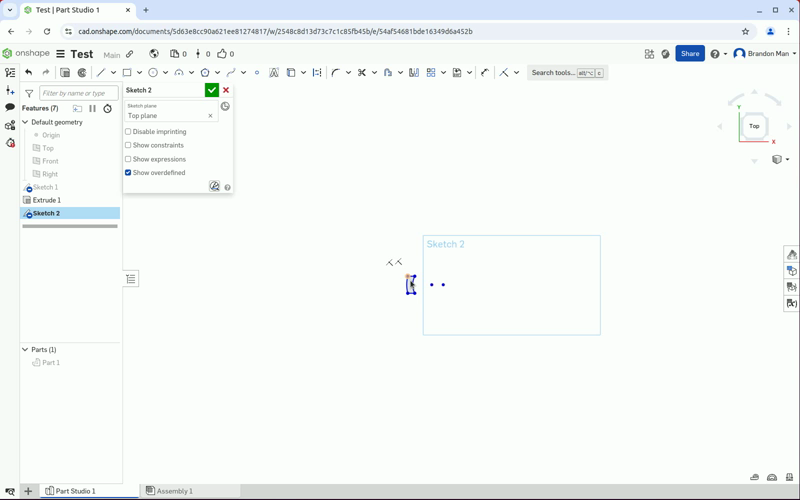
scroll(6)
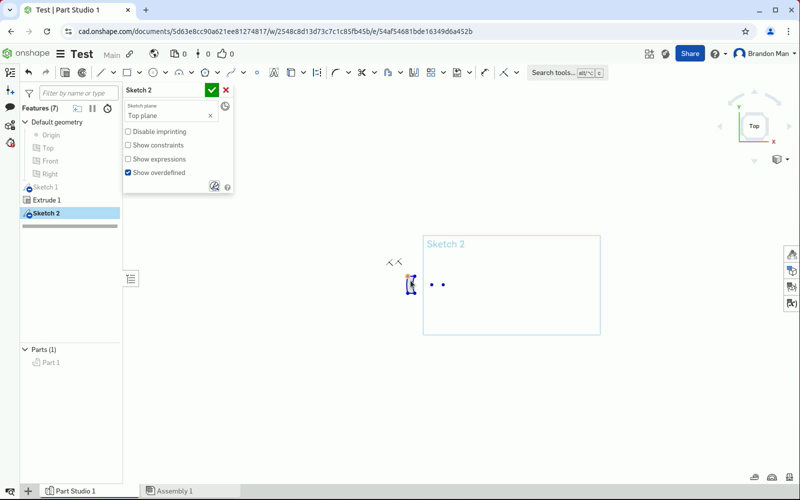
scroll(6)
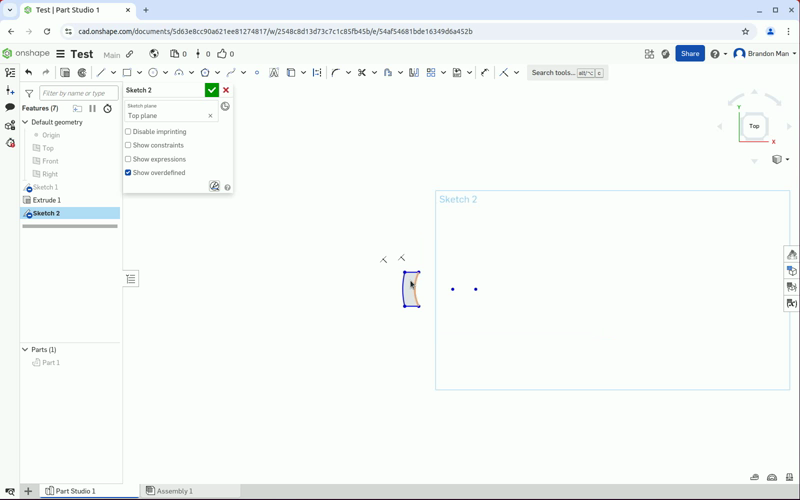
scroll(6)
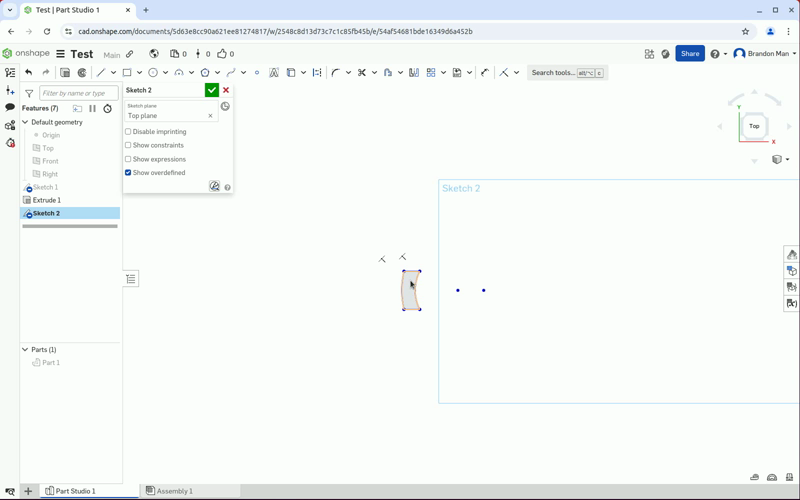
scroll(6)
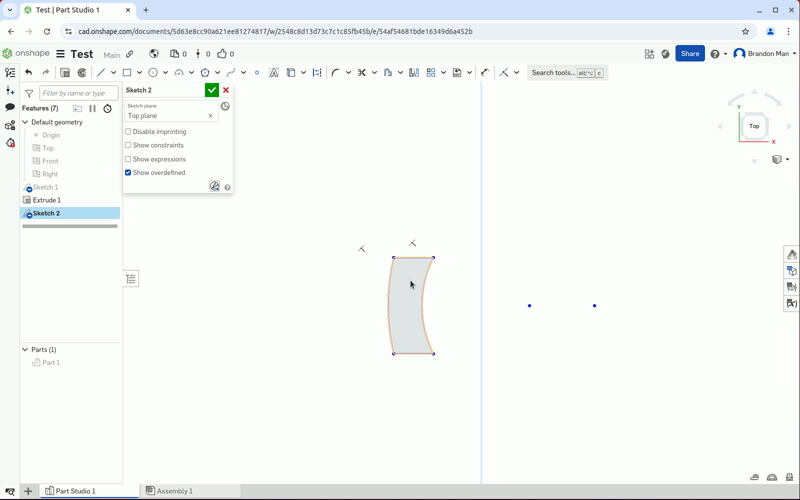
click(410, 280)
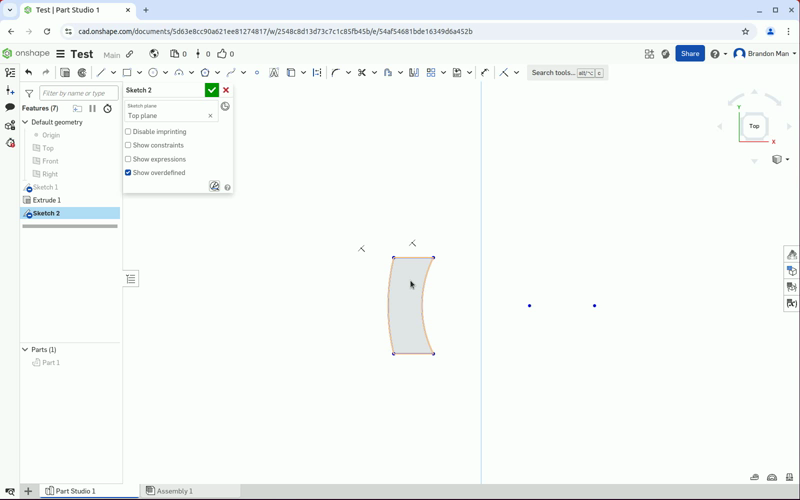
scroll(-6)
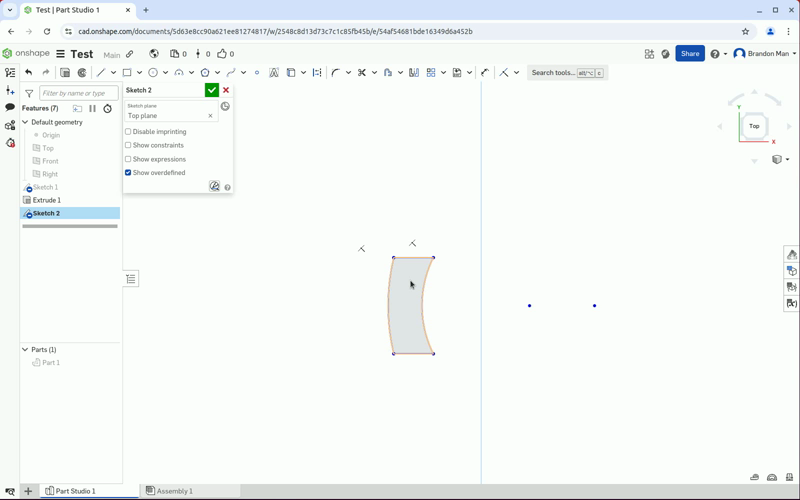
scroll(-6)
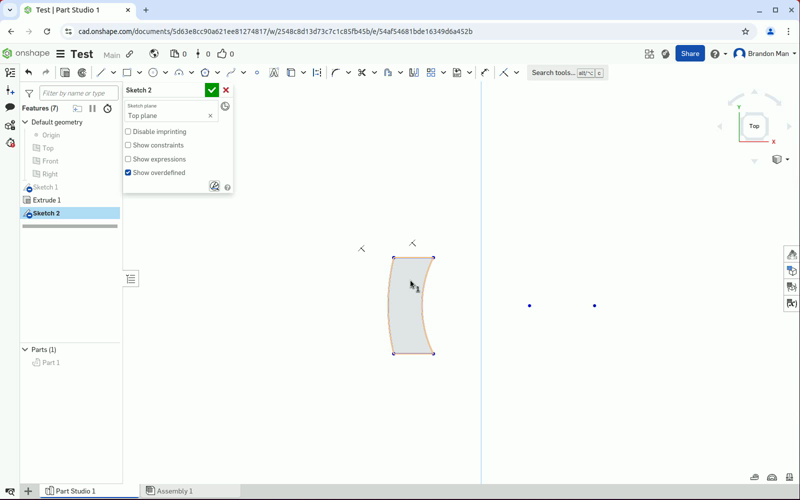
scroll(-6)
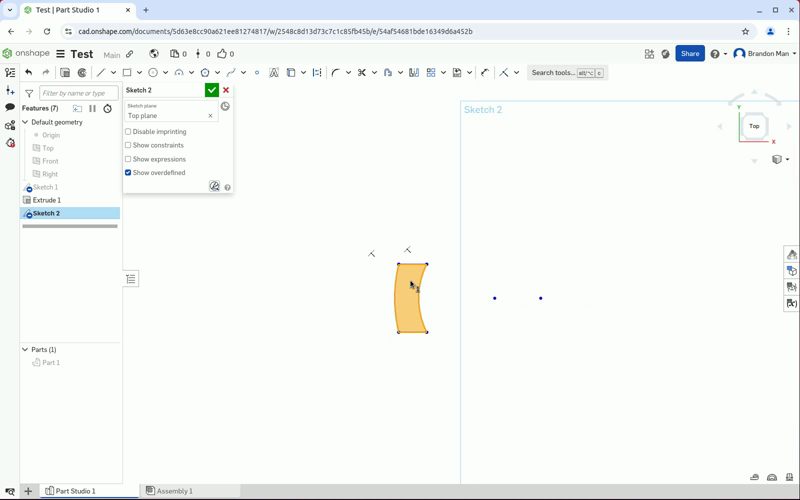
scroll(-6)
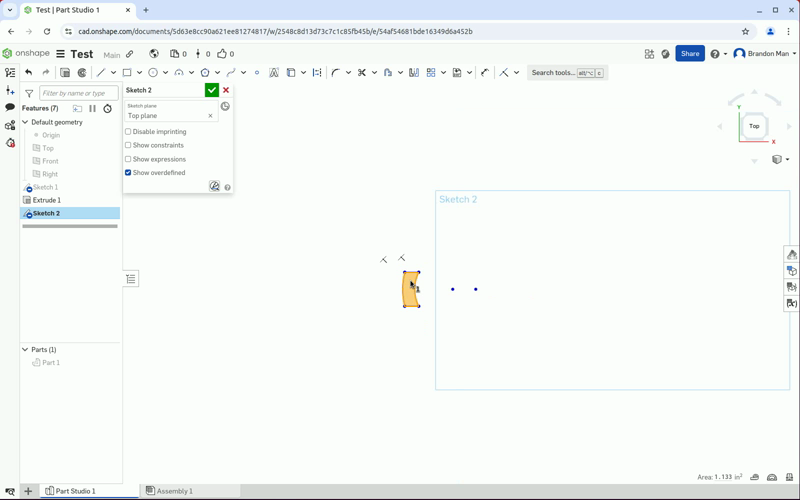
scroll(-6)
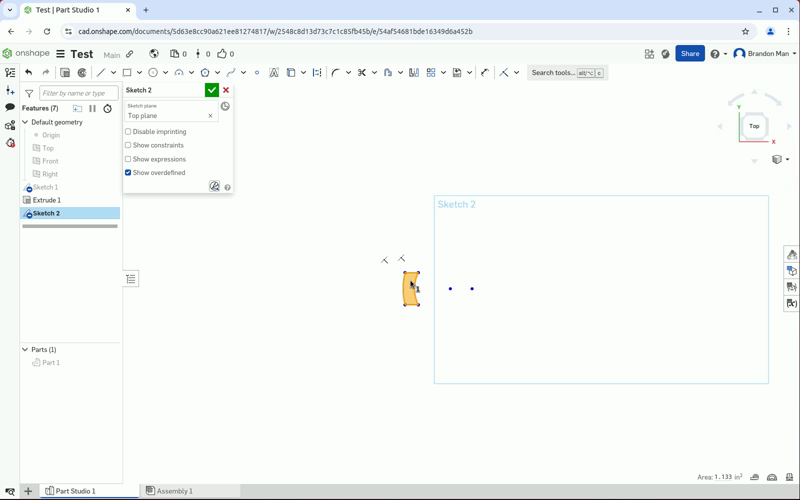
scroll(-6)
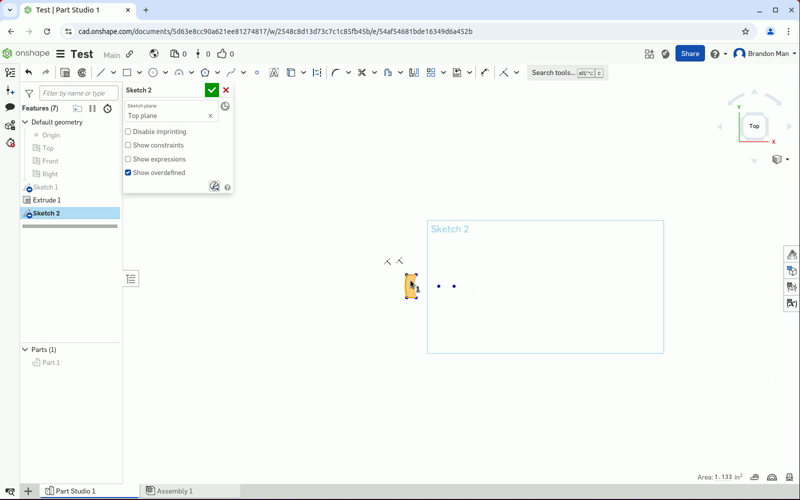
scroll(-6)
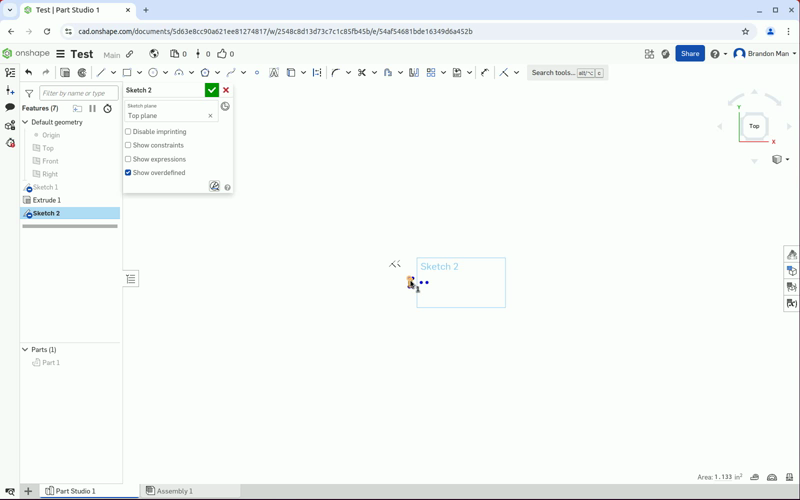
mouse_move(73, 352)
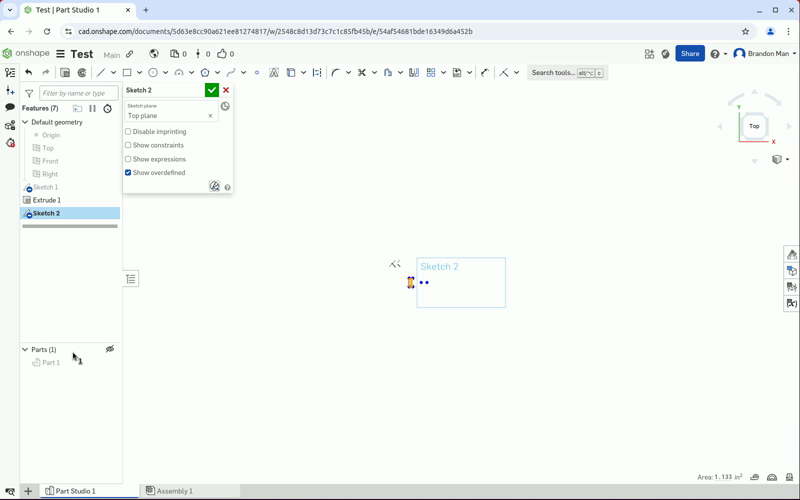
key(shift+y)
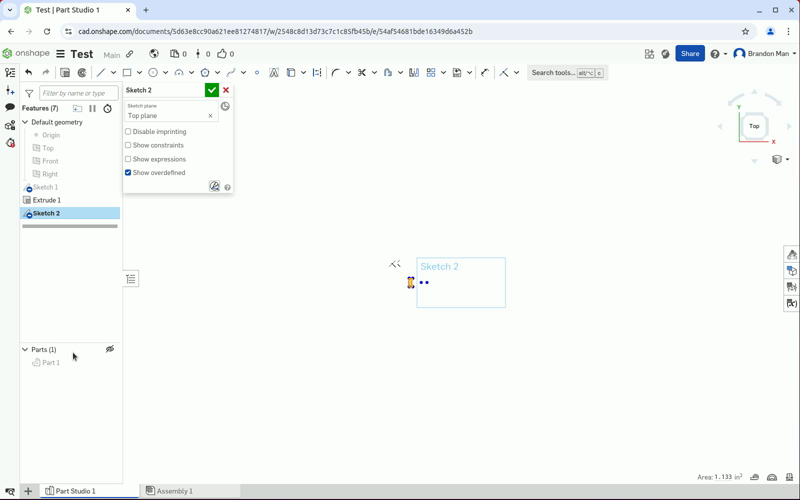
key(shift+e)
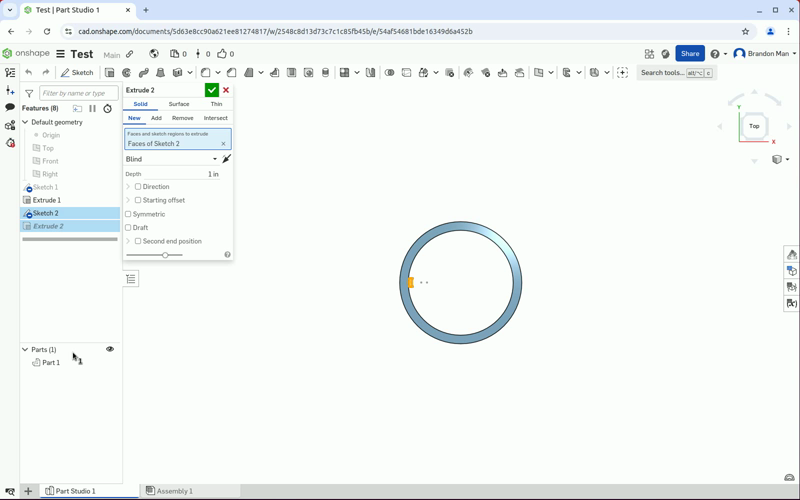
mouse_move(143, 106)
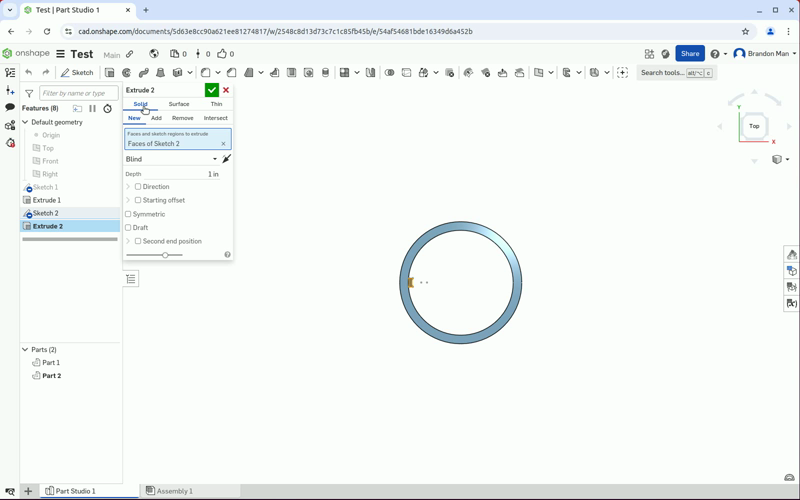
click(143, 106)
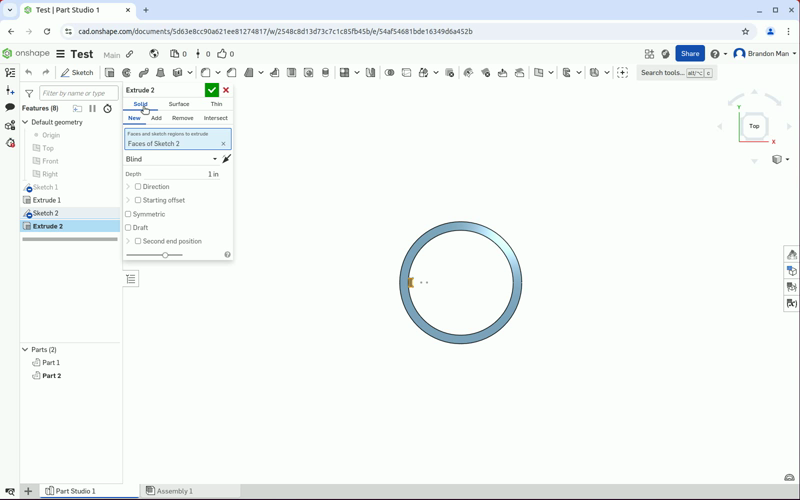
mouse_move(137, 120)
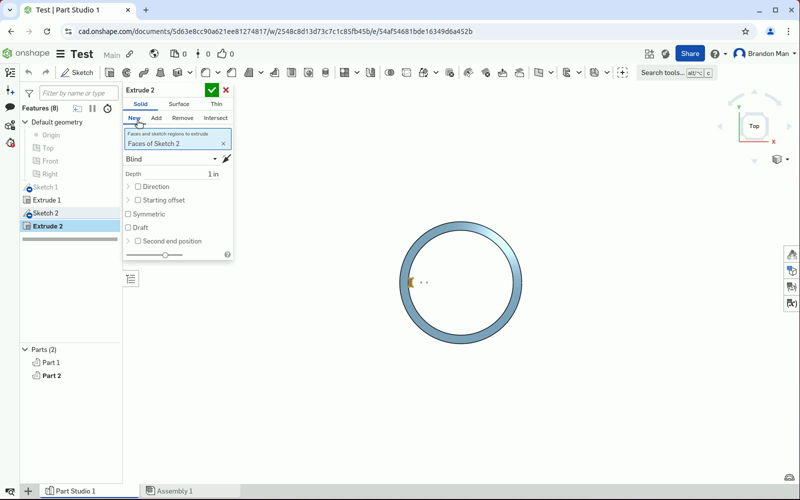
click(137, 120)
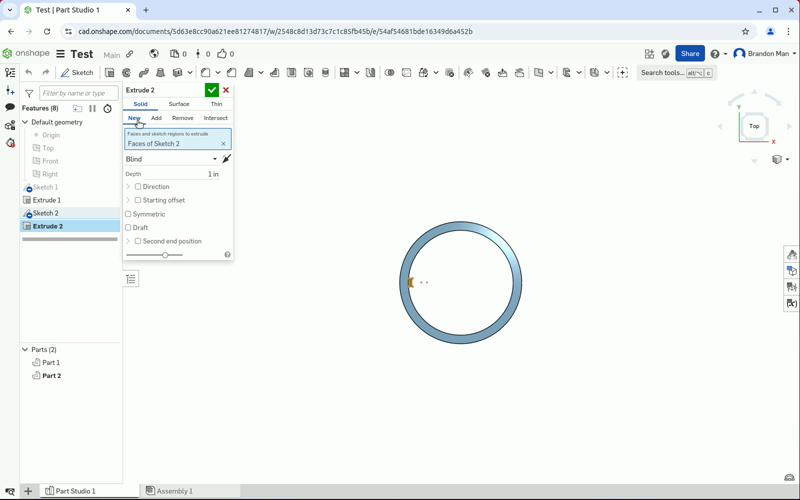
key(tab, 4)
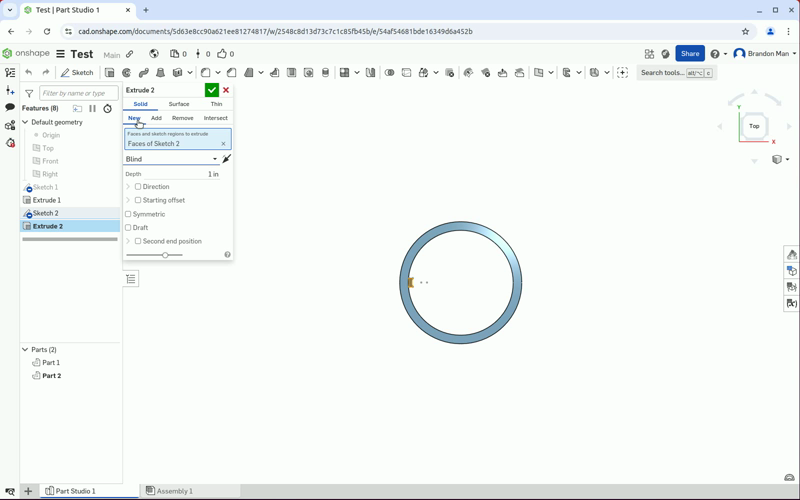
text(2.166)
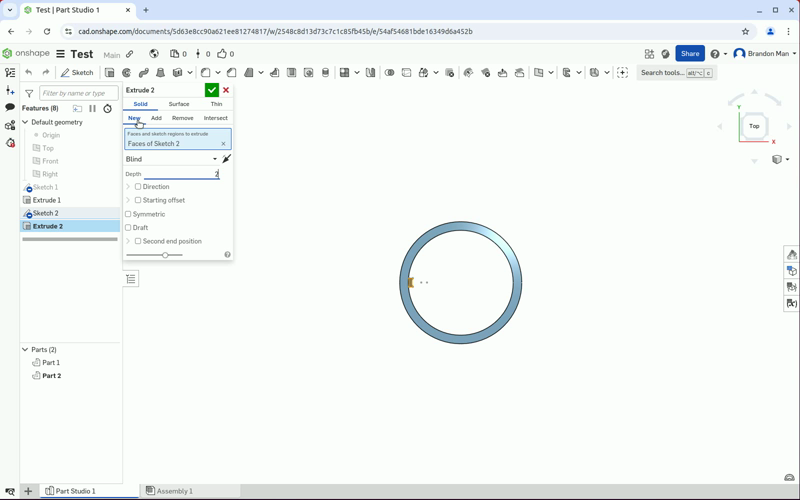
key(enter)
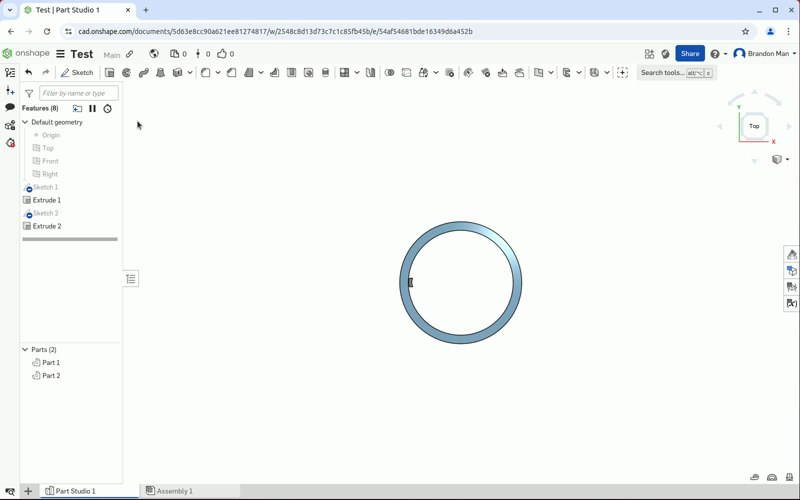
key(shift+h)
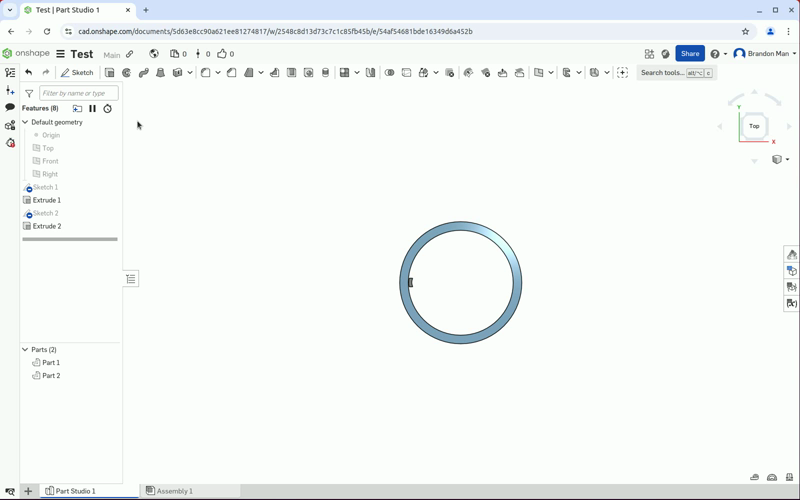
key(shift+h)
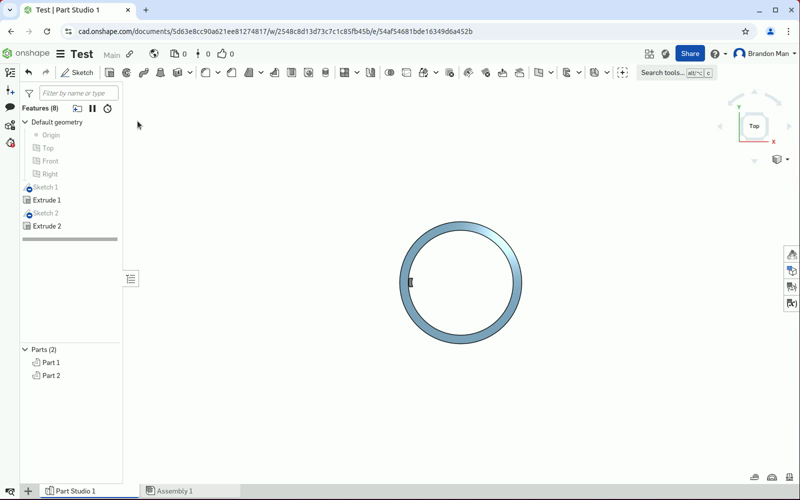
mouse_move(73, 189)
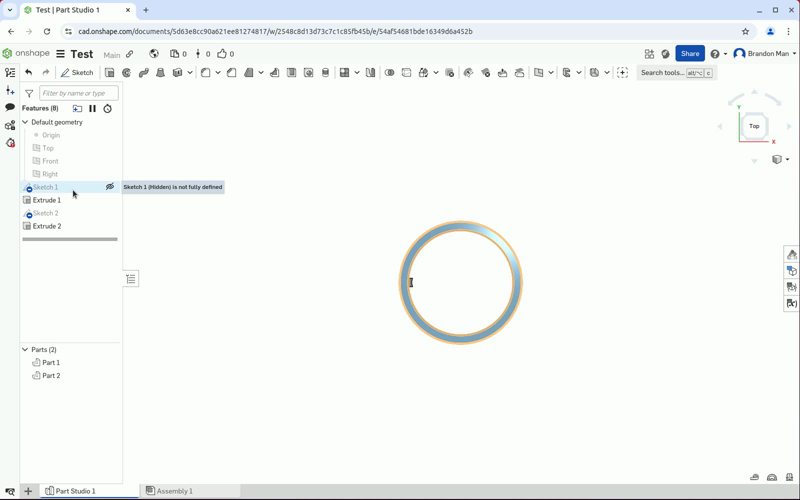
click(73, 189)
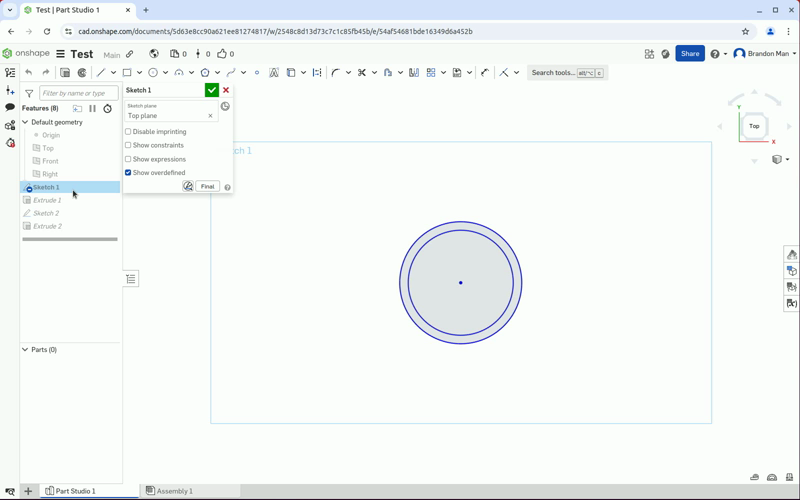
mouse_move(229, 92)
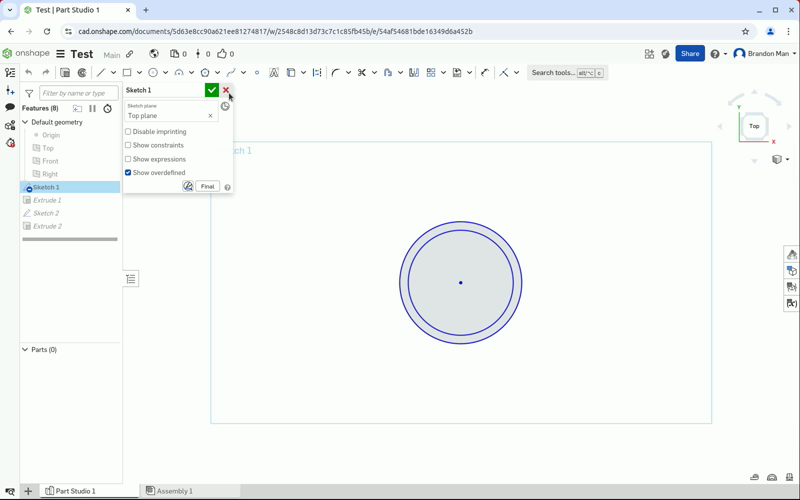
click(229, 92)
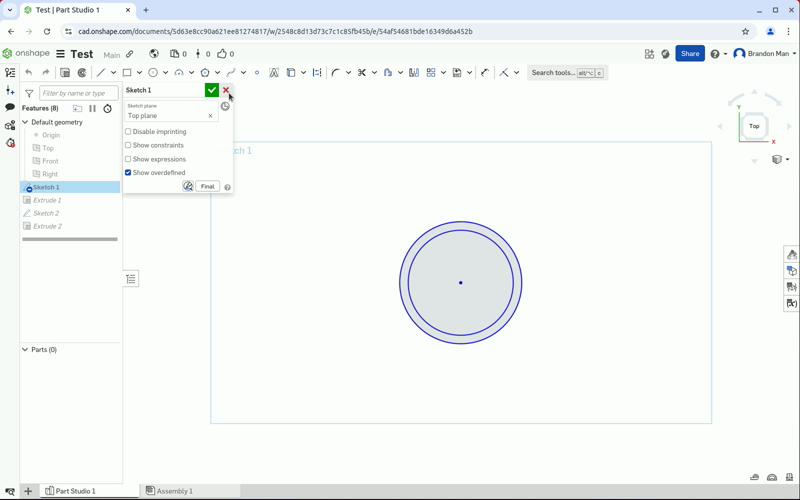
key(shift+s)
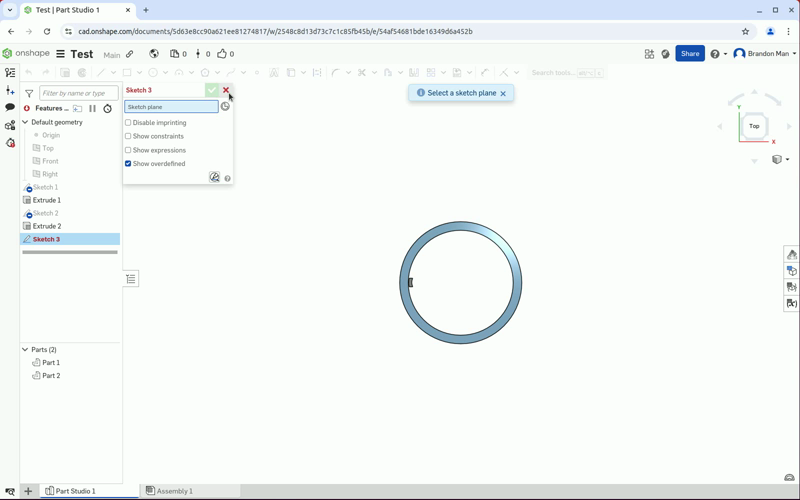
mouse_move(73, 150)
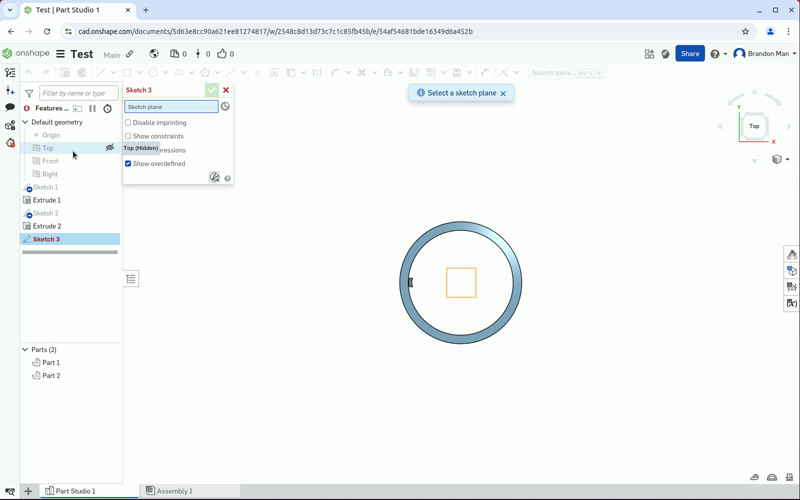
click(73, 150)
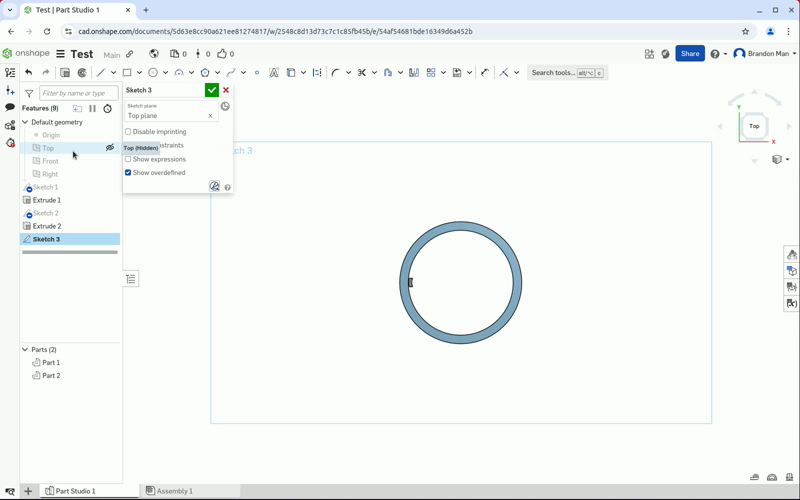
mouse_move(73, 352)
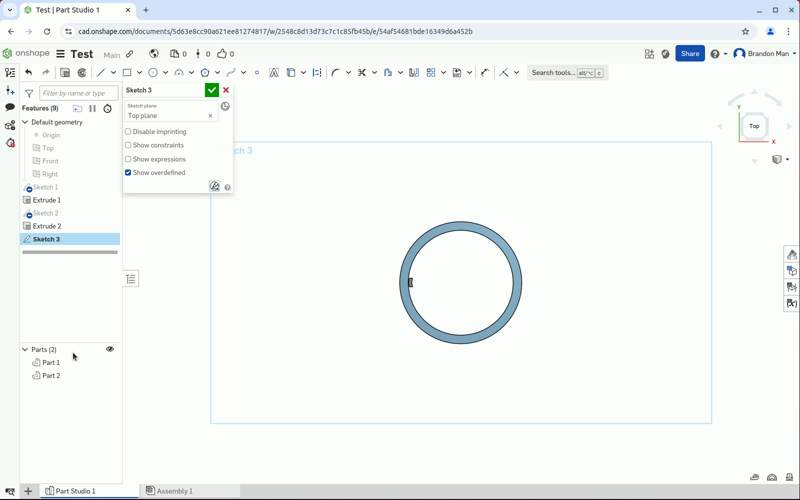
key(y)
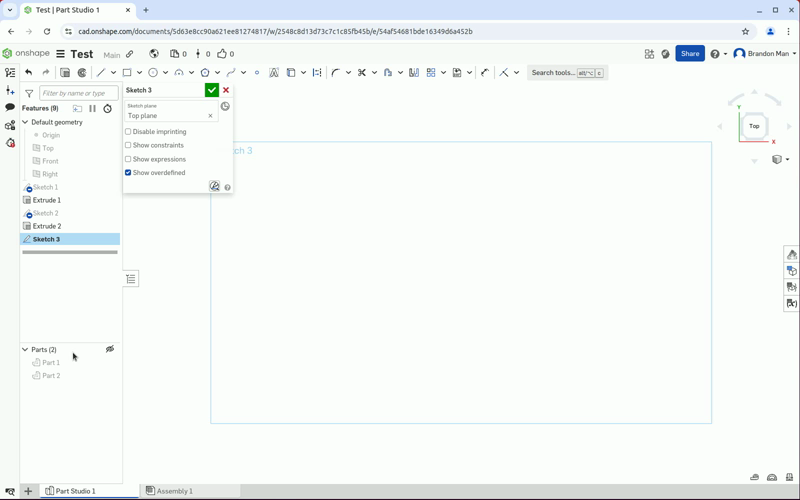
key(l)
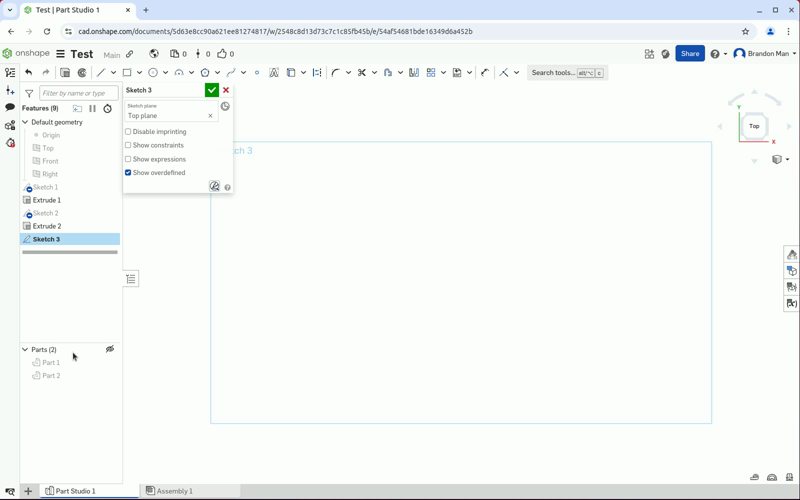
key_down(shift)
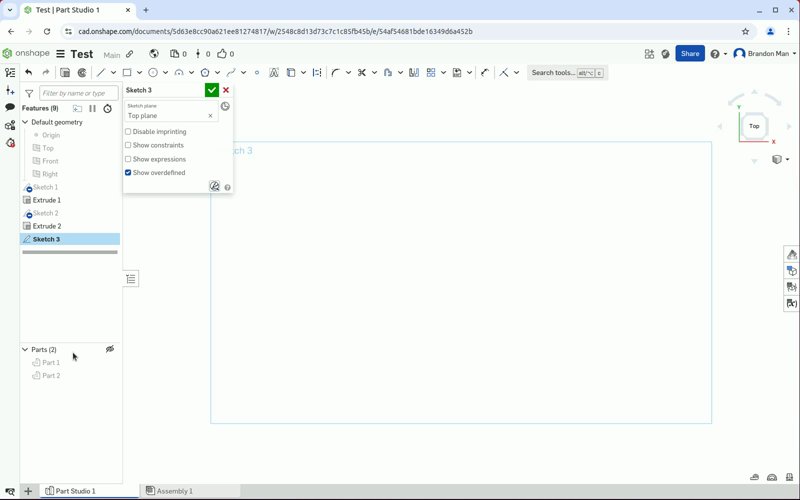
mouse_move(508, 286)
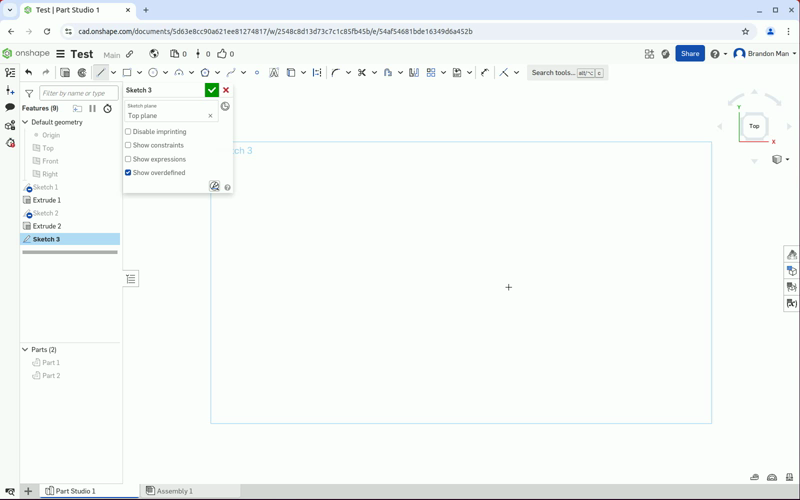
click(508, 286)
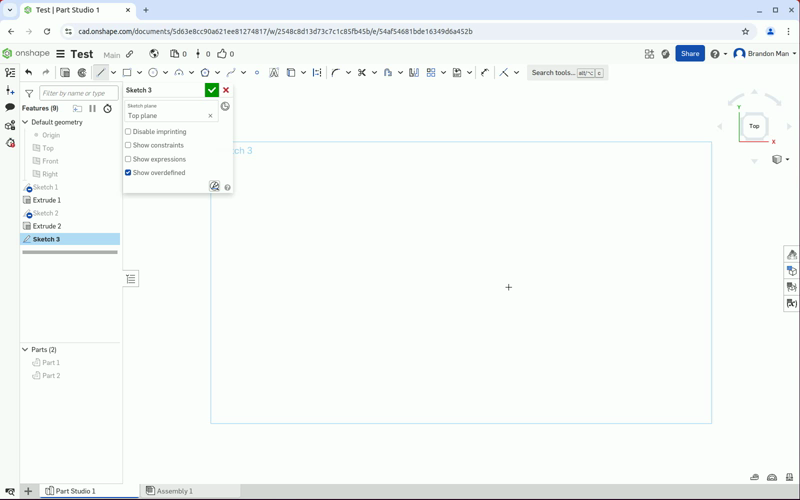
key_up(shift)
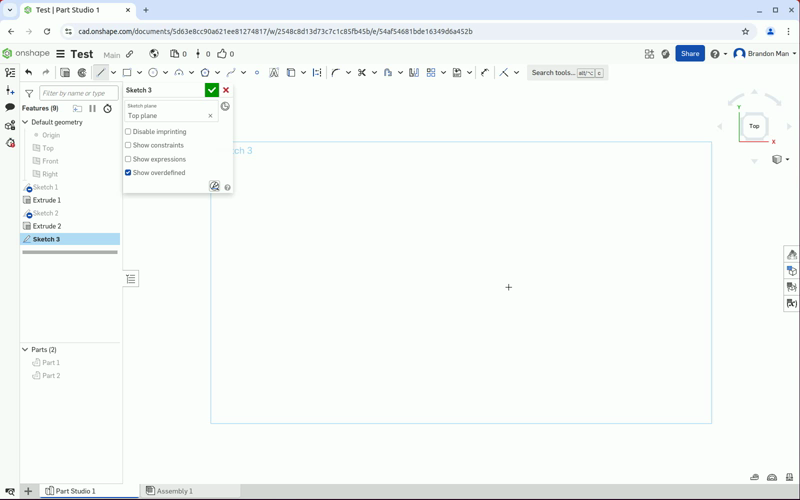
key_down(shift)
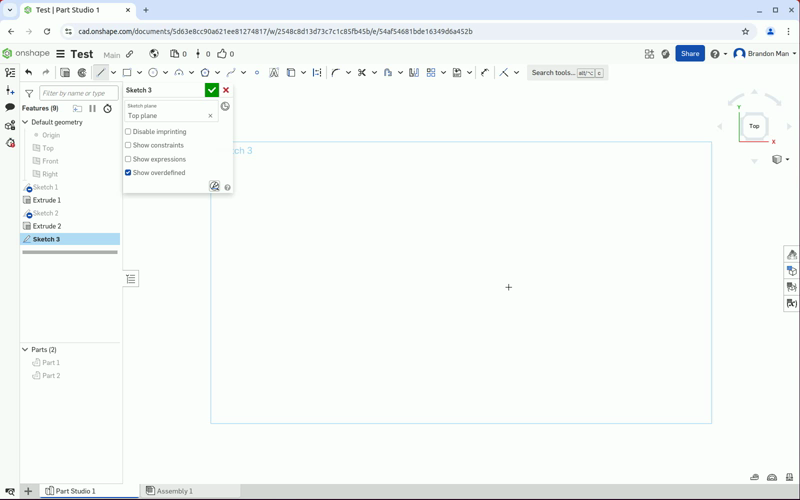
mouse_move(538, 286)
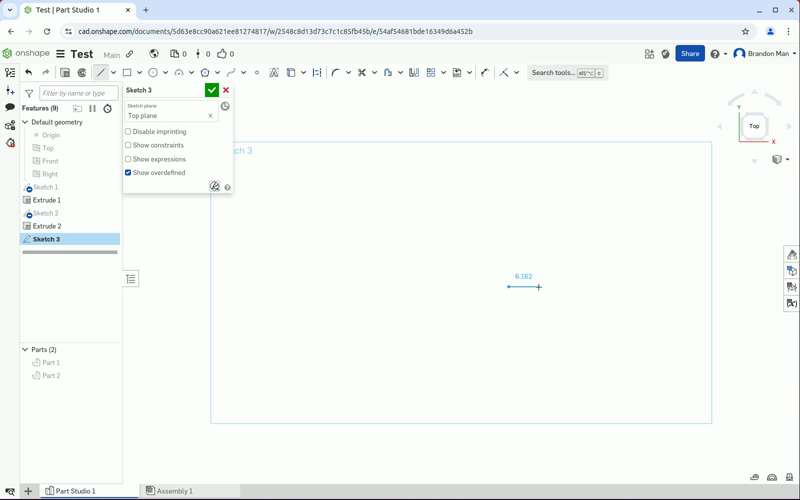
mouse_move(512, 286)
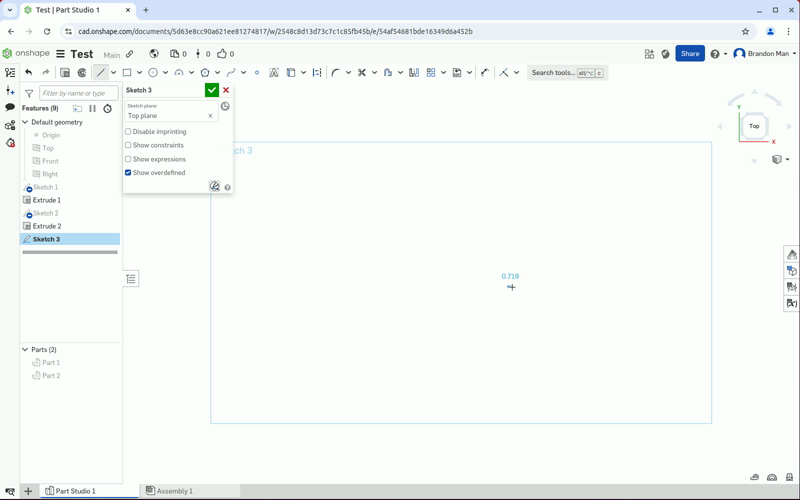
scroll(6)
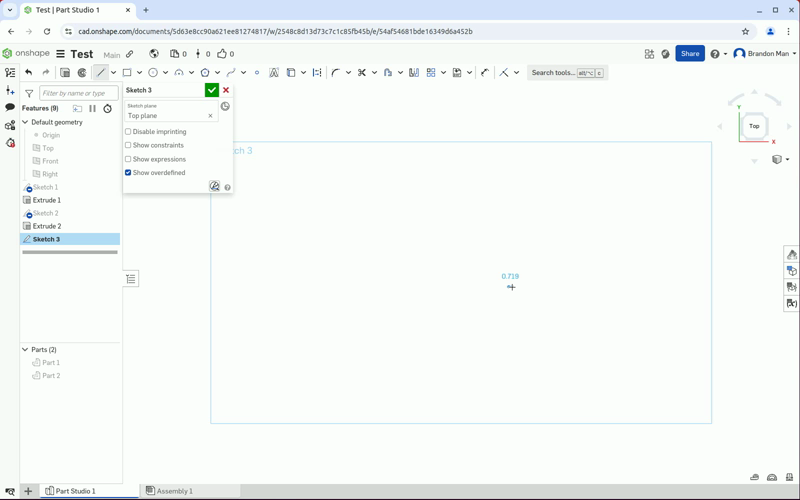
scroll(6)
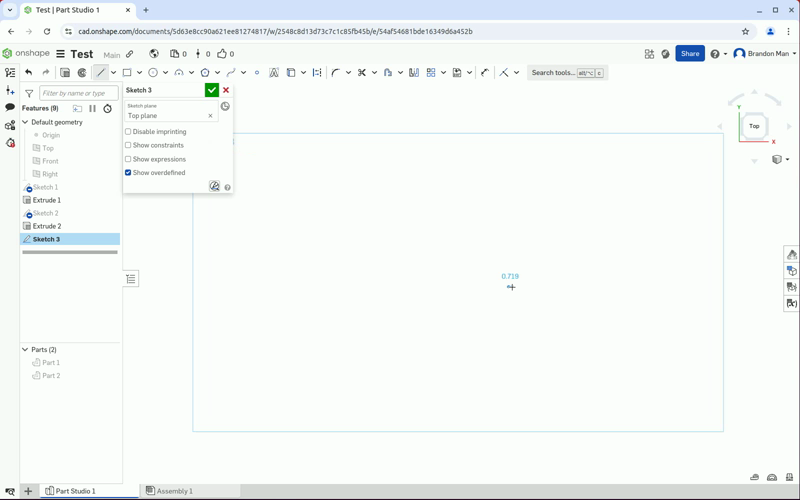
scroll(6)
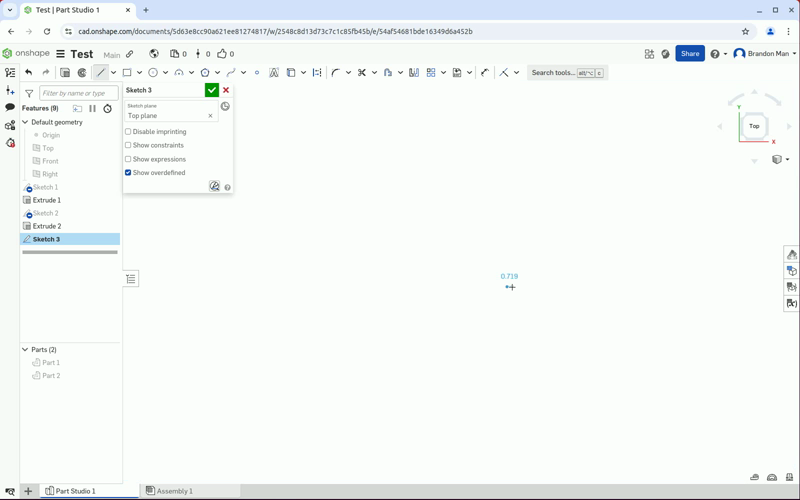
scroll(6)
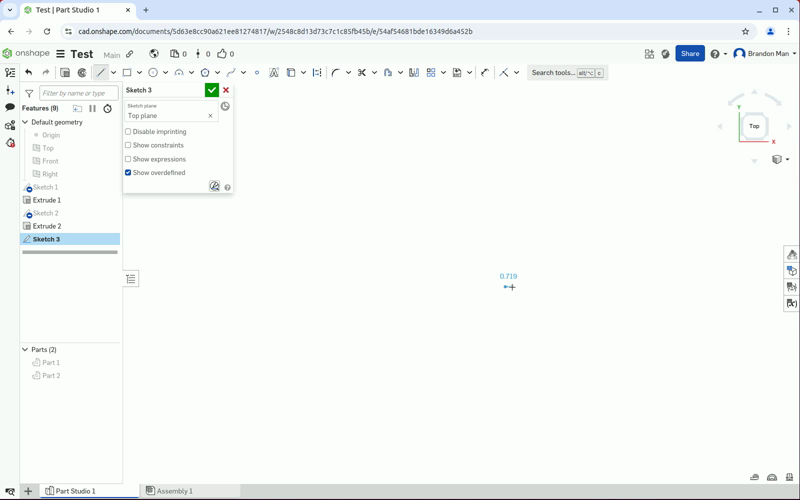
scroll(6)
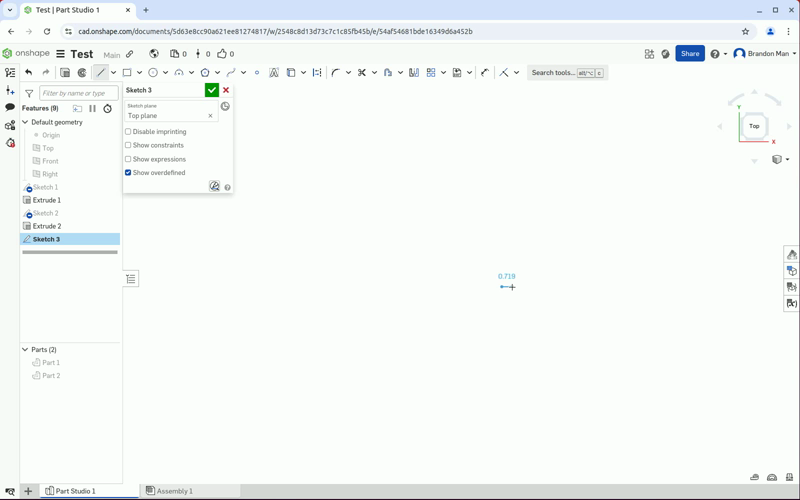
scroll(6)
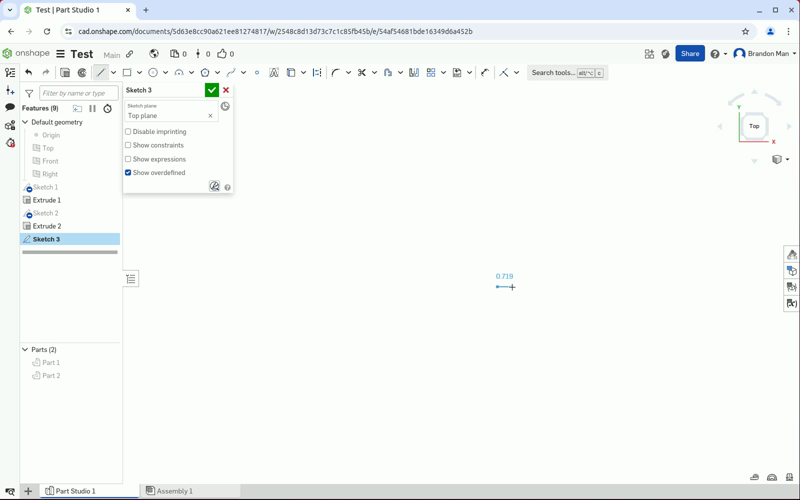
scroll(6)
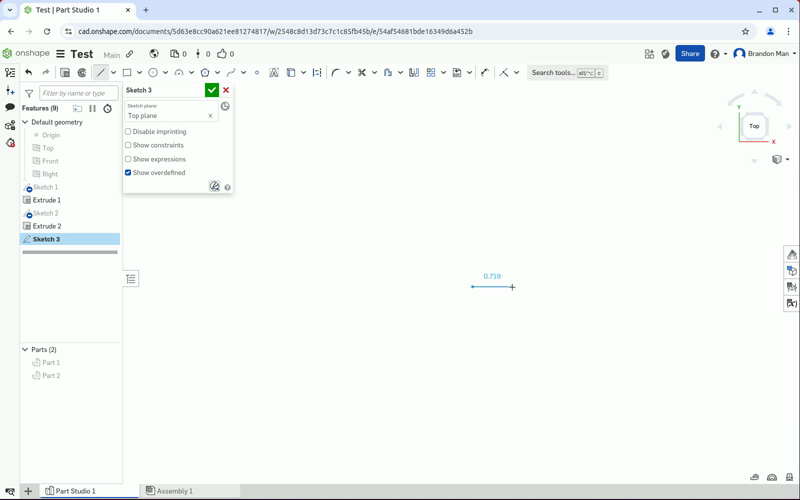
click(512, 286)
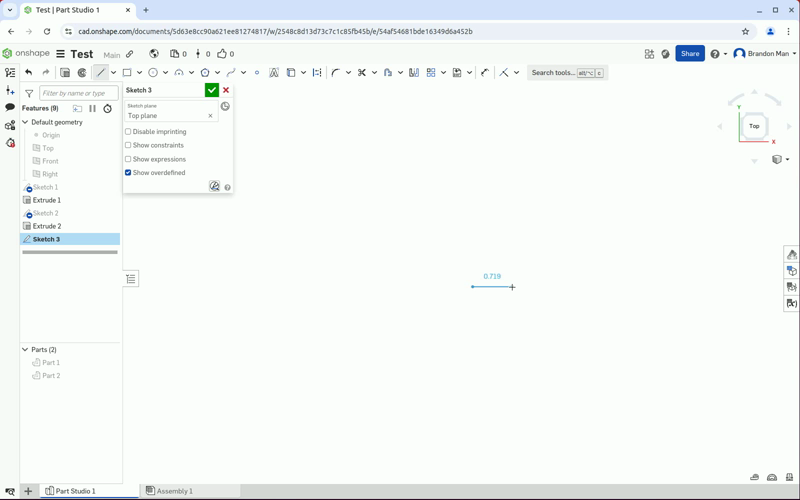
scroll(-6)
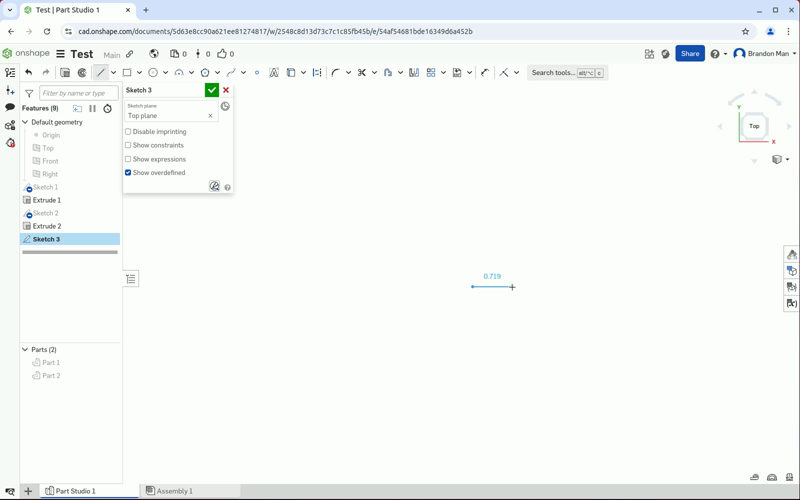
scroll(-6)
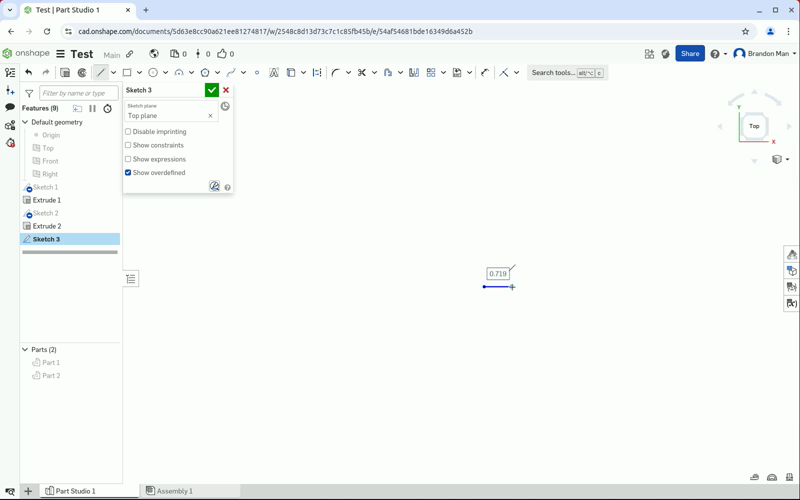
scroll(-6)
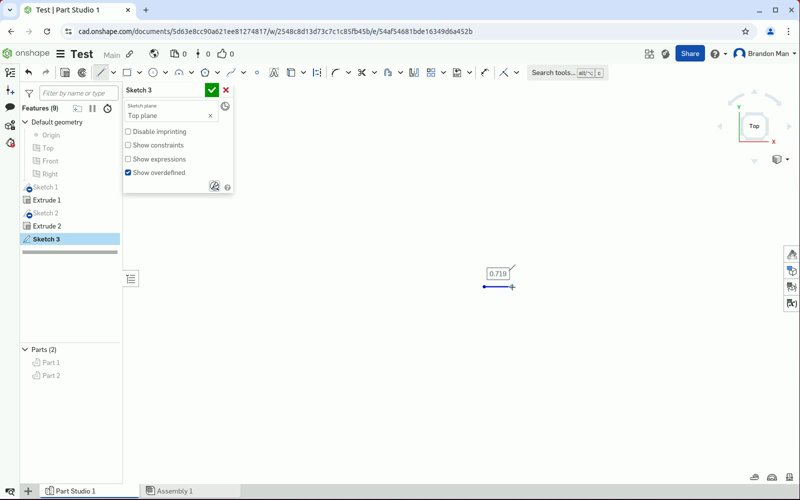
scroll(-6)
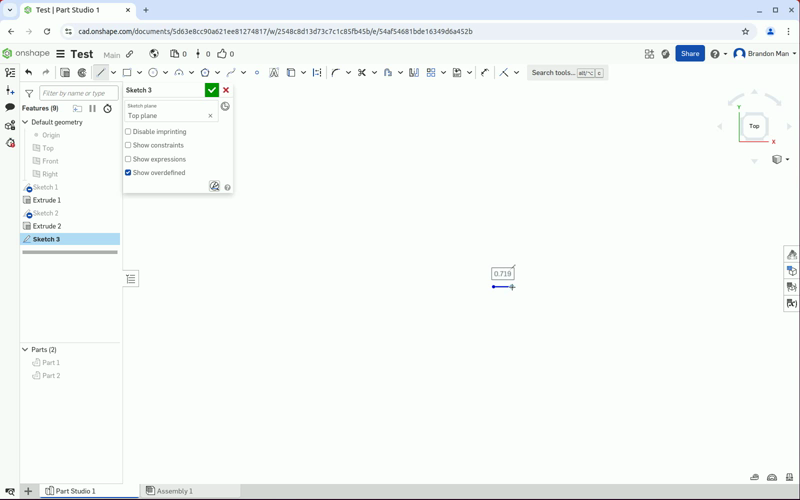
scroll(-6)
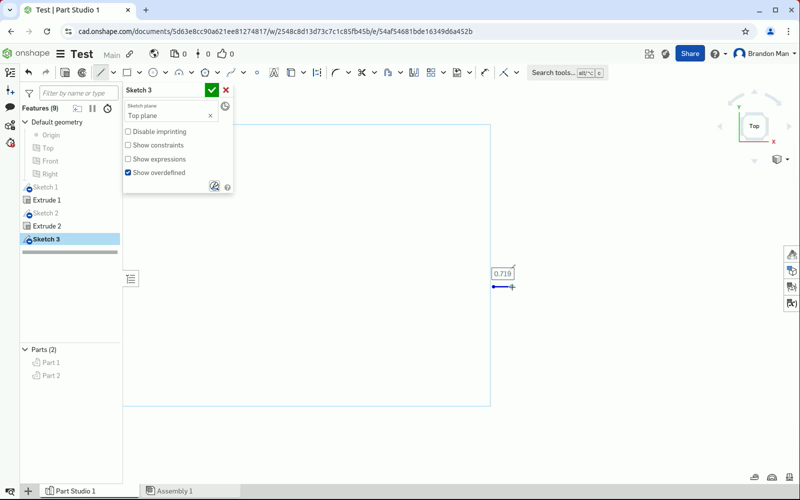
scroll(-6)
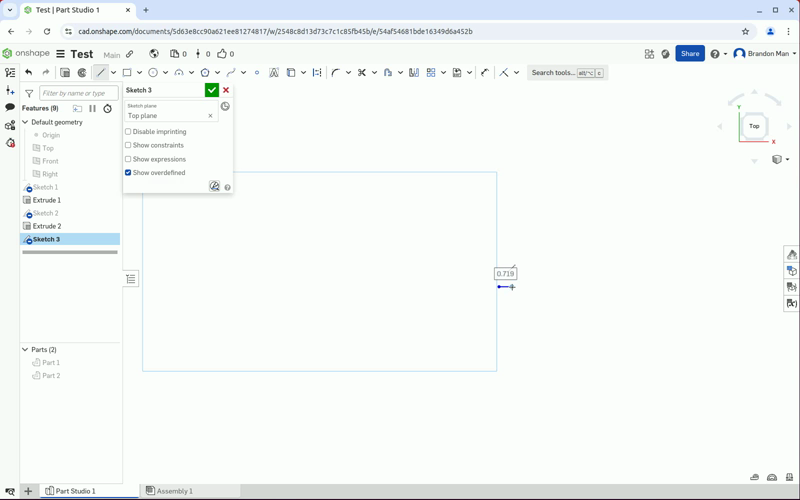
scroll(-6)
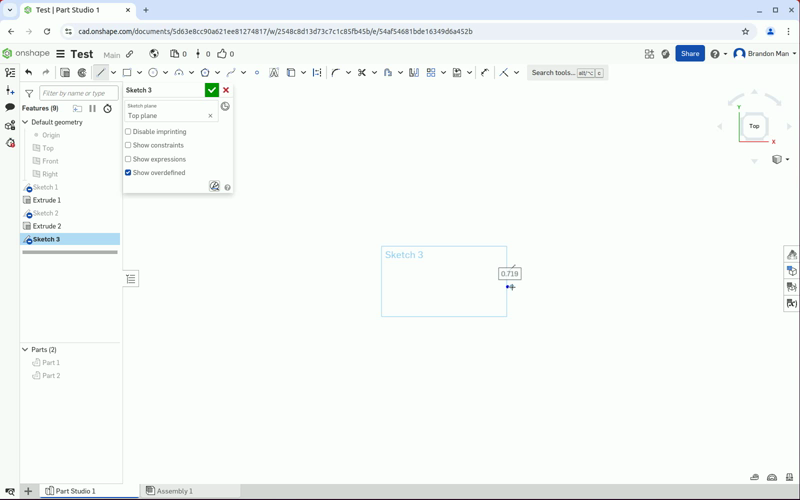
key_up(shift)
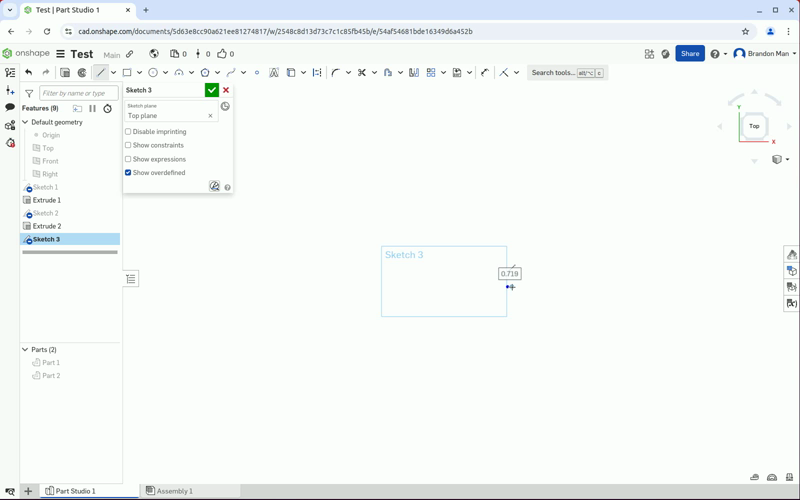
key(esc)
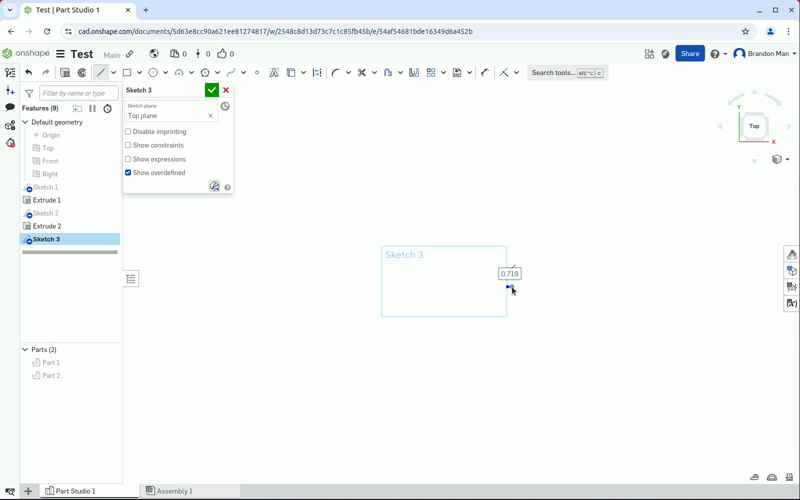
key(a)
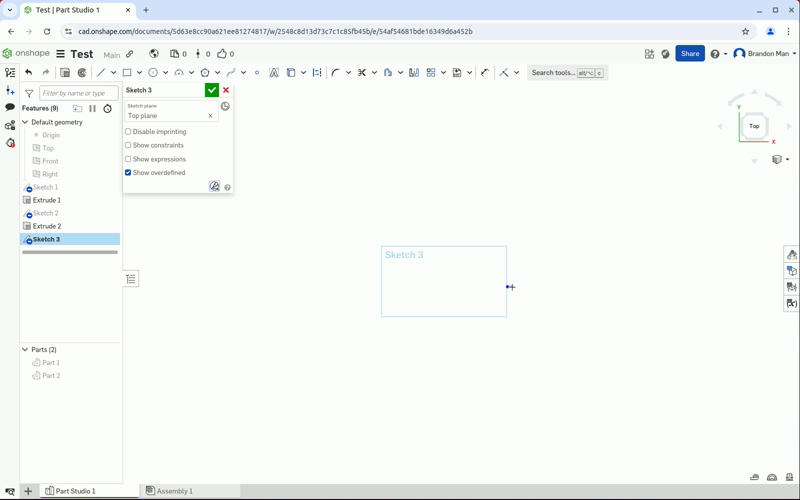
mouse_move(512, 286)
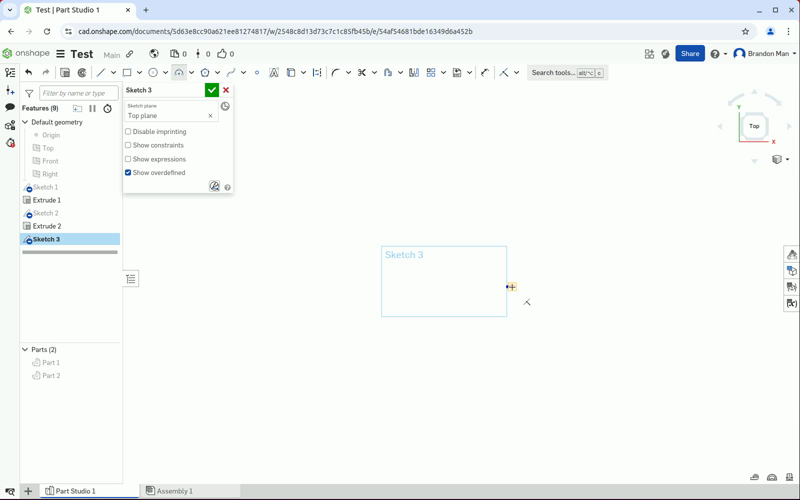
scroll(6)
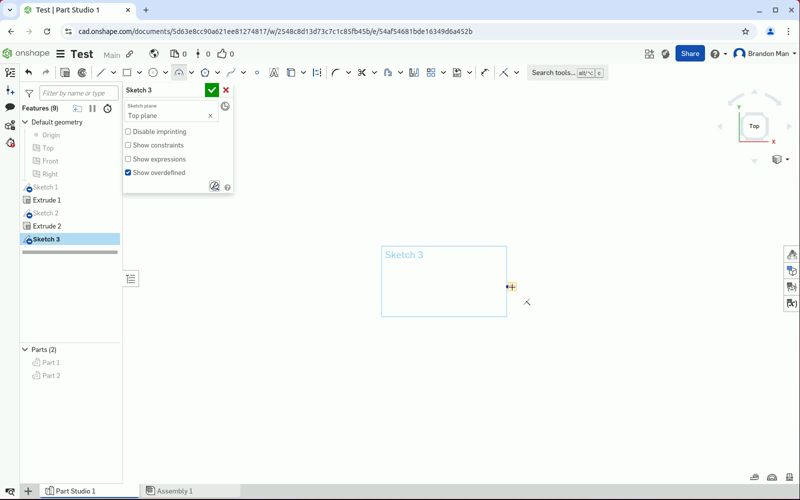
scroll(6)
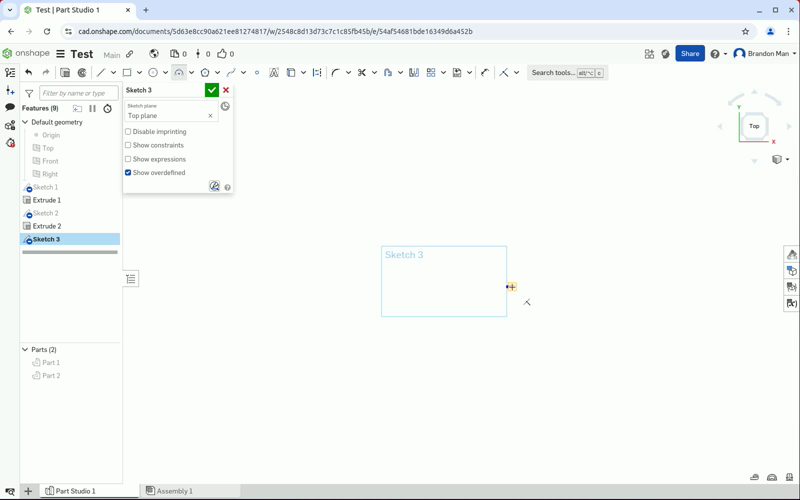
scroll(6)
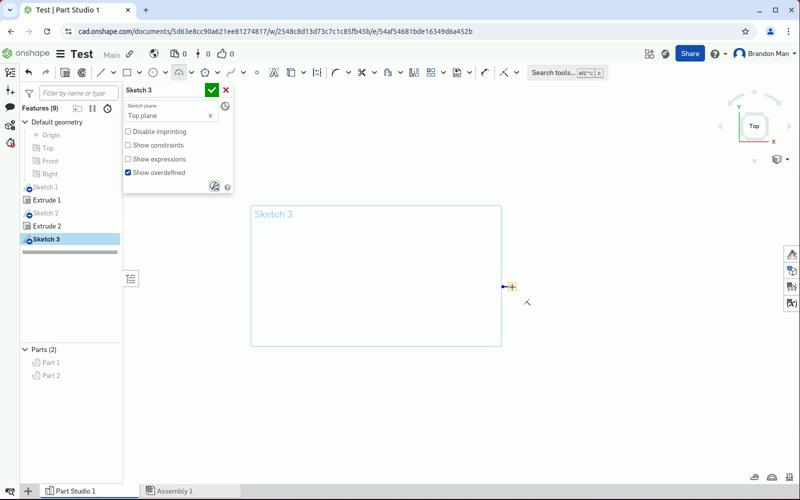
scroll(6)
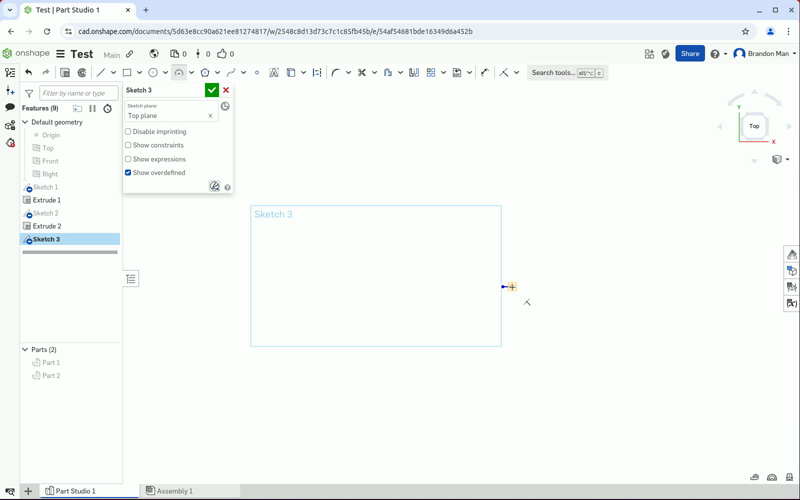
scroll(6)
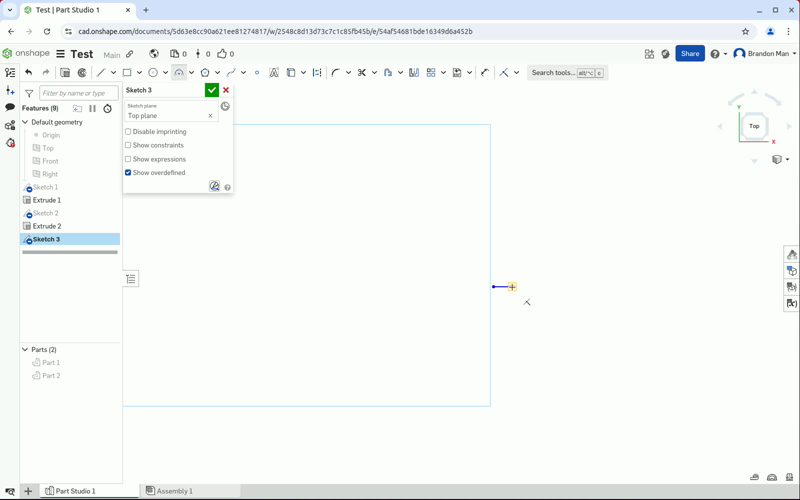
scroll(6)
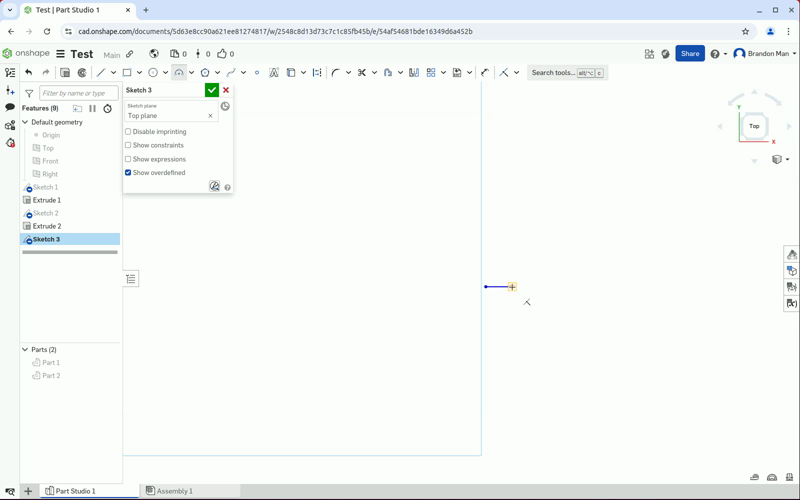
scroll(6)
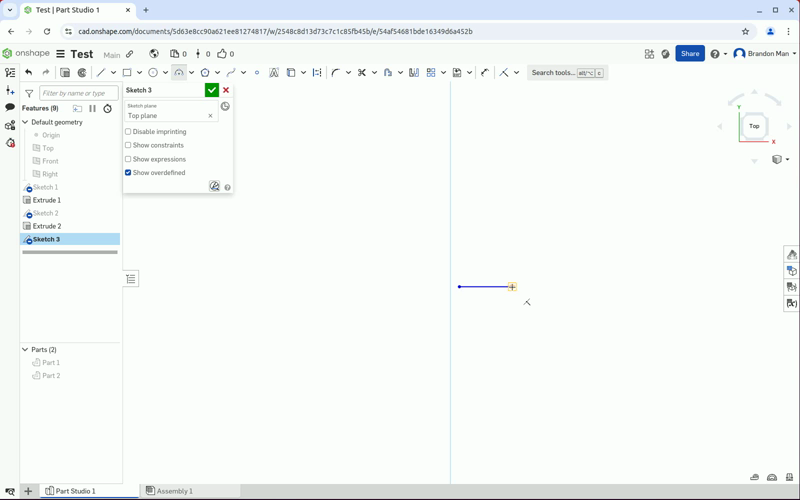
click(512, 286)
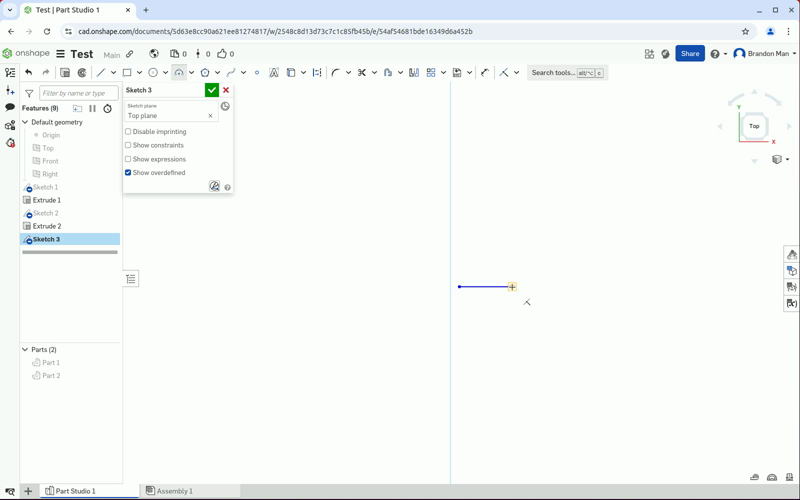
scroll(-6)
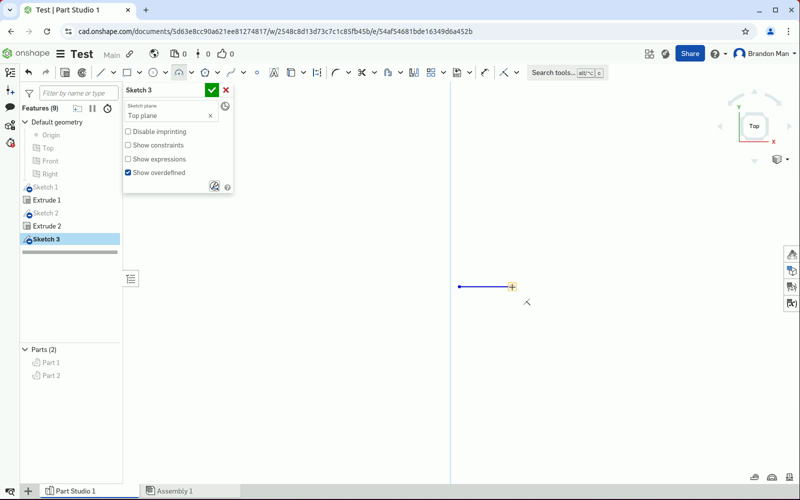
scroll(-6)
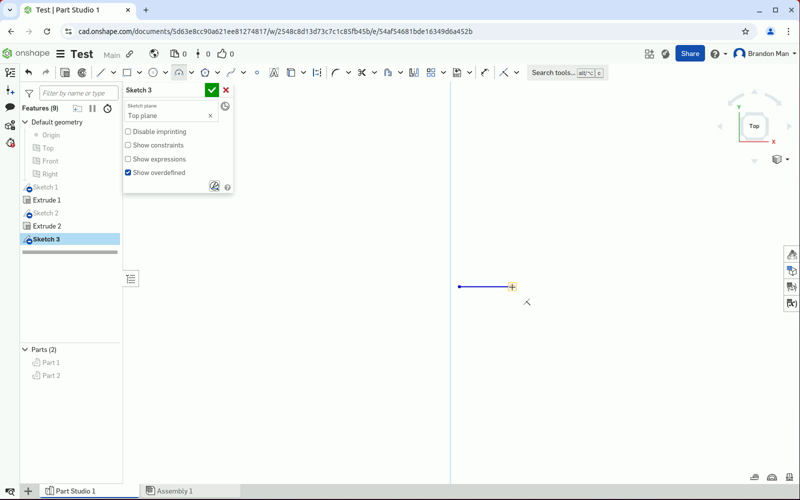
scroll(-6)
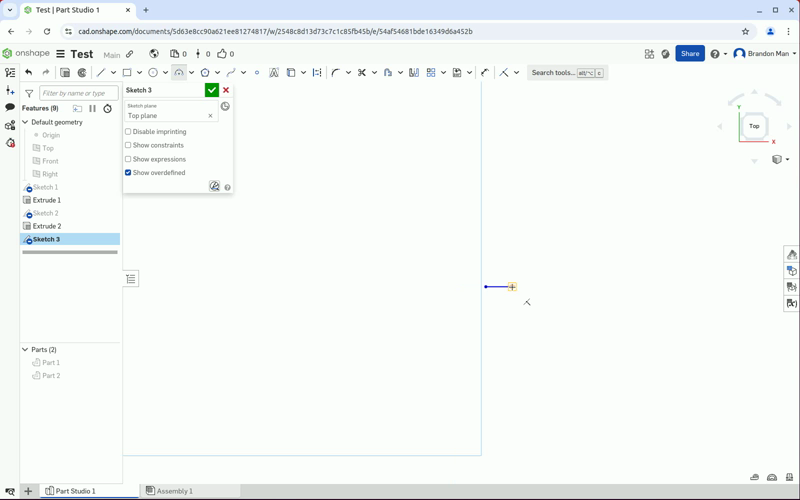
scroll(-6)
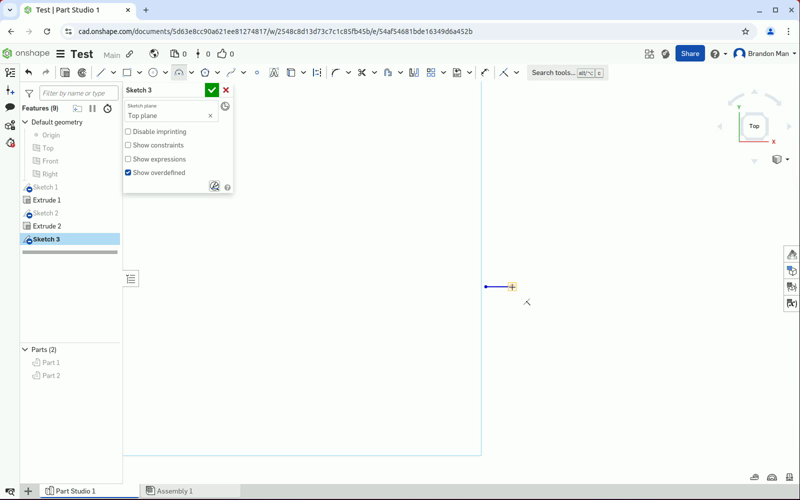
scroll(-6)
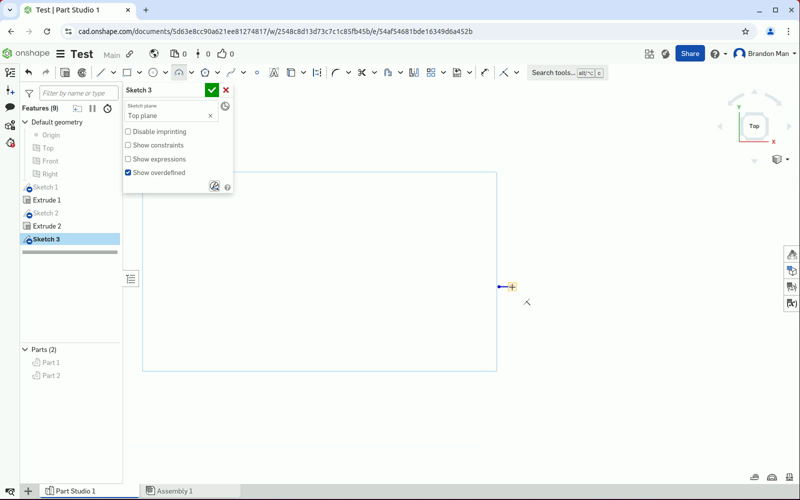
scroll(-6)
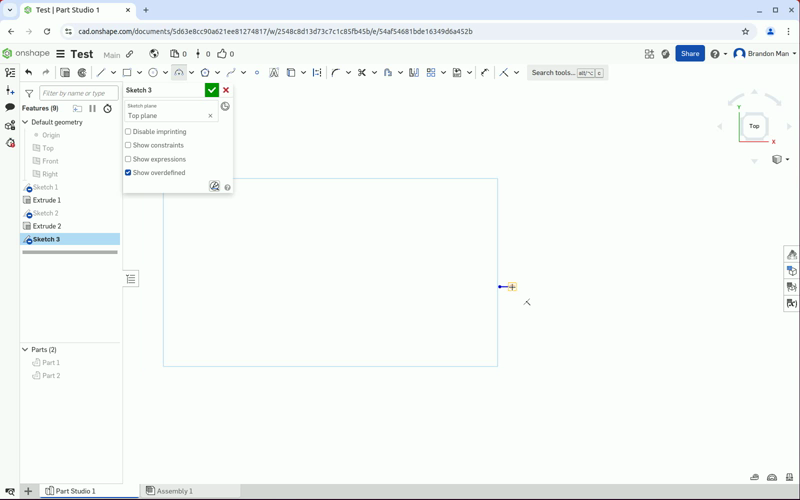
scroll(-6)
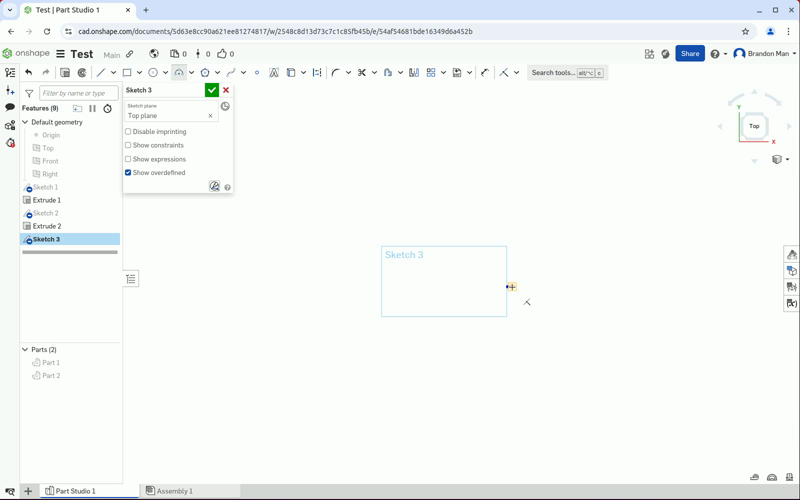
key_down(shift)
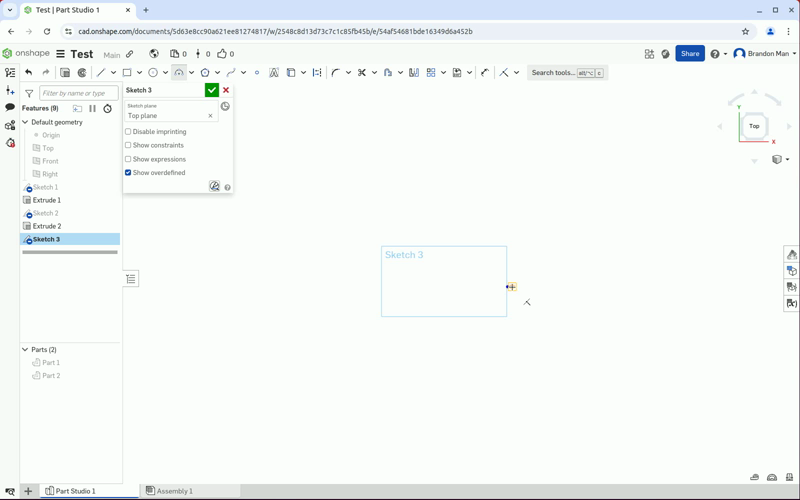
mouse_move(512, 278)
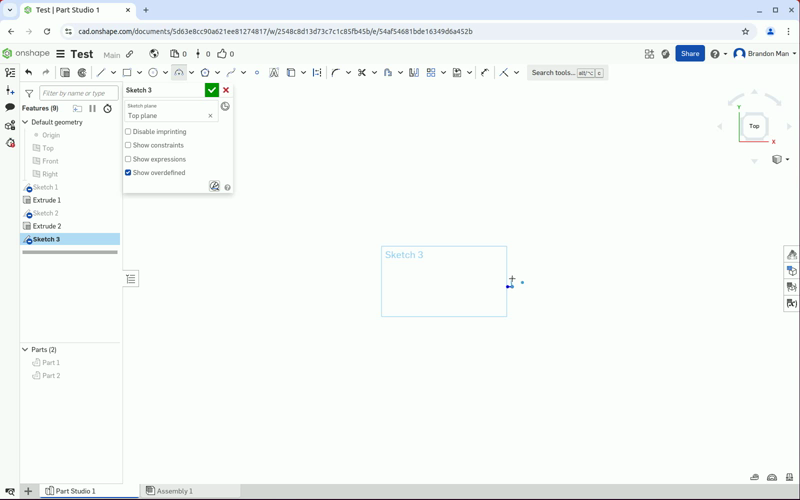
click(512, 278)
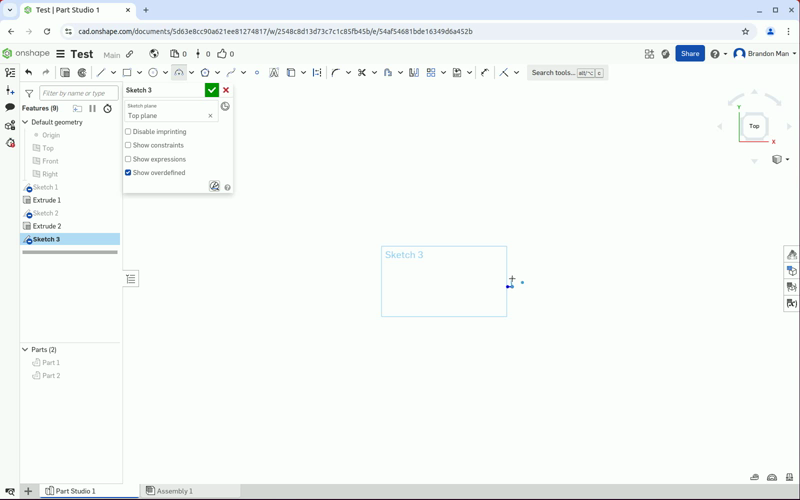
mouse_move(513, 282)
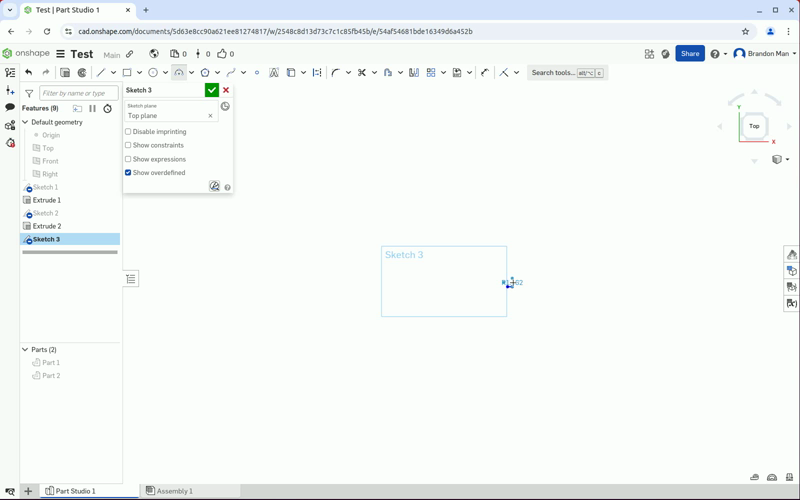
scroll(6)
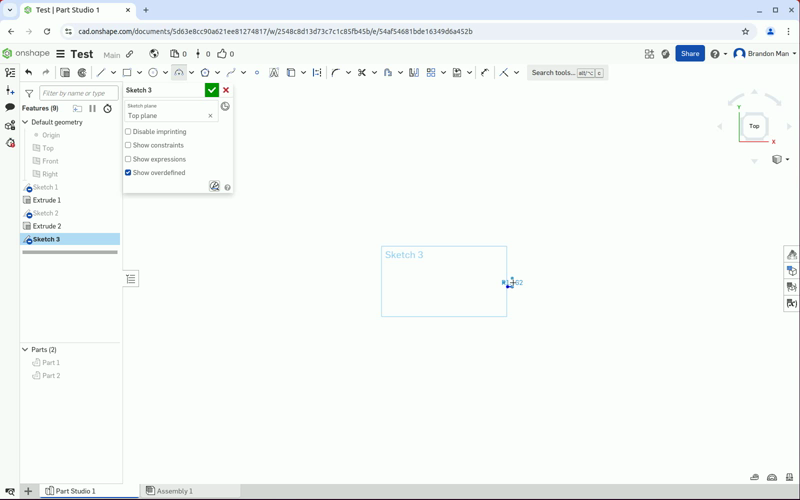
scroll(6)
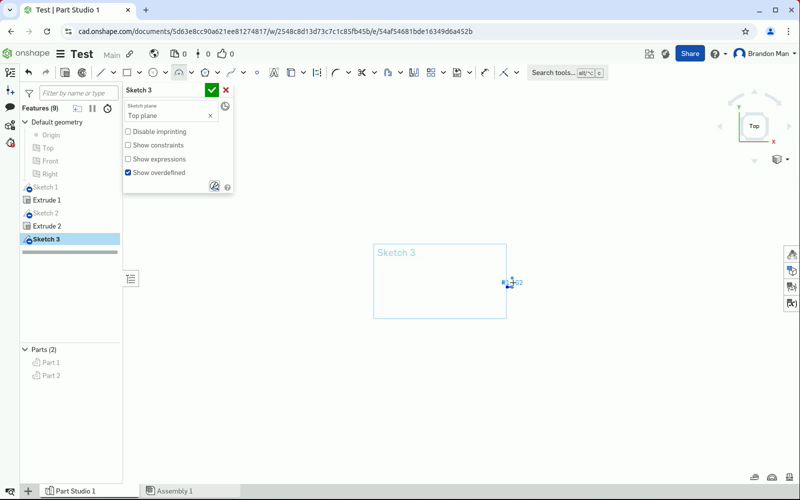
scroll(6)
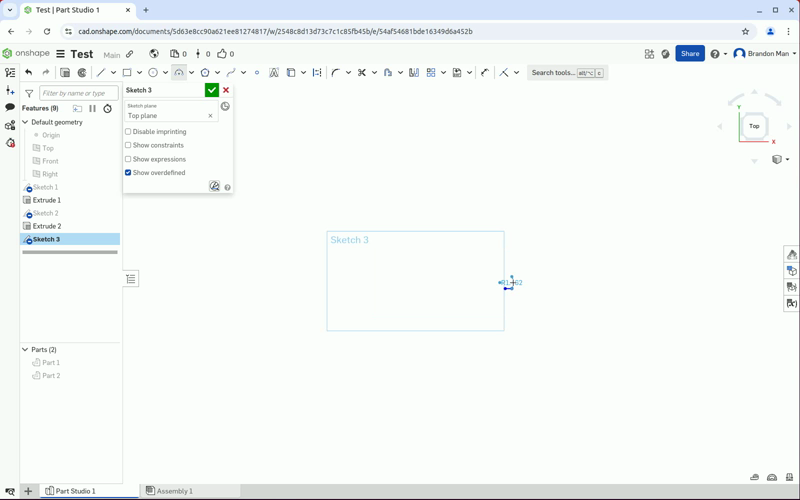
scroll(6)
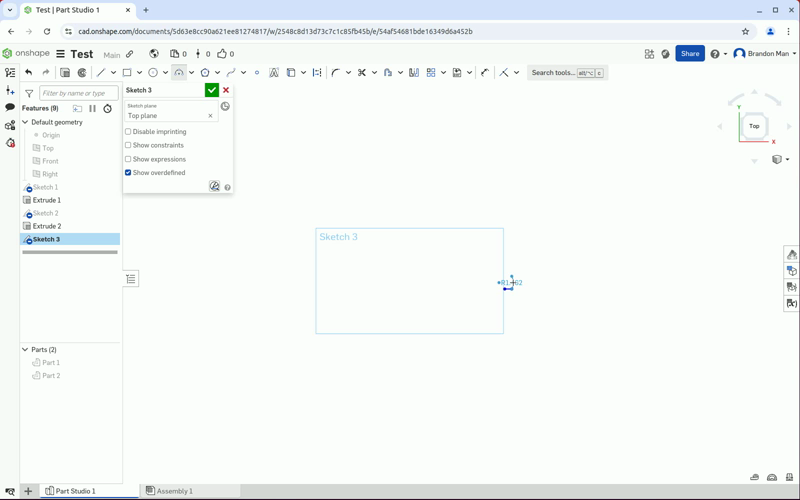
scroll(6)
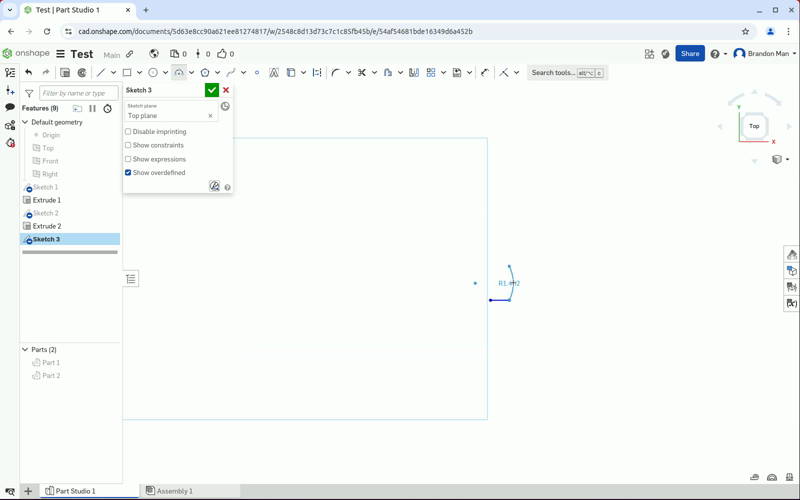
scroll(6)
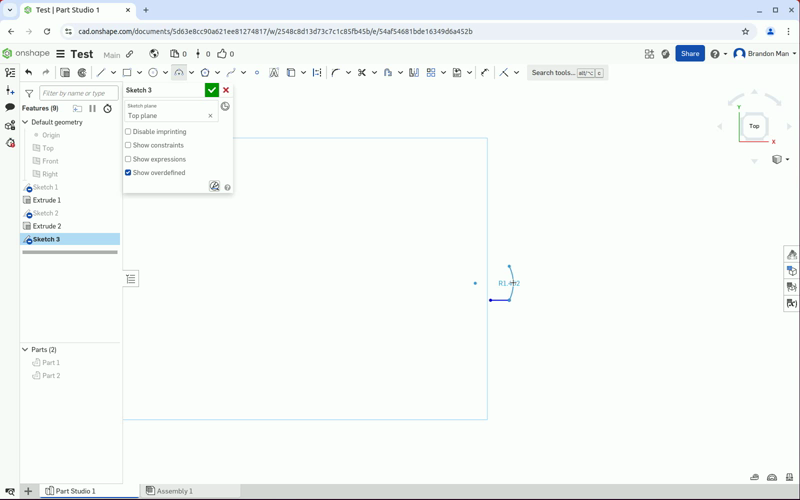
scroll(6)
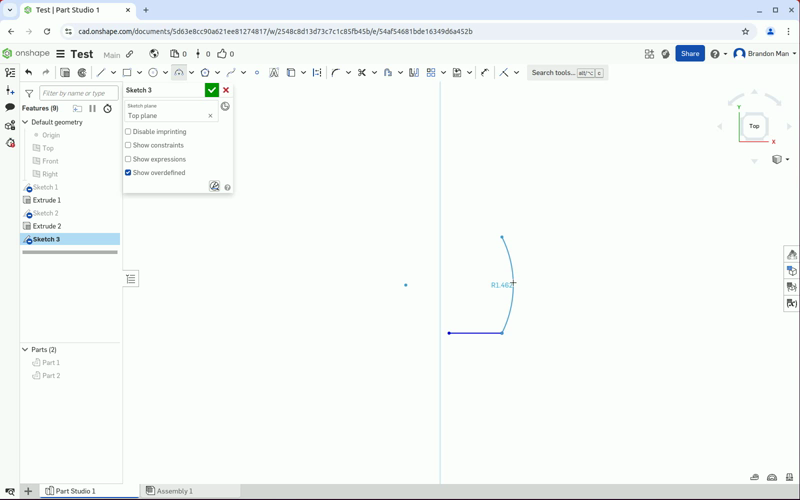
click(513, 282)
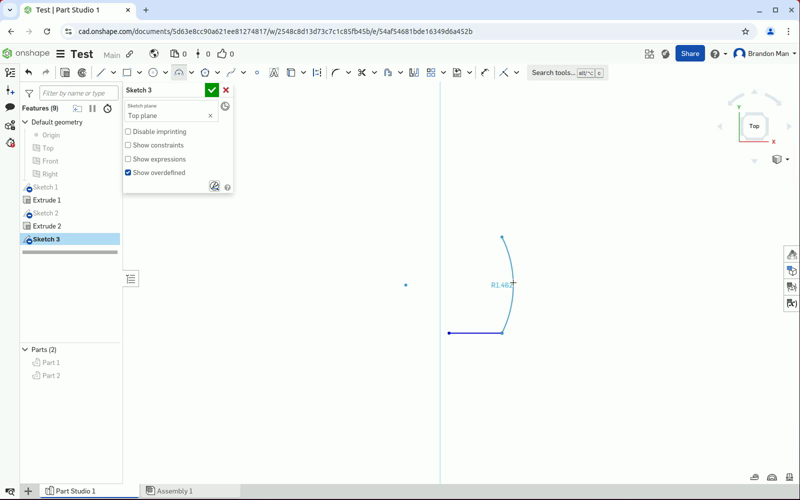
scroll(-6)
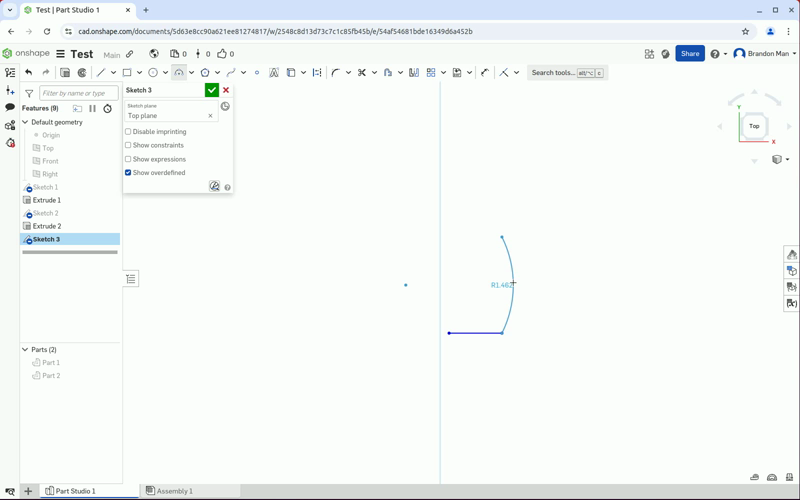
scroll(-6)
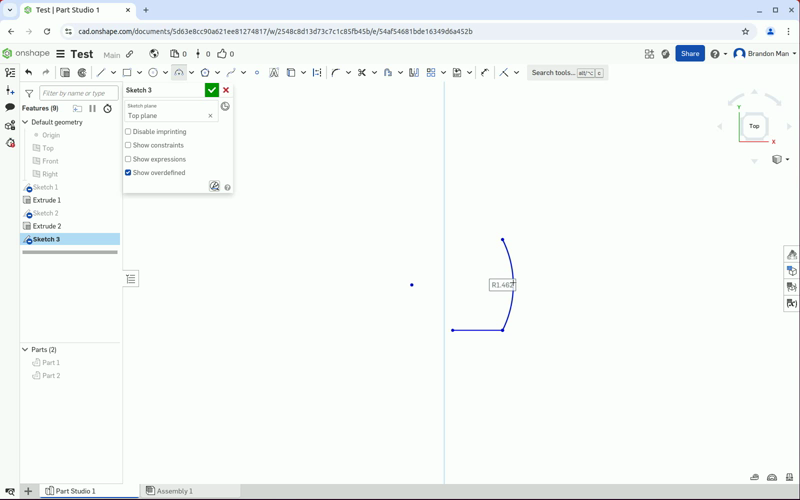
scroll(-6)
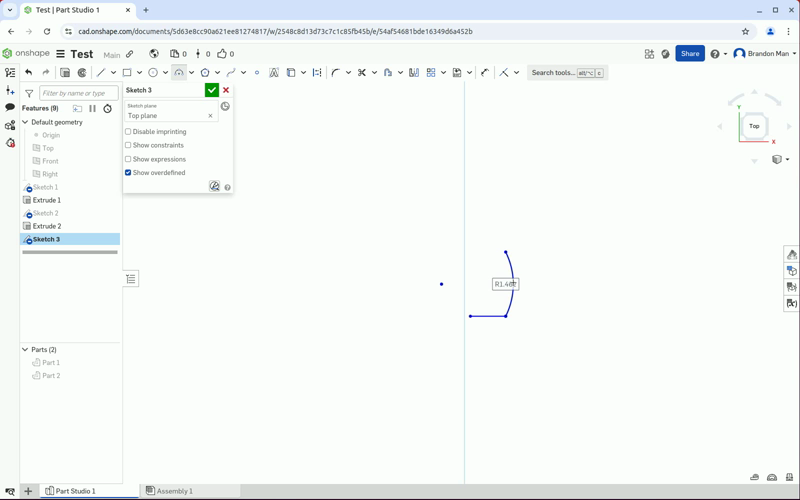
scroll(-6)
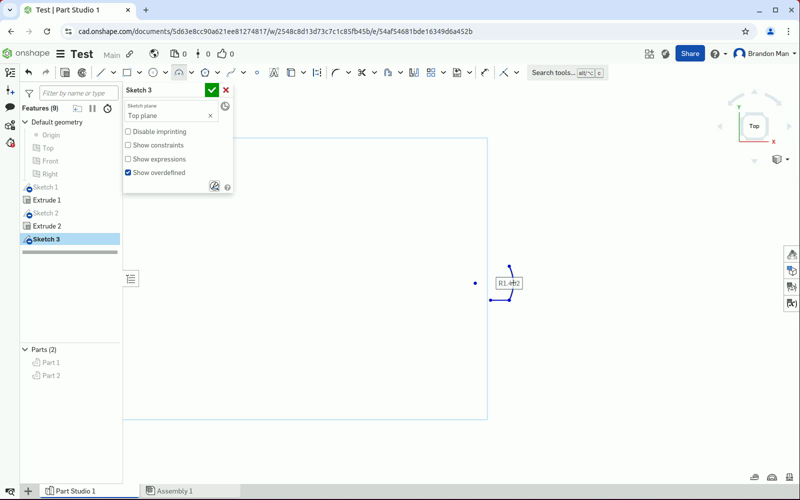
scroll(-6)
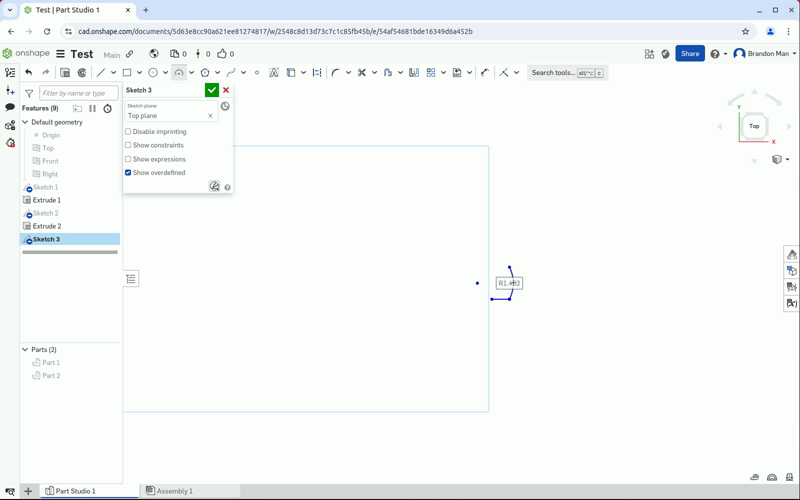
scroll(-6)
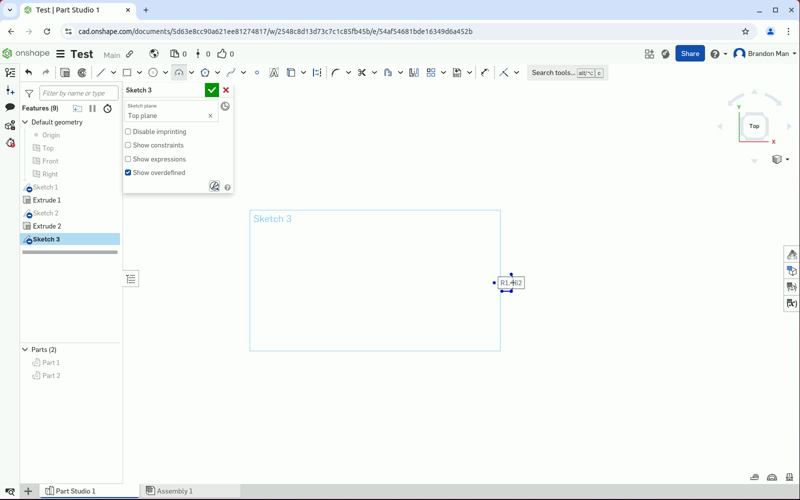
scroll(-6)
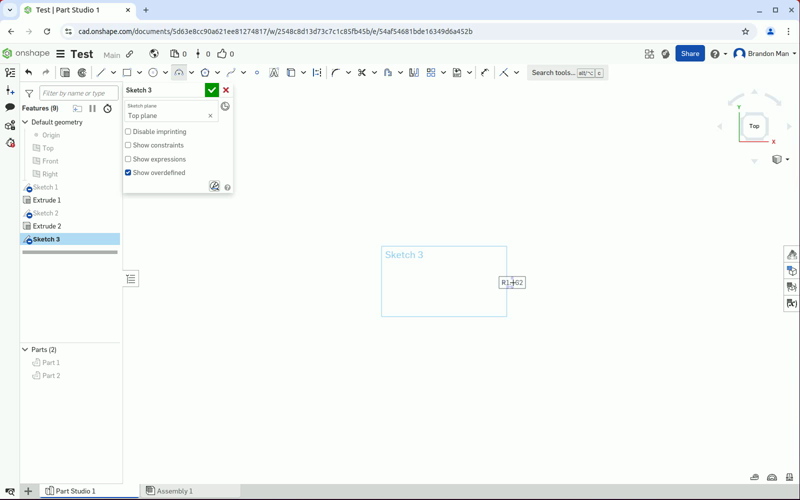
key_up(shift)
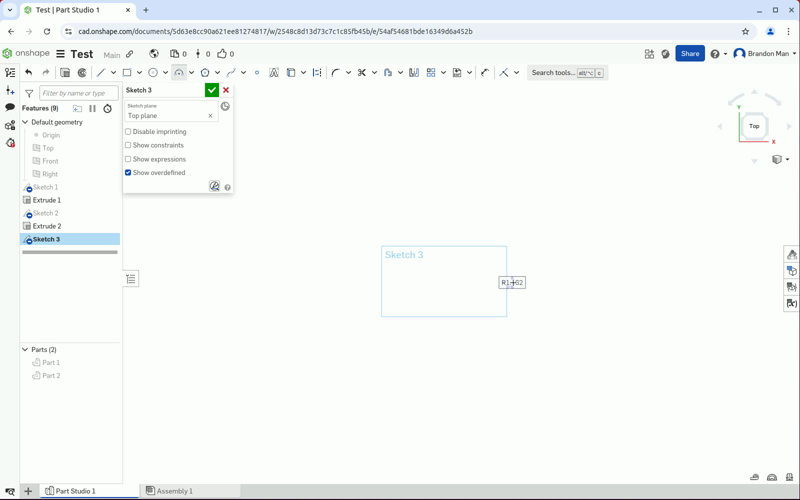
key(esc)
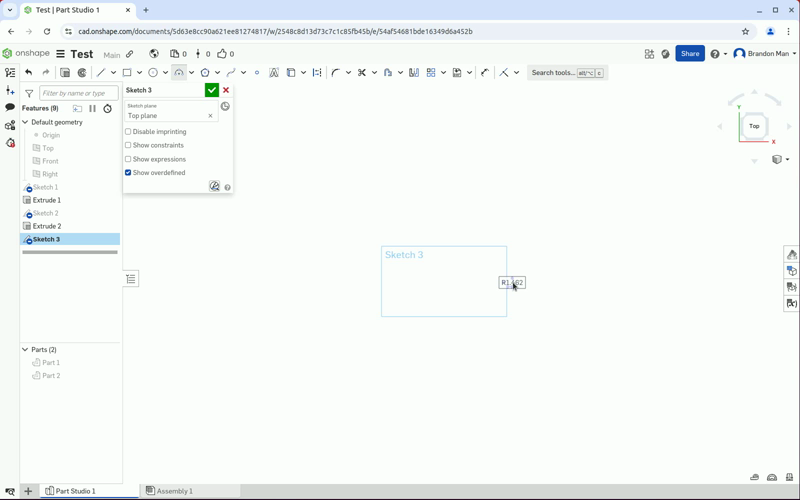
key(l)
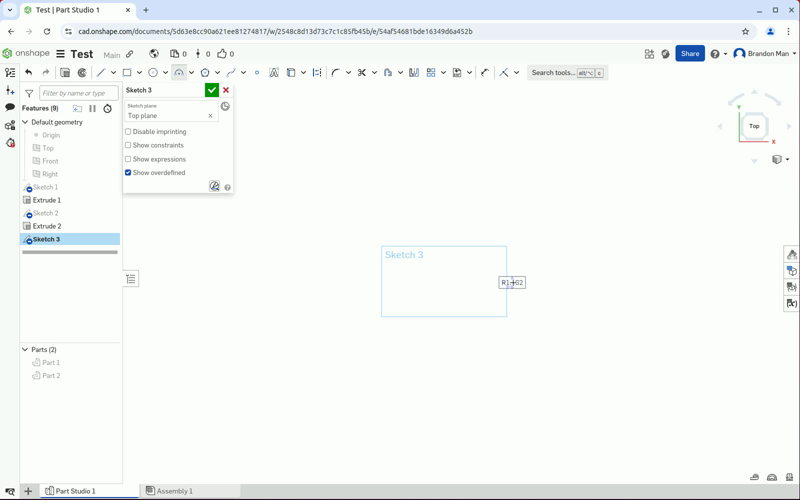
mouse_move(512, 278)
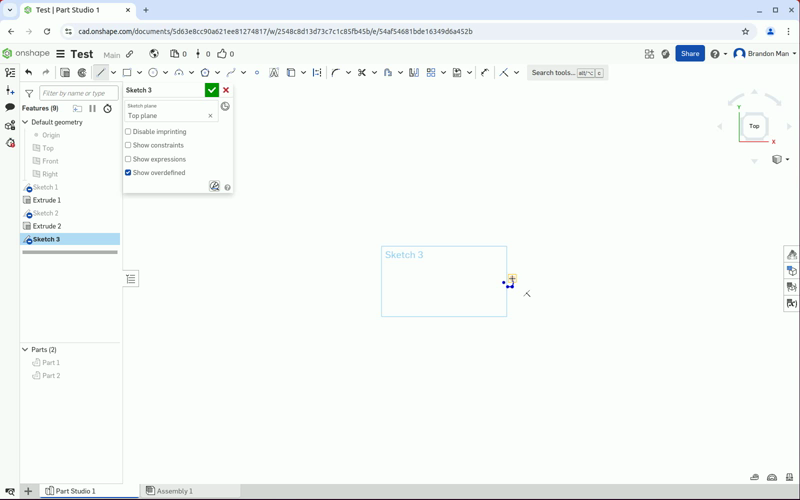
scroll(6)
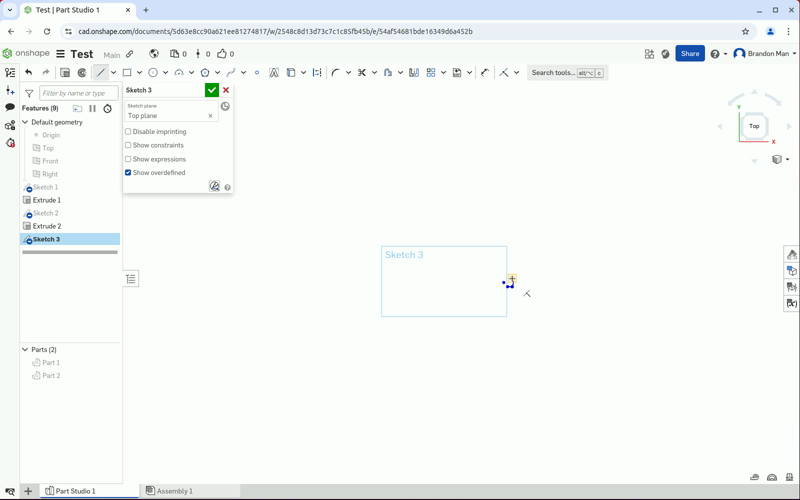
scroll(6)
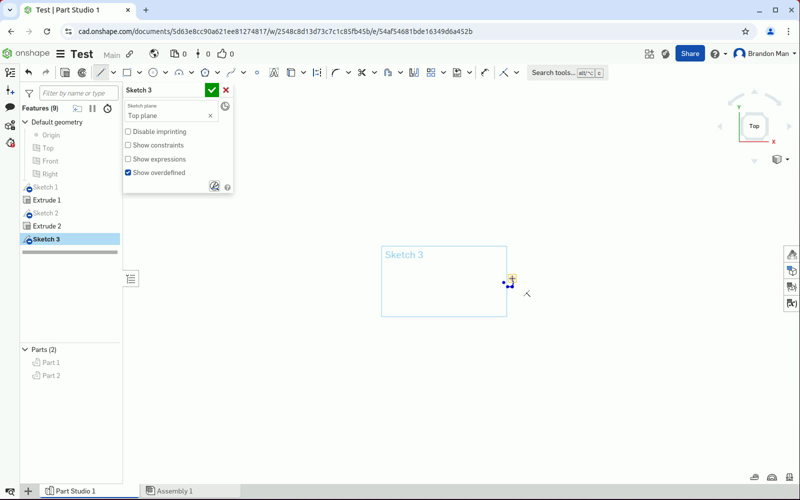
scroll(6)
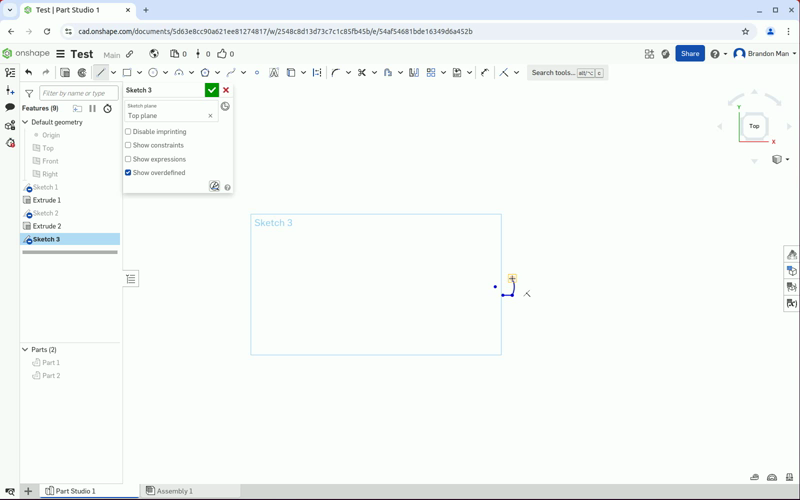
scroll(6)
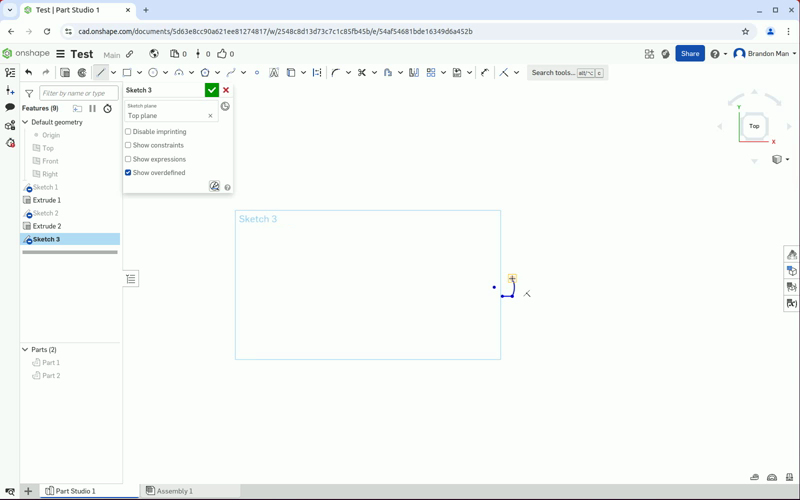
scroll(6)
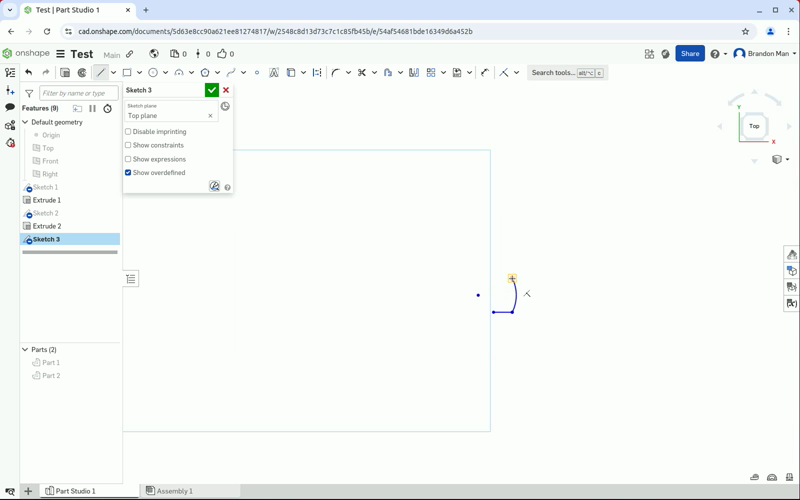
scroll(6)
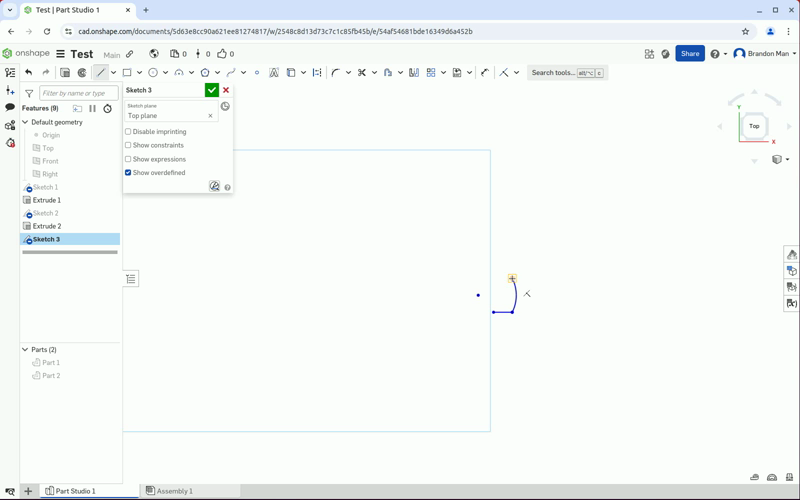
scroll(6)
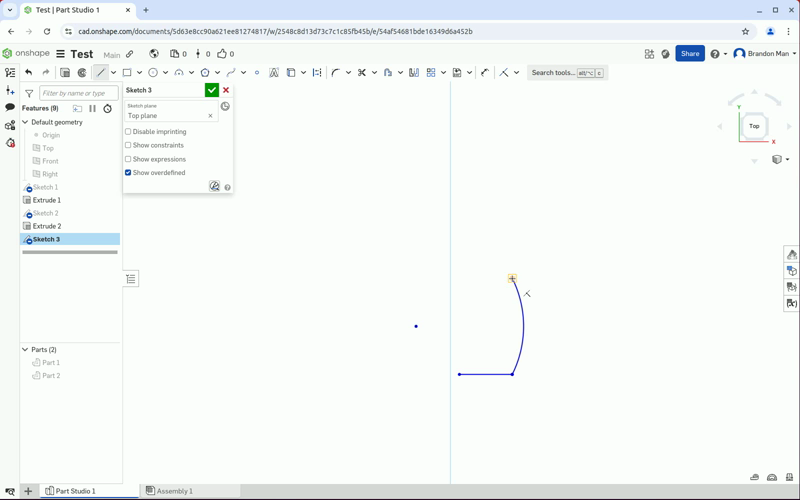
click(512, 278)
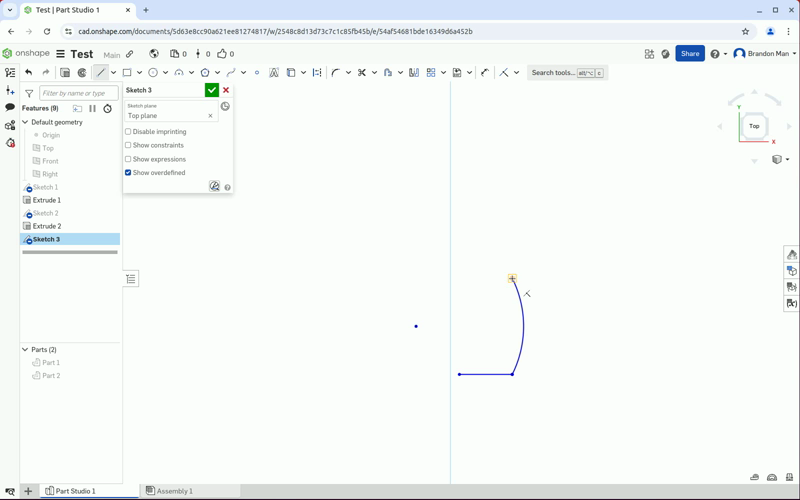
scroll(-6)
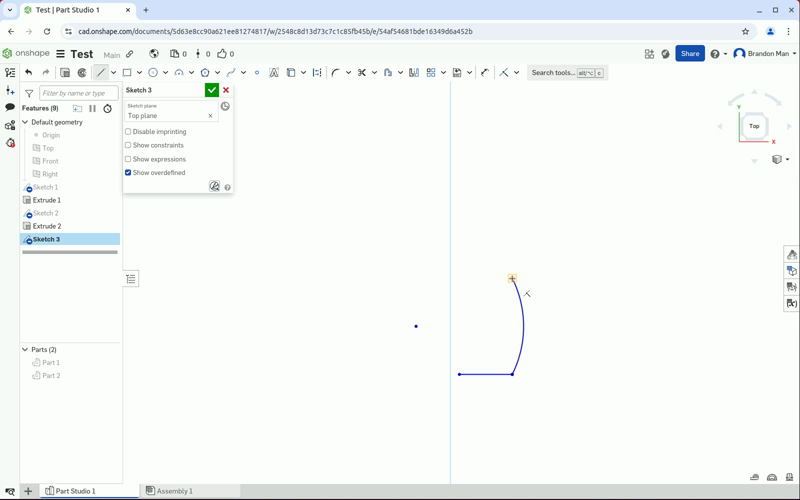
scroll(-6)
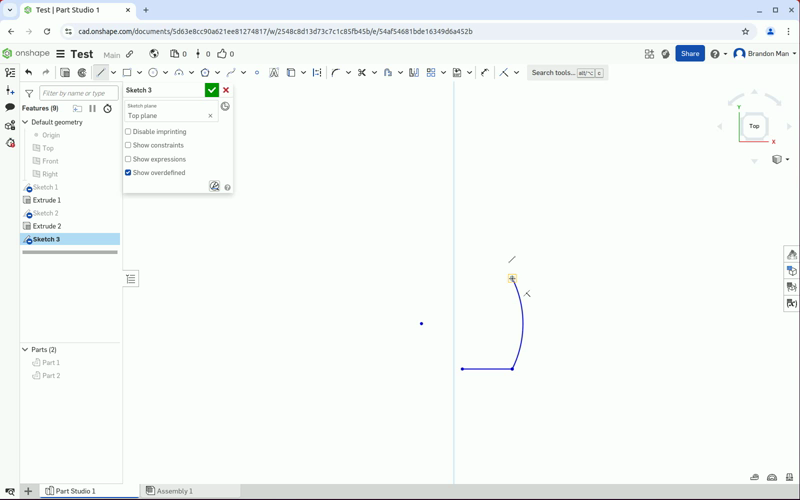
scroll(-6)
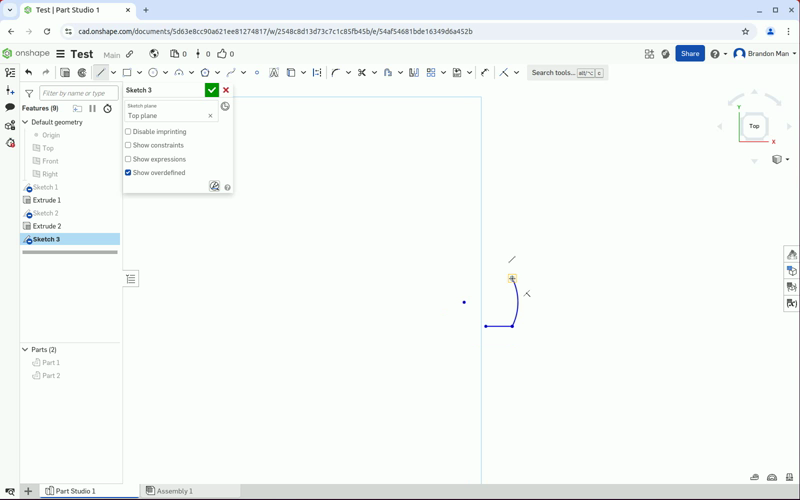
scroll(-6)
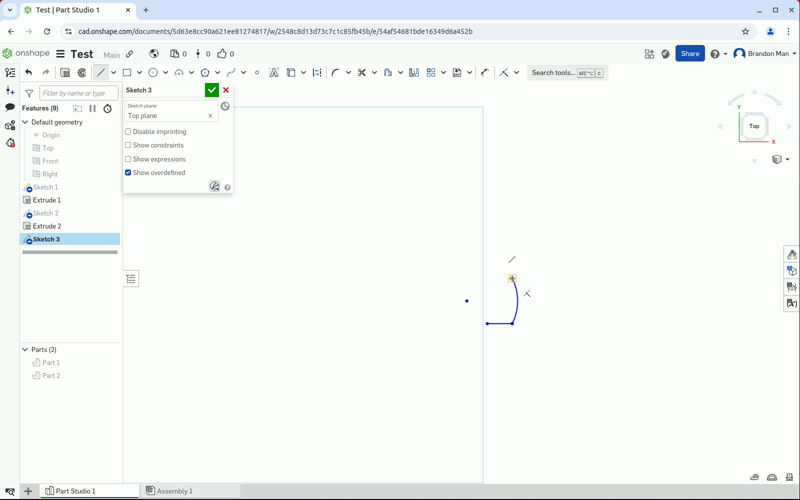
scroll(-6)
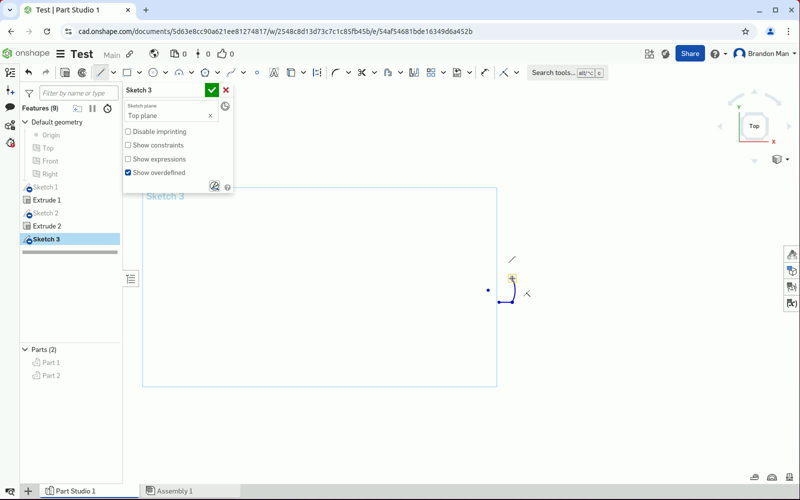
scroll(-6)
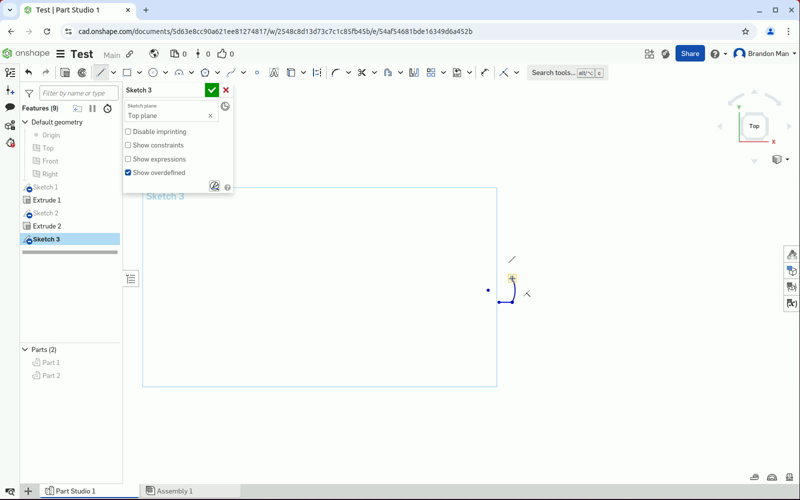
scroll(-6)
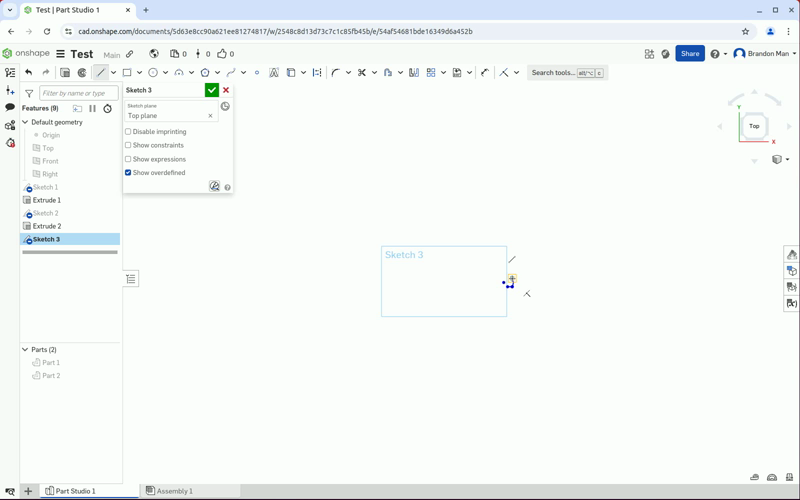
key_down(shift)
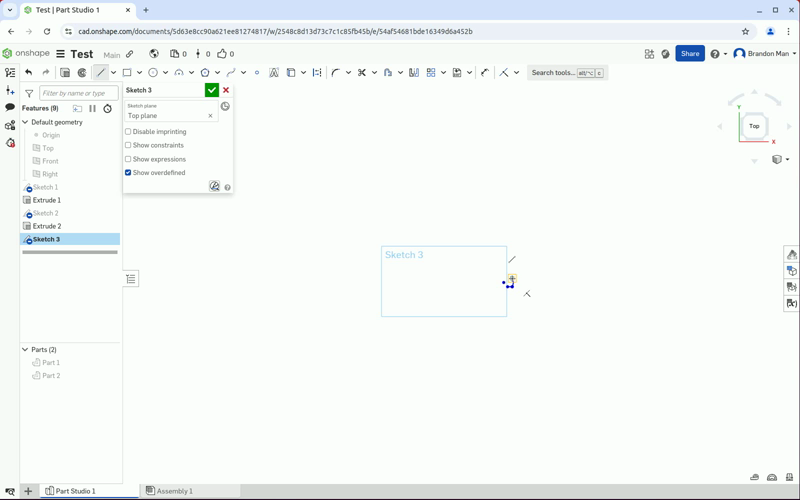
mouse_move(542, 278)
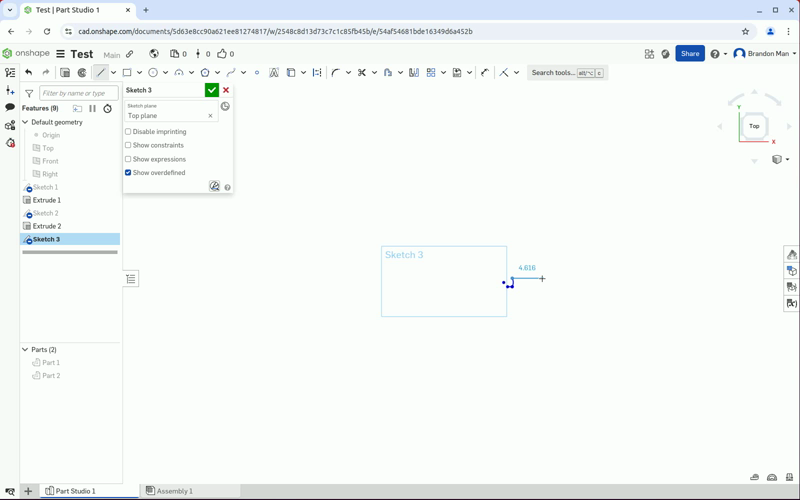
mouse_move(508, 278)
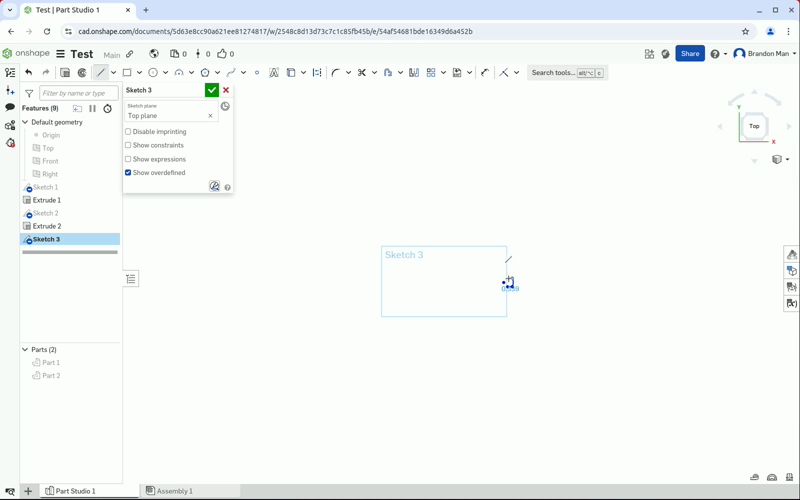
scroll(6)
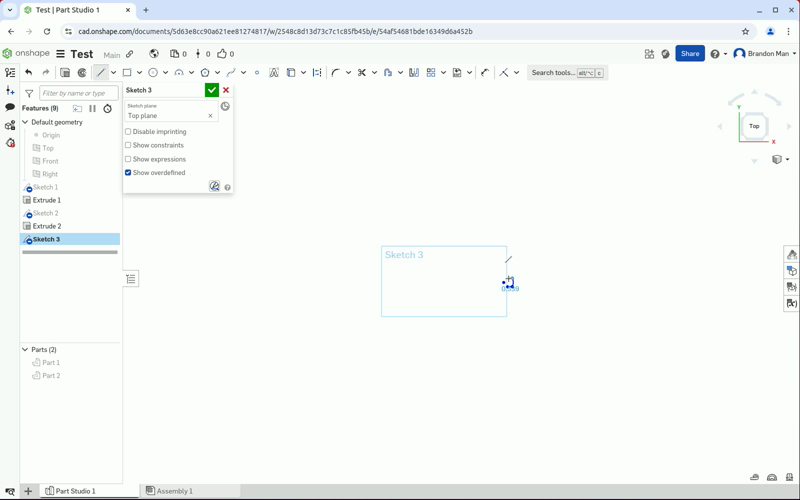
scroll(6)
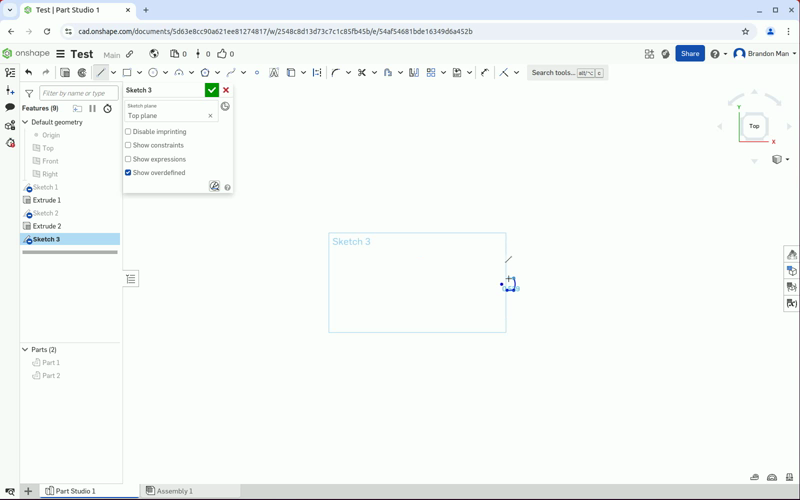
scroll(6)
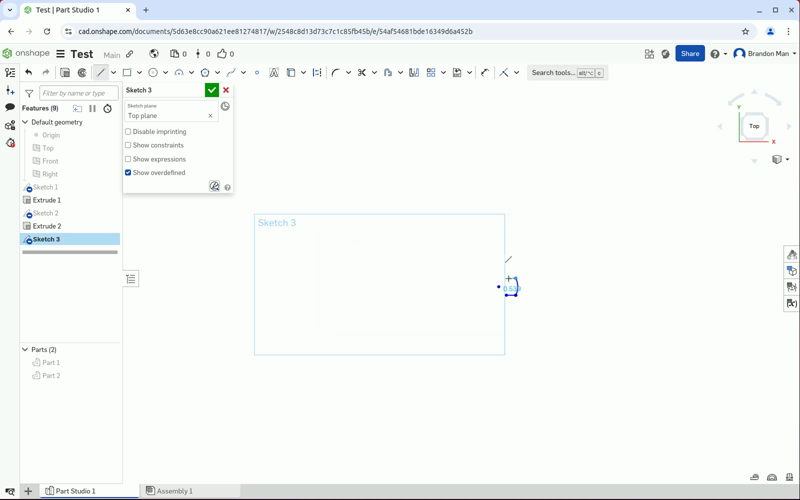
scroll(6)
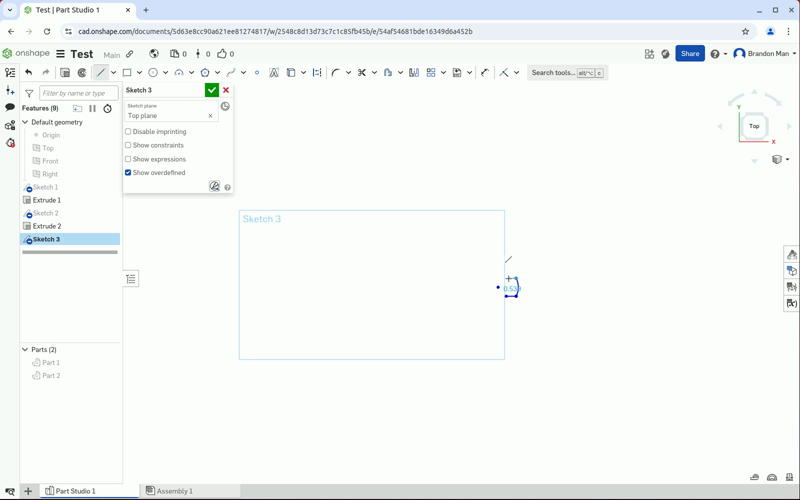
scroll(6)
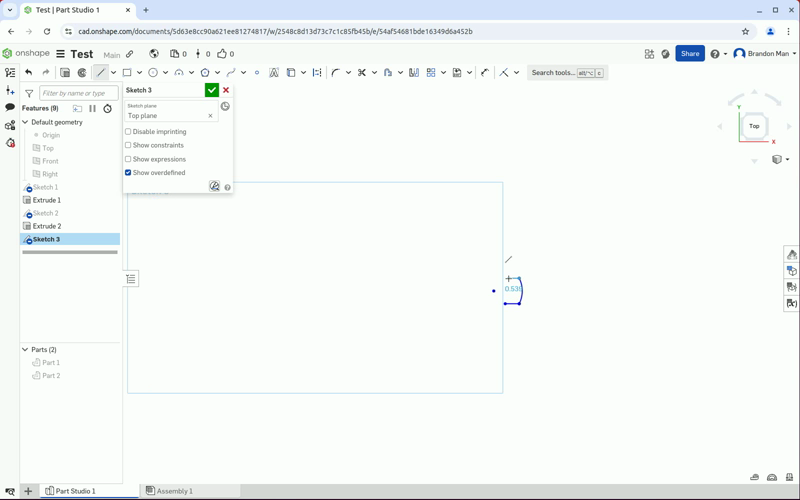
scroll(6)
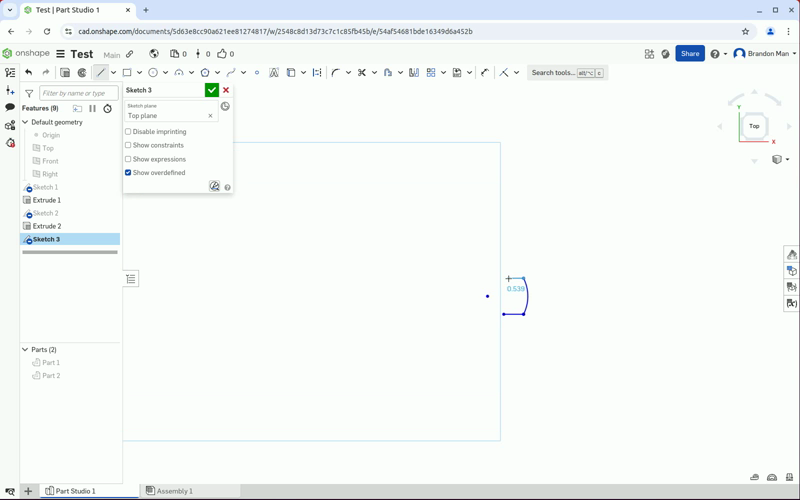
scroll(6)
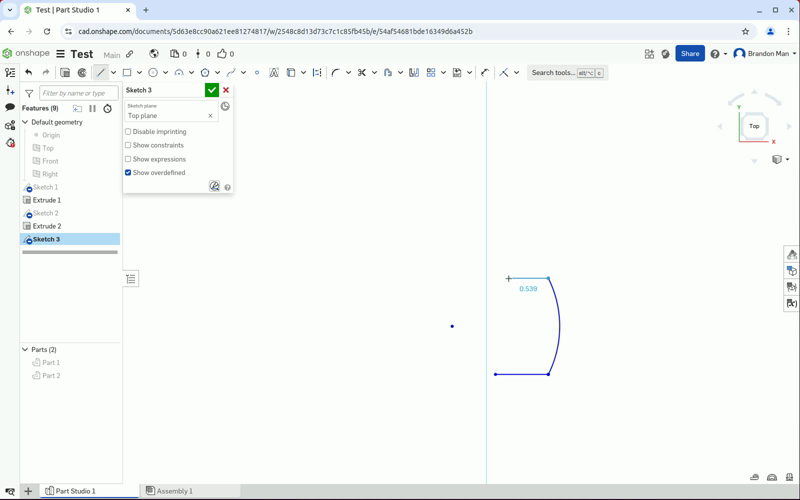
click(508, 278)
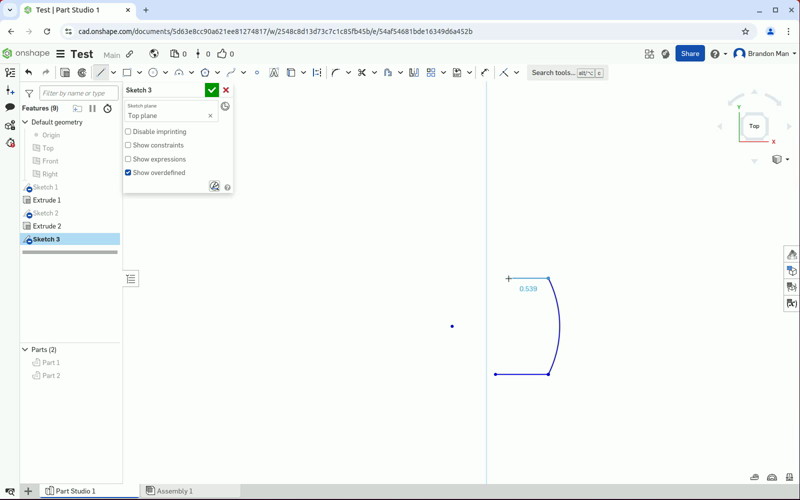
scroll(-6)
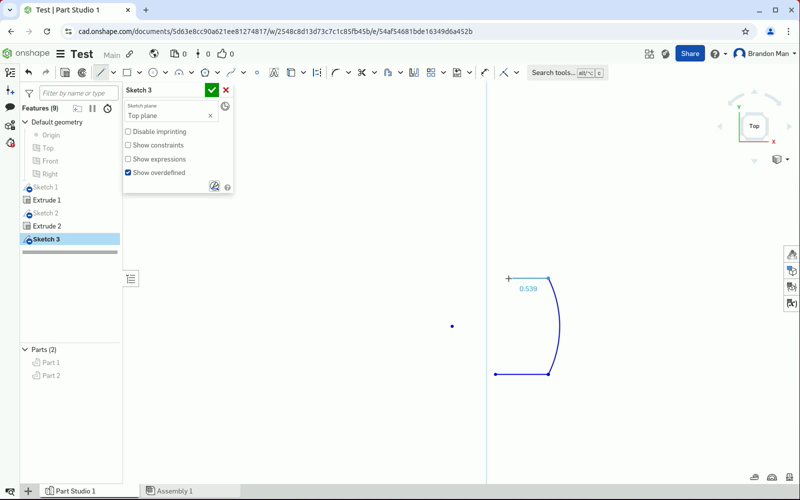
scroll(-6)
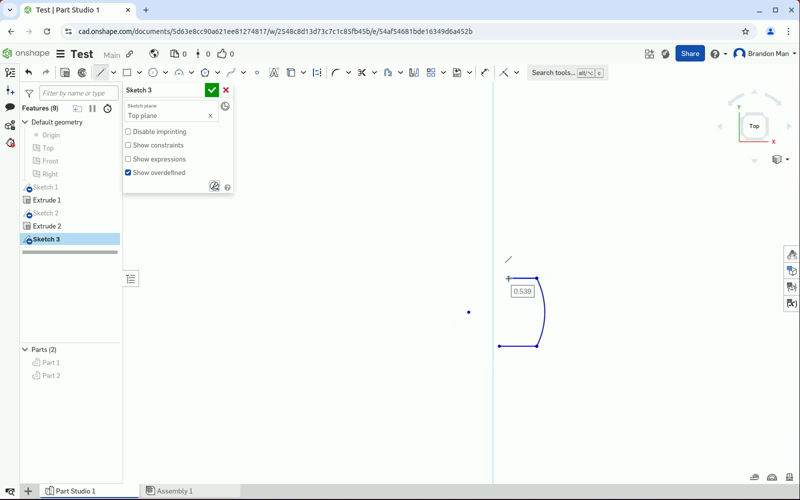
scroll(-6)
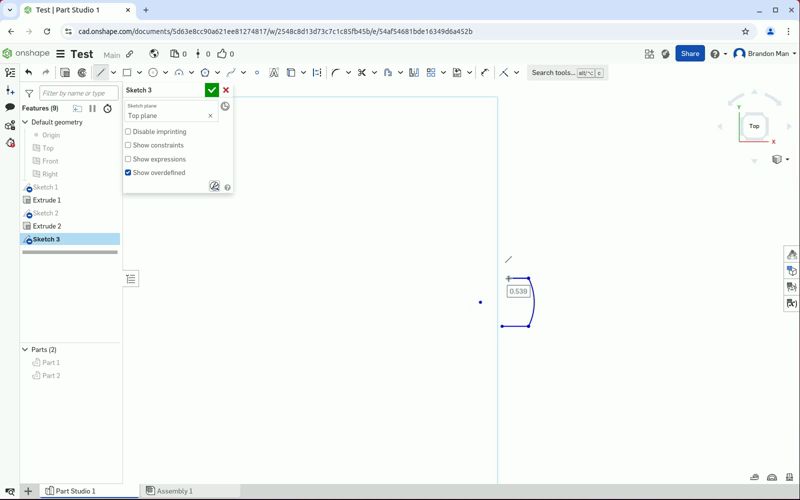
scroll(-6)
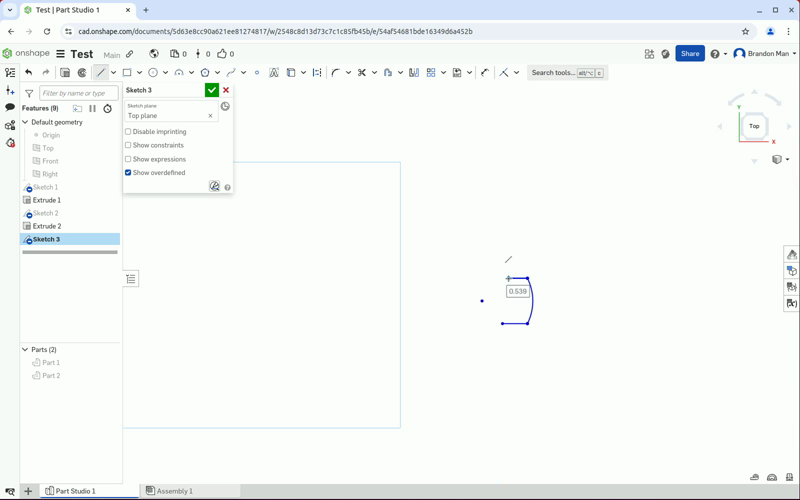
scroll(-6)
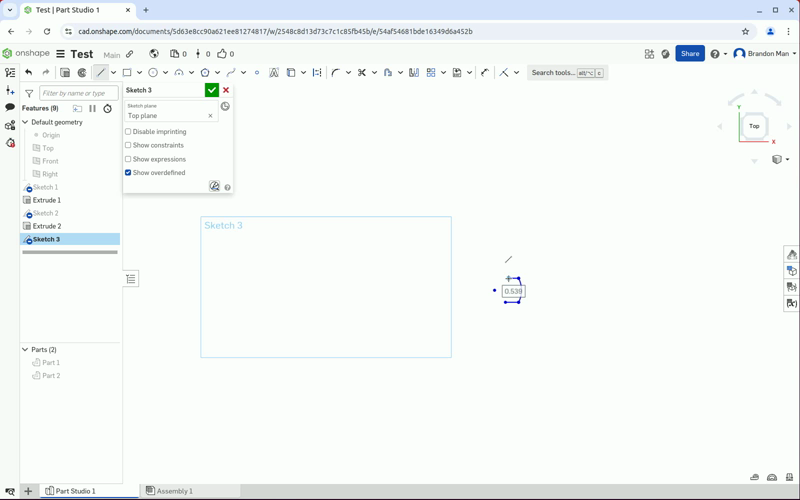
scroll(-6)
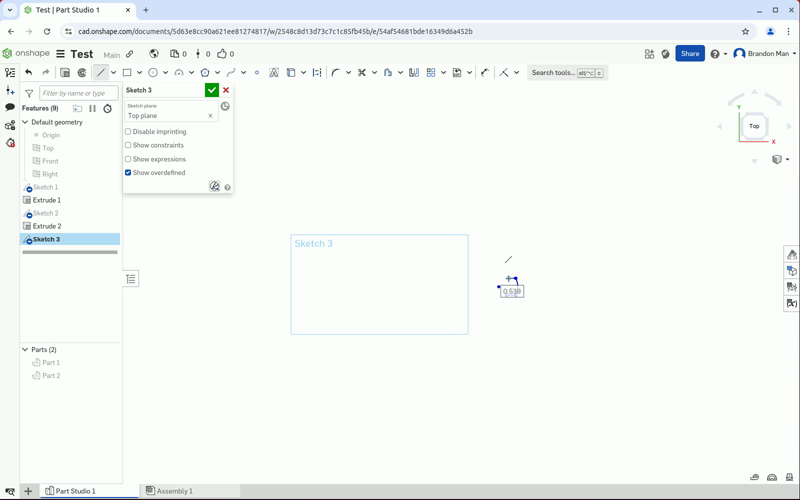
scroll(-6)
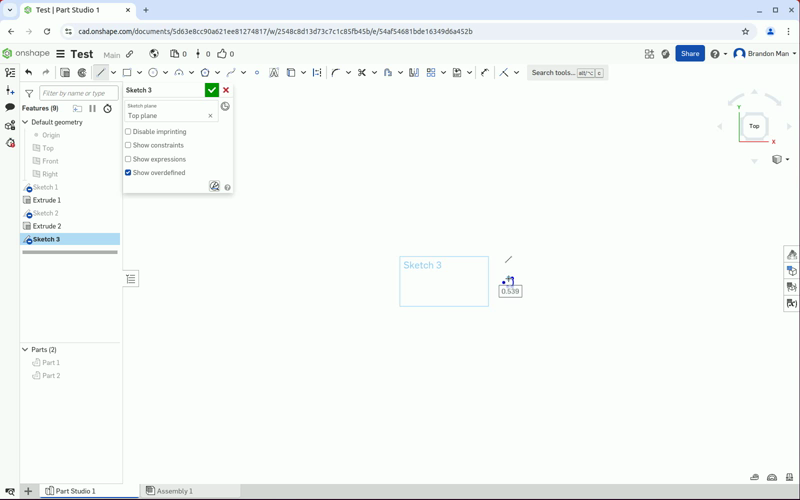
key_up(shift)
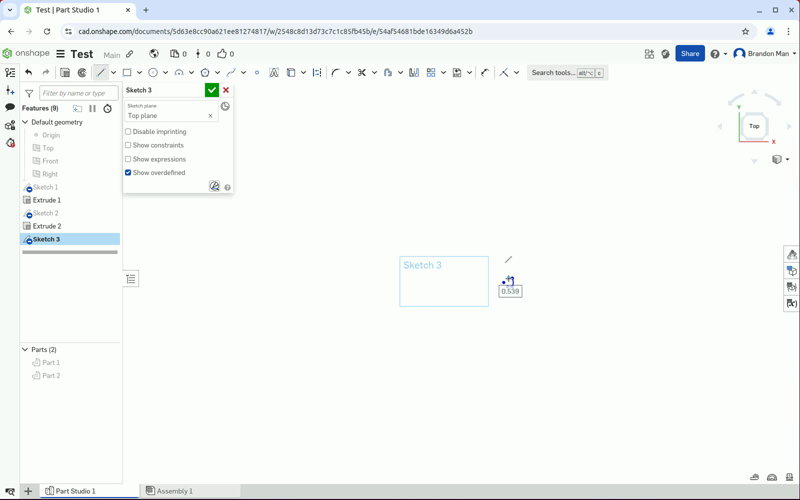
key(esc)
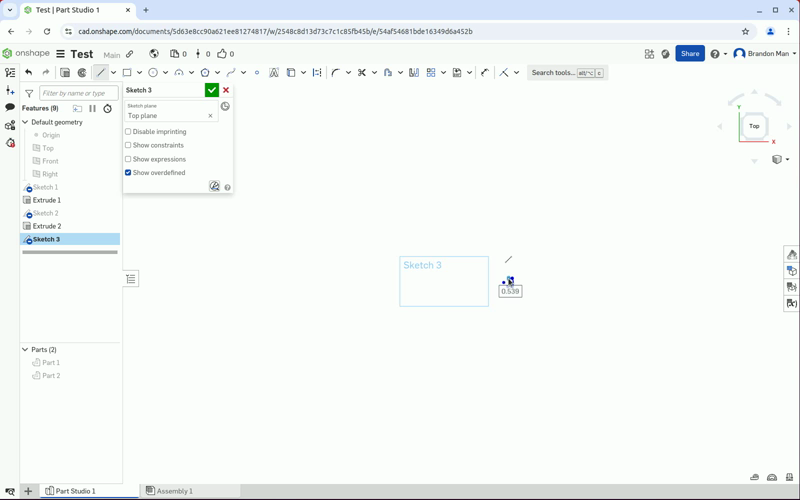
key(a)
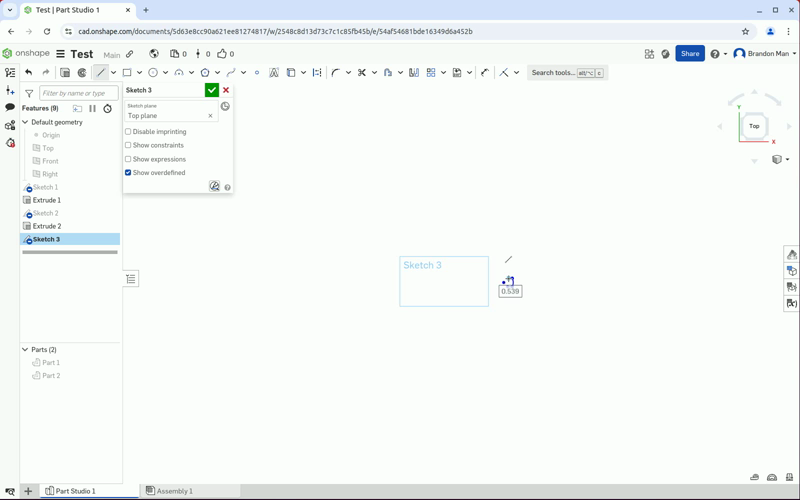
mouse_move(508, 278)
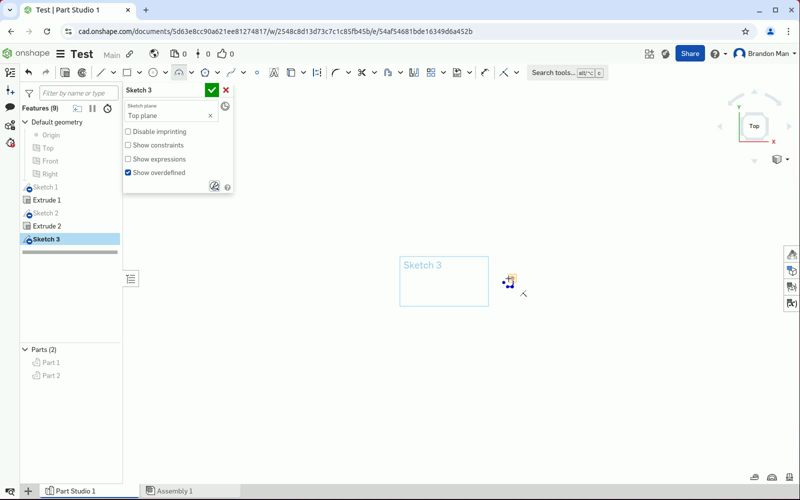
scroll(6)
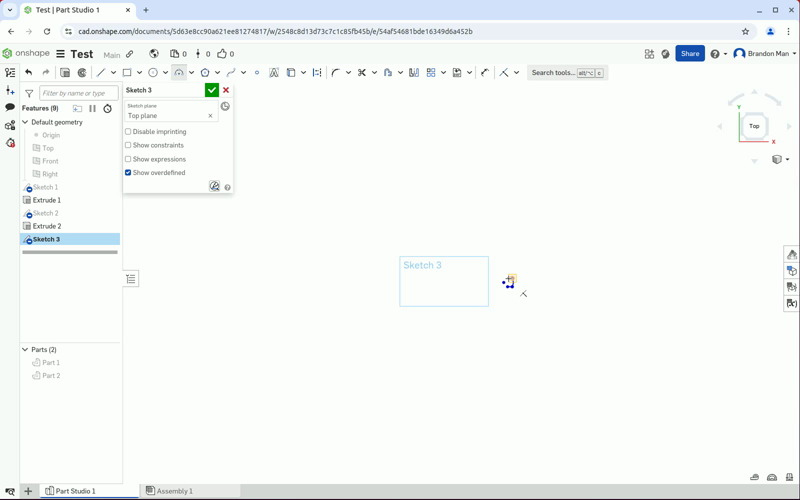
scroll(6)
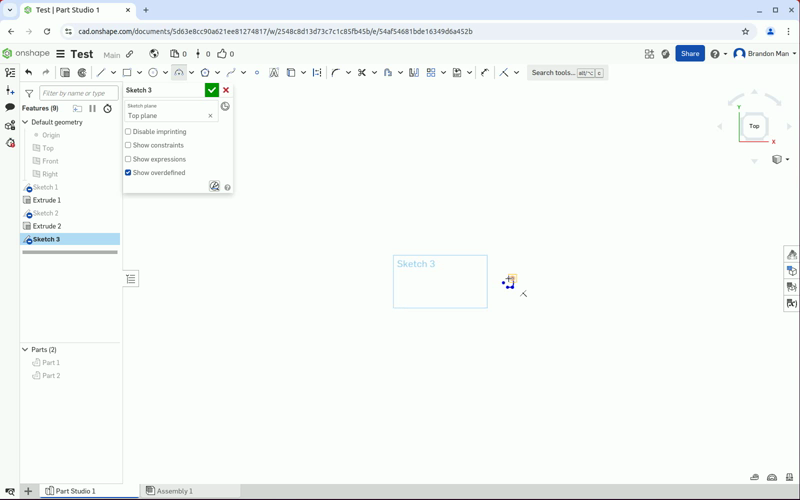
scroll(6)
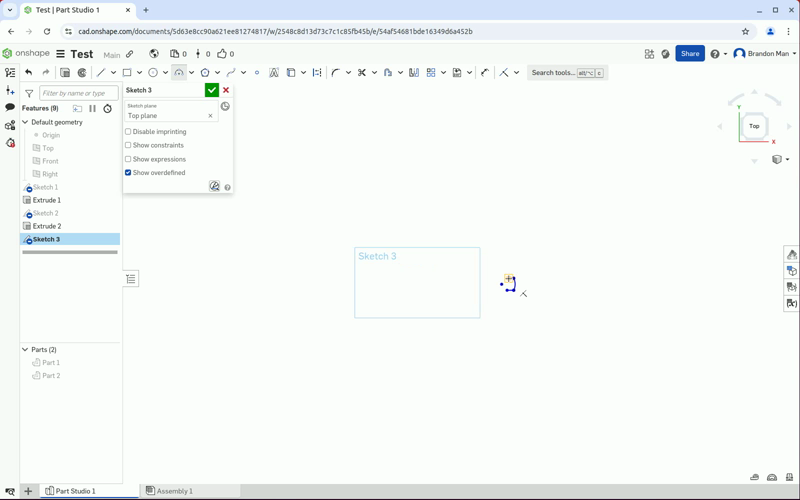
scroll(6)
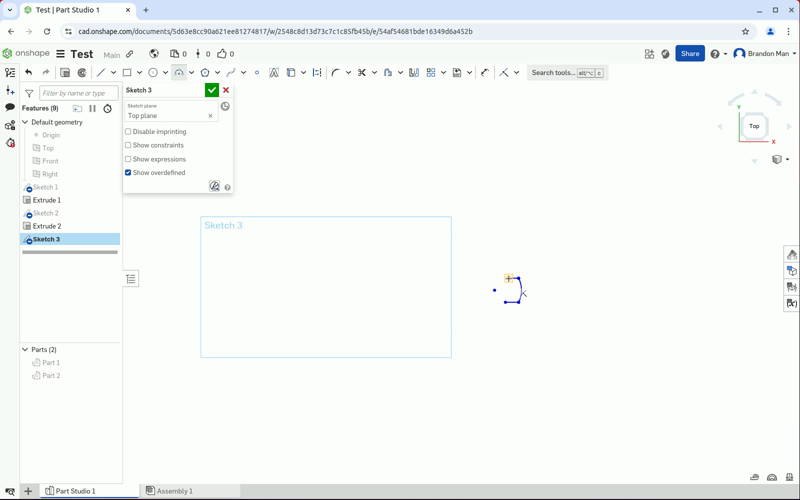
scroll(6)
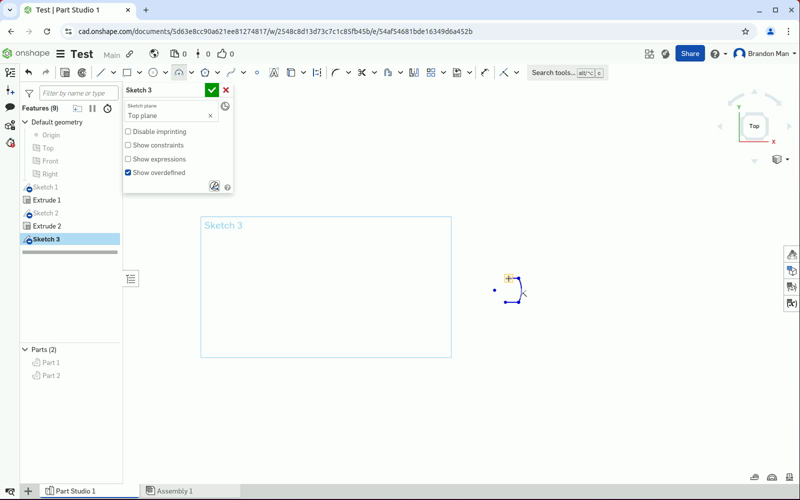
scroll(6)
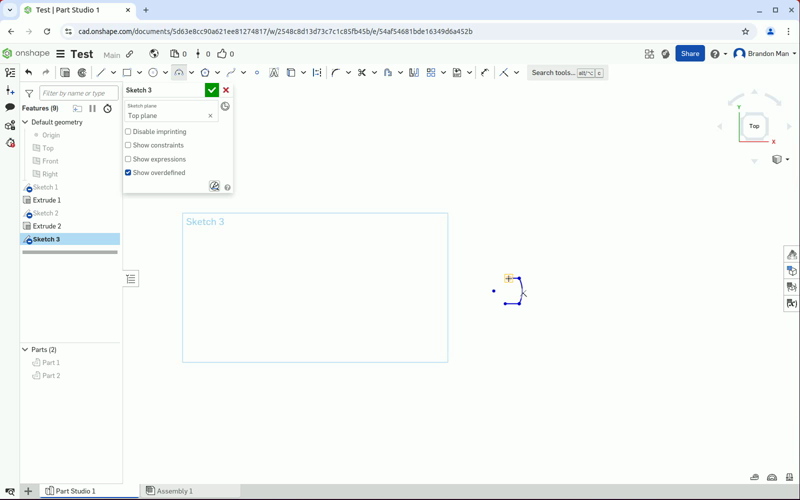
scroll(6)
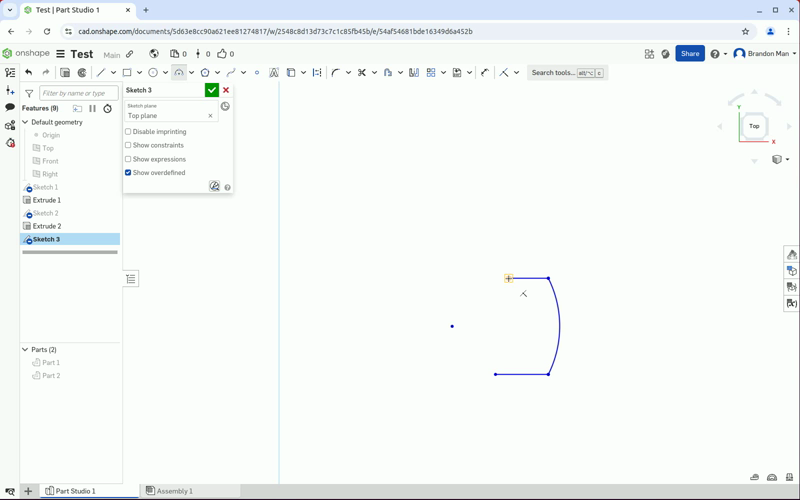
click(508, 278)
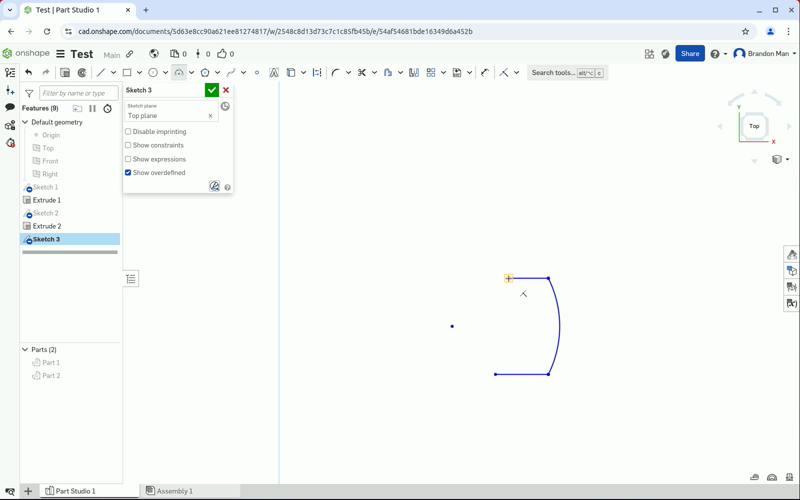
scroll(-6)
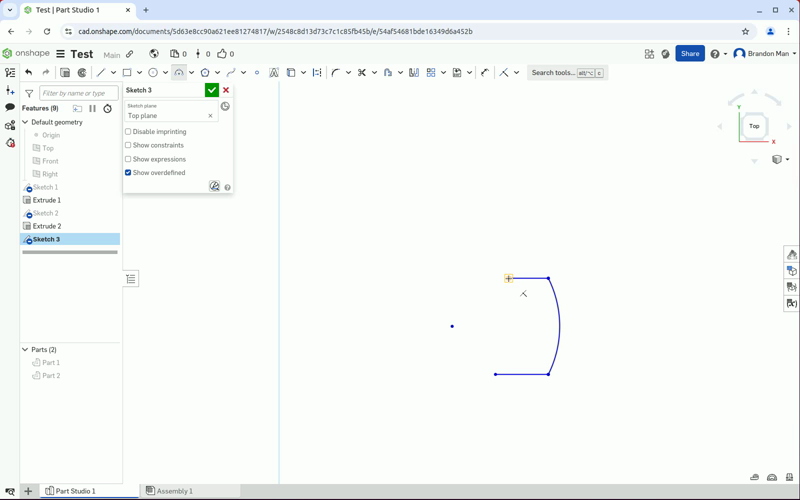
scroll(-6)
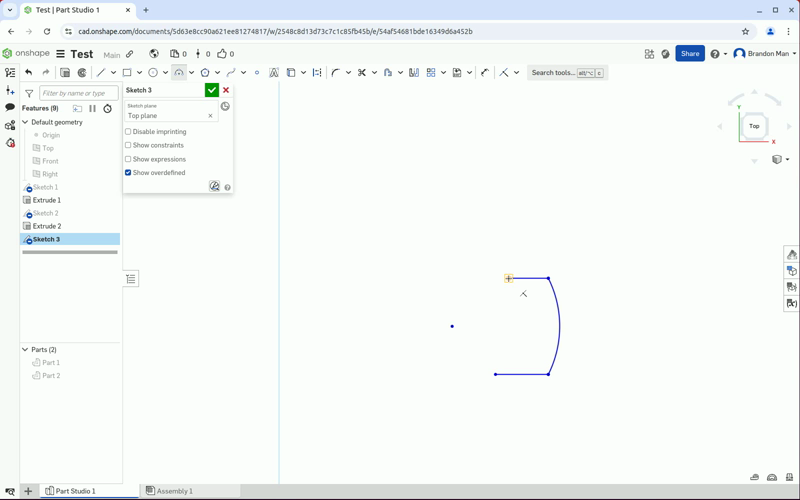
scroll(-6)
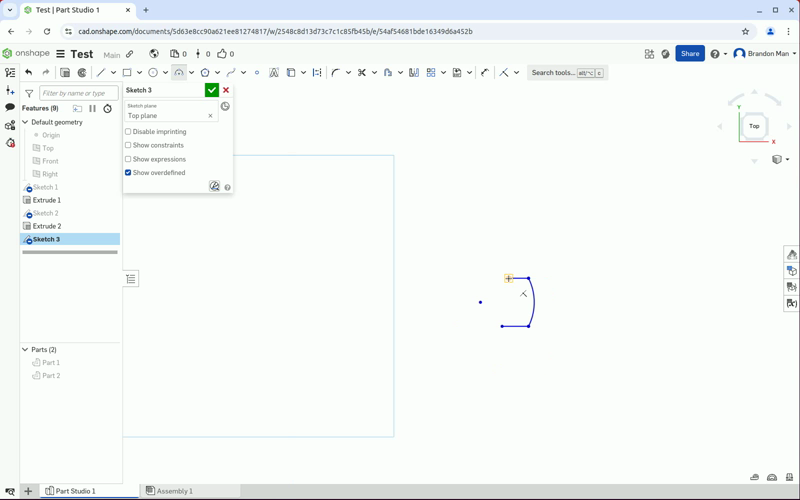
scroll(-6)
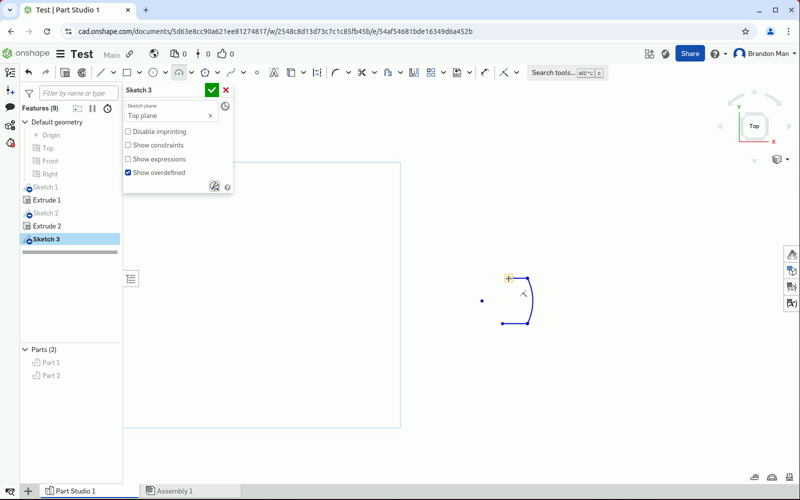
scroll(-6)
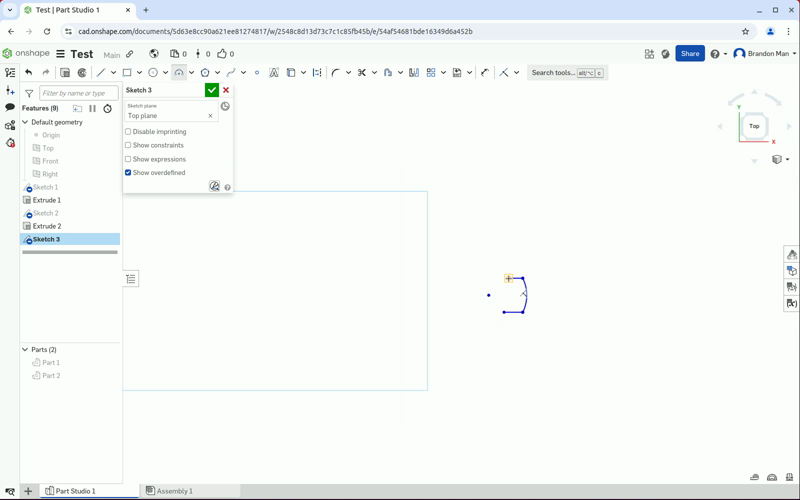
scroll(-6)
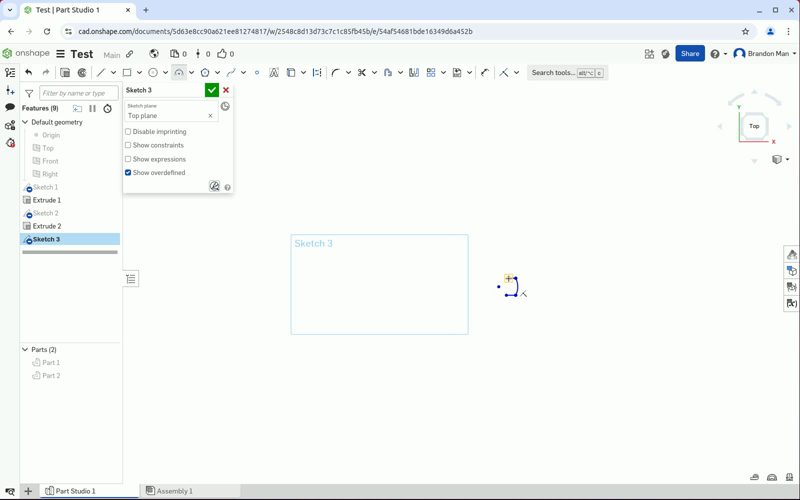
scroll(-6)
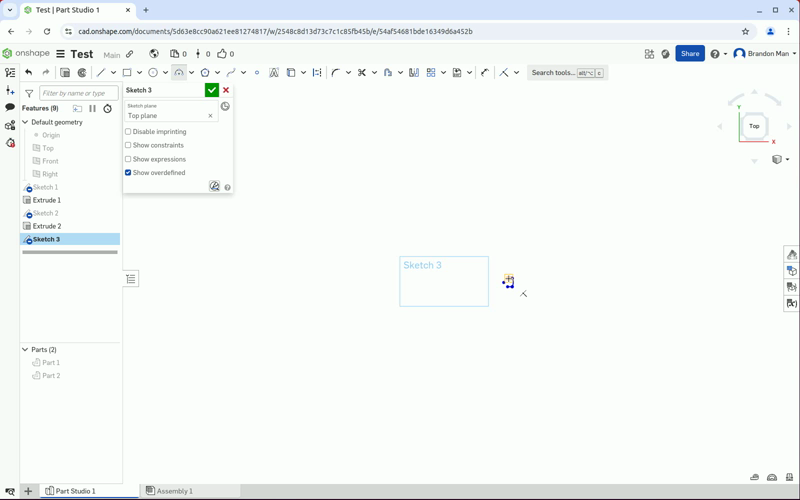
mouse_move(508, 286)
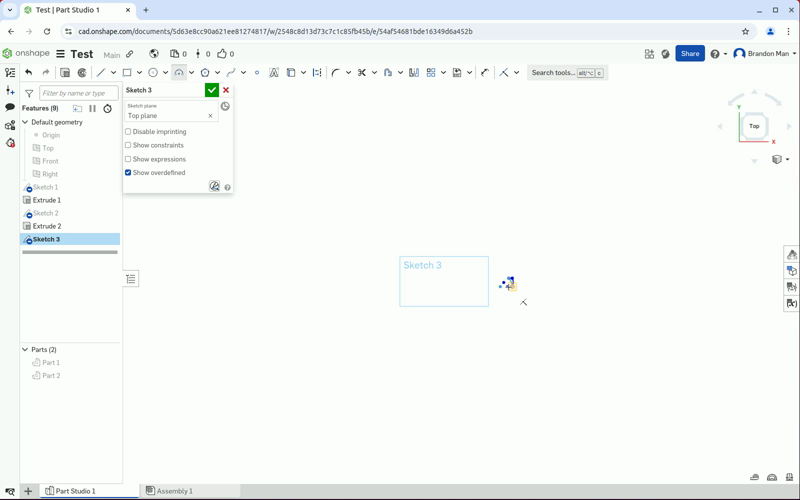
scroll(6)
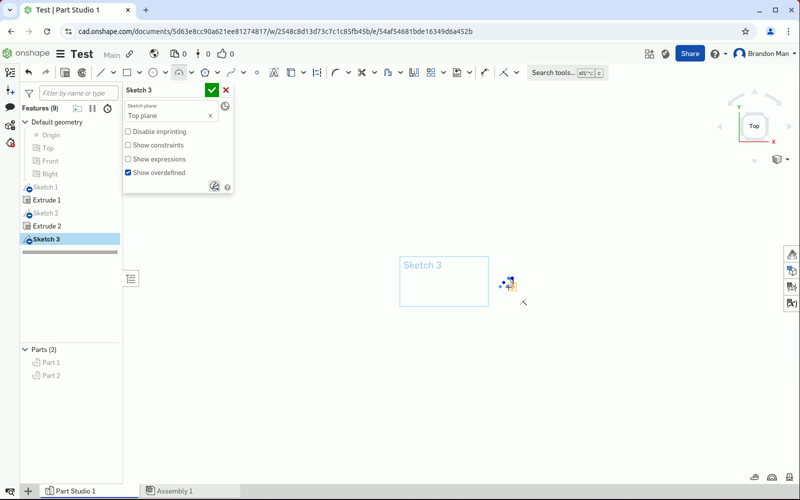
scroll(6)
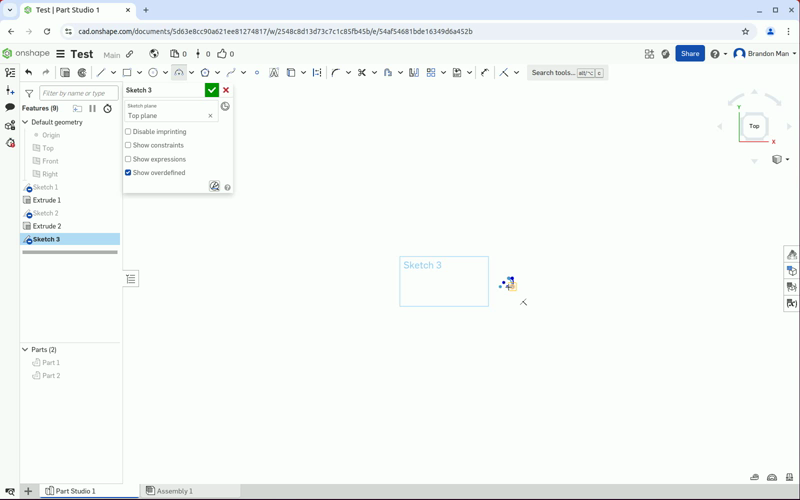
scroll(6)
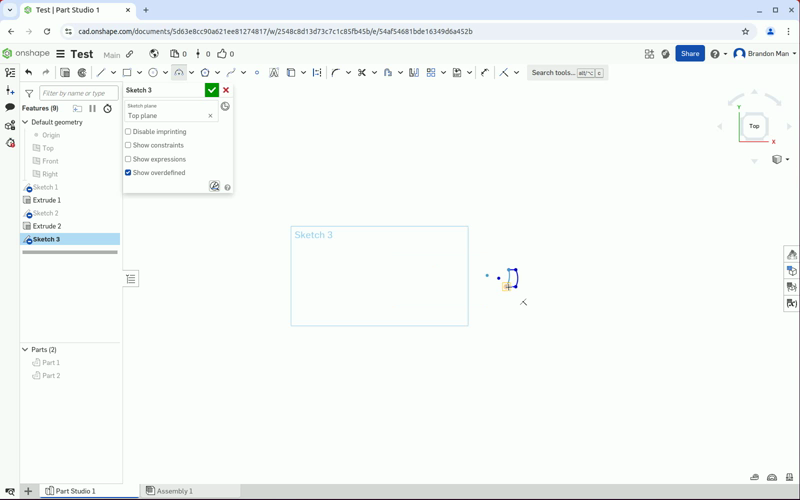
scroll(6)
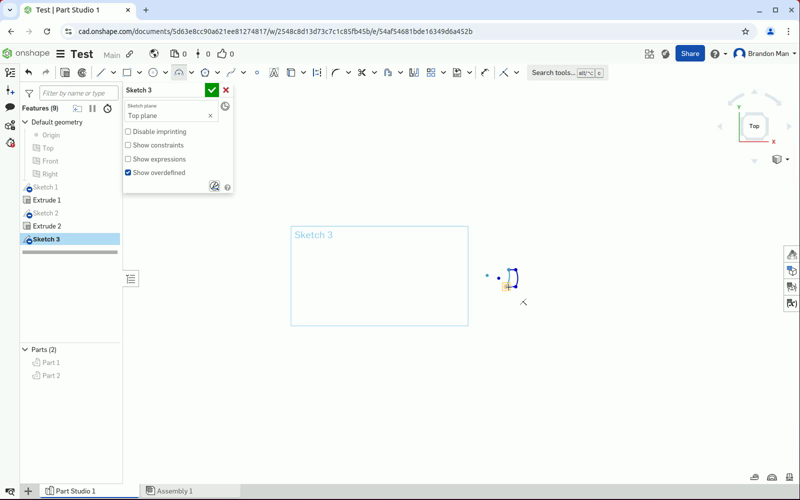
scroll(6)
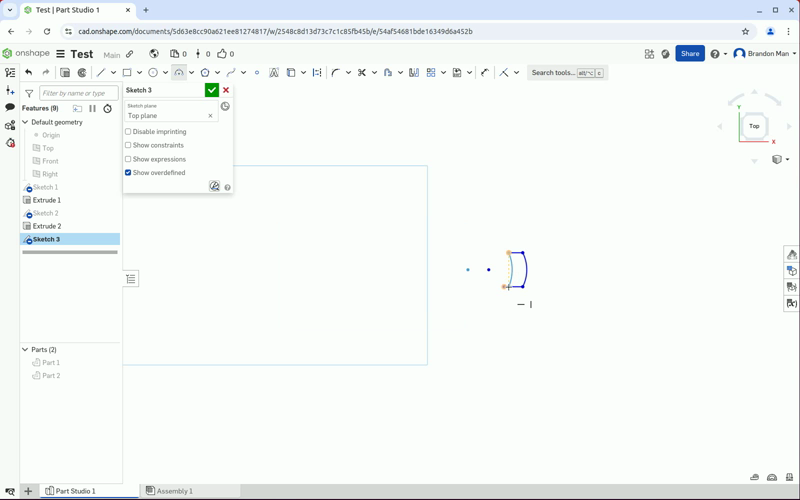
scroll(6)
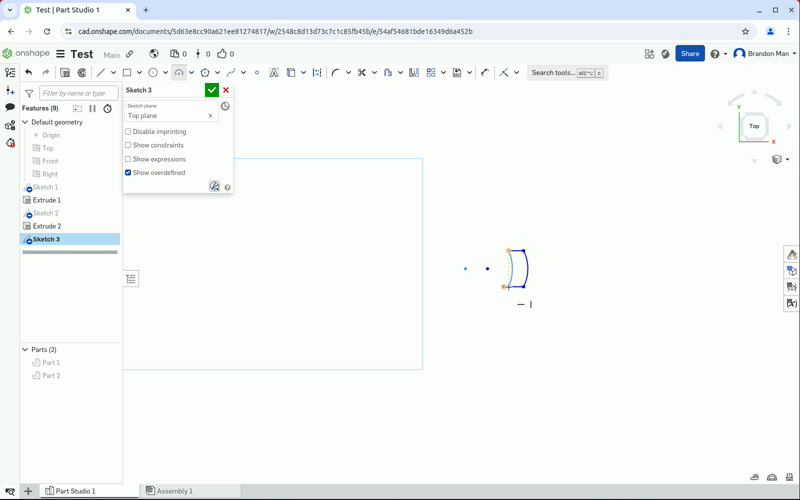
scroll(6)
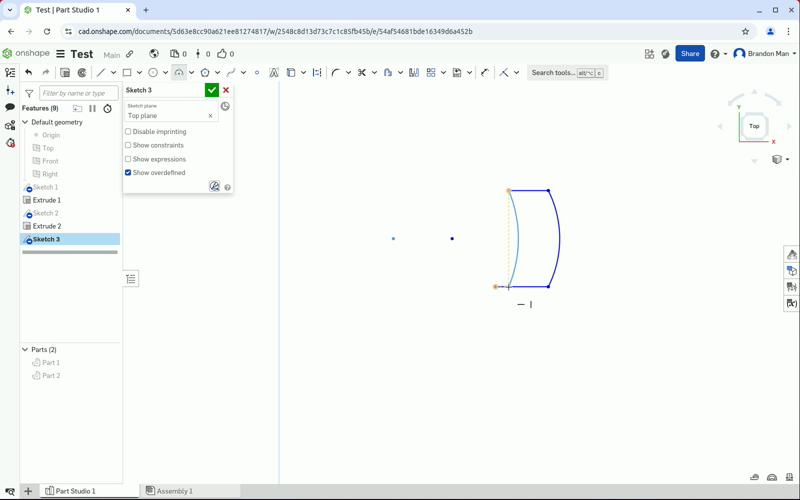
click(508, 286)
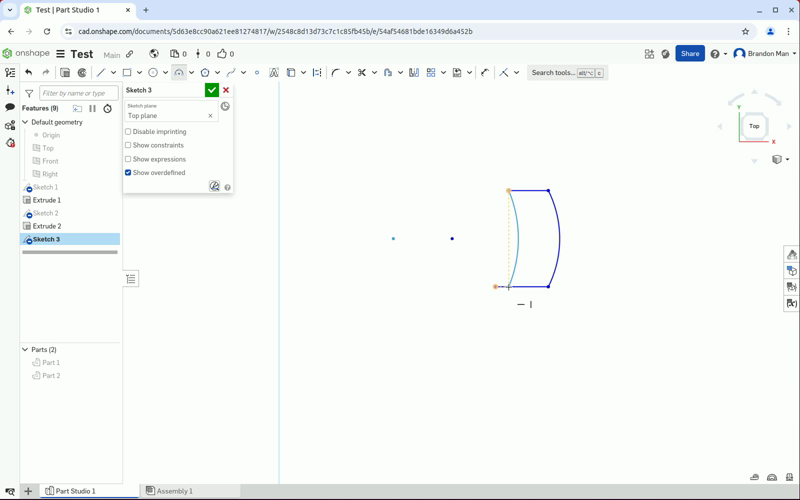
scroll(-6)
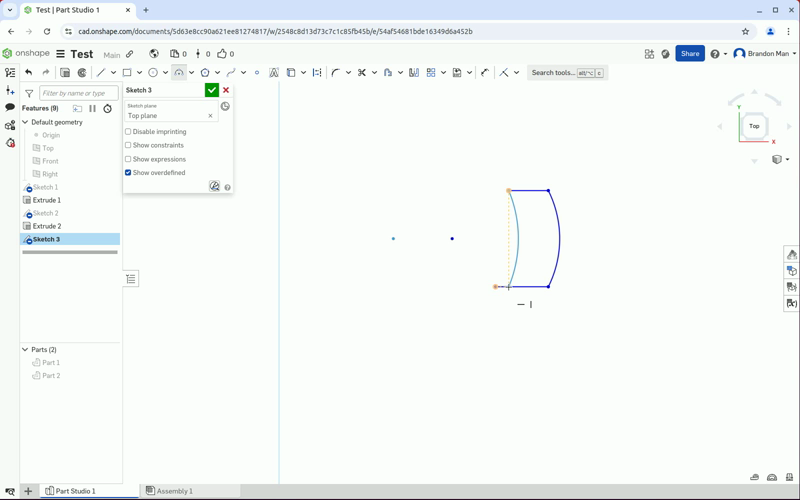
scroll(-6)
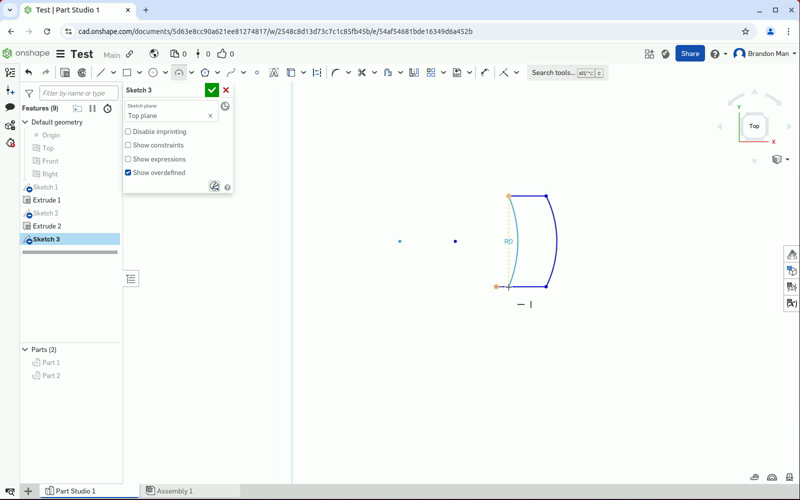
scroll(-6)
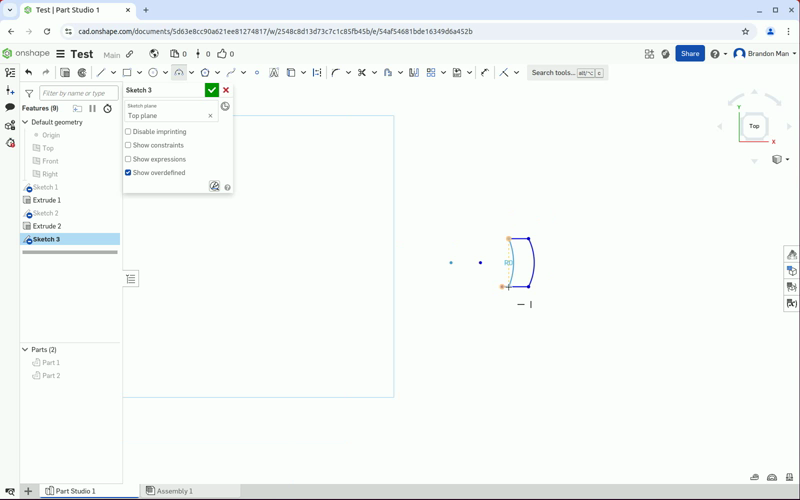
scroll(-6)
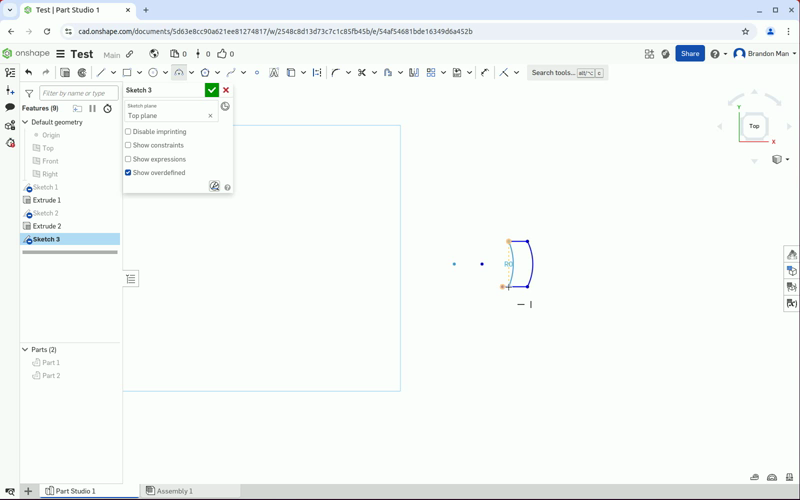
scroll(-6)
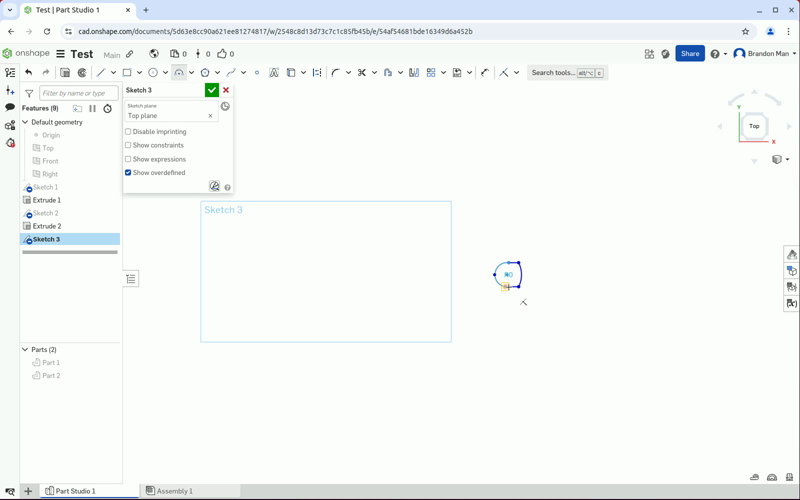
scroll(-6)
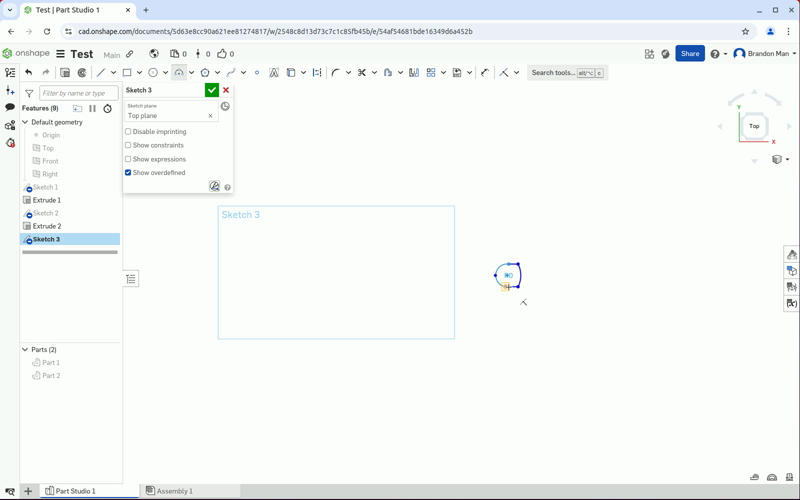
scroll(-6)
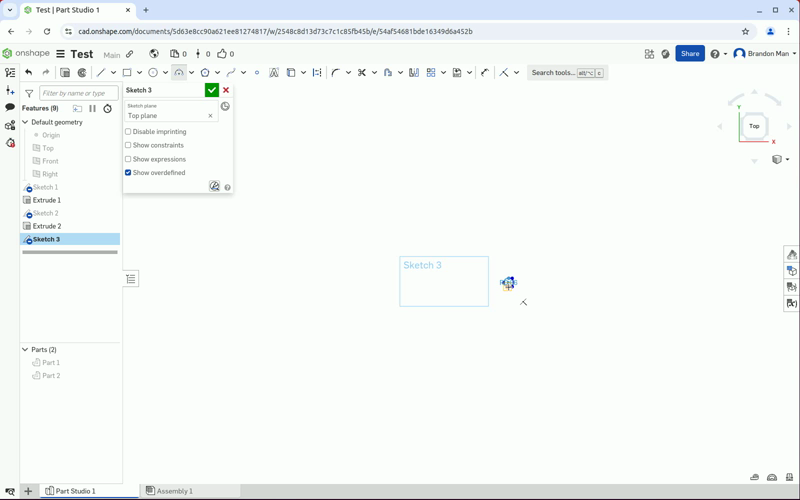
key_down(shift)
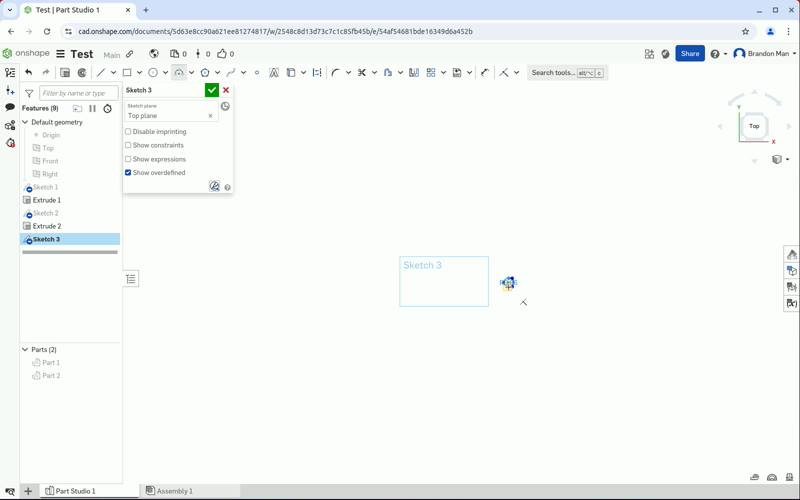
mouse_move(509, 282)
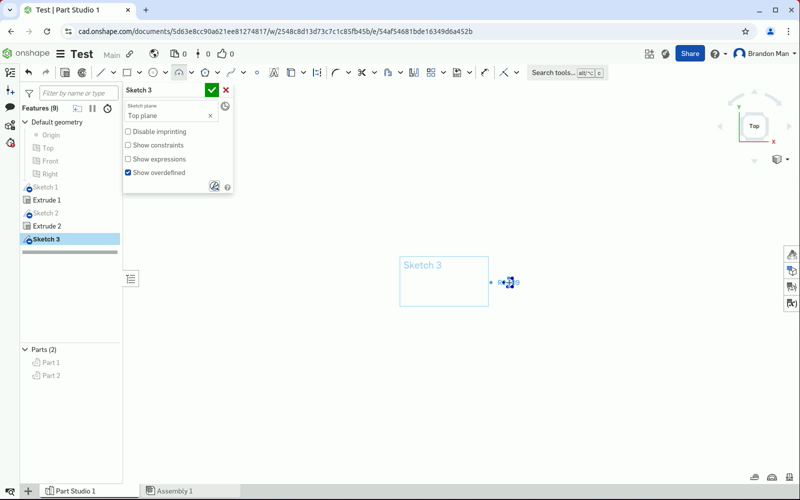
scroll(6)
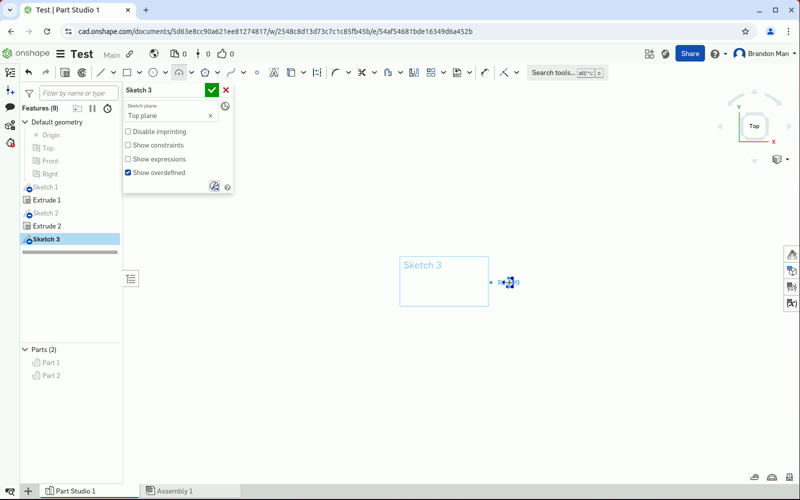
scroll(6)
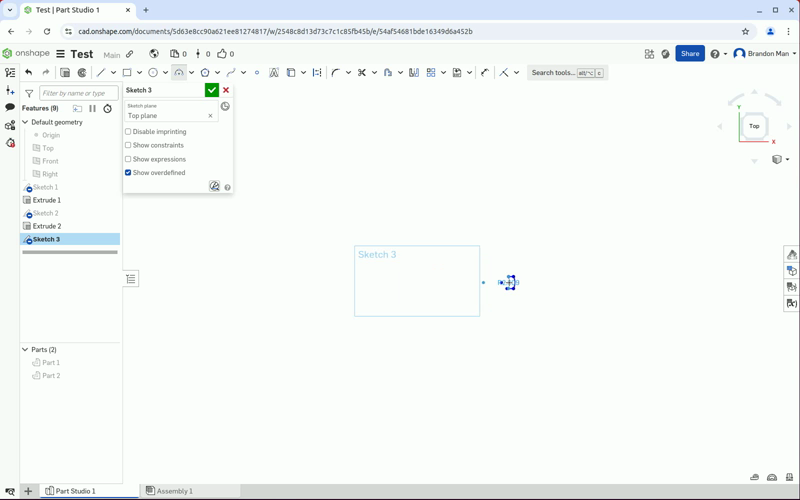
scroll(6)
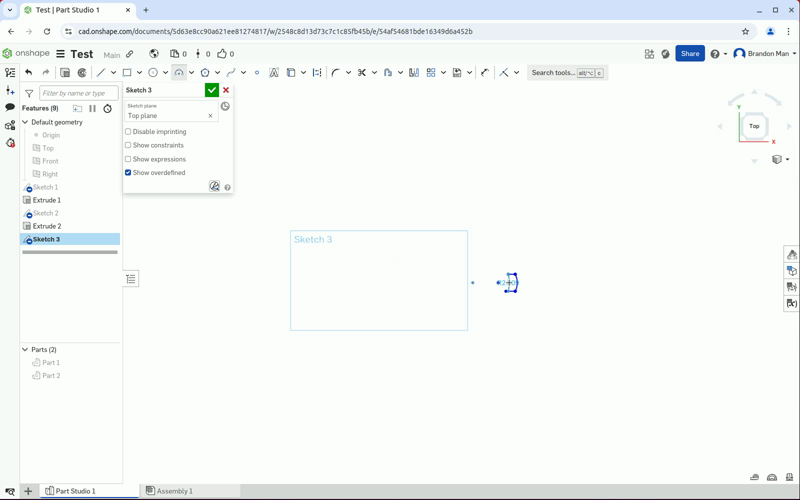
scroll(6)
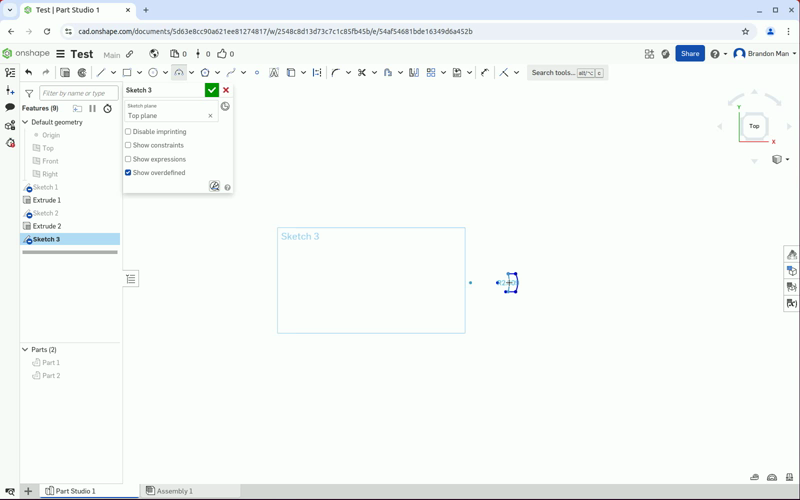
scroll(6)
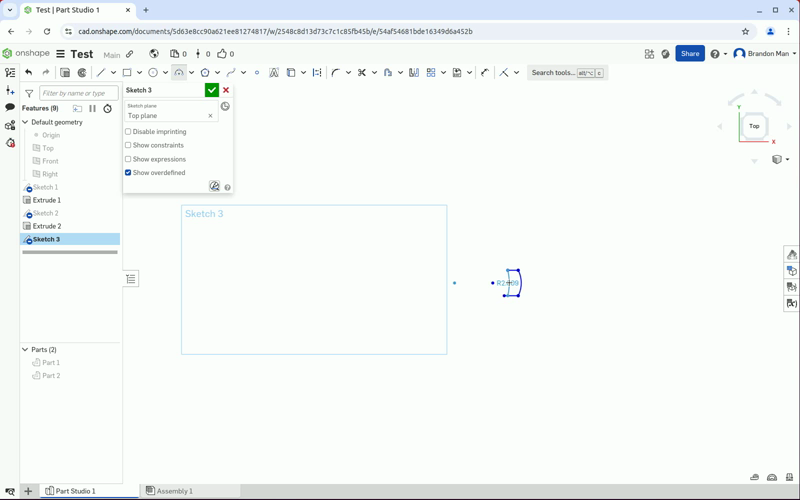
scroll(6)
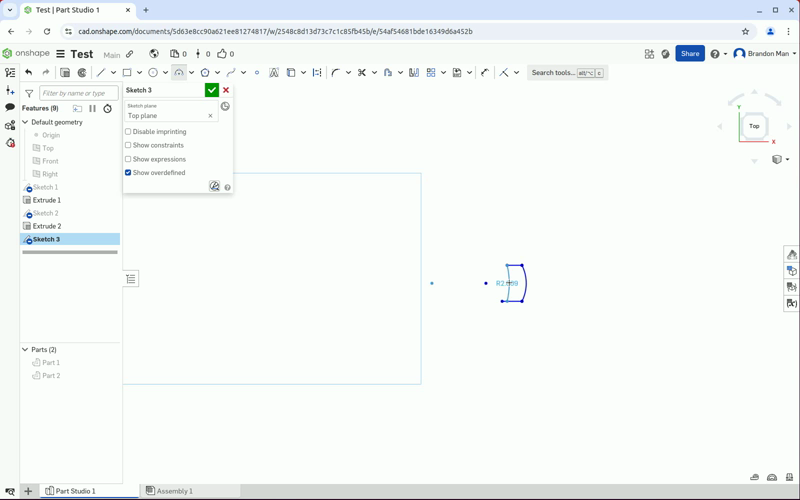
scroll(6)
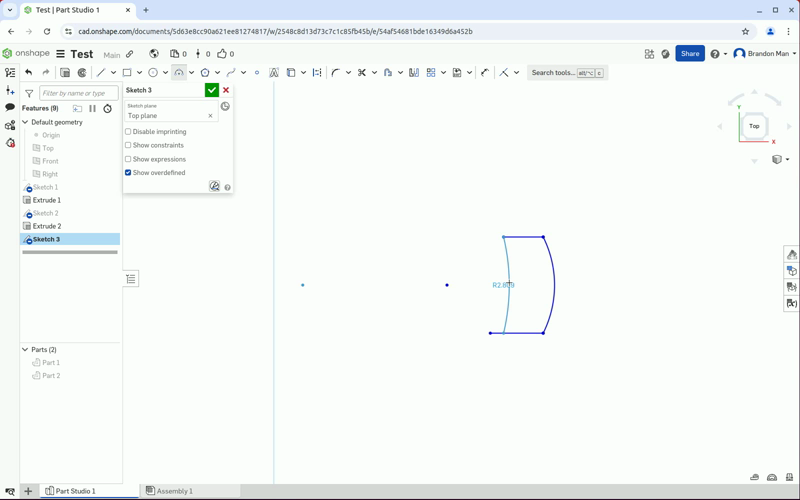
click(509, 282)
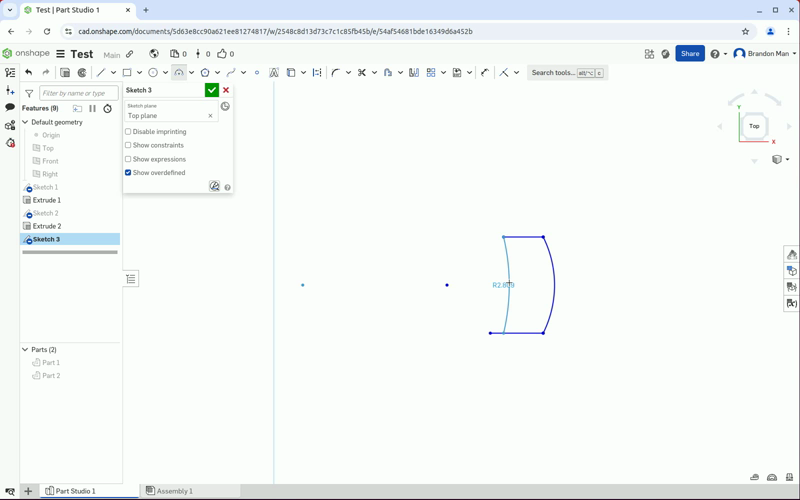
scroll(-6)
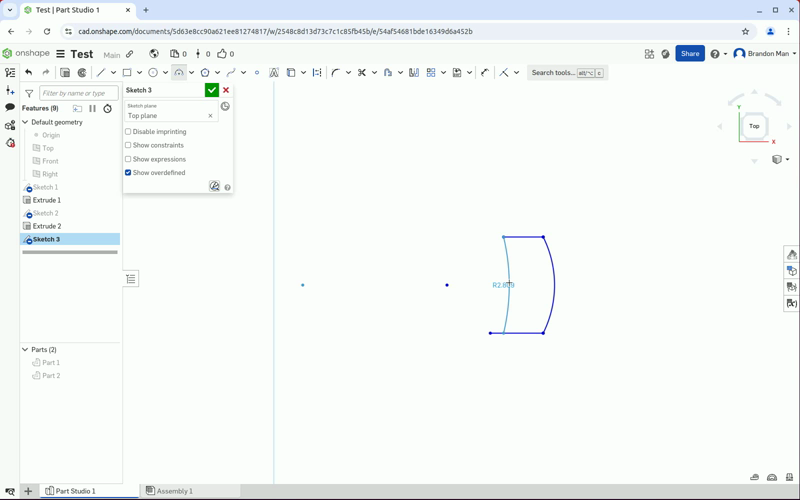
scroll(-6)
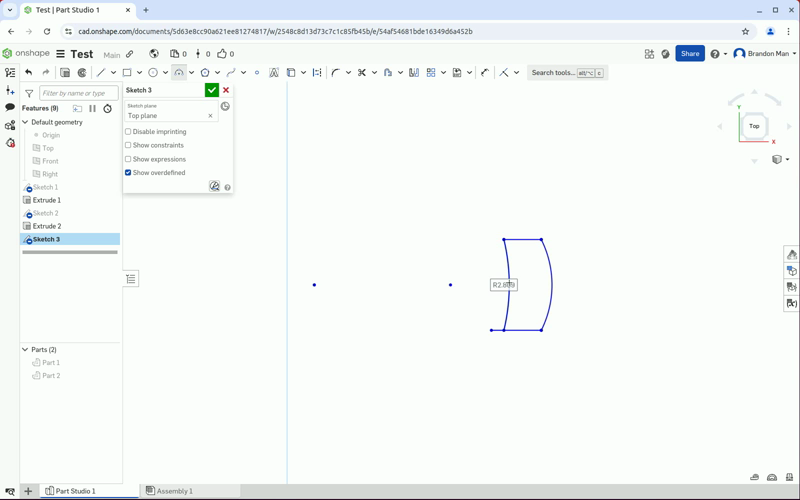
scroll(-6)
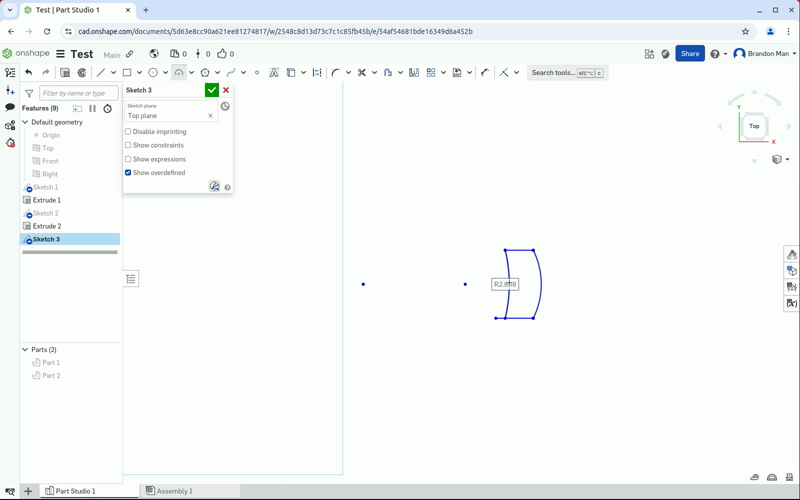
scroll(-6)
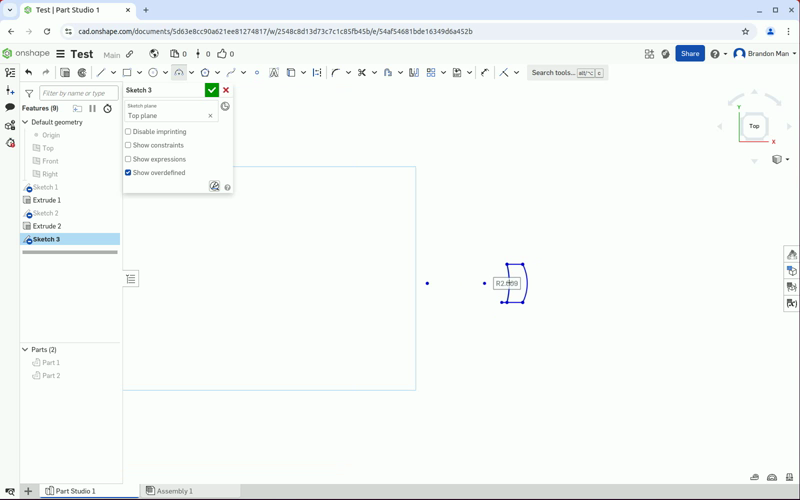
scroll(-6)
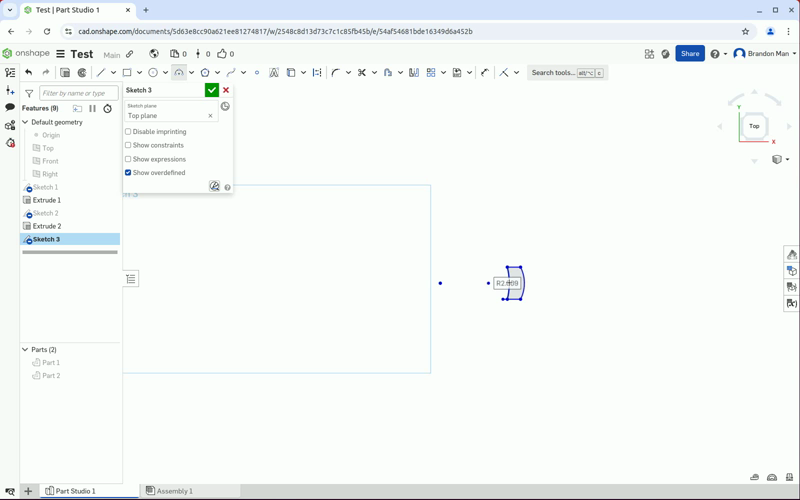
scroll(-6)
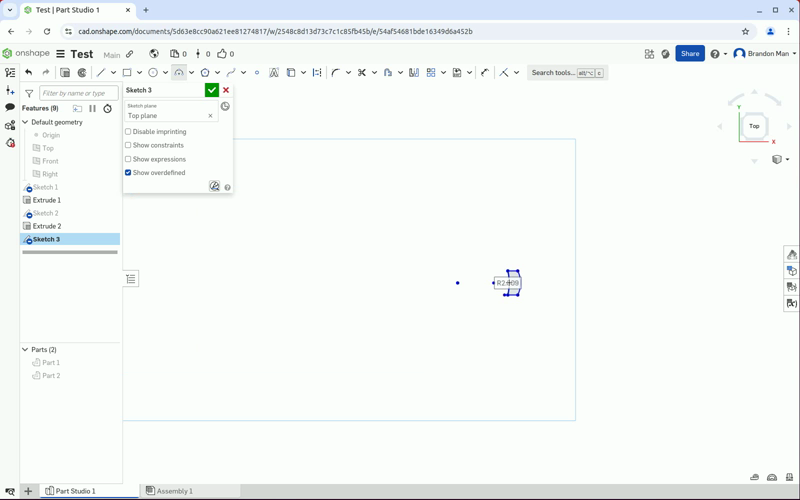
scroll(-6)
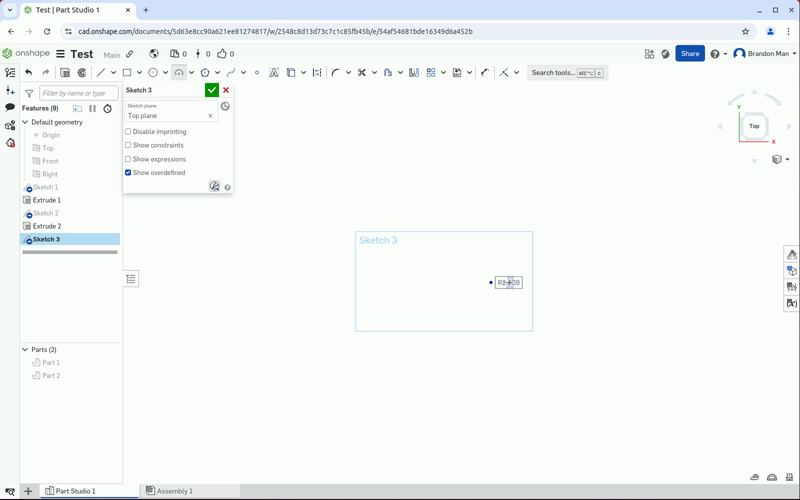
key_up(shift)
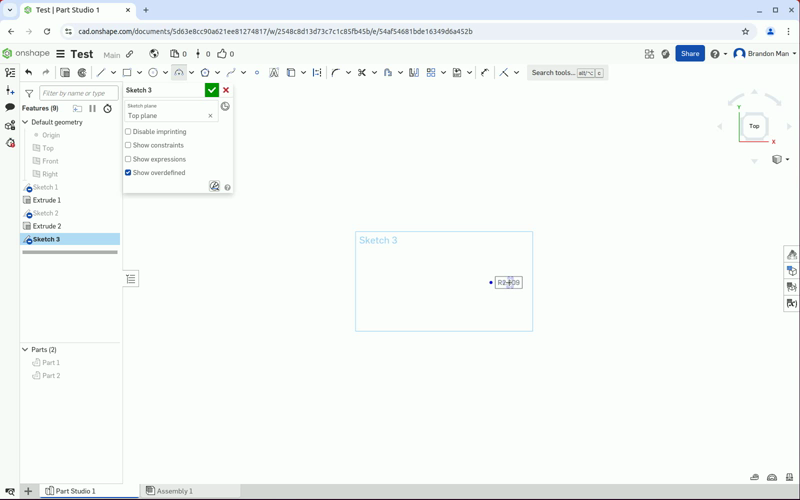
key(esc)
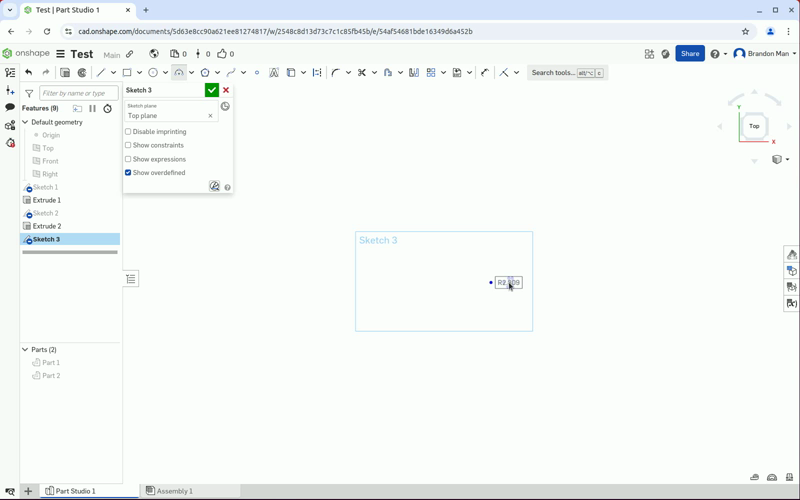
mouse_move(510, 279)
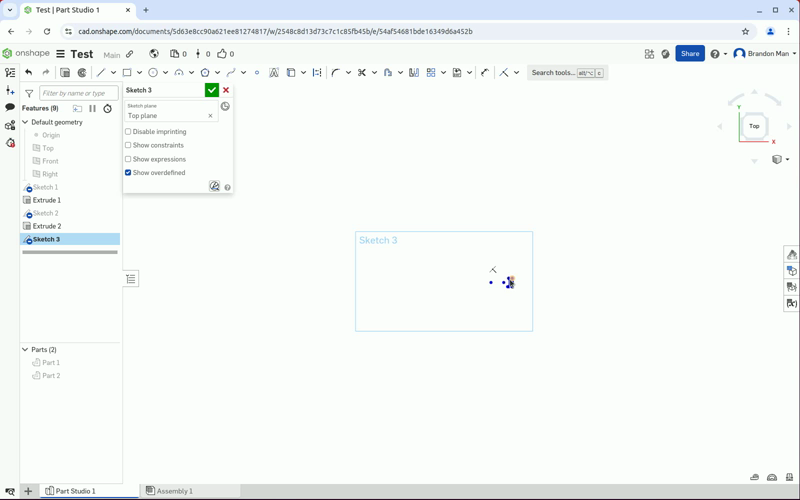
scroll(6)
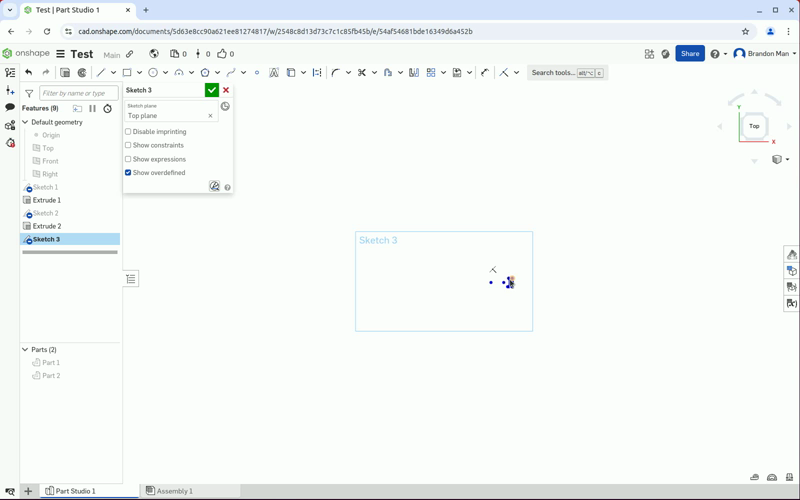
scroll(6)
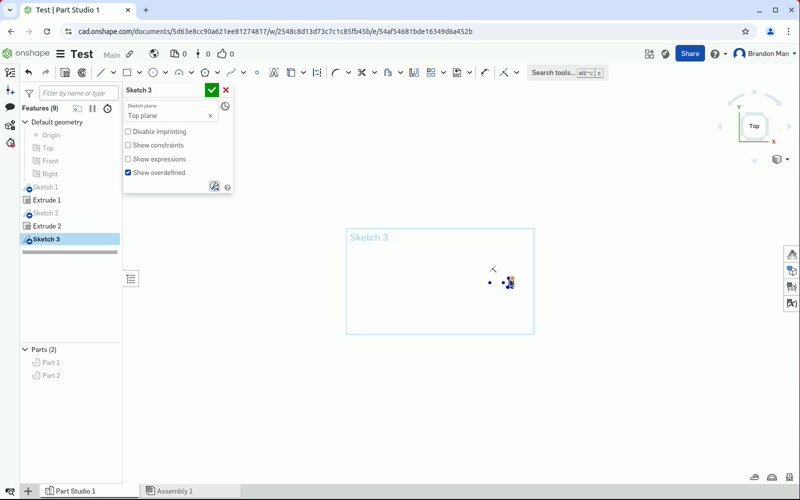
scroll(6)
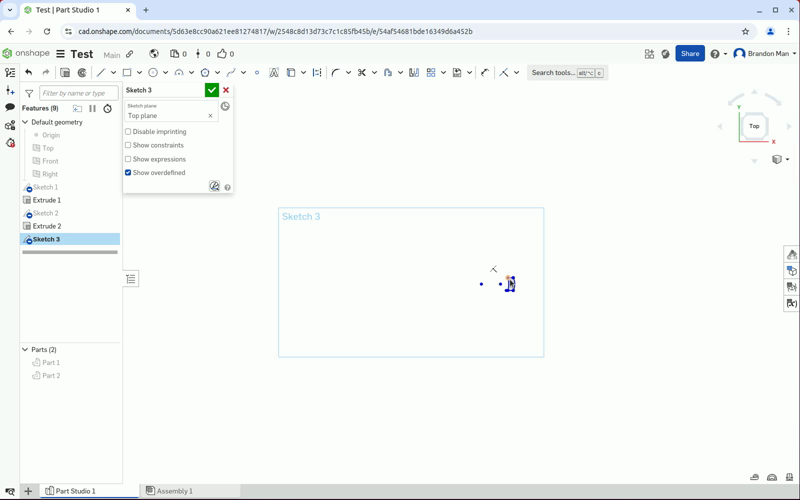
scroll(6)
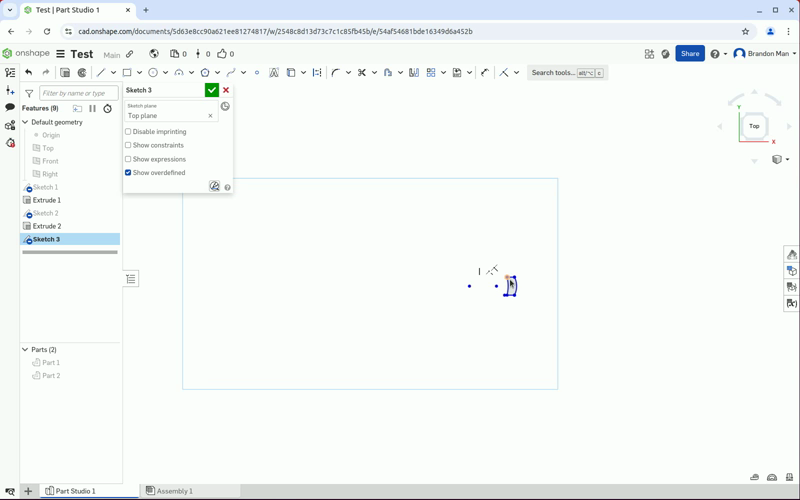
scroll(6)
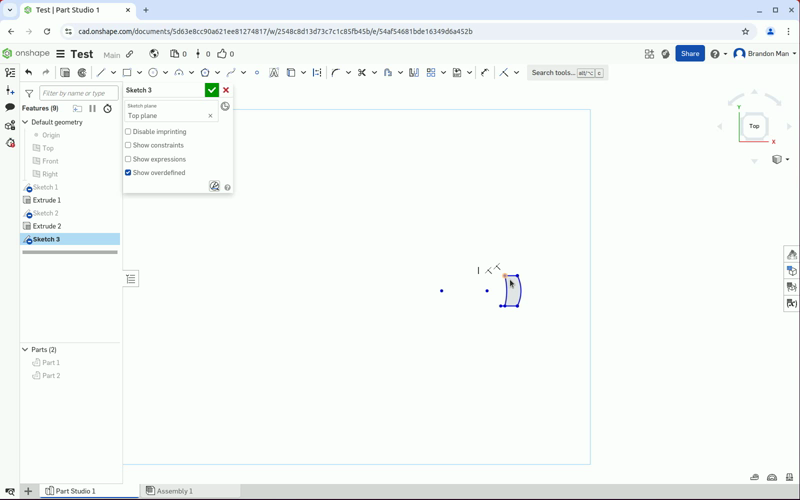
scroll(6)
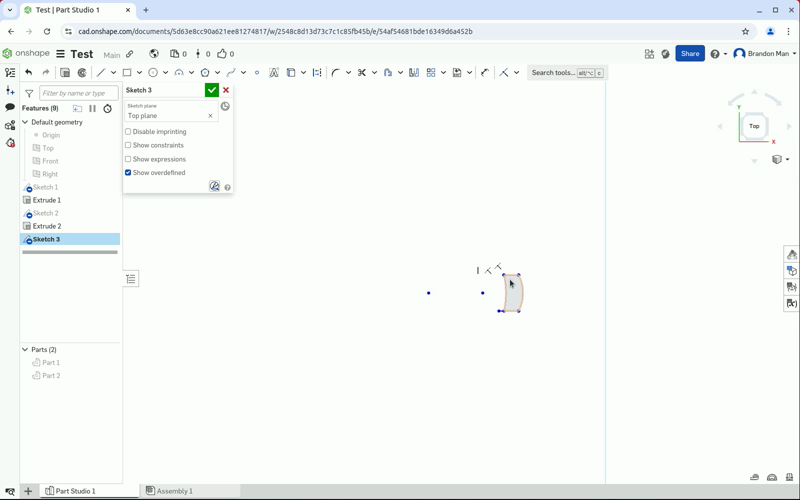
scroll(6)
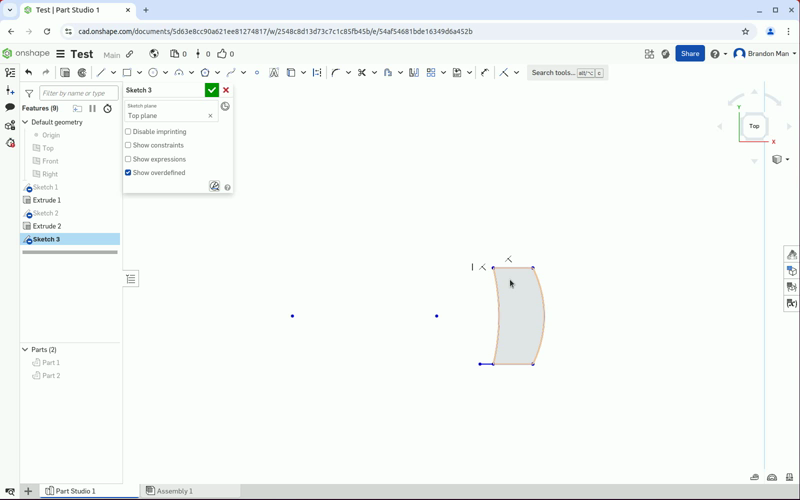
click(510, 279)
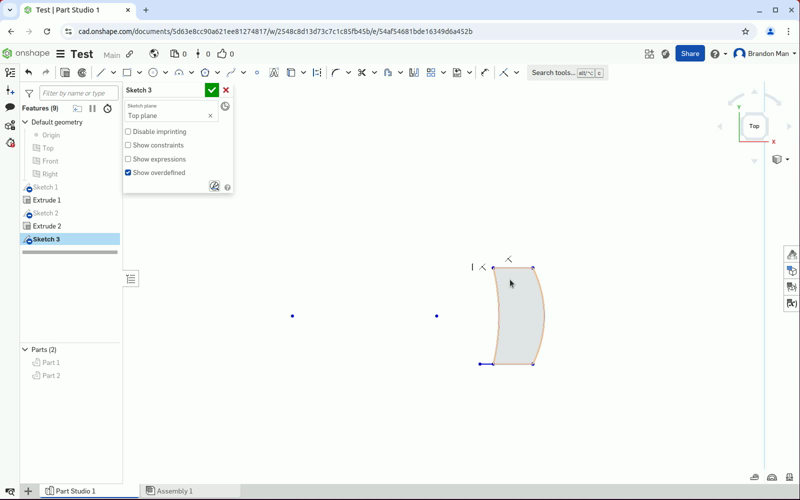
scroll(-6)
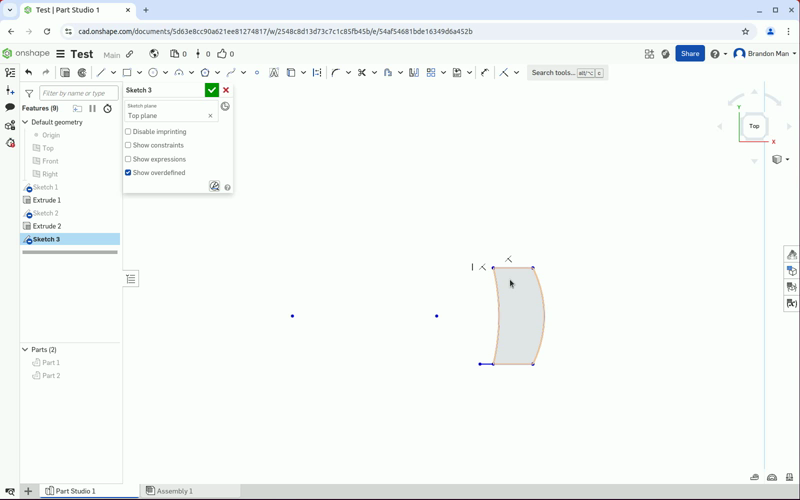
scroll(-6)
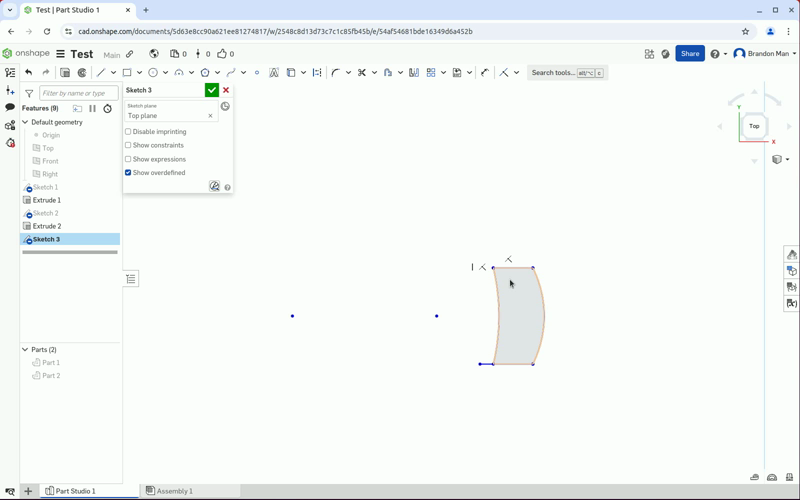
scroll(-6)
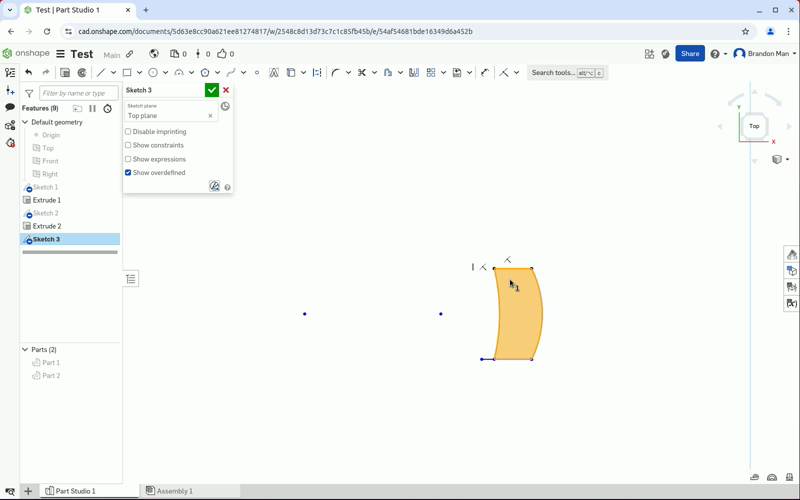
scroll(-6)
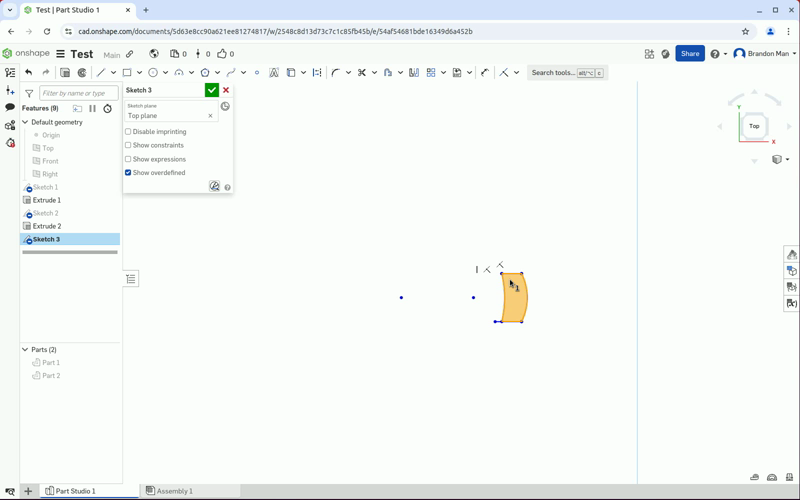
scroll(-6)
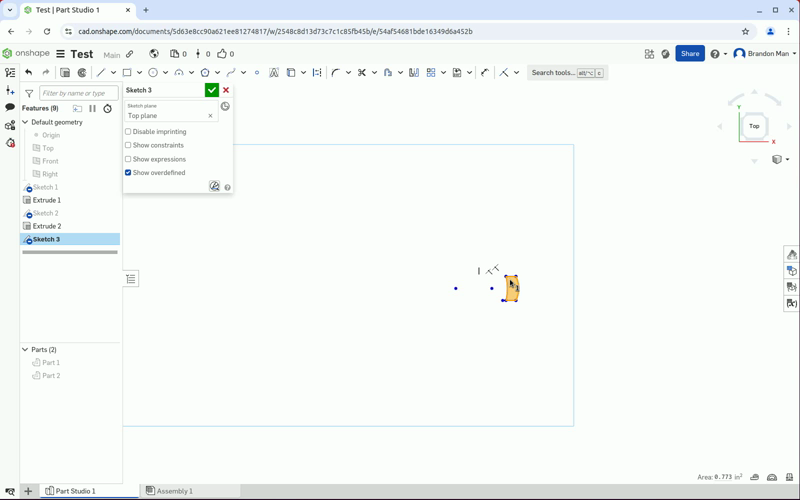
scroll(-6)
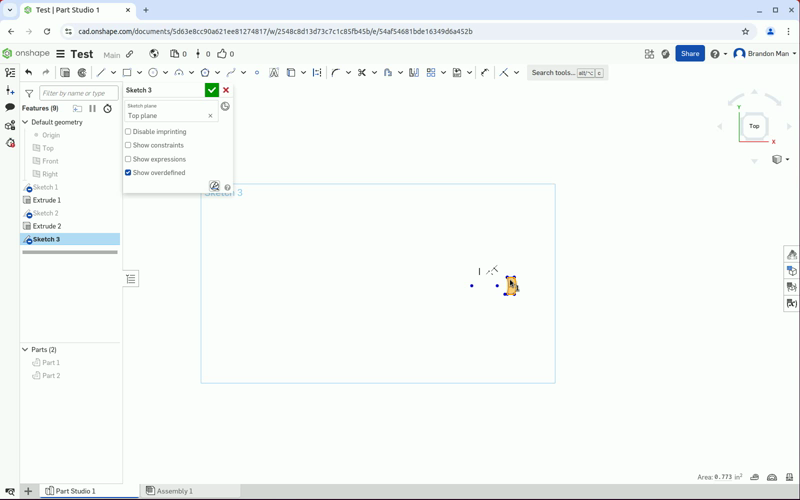
scroll(-6)
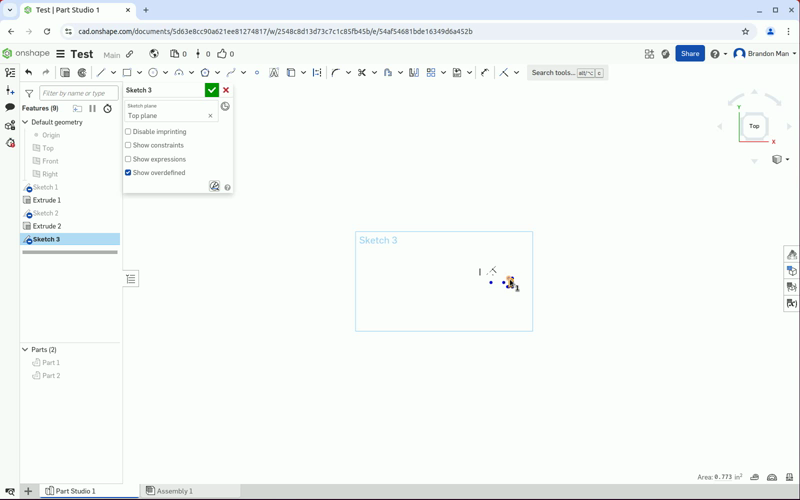
mouse_move(73, 352)
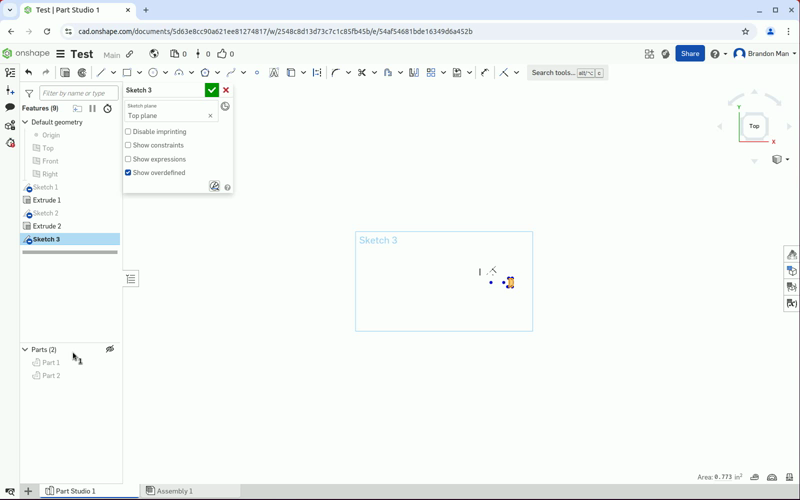
key(shift+y)
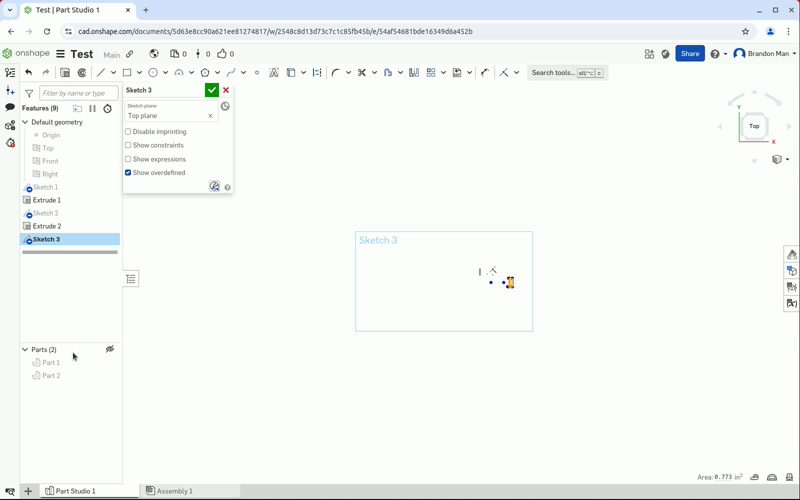
key(shift+e)
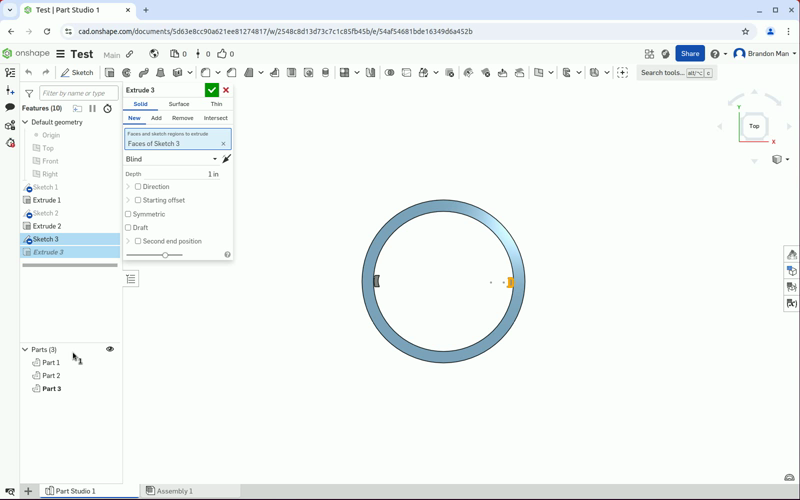
mouse_move(143, 106)
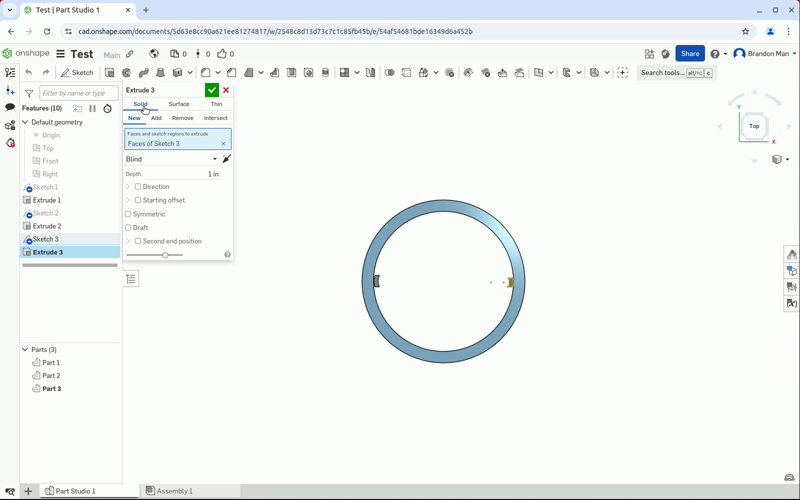
click(143, 106)
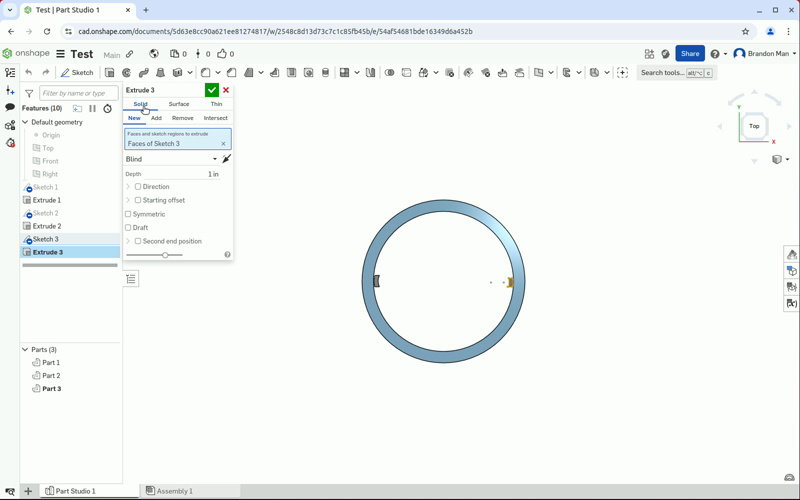
mouse_move(137, 120)
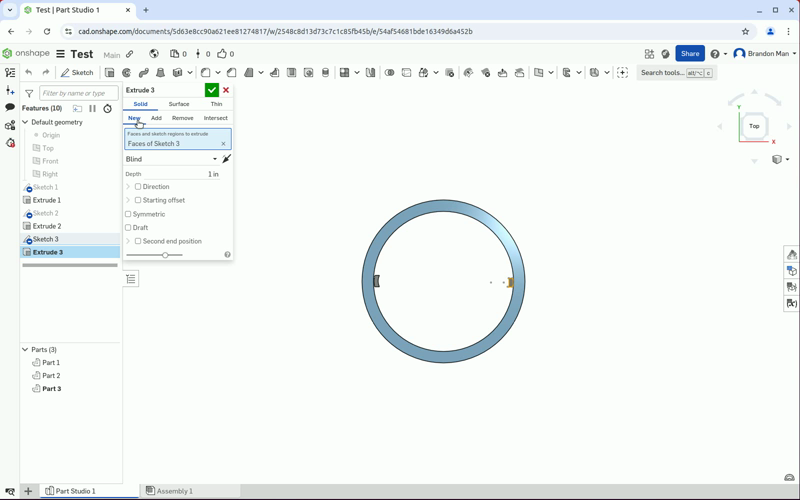
click(137, 120)
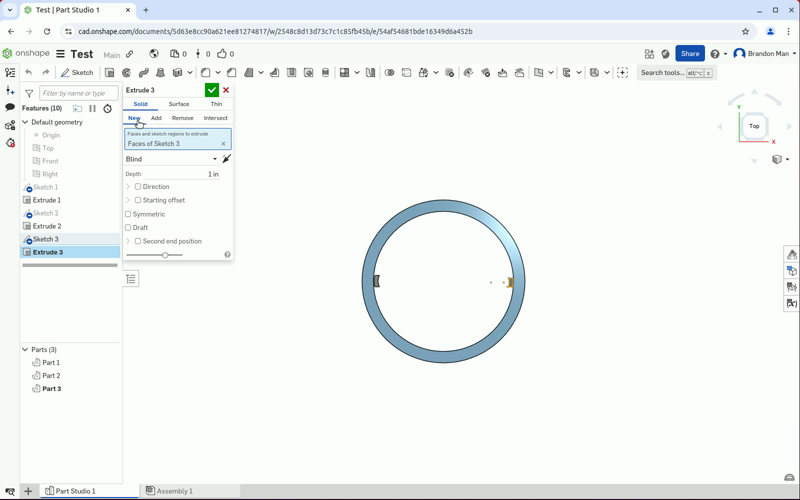
key(tab, 4)
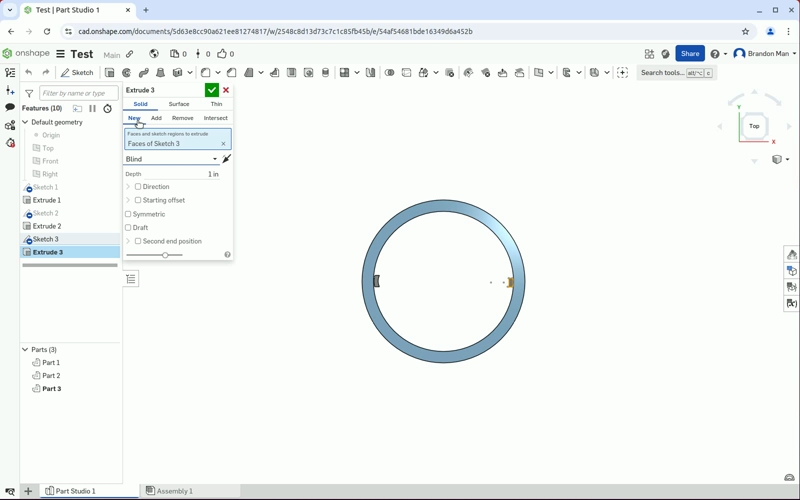
text(2.166)
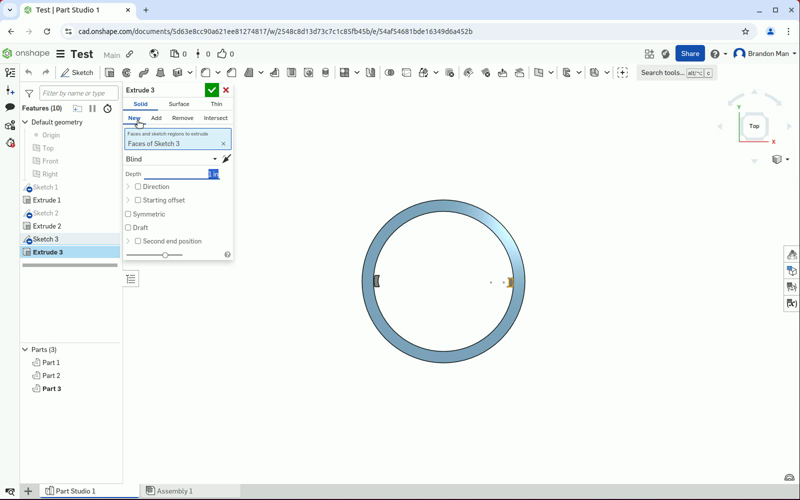
key(enter)
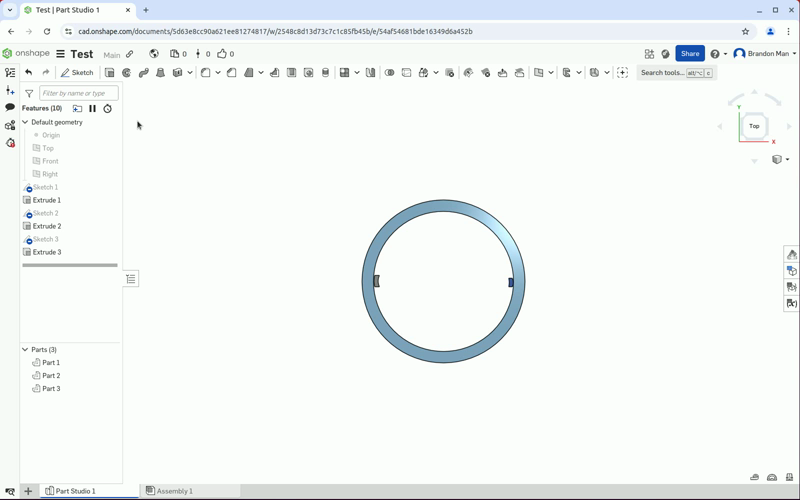
key(shift+h)
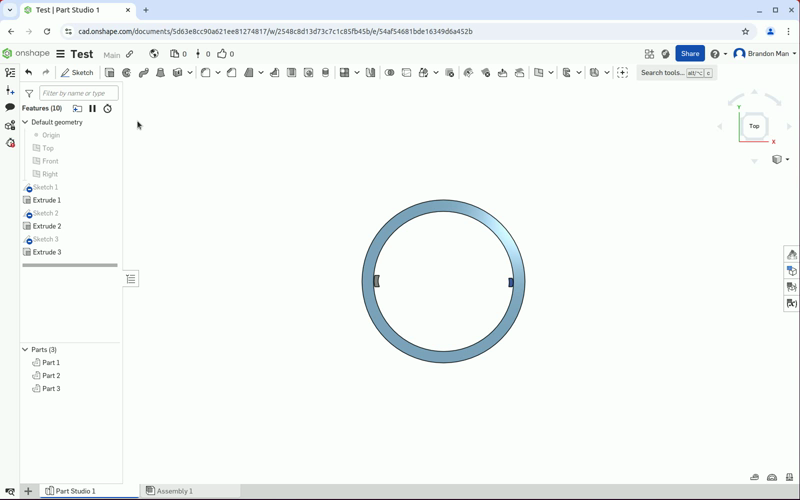
key(shift+h)
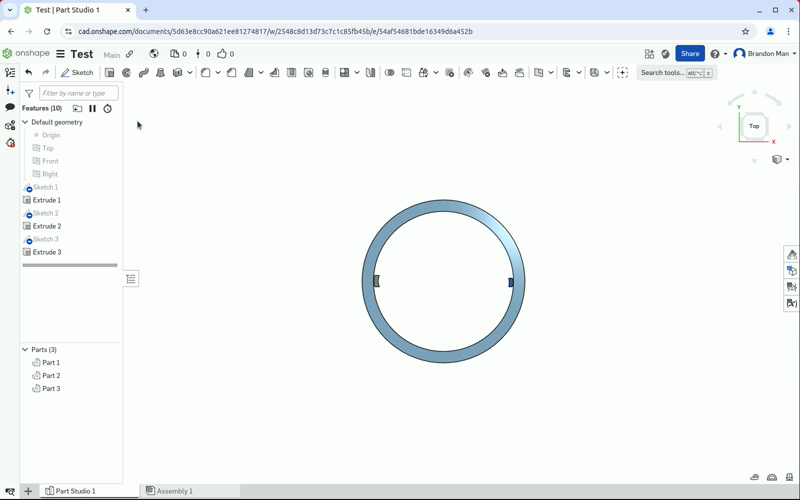
key(shift+7)
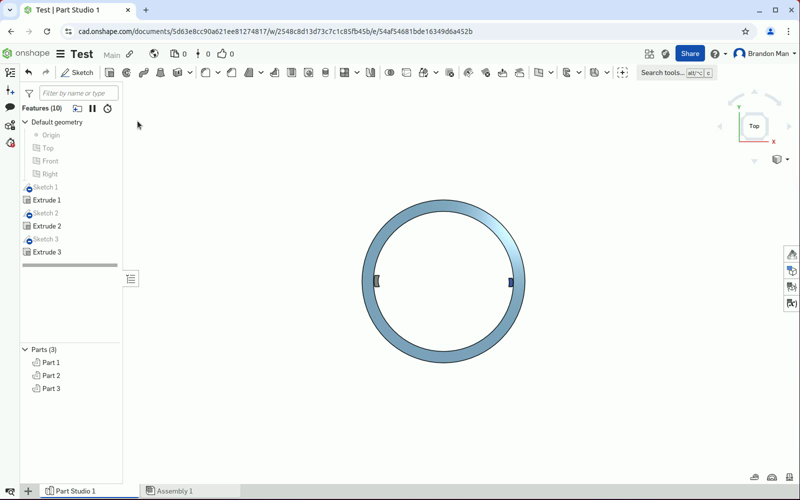
key(up, 3)
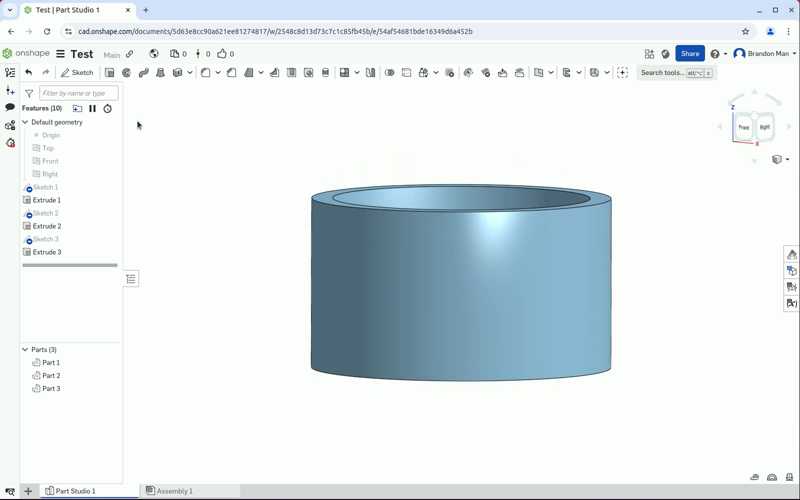
key(left, 3)
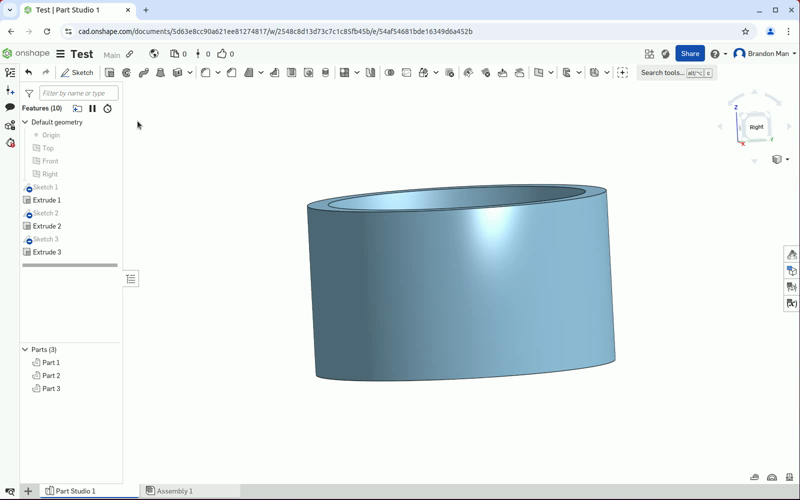
key(right, 3)
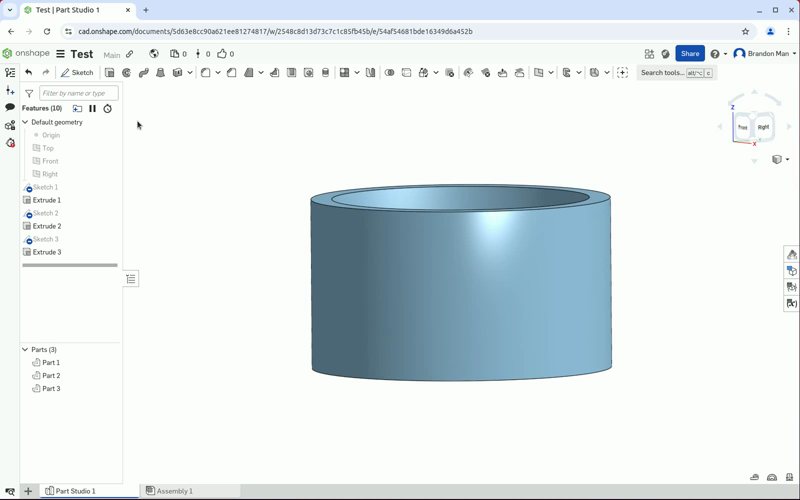
key(down, 3)
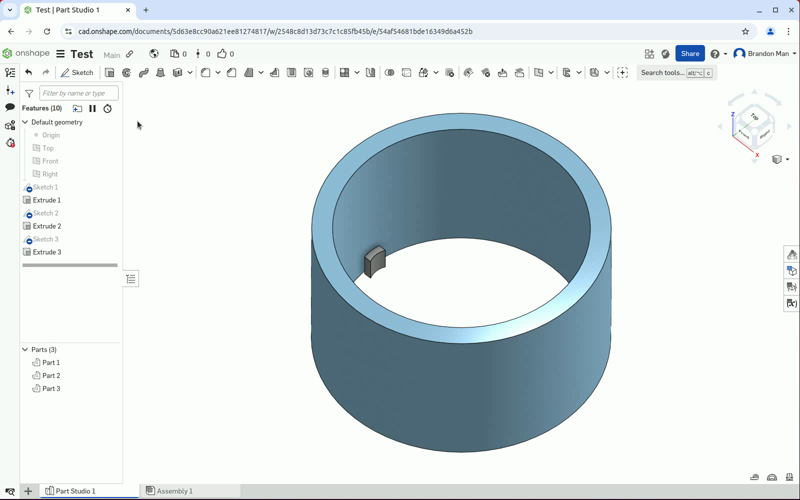
mouse_move(73, 189)
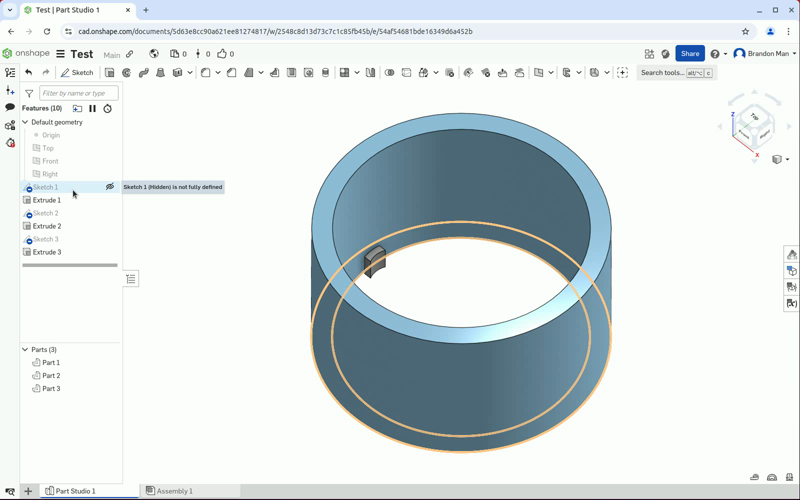
click(73, 189)